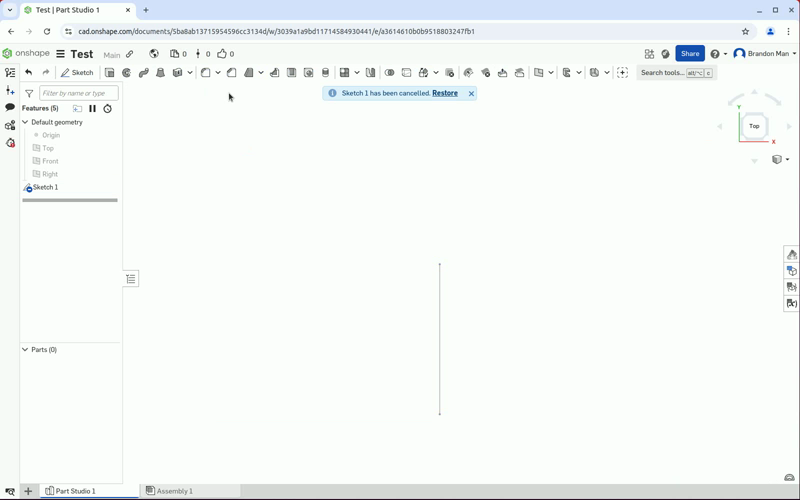
key(shift+h)
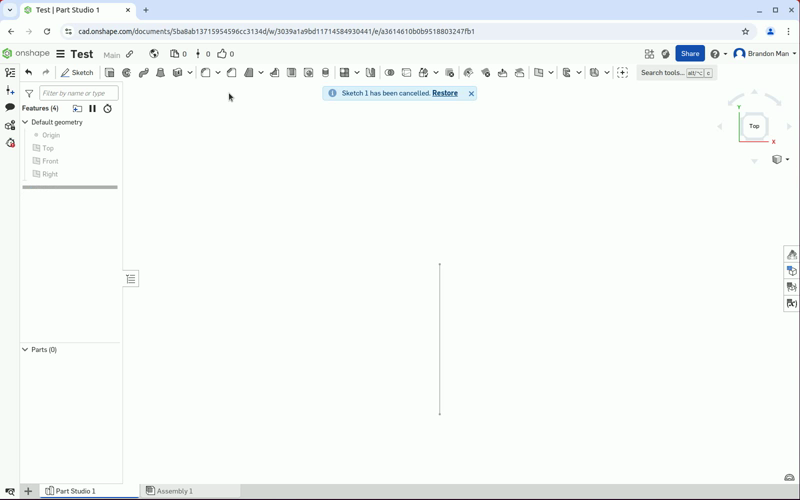
key(shift+s)
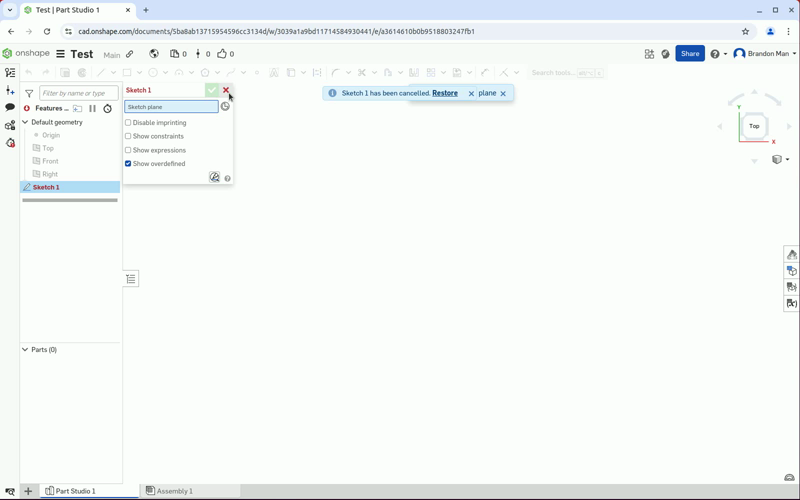
mouse_move(73, 150)
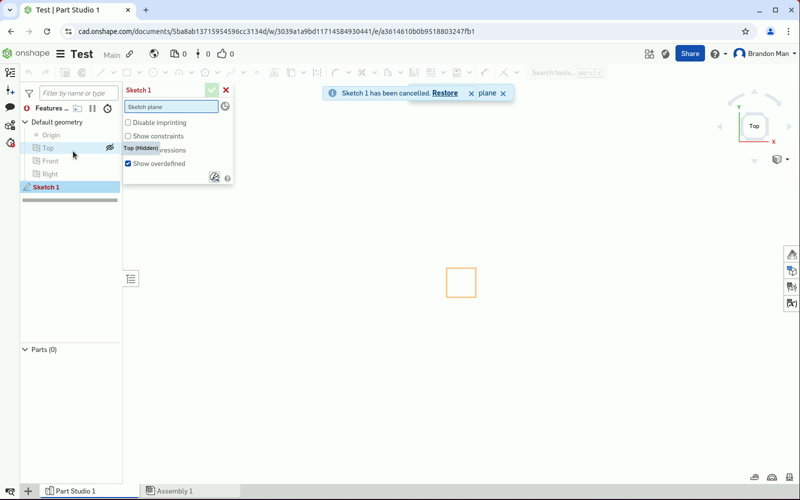
click(73, 150)
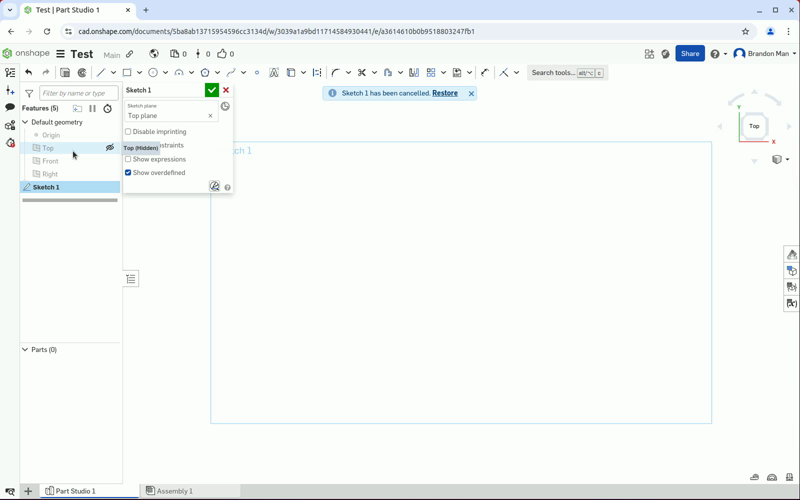
mouse_move(73, 352)
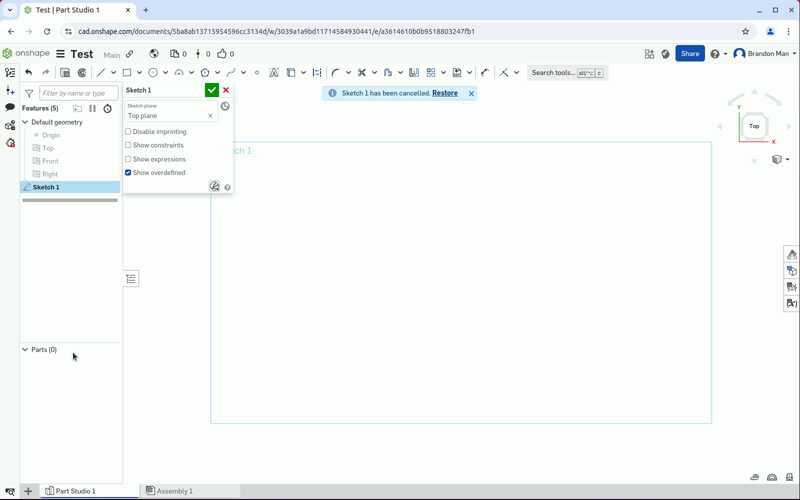
key(y)
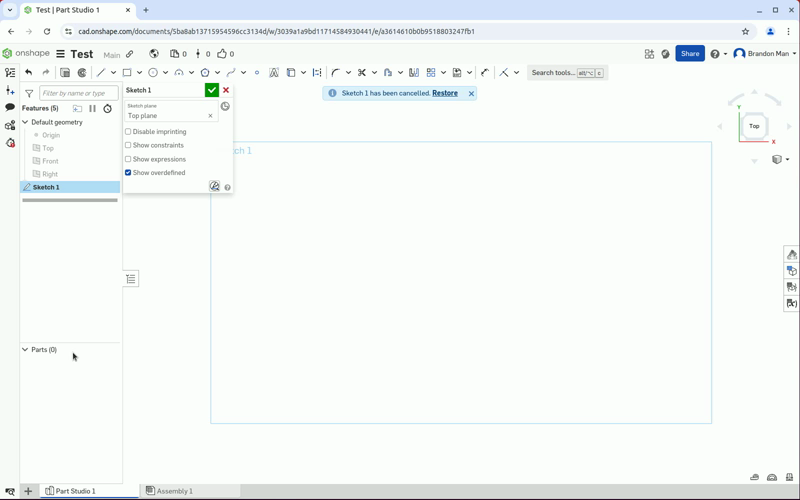
key(l)
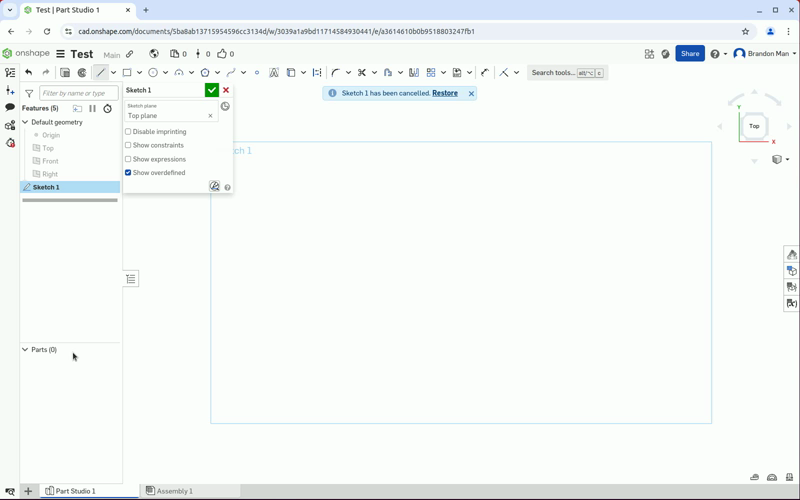
key_down(shift)
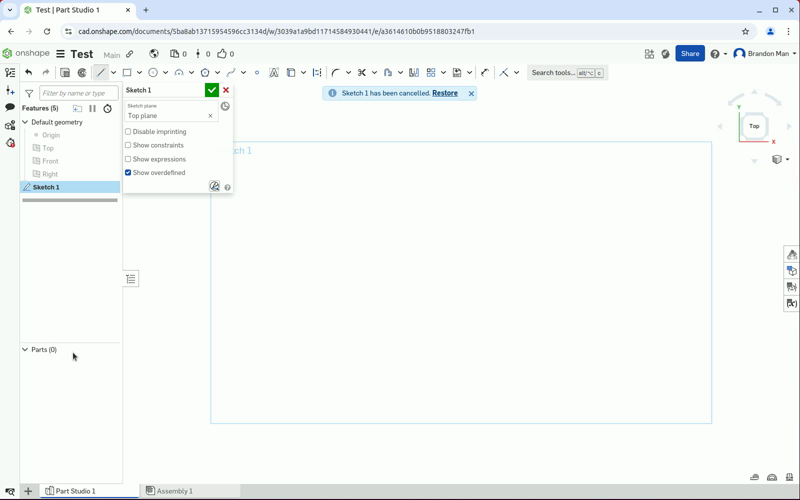
mouse_move(348, 341)
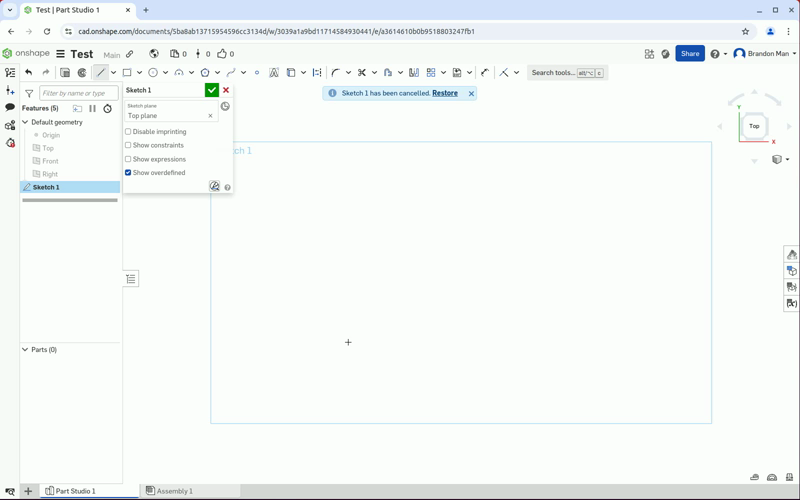
click(348, 341)
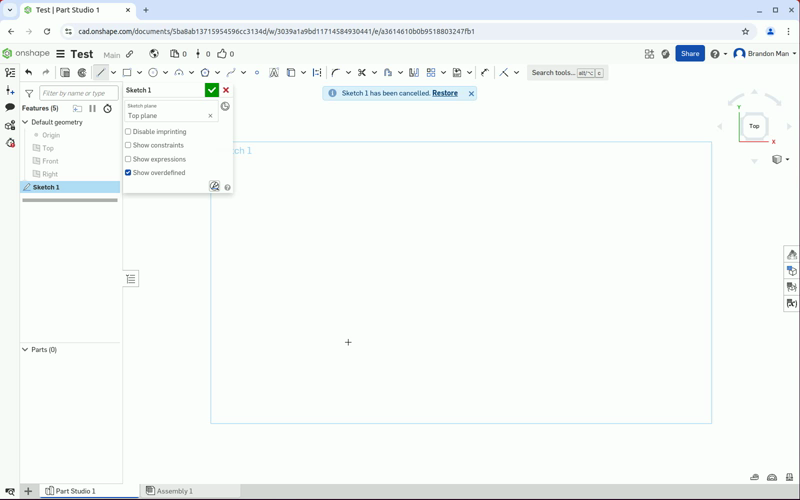
key_up(shift)
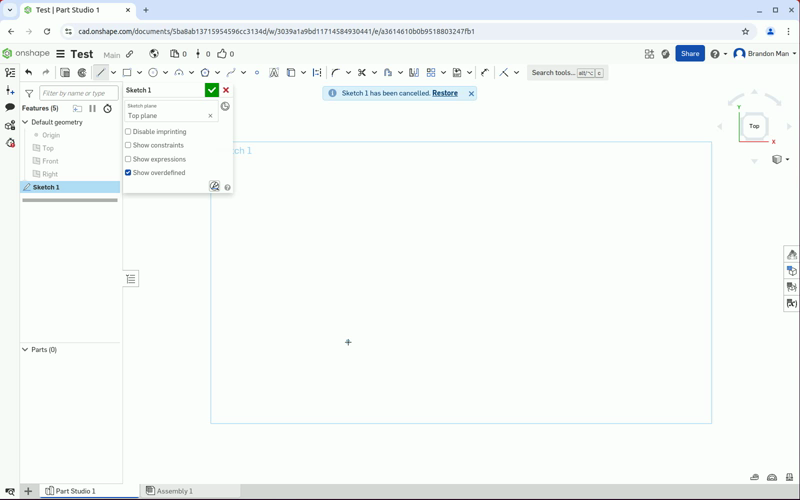
key_down(shift)
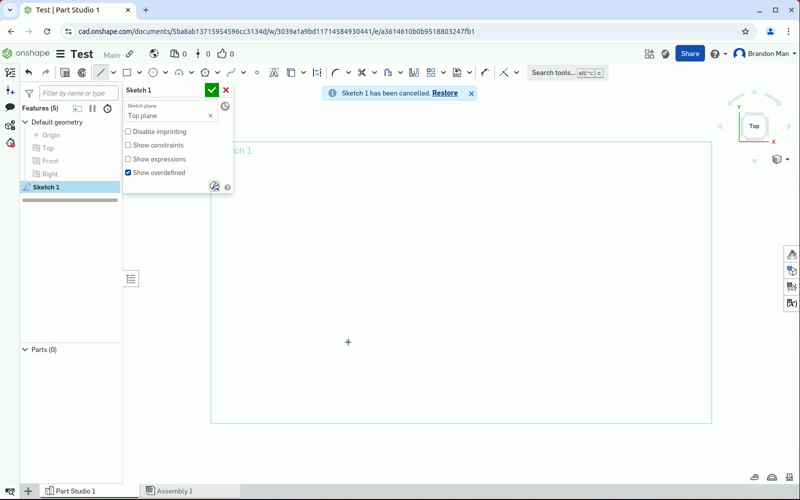
mouse_move(572, 341)
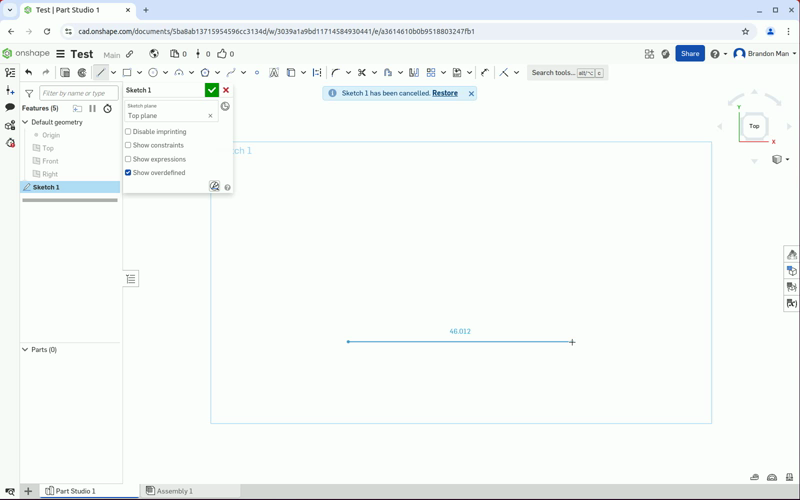
click(572, 341)
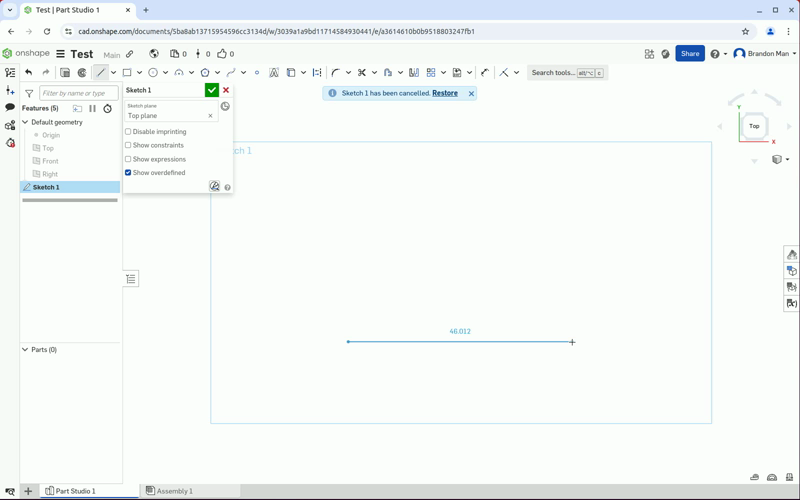
key_up(shift)
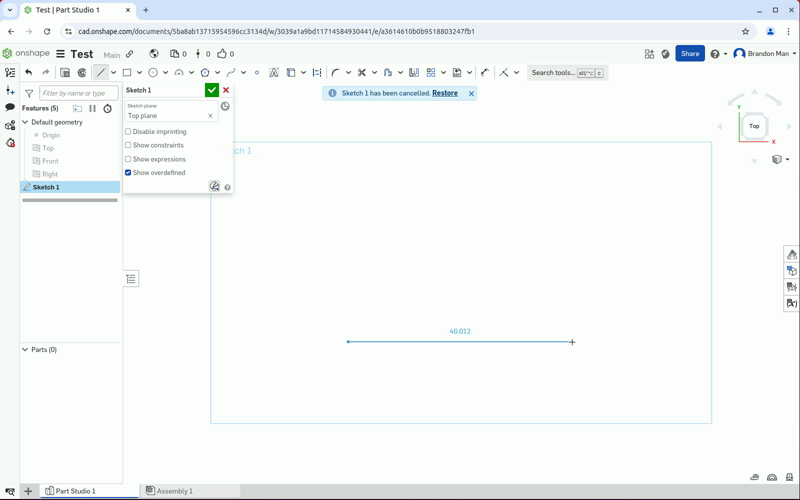
key_down(shift)
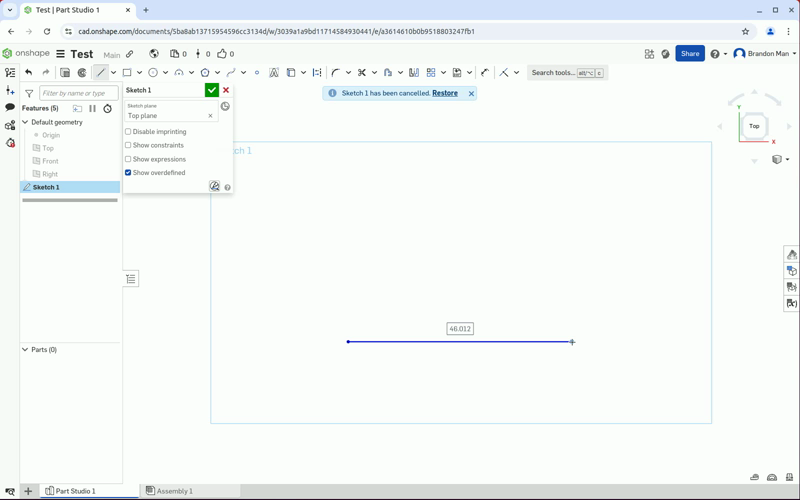
mouse_move(572, 223)
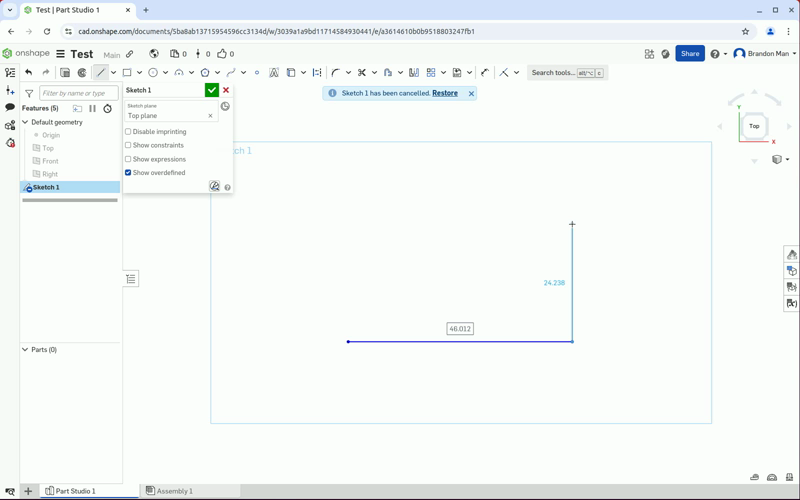
click(572, 223)
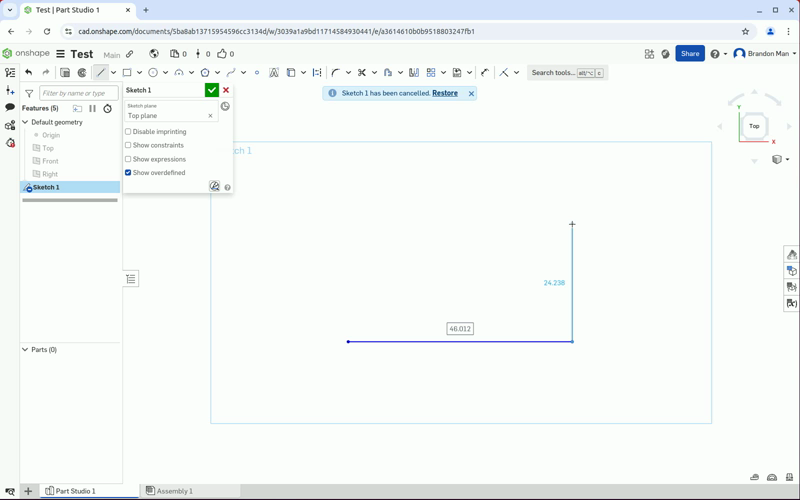
key_up(shift)
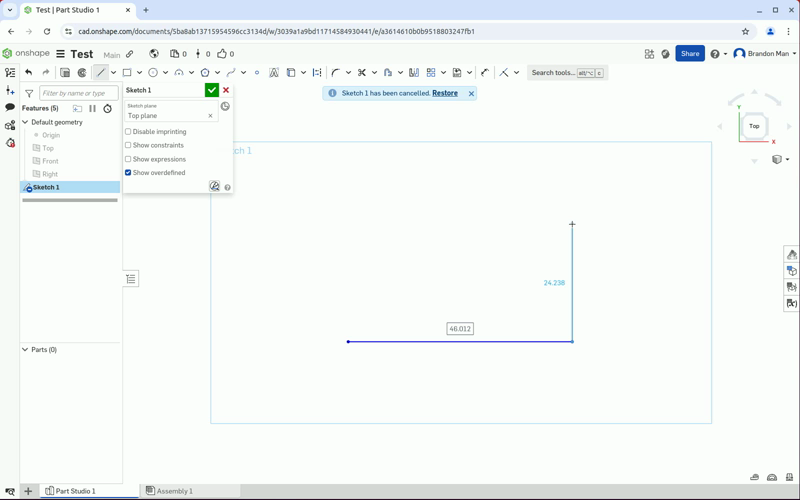
key_down(shift)
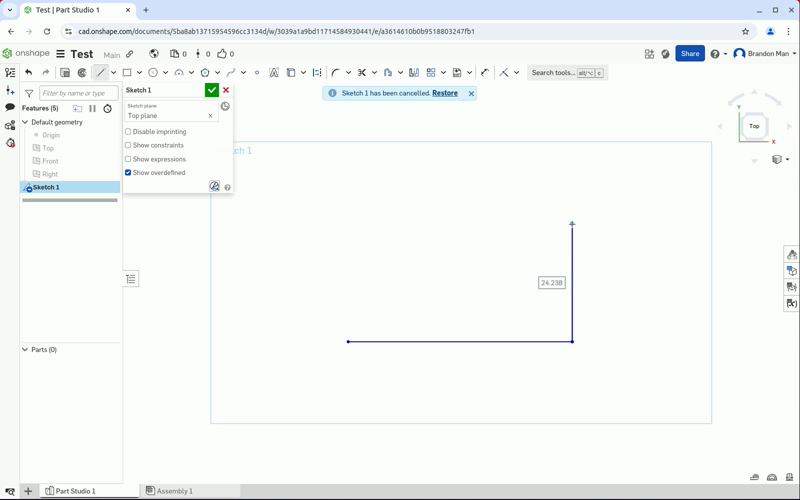
mouse_move(348, 223)
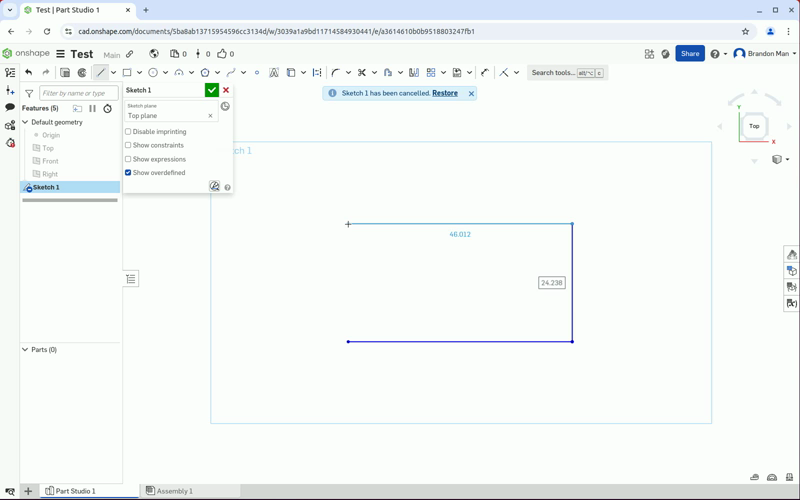
click(348, 223)
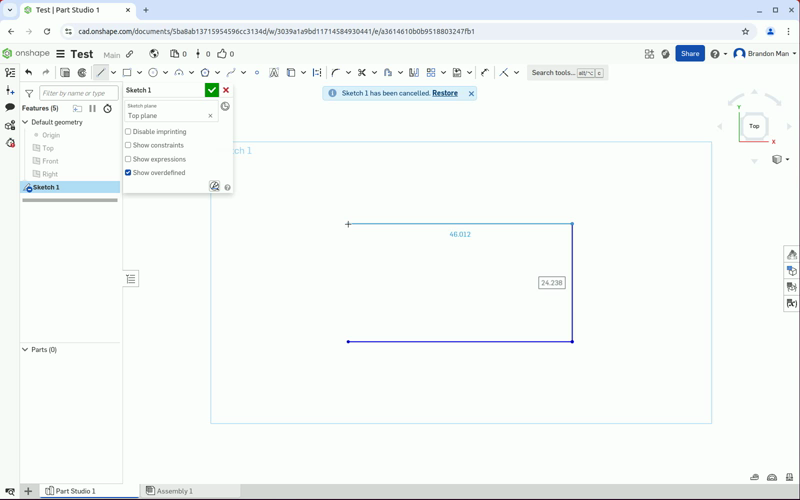
key_up(shift)
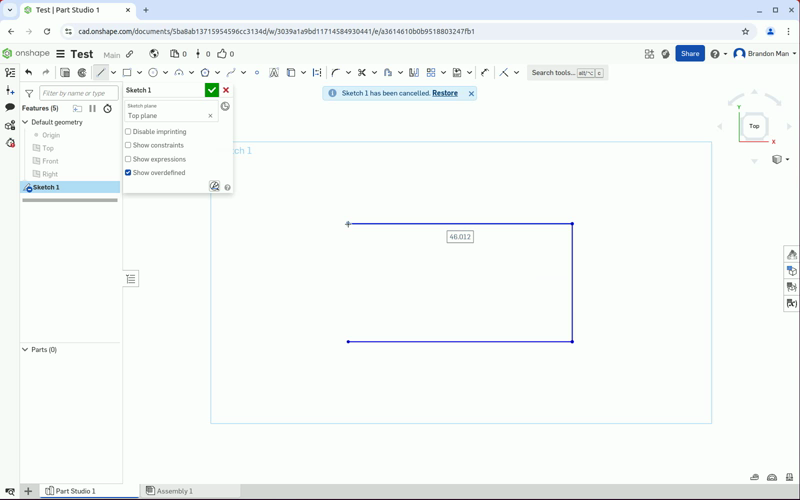
key_down(shift)
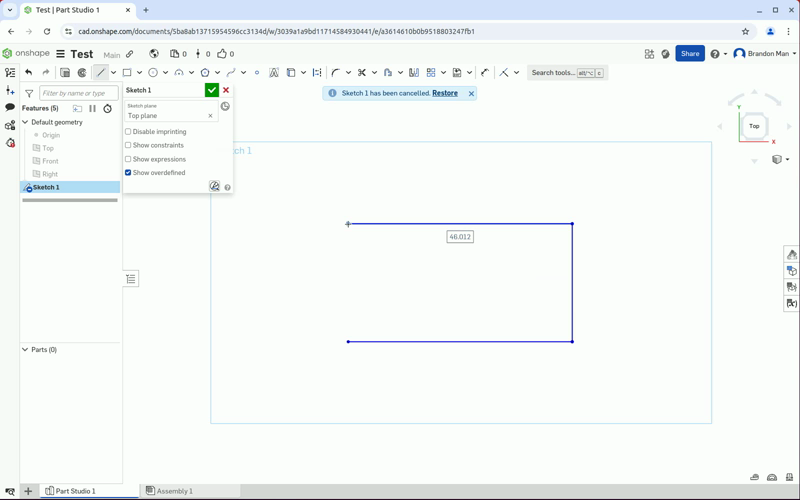
mouse_move(348, 341)
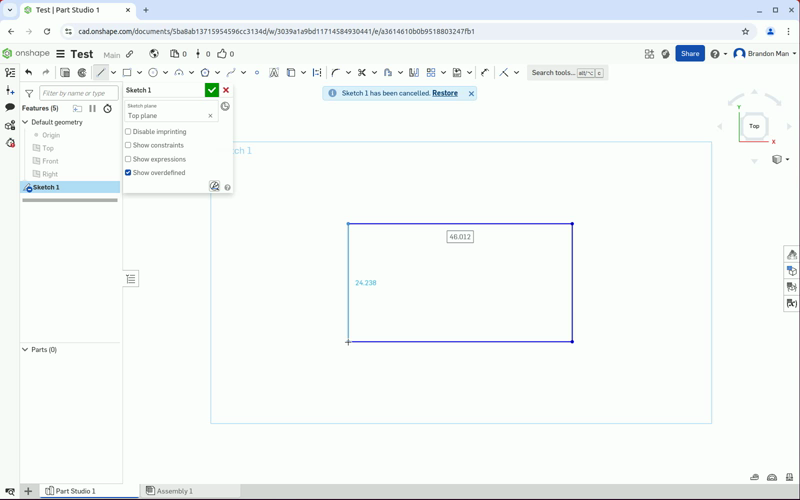
key_up(shift)
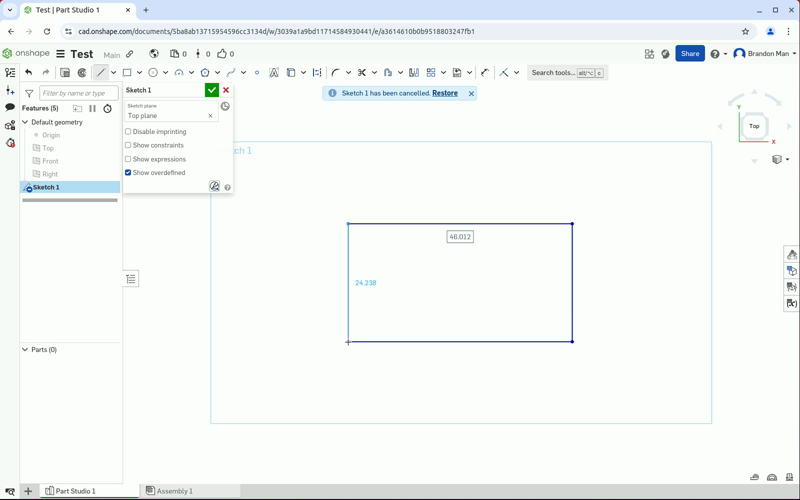
click(348, 341)
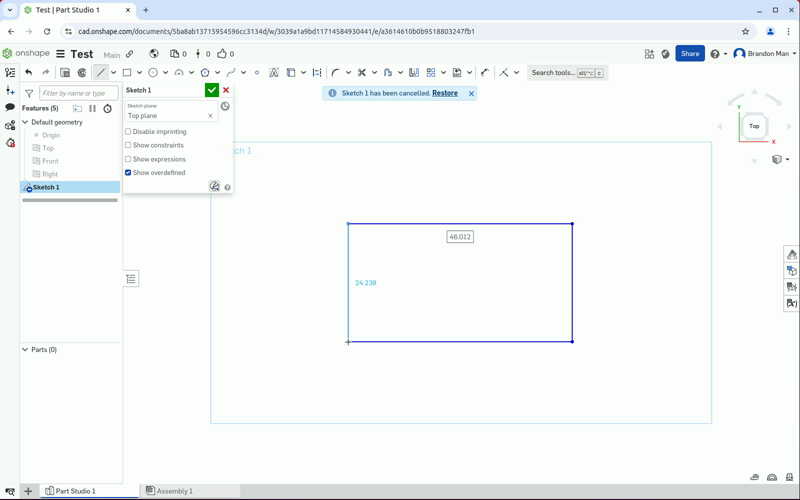
key(esc)
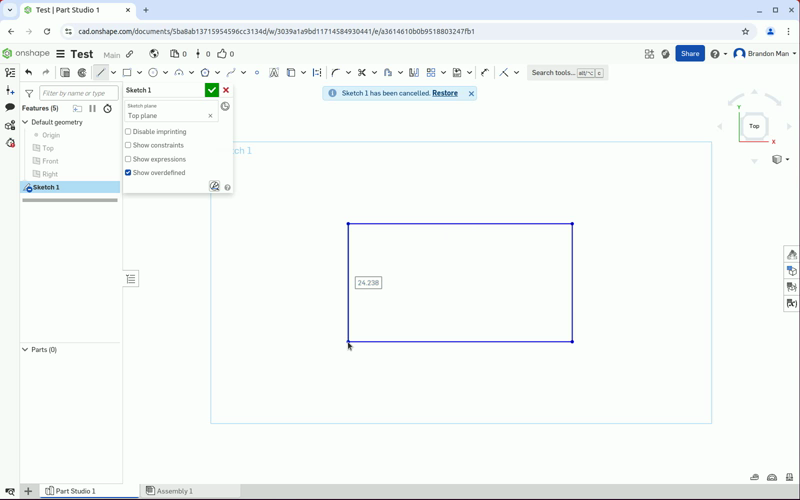
key(l)
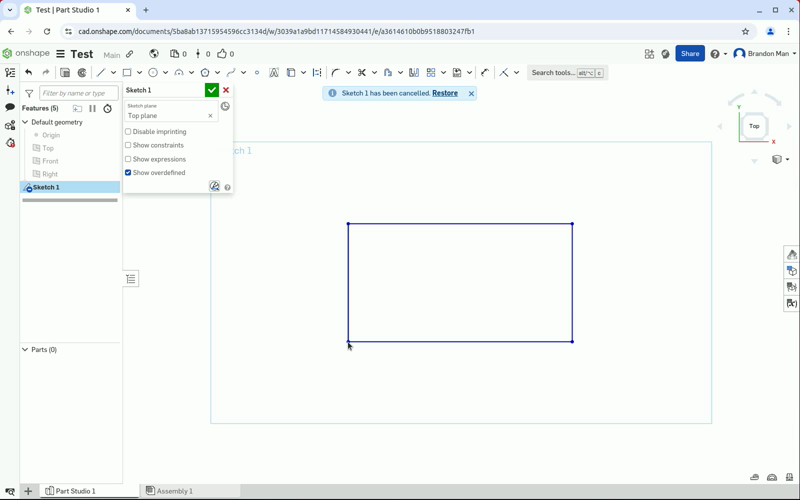
key_down(shift)
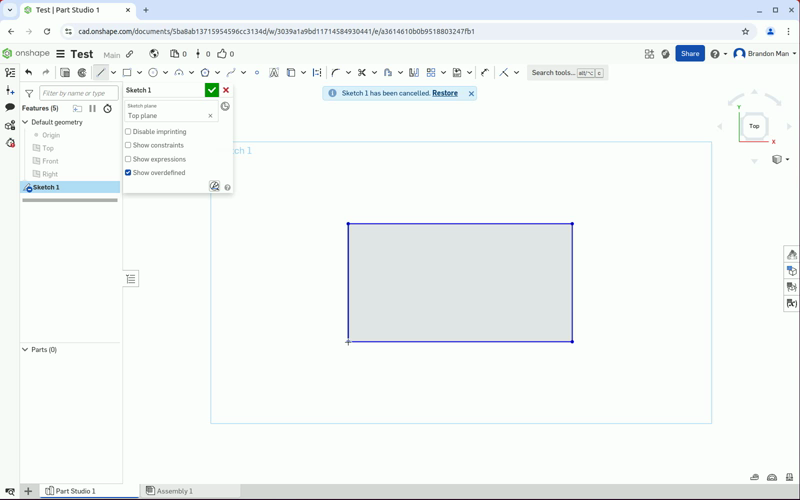
mouse_move(383, 303)
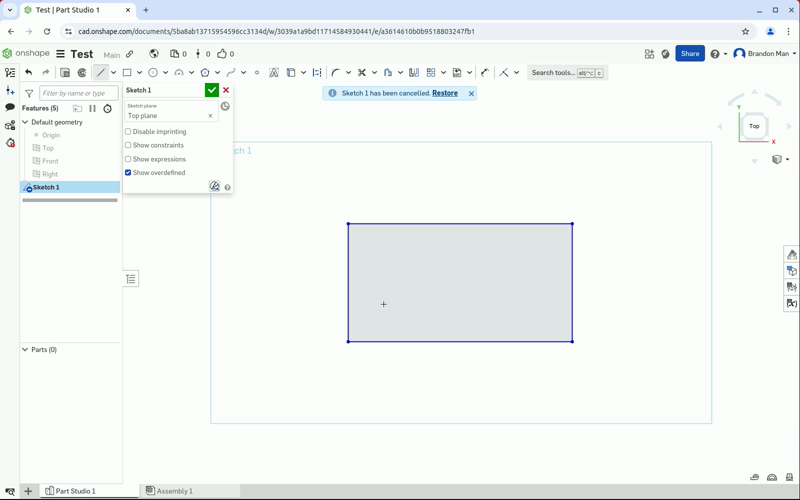
click(383, 303)
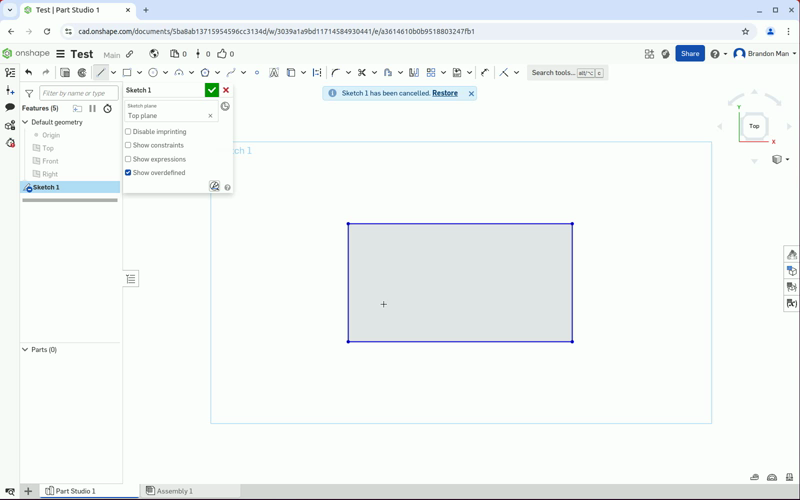
key_up(shift)
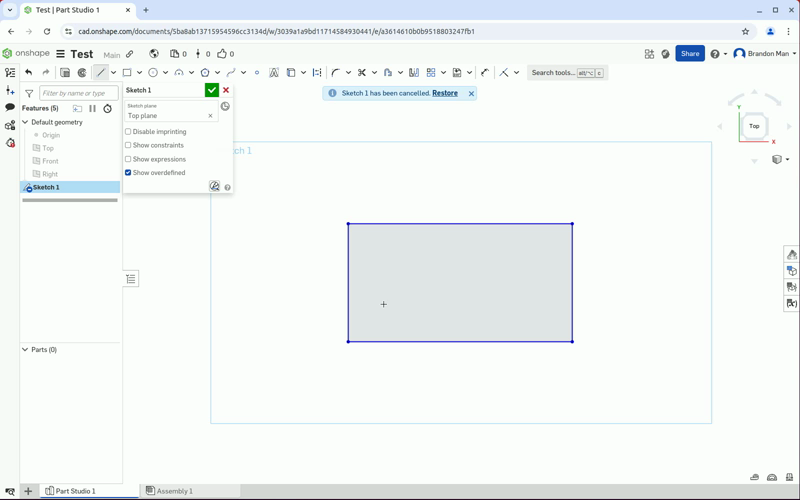
key_down(shift)
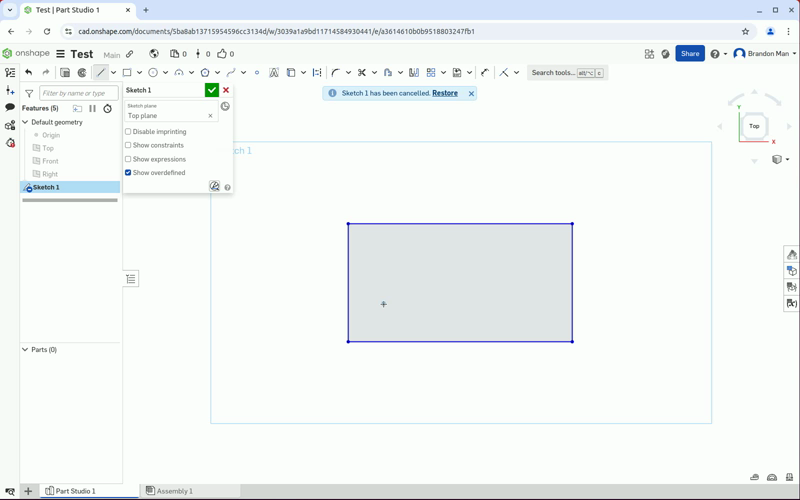
mouse_move(413, 303)
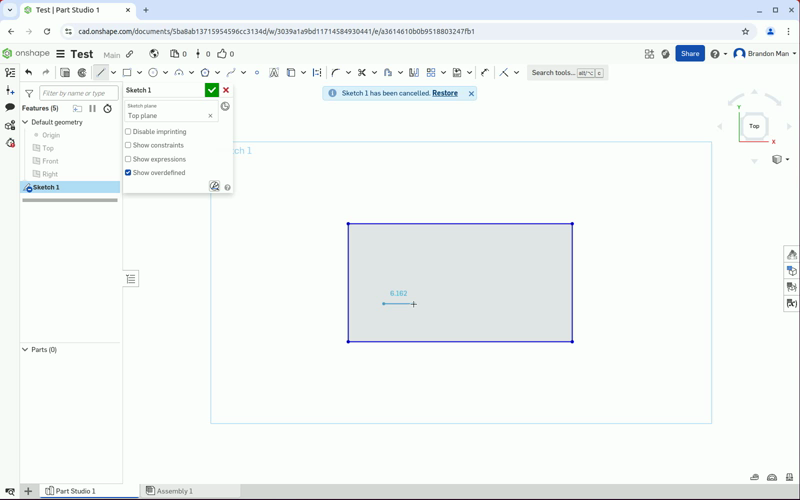
mouse_move(388, 303)
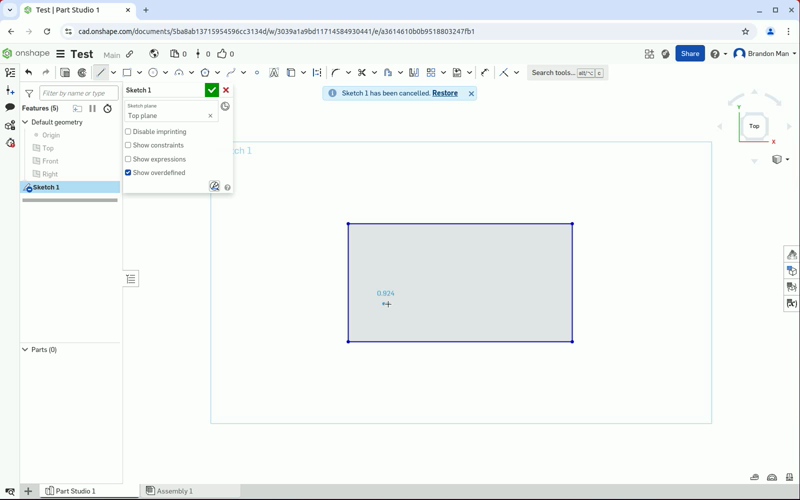
scroll(6)
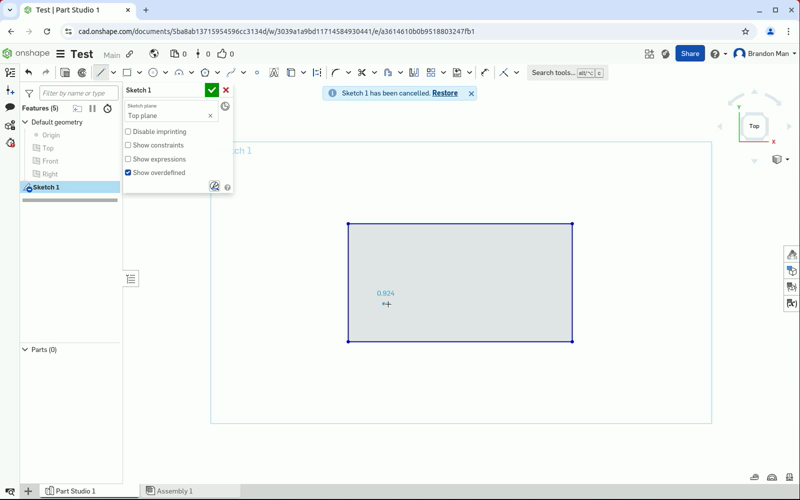
scroll(6)
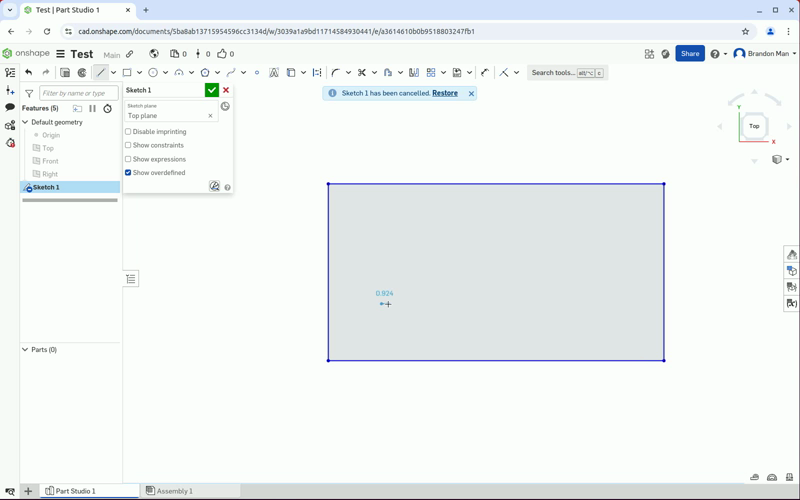
scroll(6)
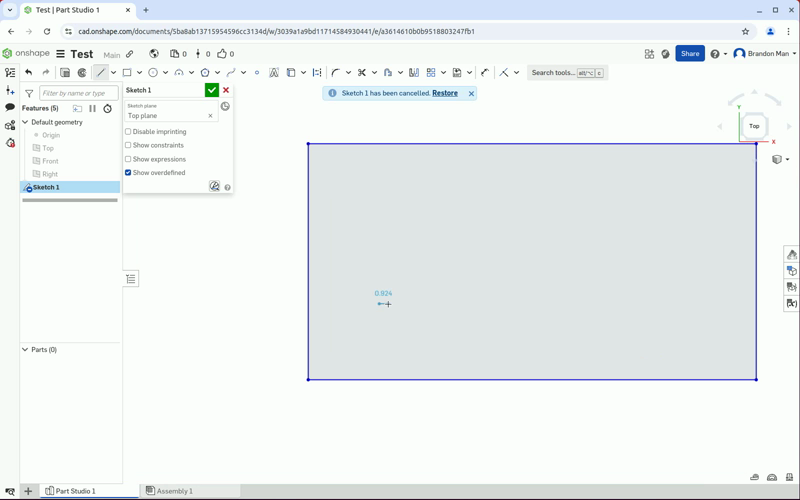
scroll(6)
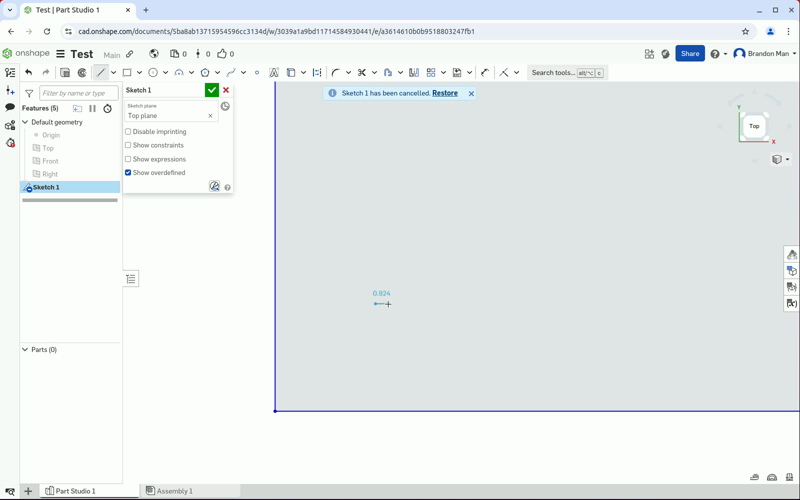
scroll(6)
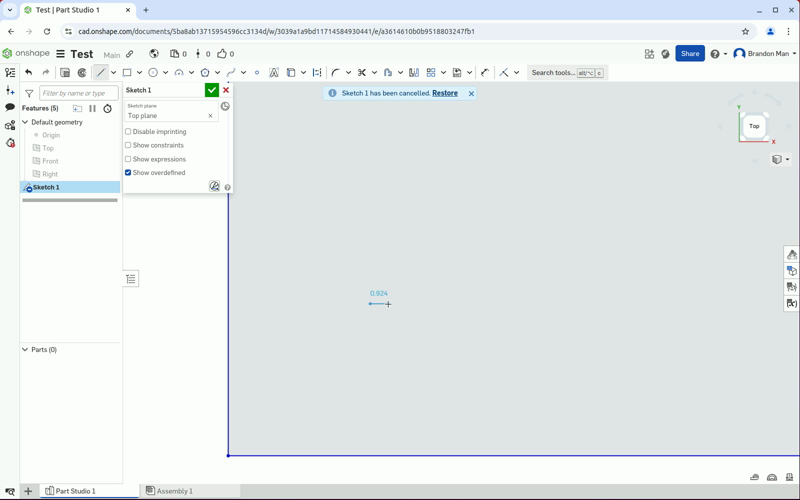
scroll(6)
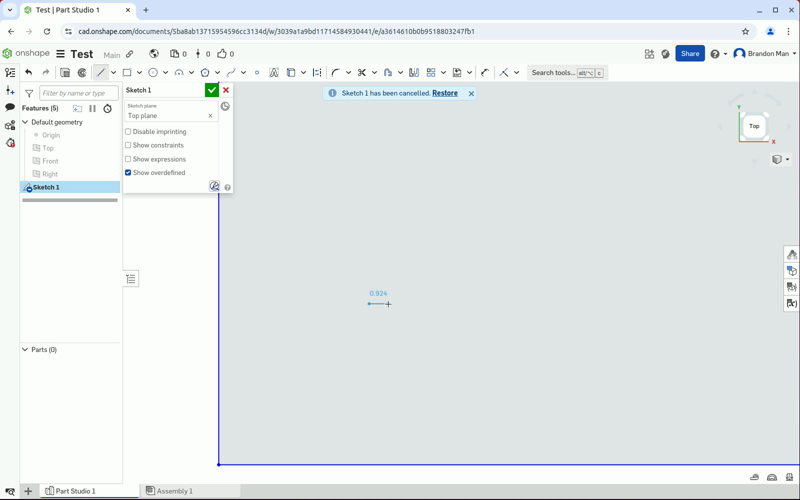
scroll(6)
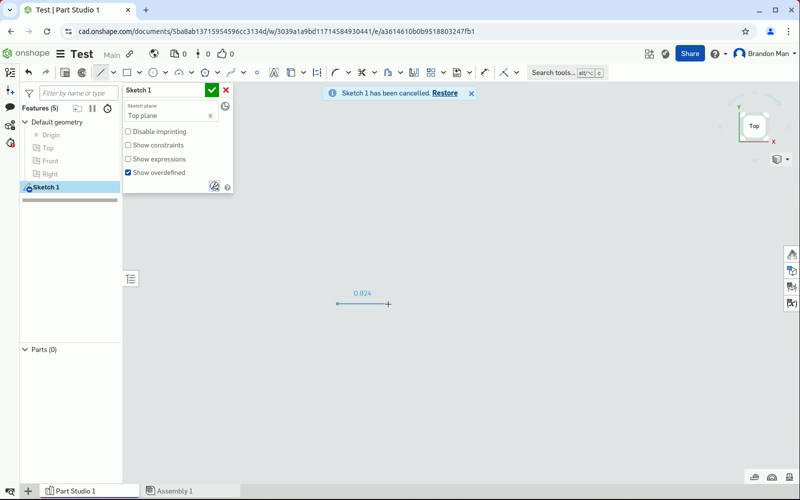
click(388, 303)
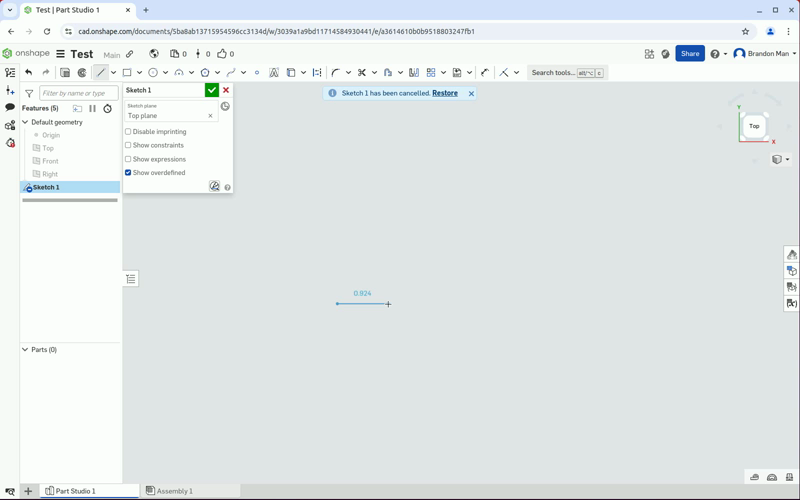
scroll(-6)
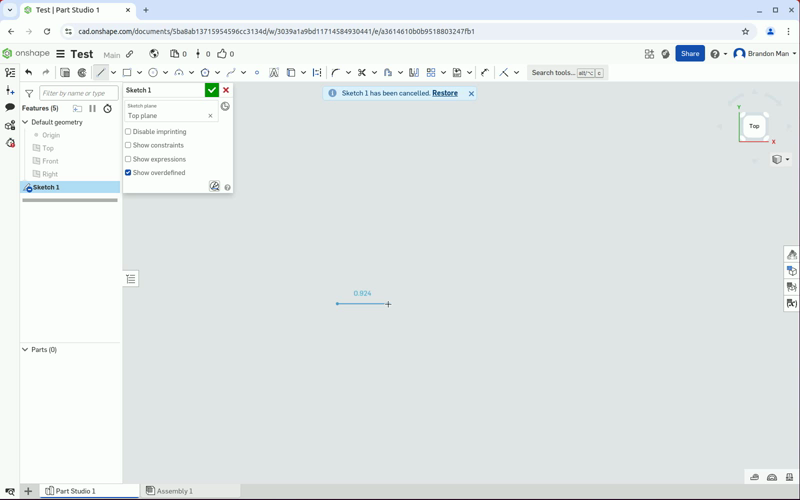
scroll(-6)
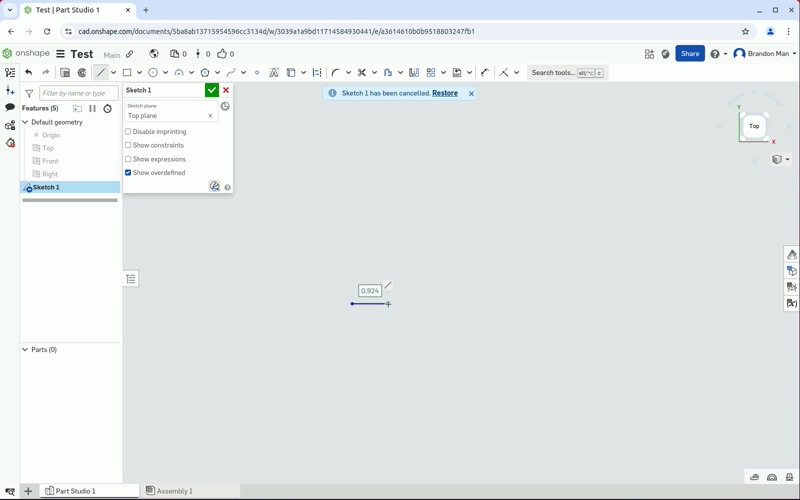
scroll(-6)
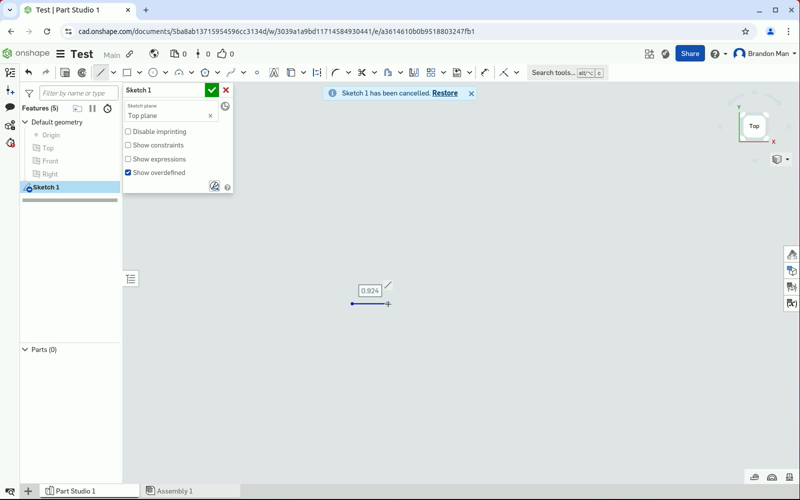
scroll(-6)
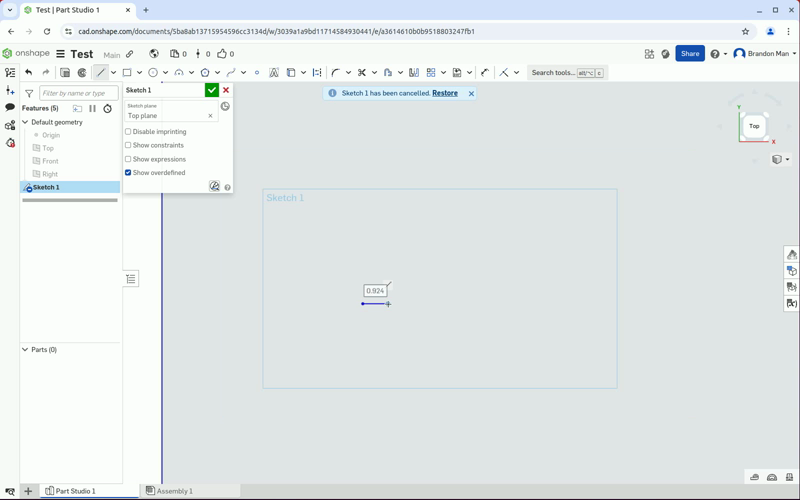
scroll(-6)
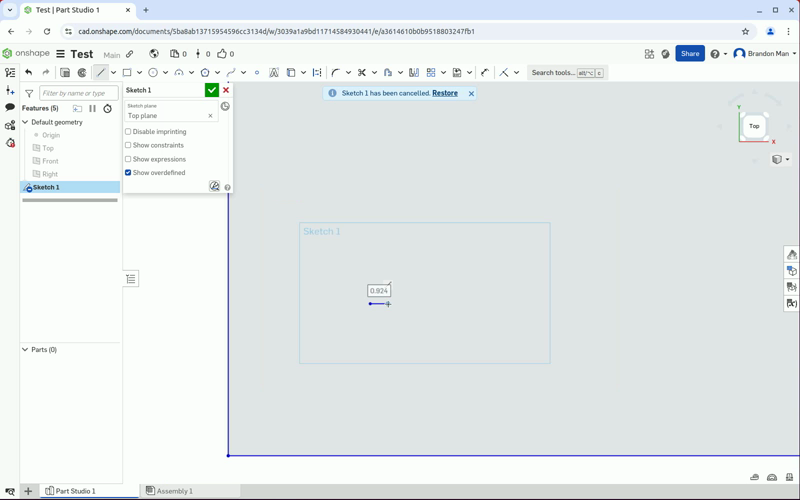
scroll(-6)
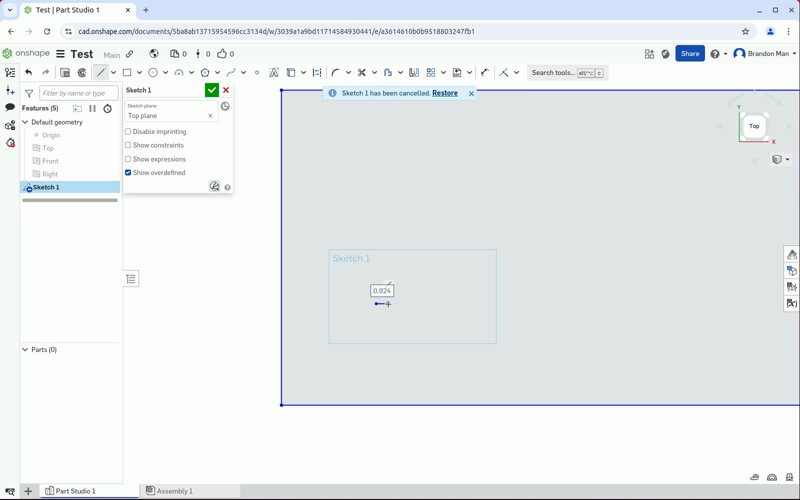
scroll(-6)
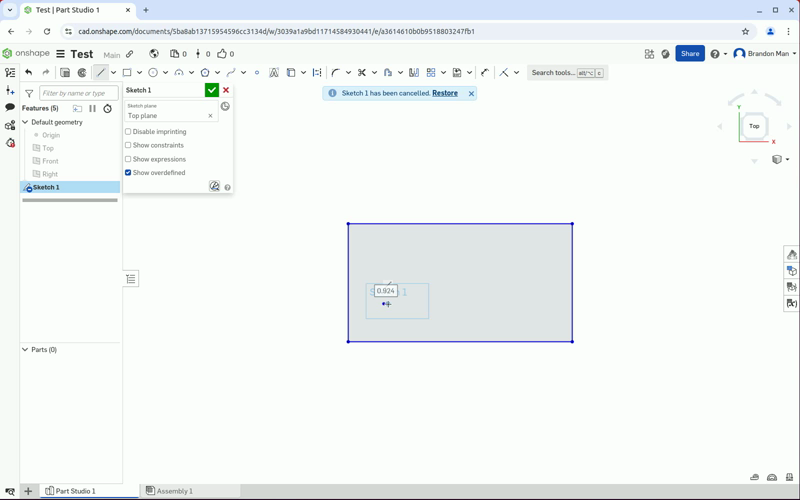
key_up(shift)
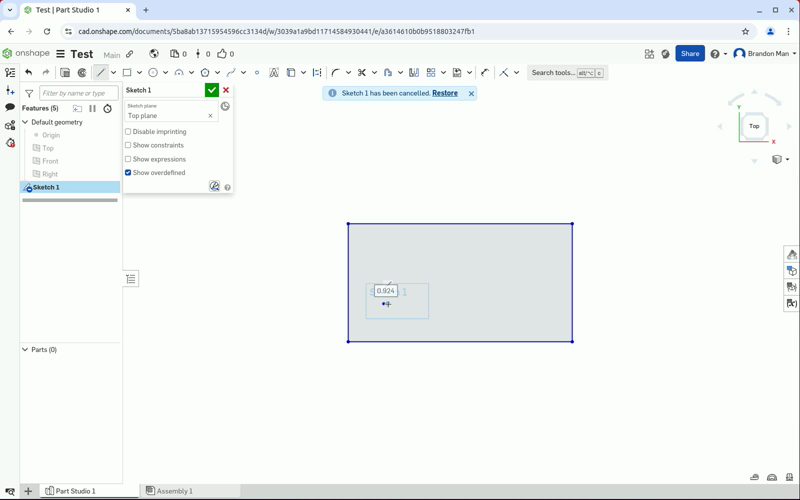
key_down(shift)
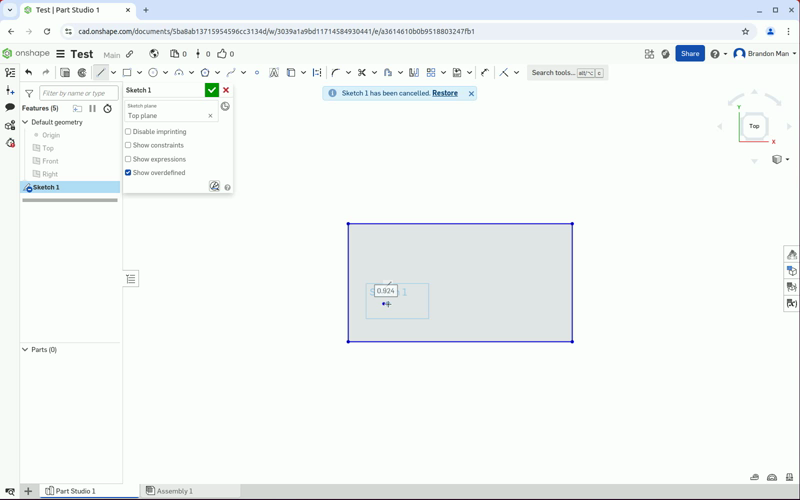
mouse_move(418, 303)
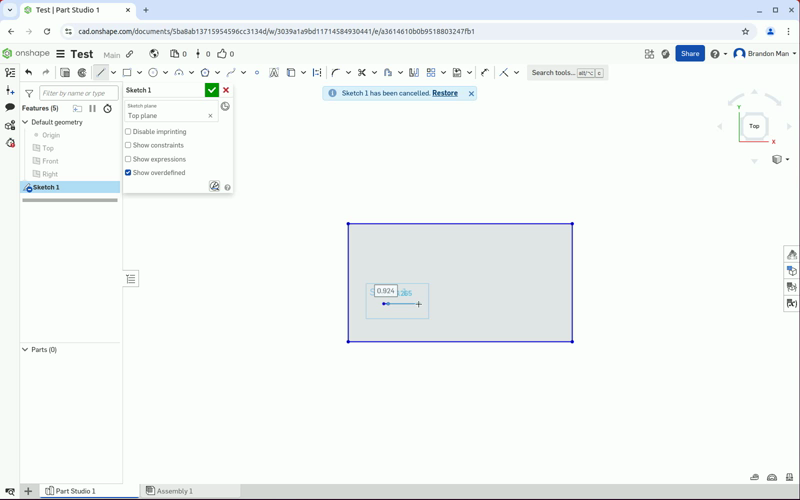
mouse_move(388, 299)
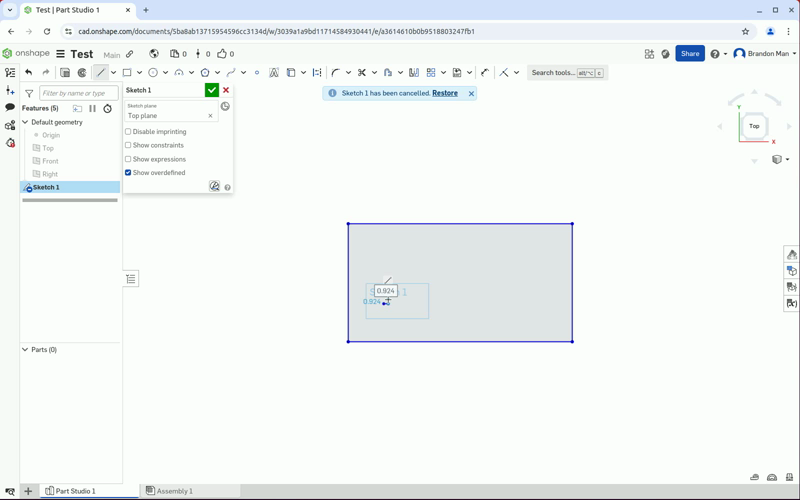
scroll(6)
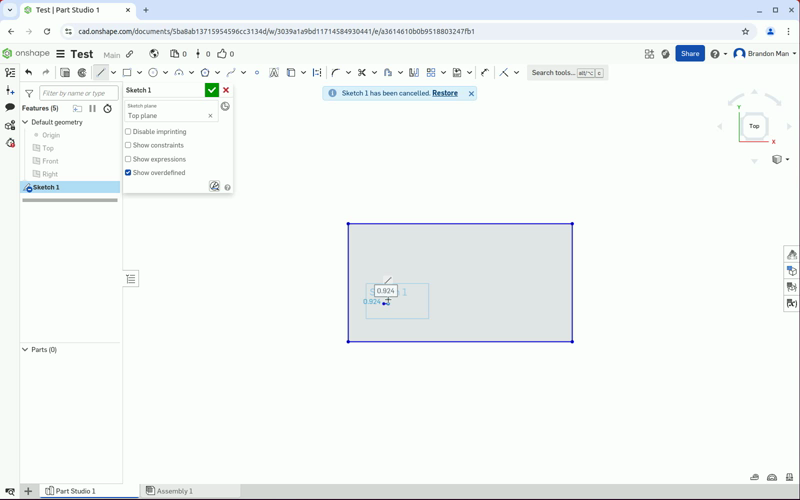
scroll(6)
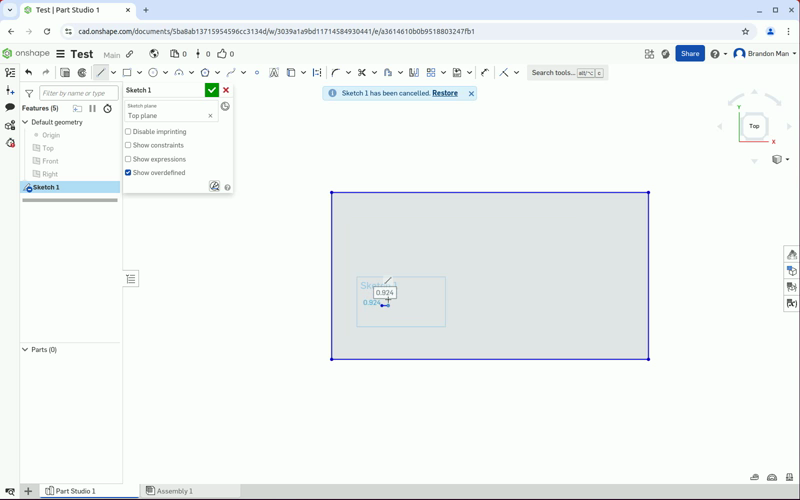
scroll(6)
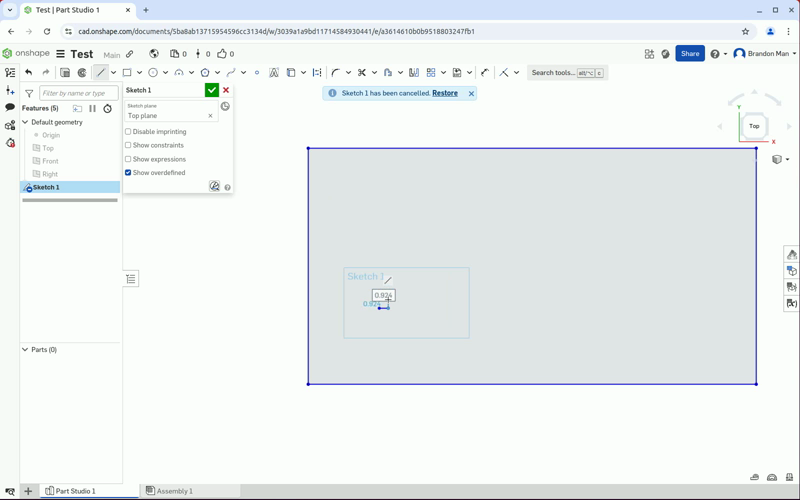
scroll(6)
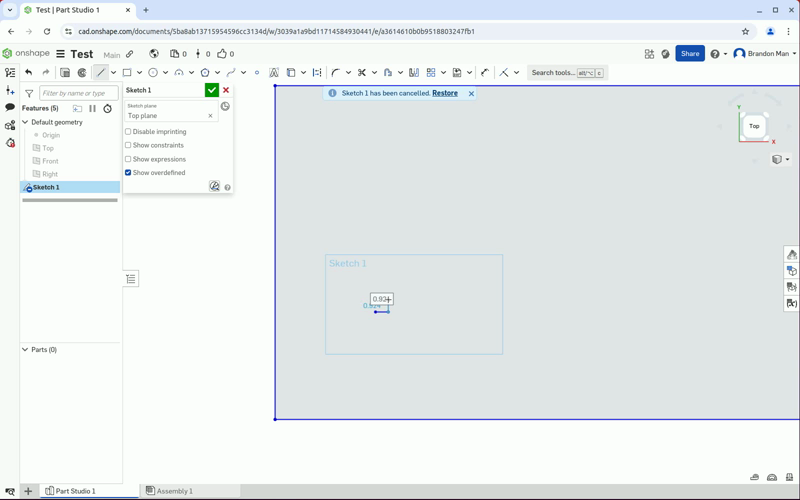
scroll(6)
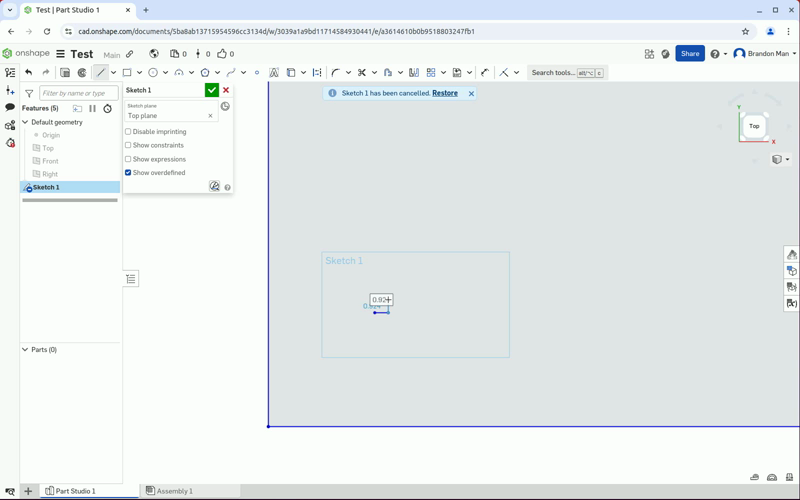
scroll(6)
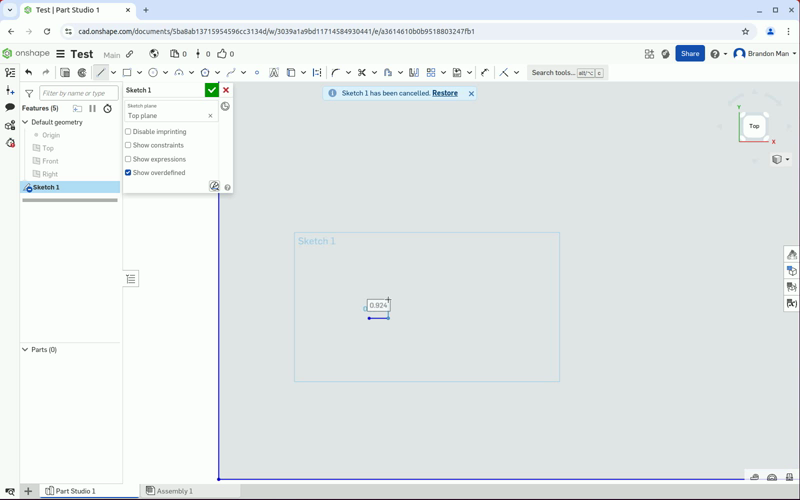
scroll(6)
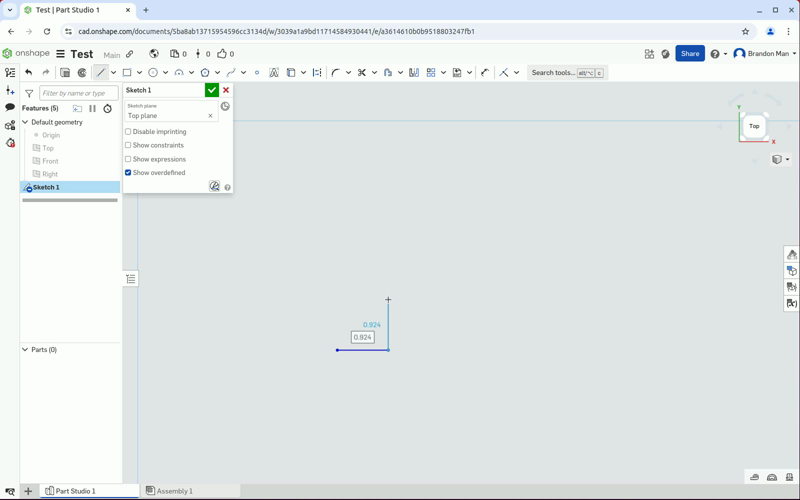
click(388, 299)
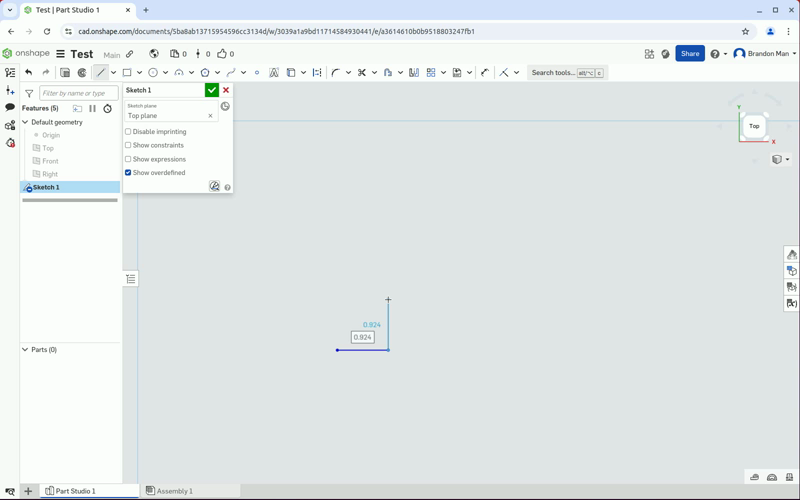
scroll(-6)
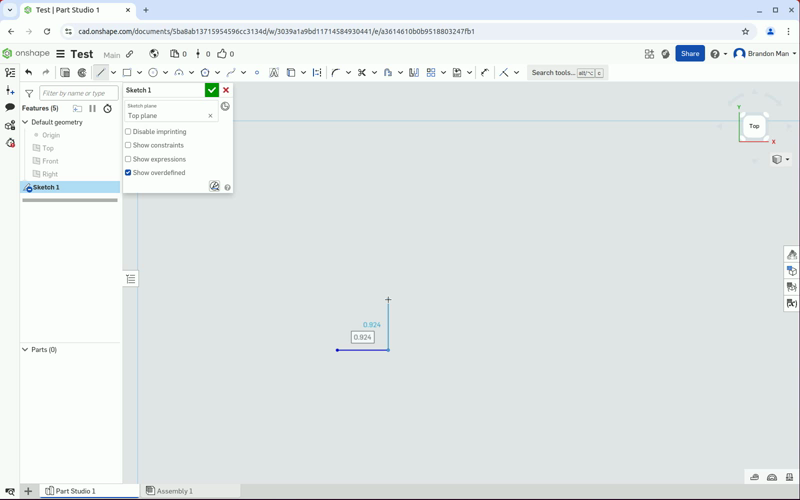
scroll(-6)
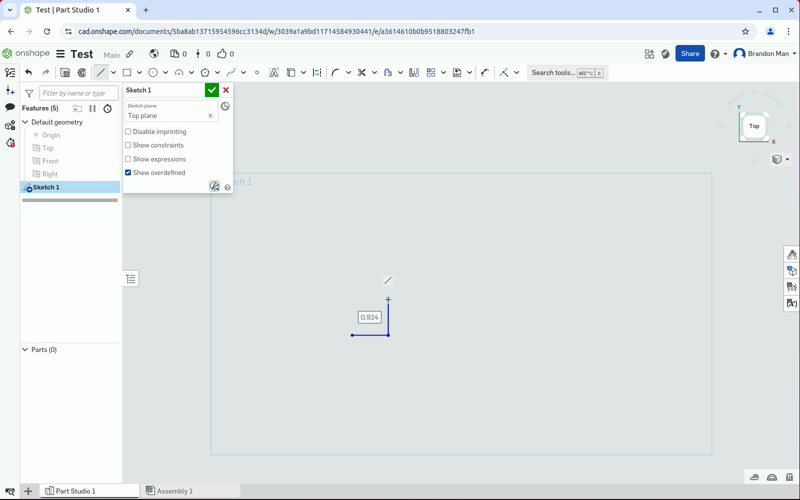
scroll(-6)
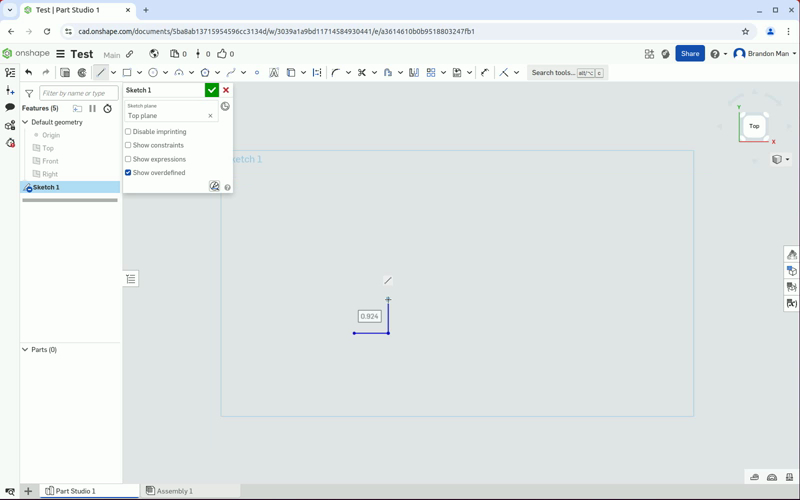
scroll(-6)
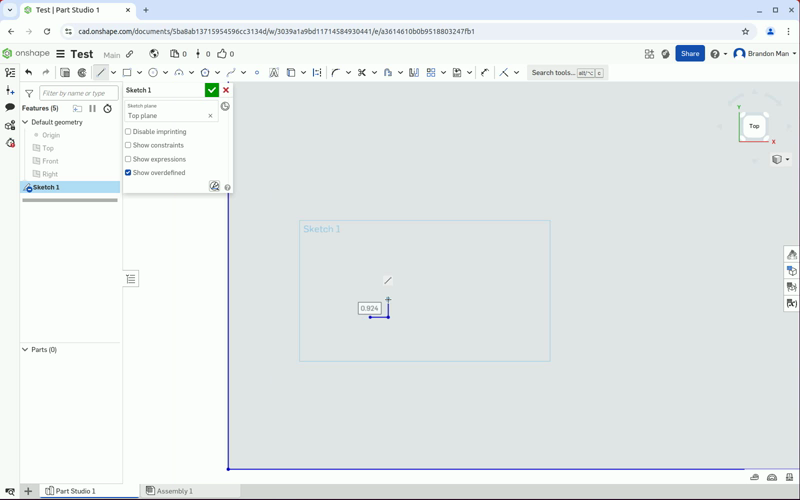
scroll(-6)
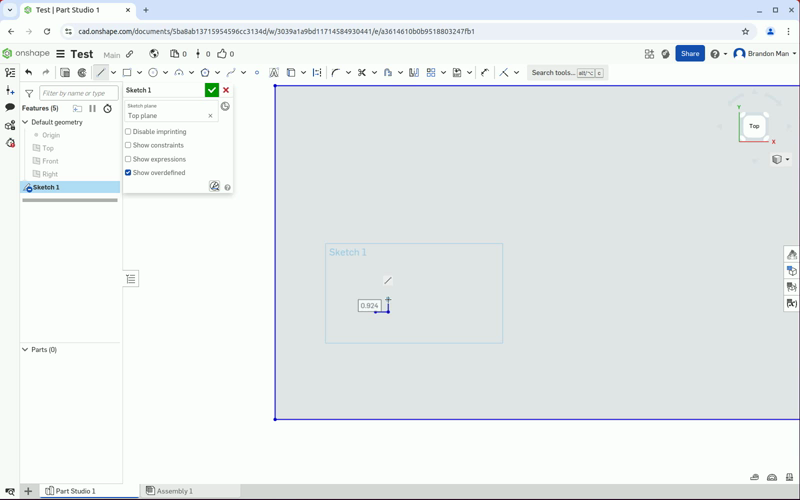
scroll(-6)
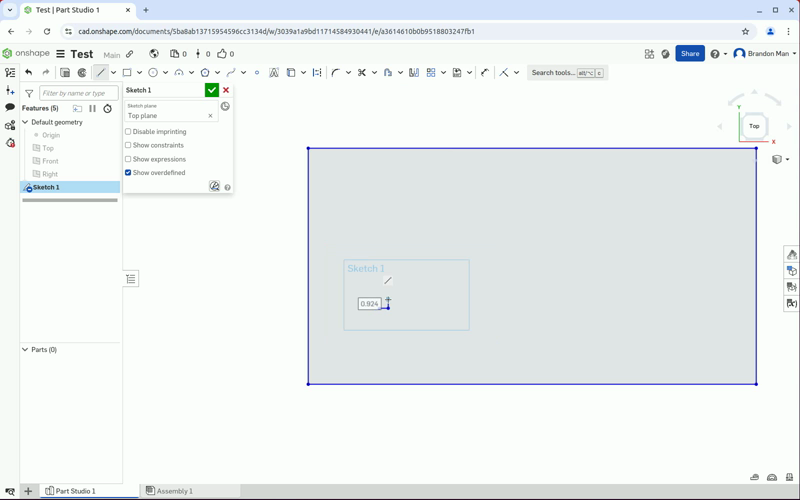
scroll(-6)
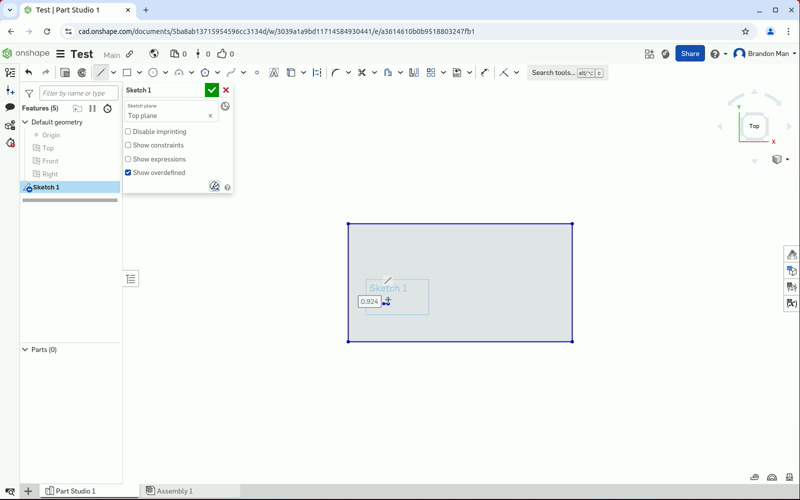
key_up(shift)
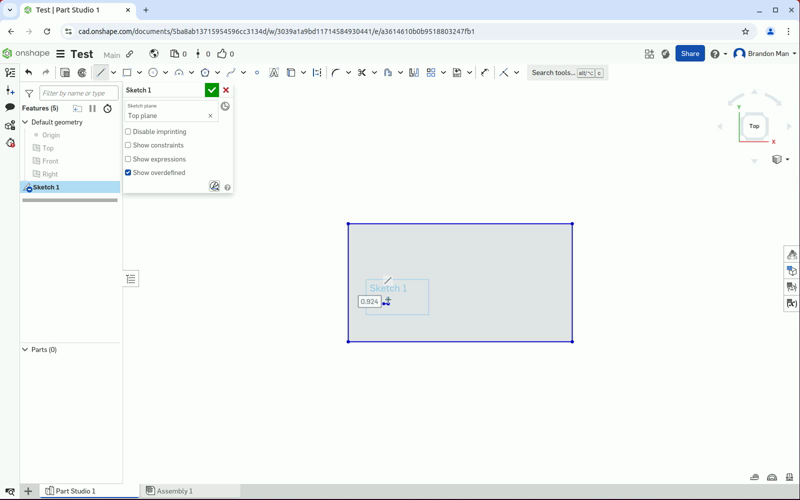
key_down(shift)
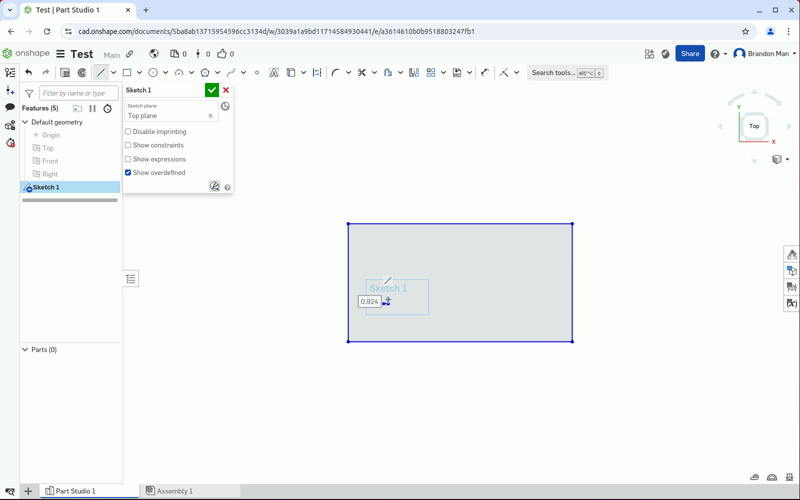
mouse_move(418, 299)
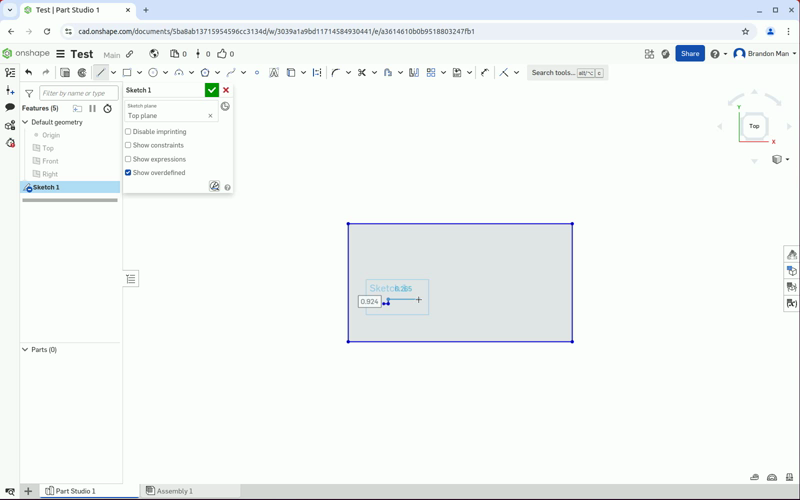
mouse_move(383, 299)
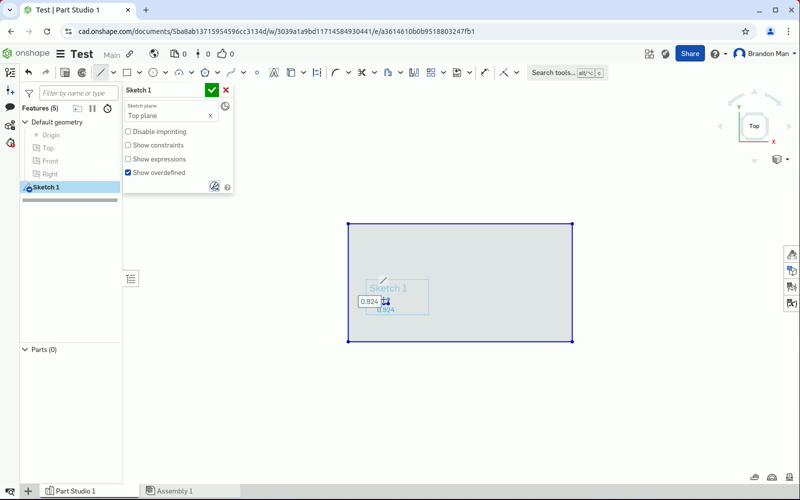
scroll(6)
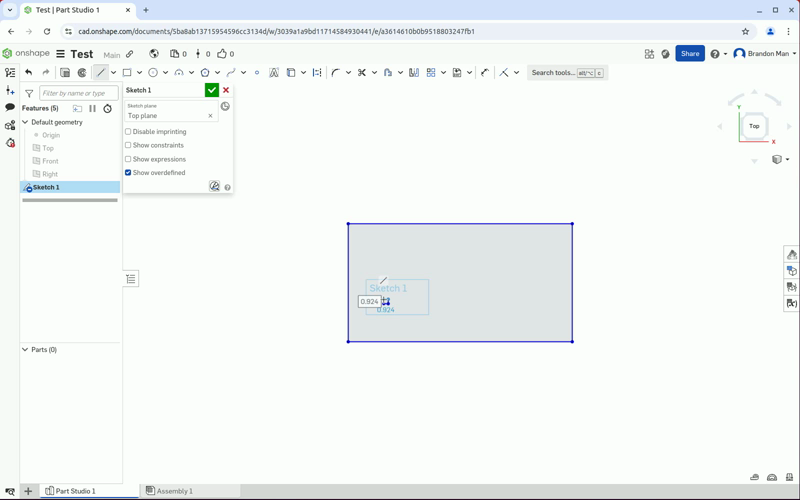
scroll(6)
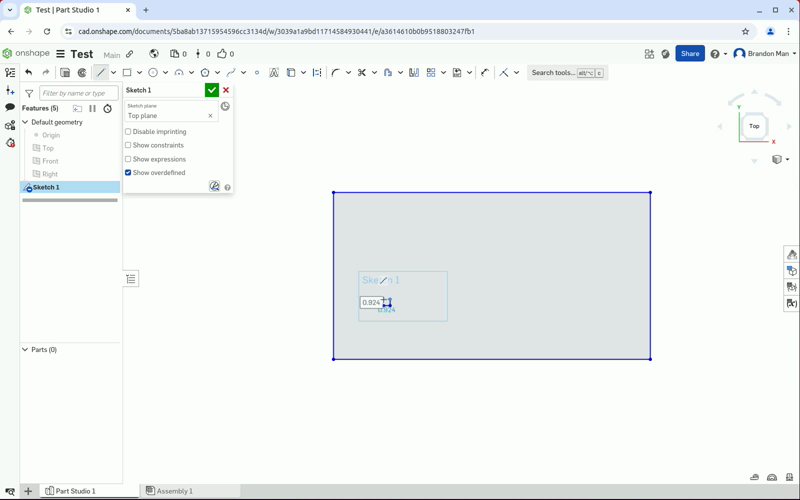
scroll(6)
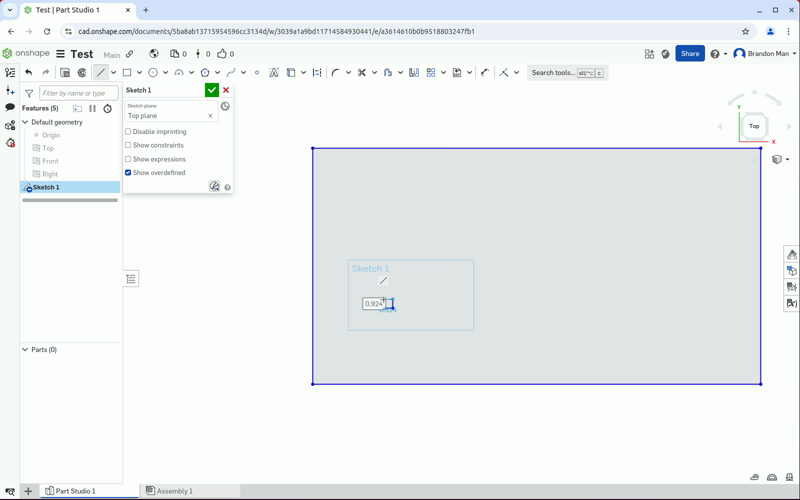
scroll(6)
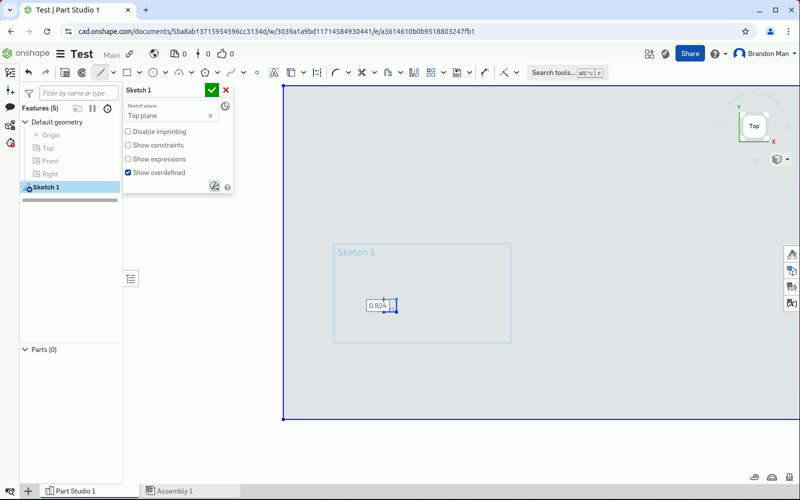
scroll(6)
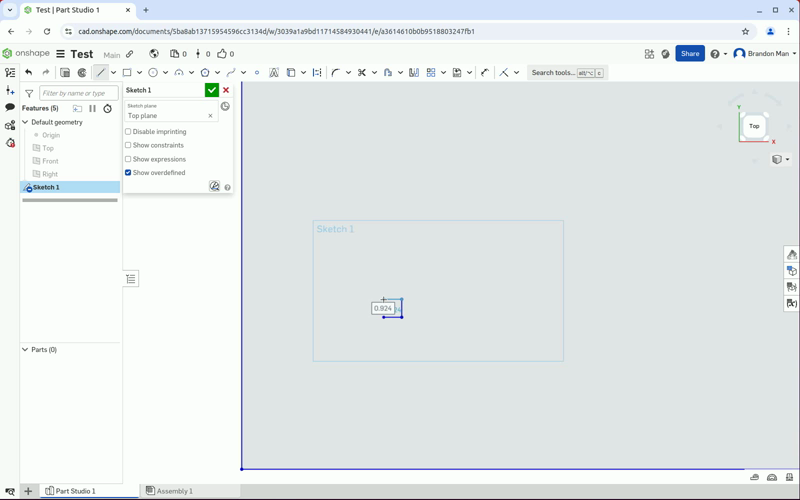
scroll(6)
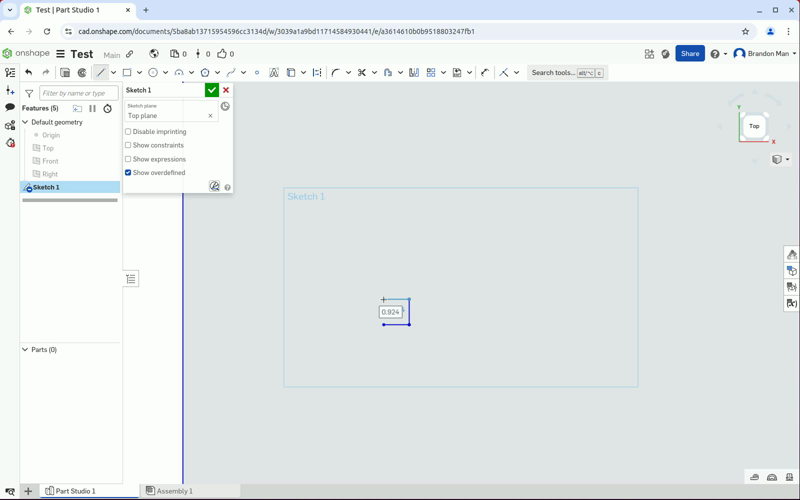
scroll(6)
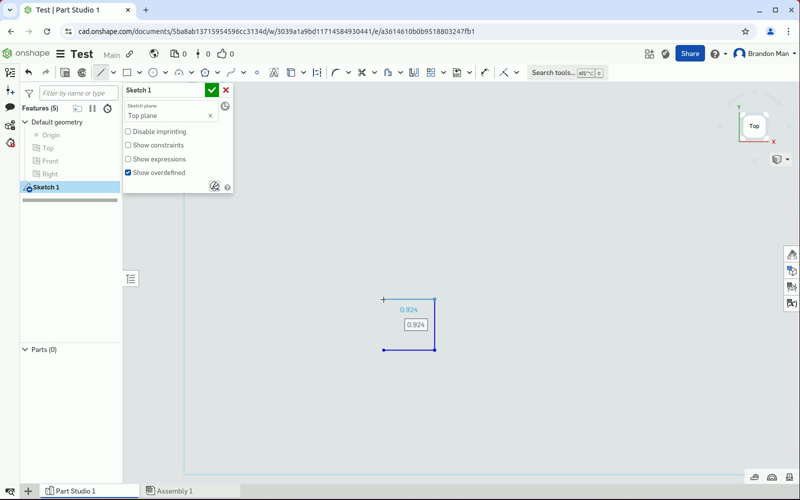
click(383, 299)
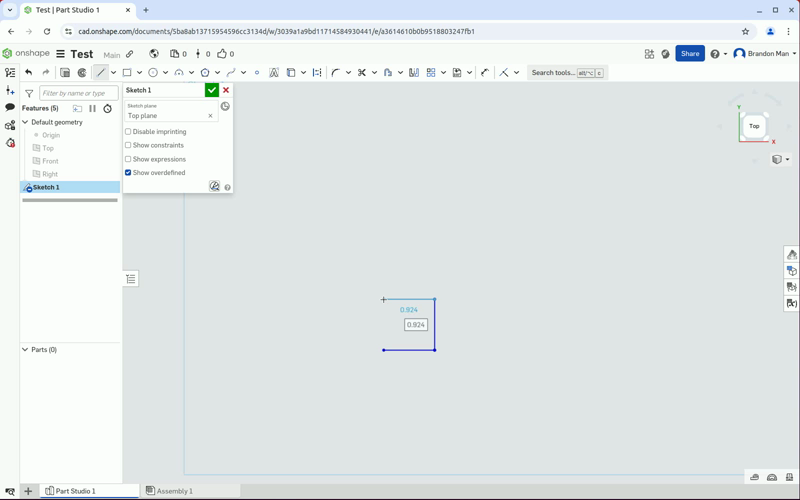
scroll(-6)
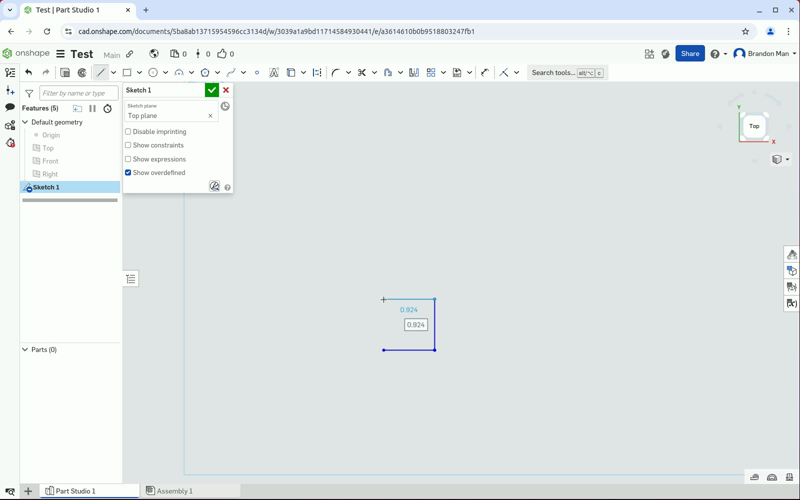
scroll(-6)
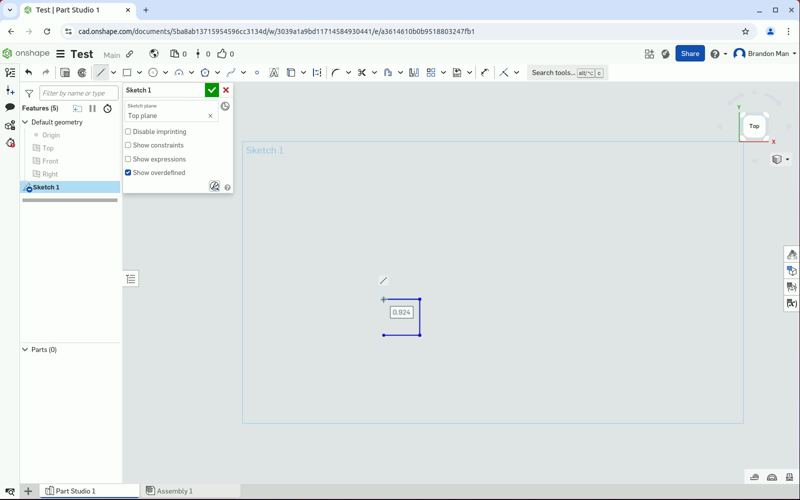
scroll(-6)
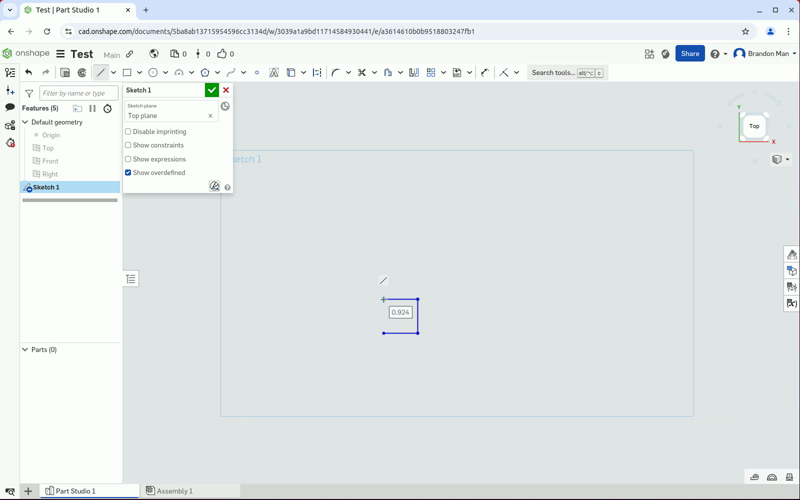
scroll(-6)
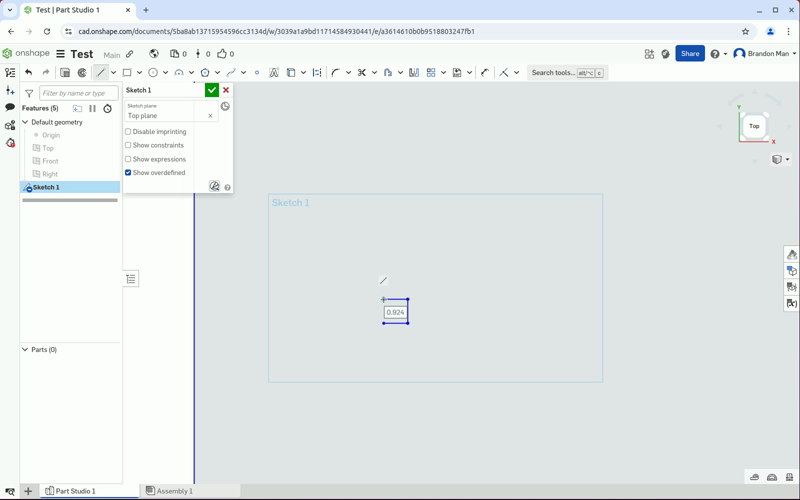
scroll(-6)
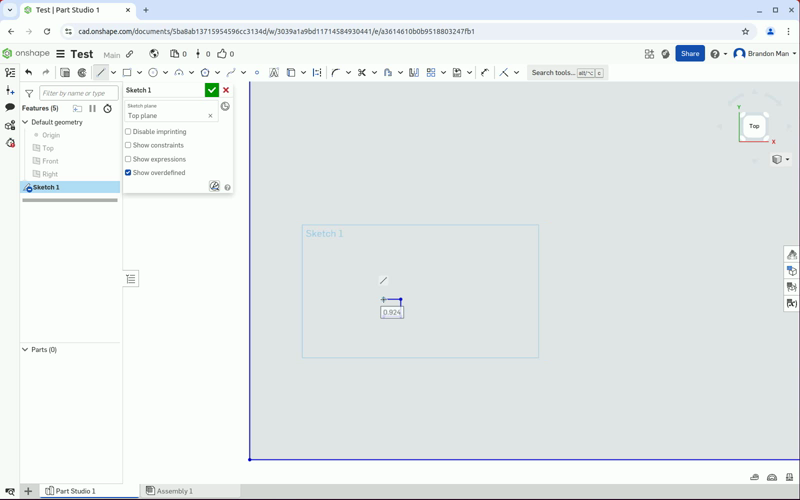
scroll(-6)
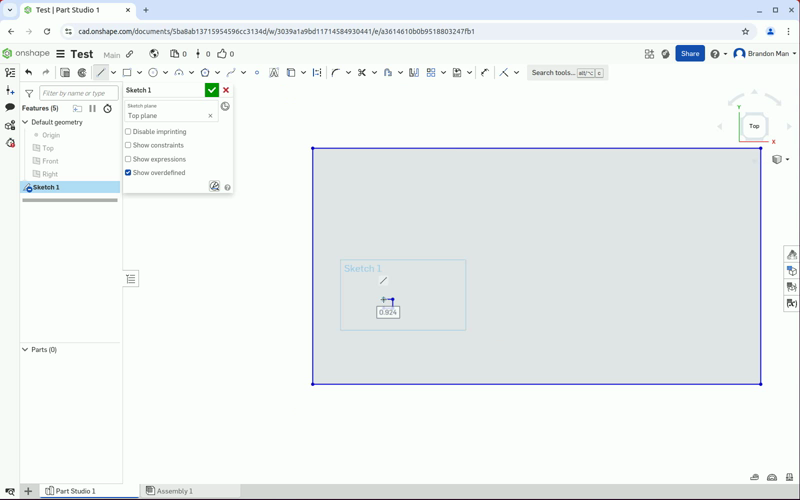
scroll(-6)
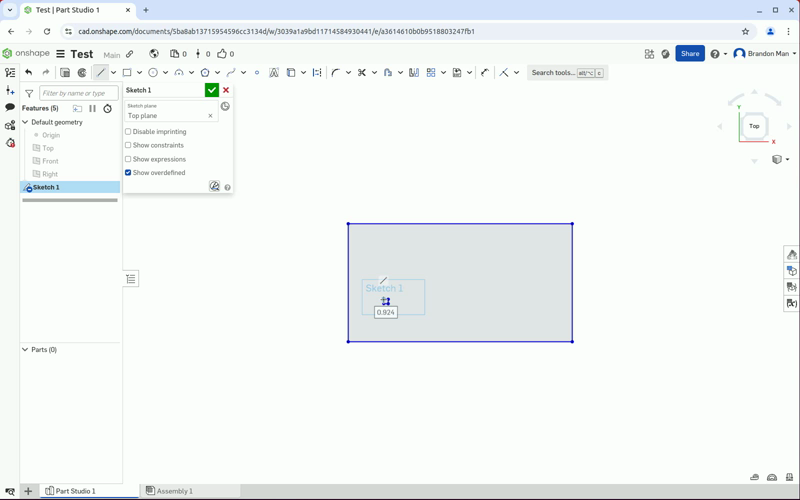
key_up(shift)
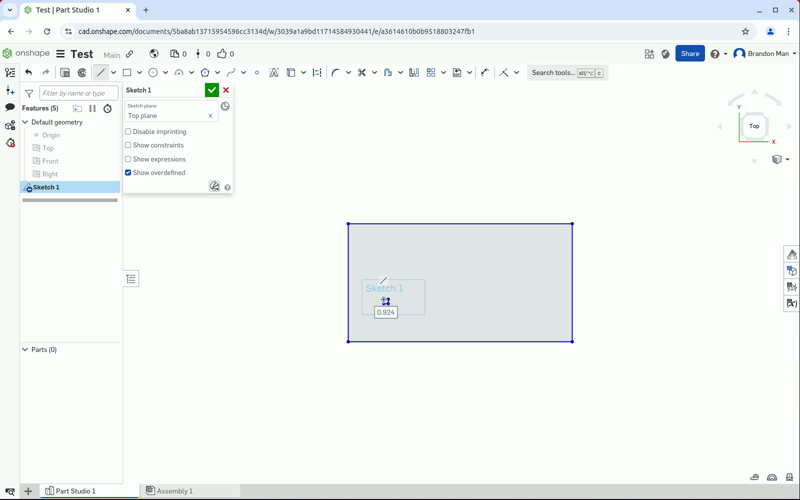
mouse_move(413, 299)
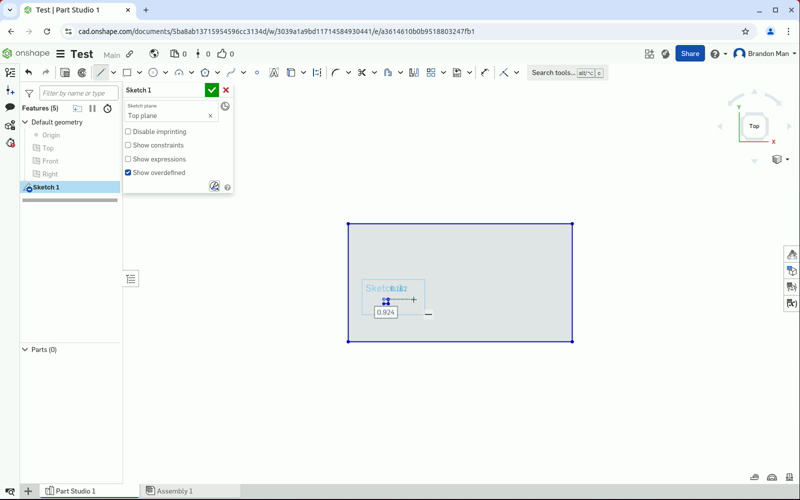
key_down(shift)
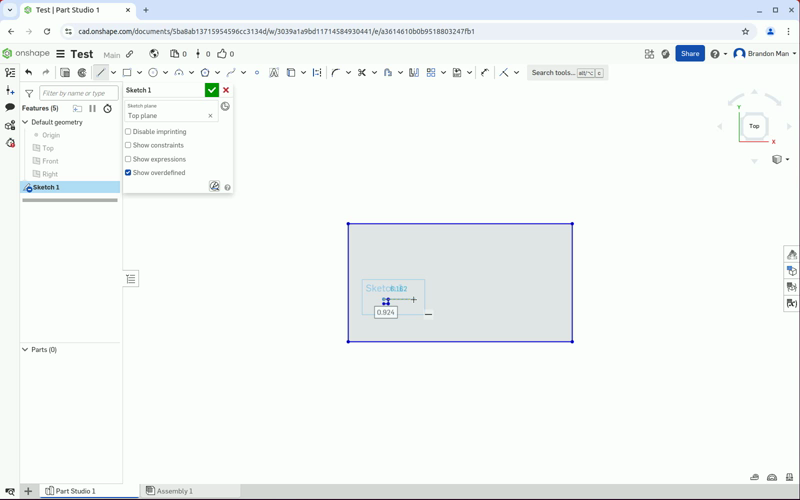
mouse_move(383, 303)
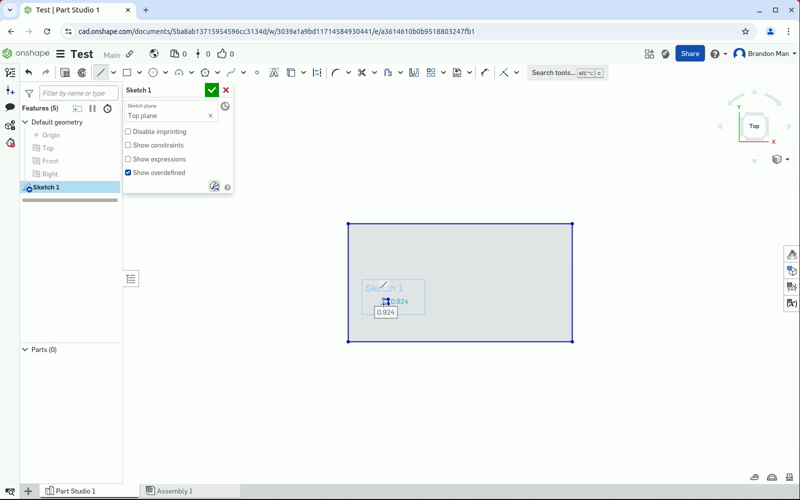
scroll(6)
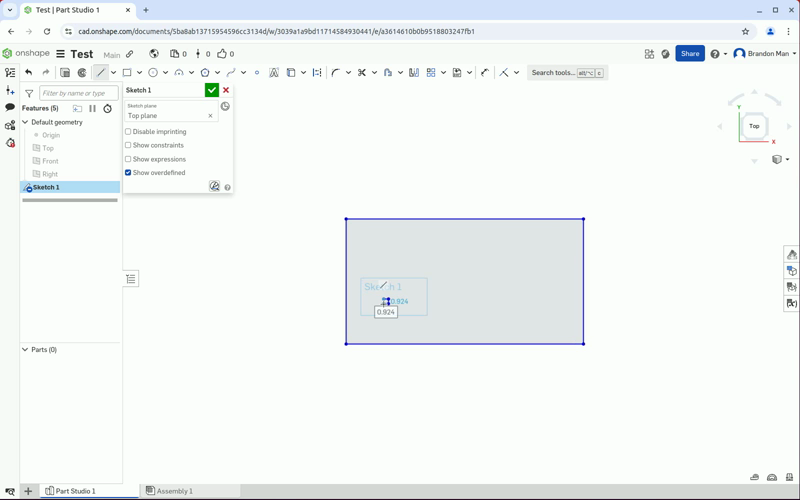
scroll(6)
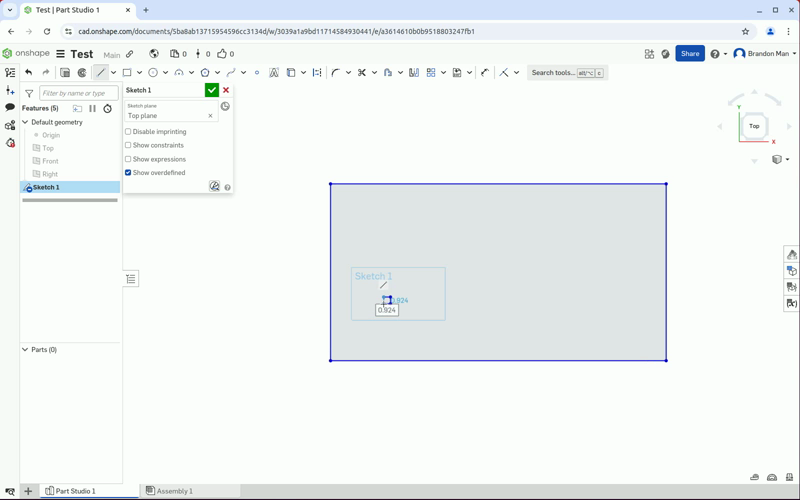
scroll(6)
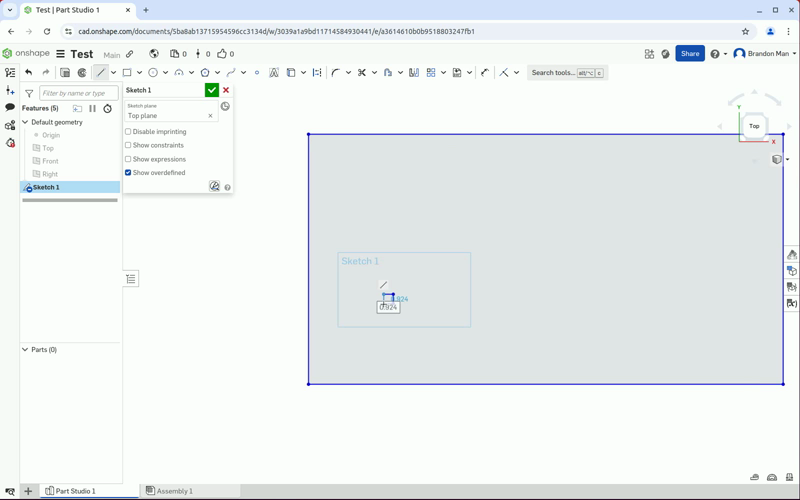
scroll(6)
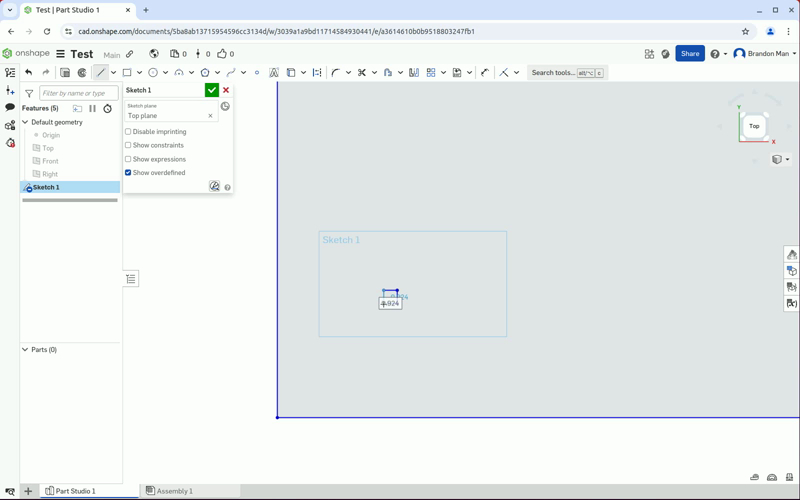
scroll(6)
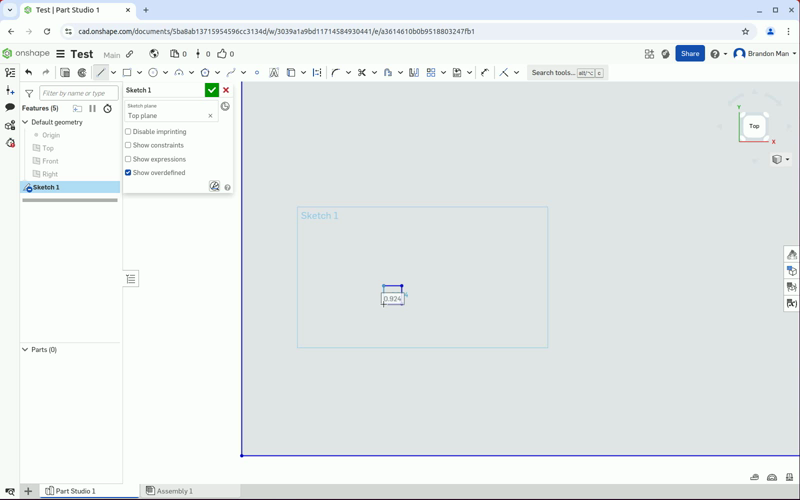
scroll(6)
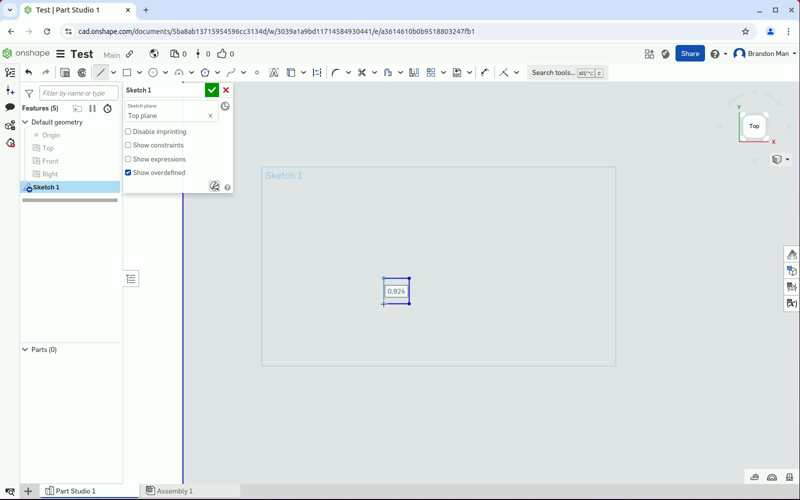
scroll(6)
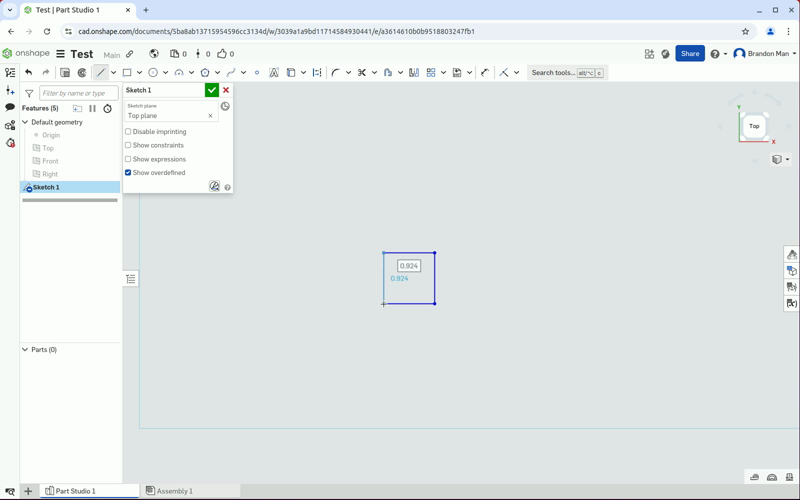
key_up(shift)
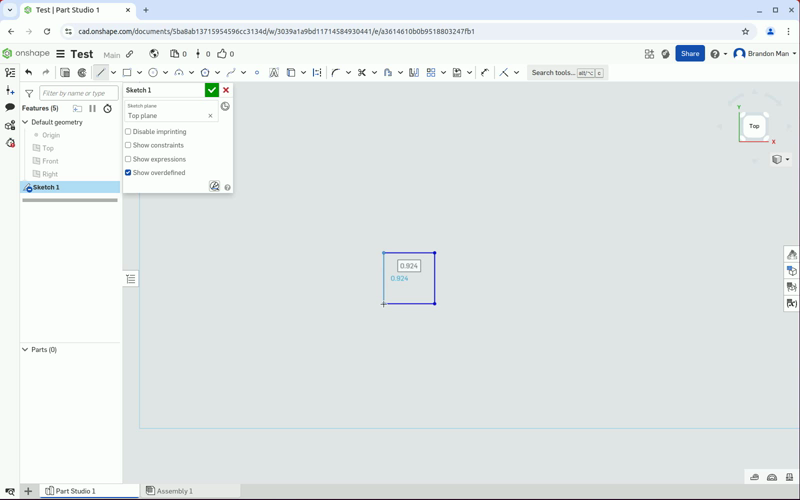
click(383, 303)
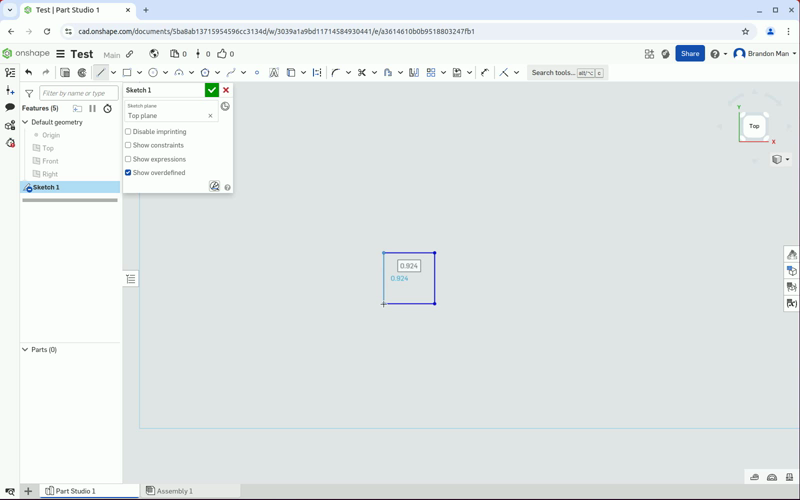
scroll(-6)
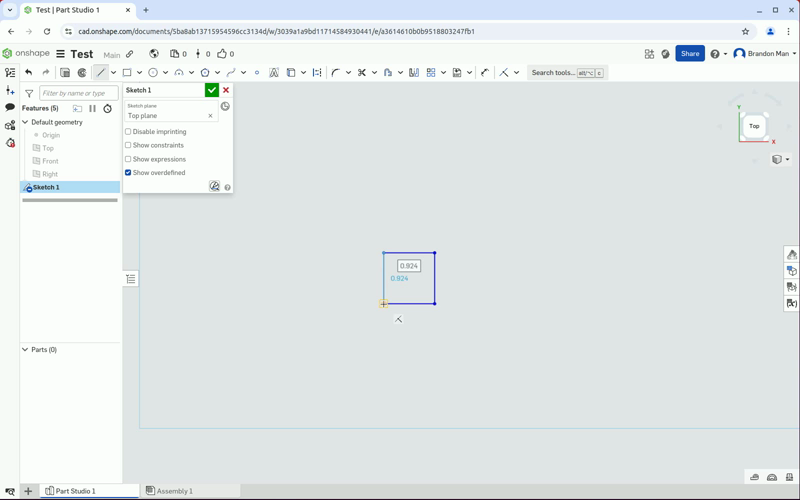
scroll(-6)
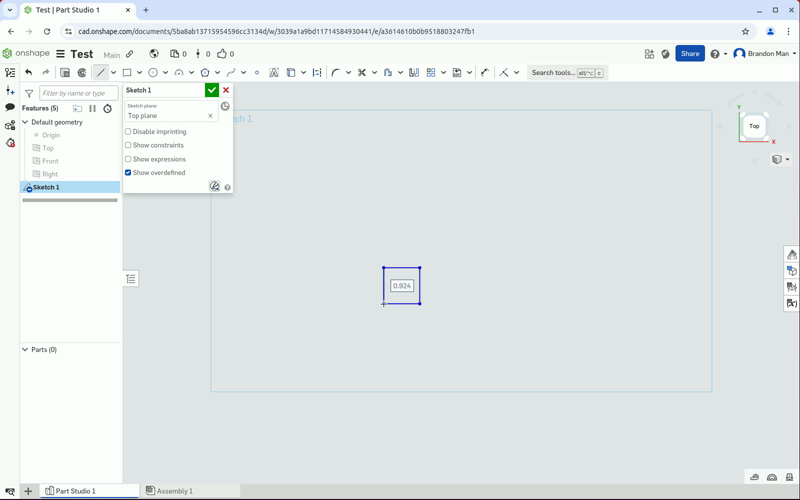
scroll(-6)
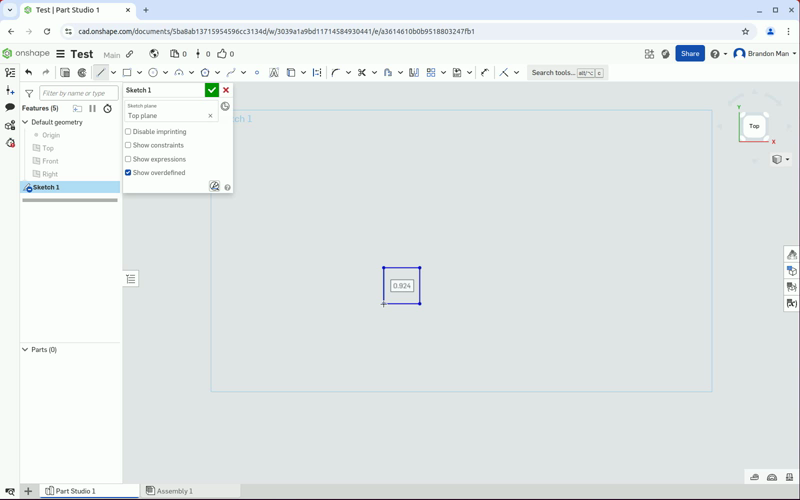
scroll(-6)
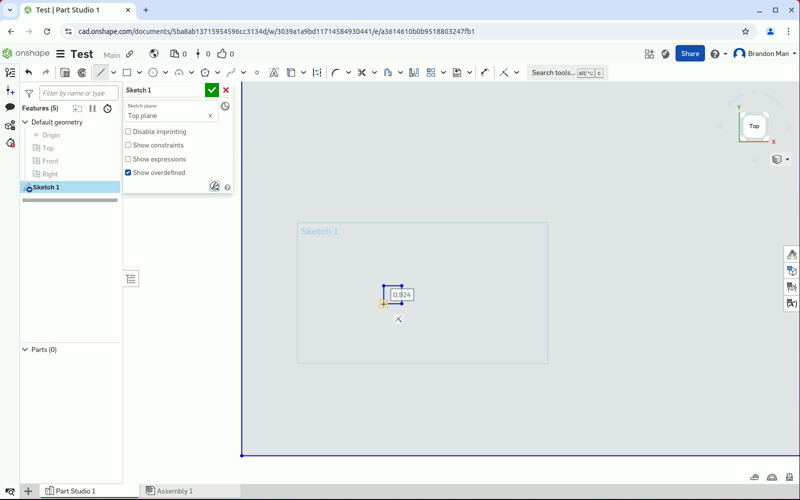
scroll(-6)
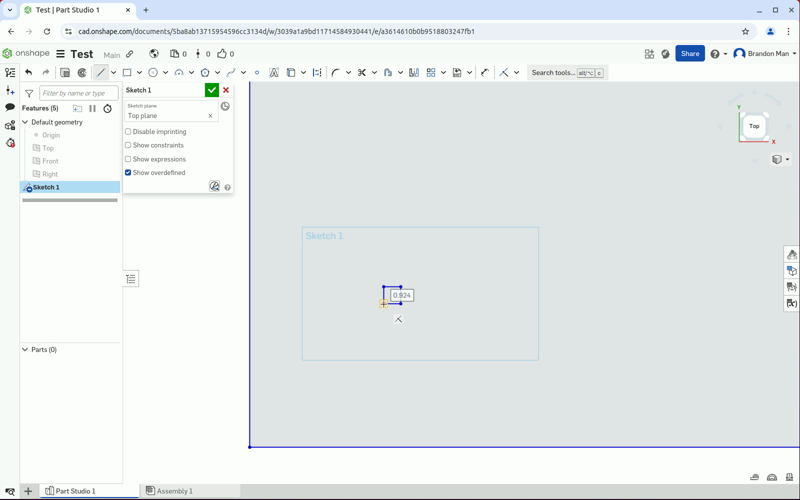
scroll(-6)
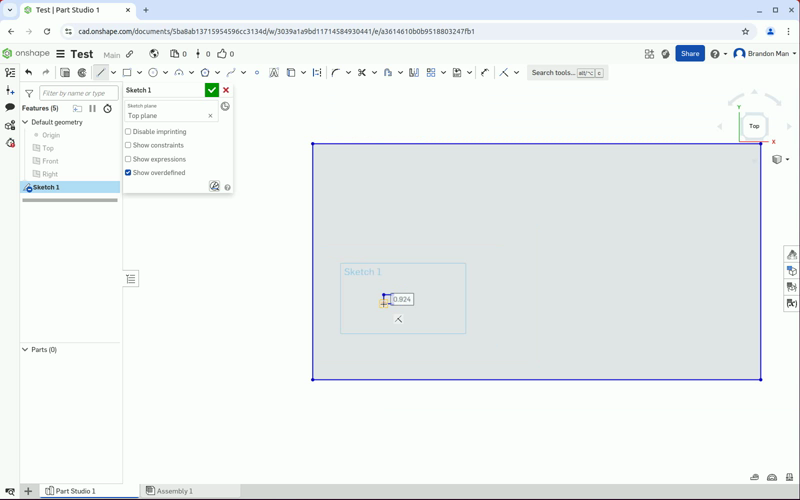
scroll(-6)
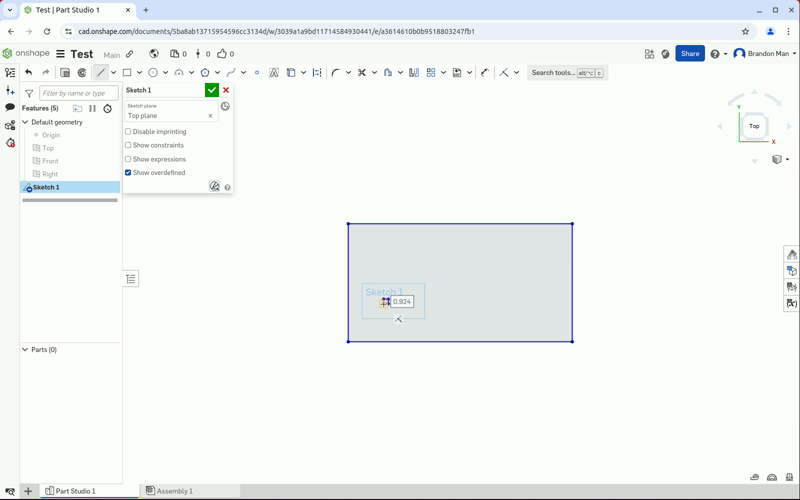
key(esc)
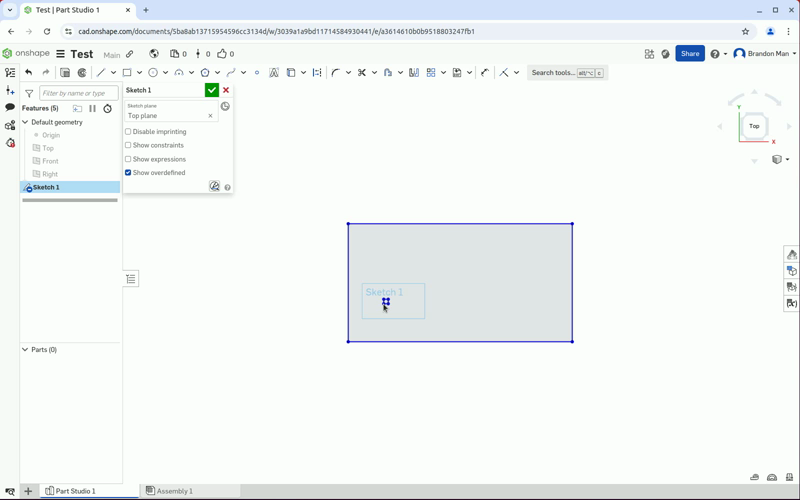
key(l)
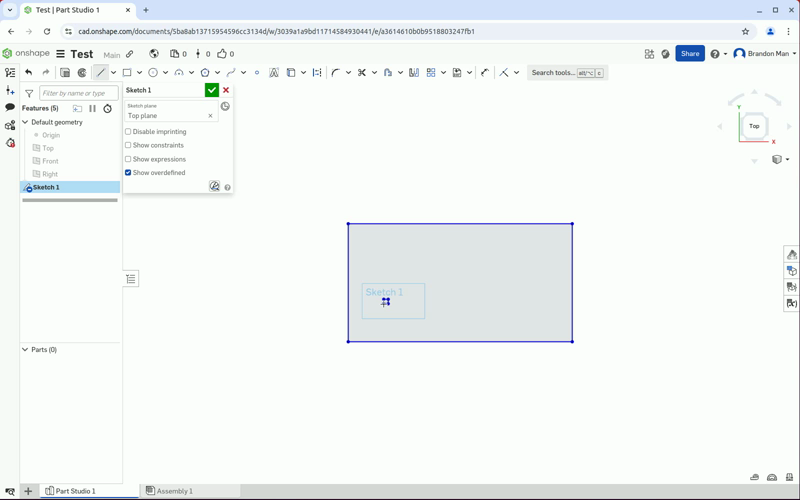
key_down(shift)
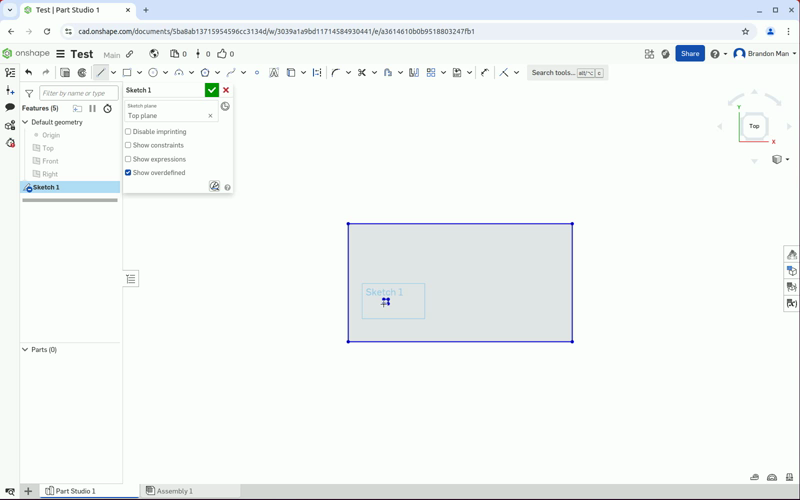
mouse_move(383, 285)
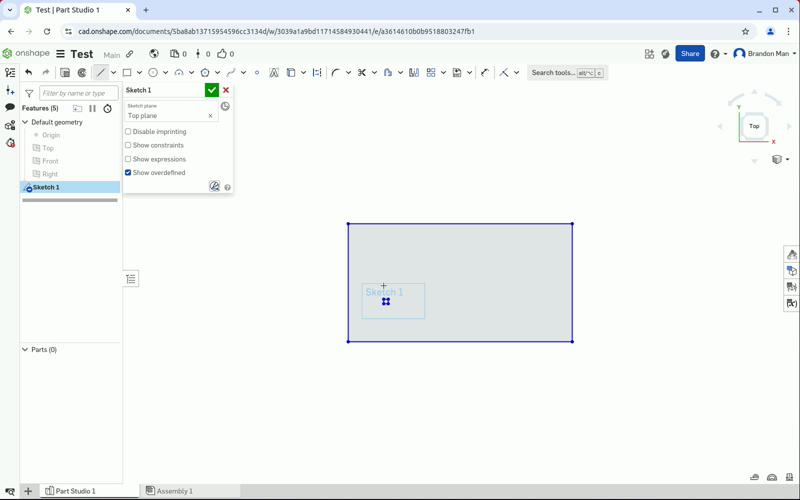
click(383, 285)
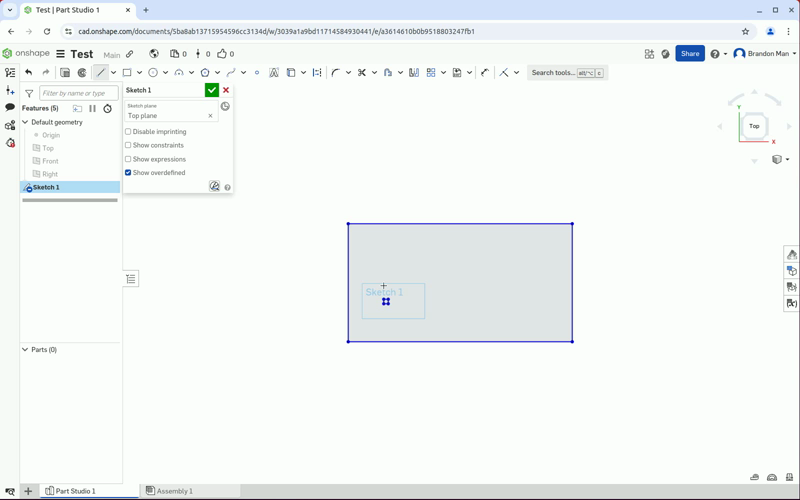
key_up(shift)
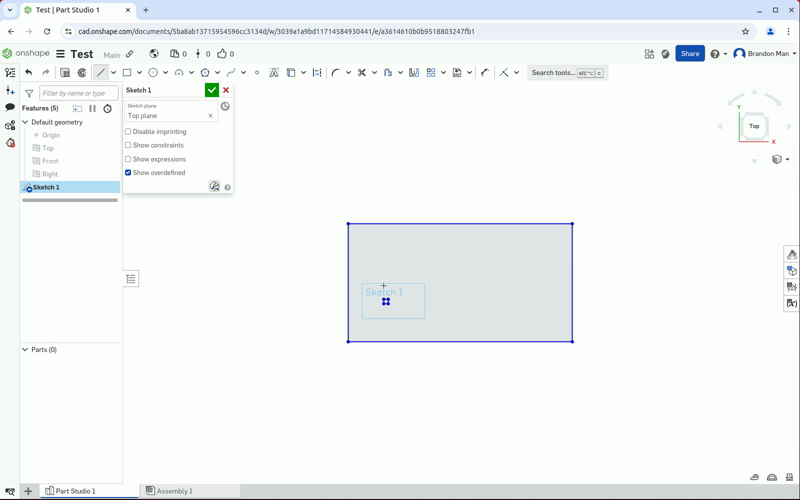
key_down(shift)
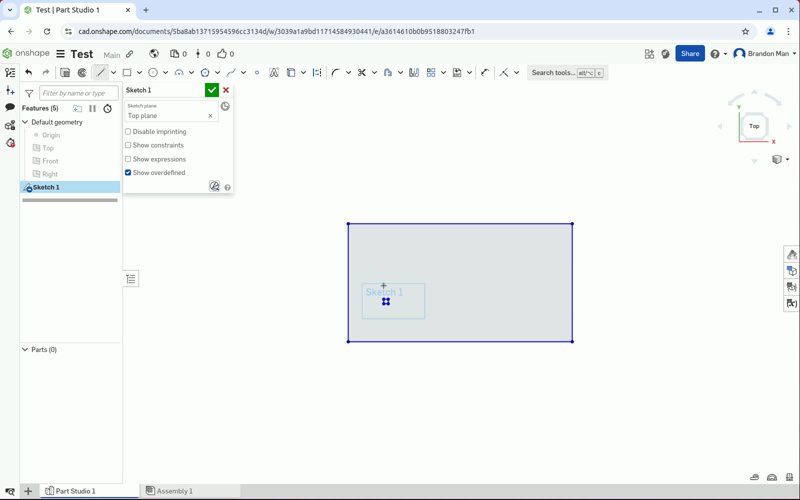
mouse_move(413, 285)
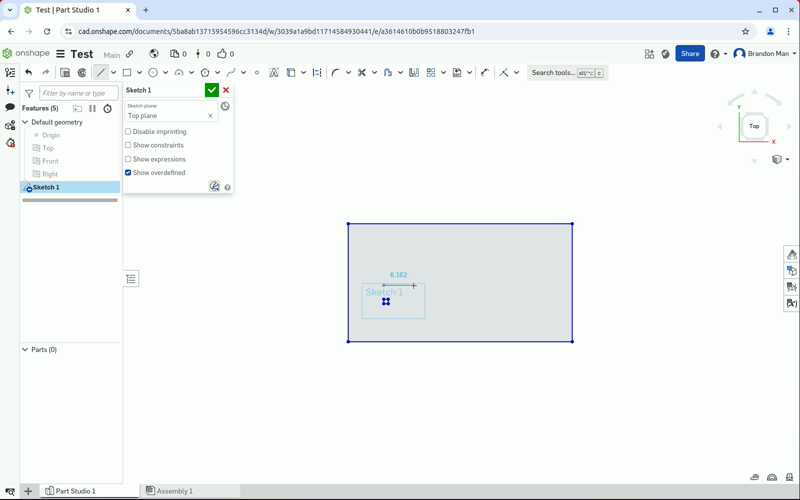
mouse_move(388, 285)
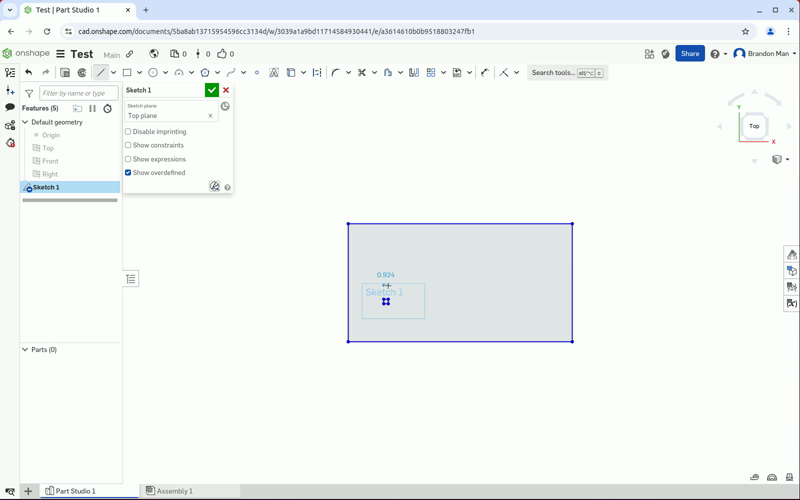
scroll(6)
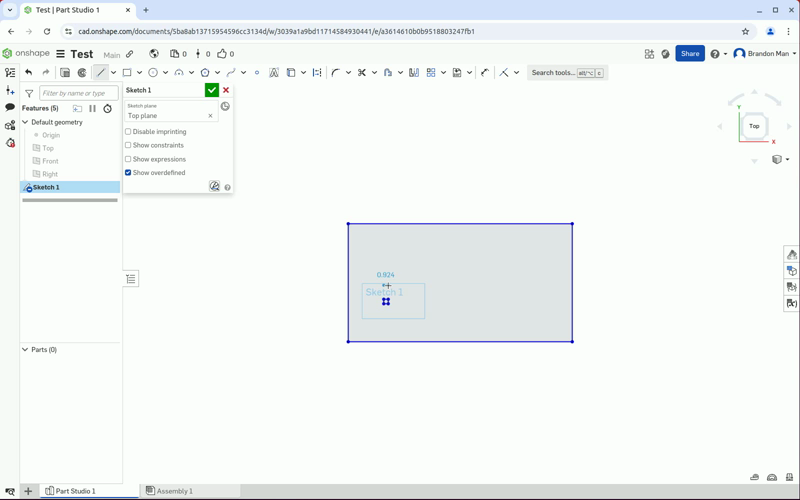
scroll(6)
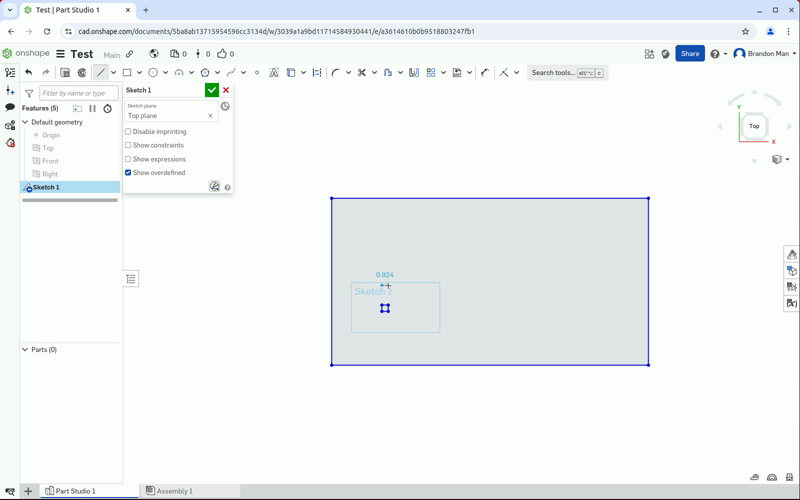
scroll(6)
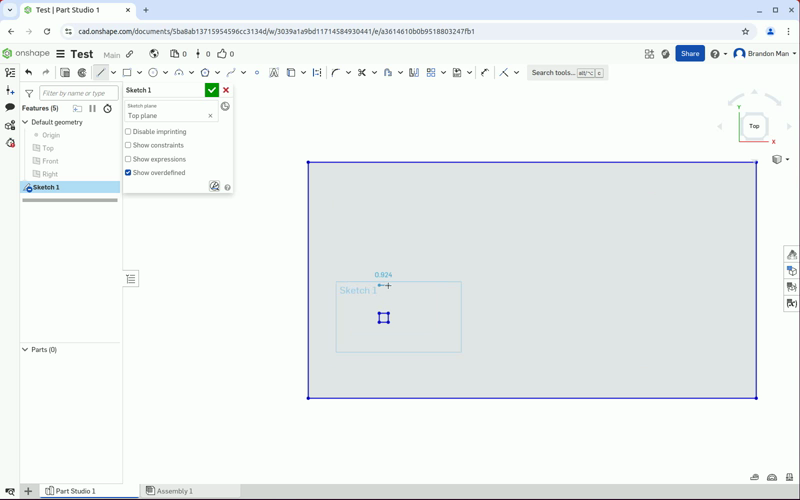
scroll(6)
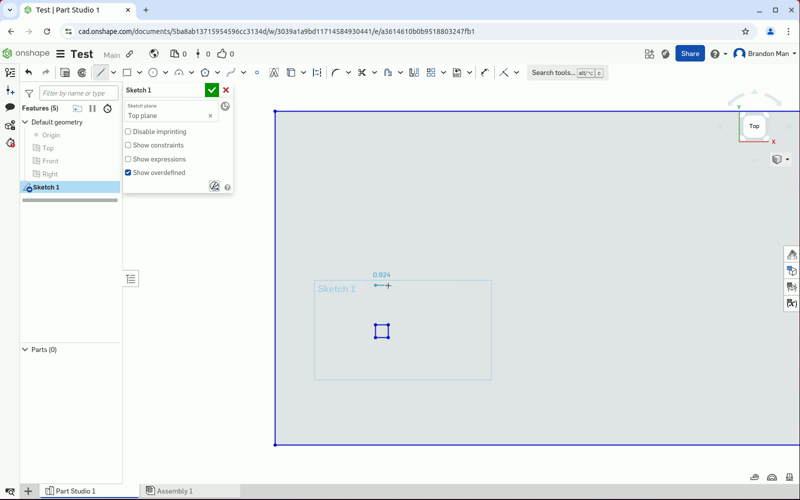
scroll(6)
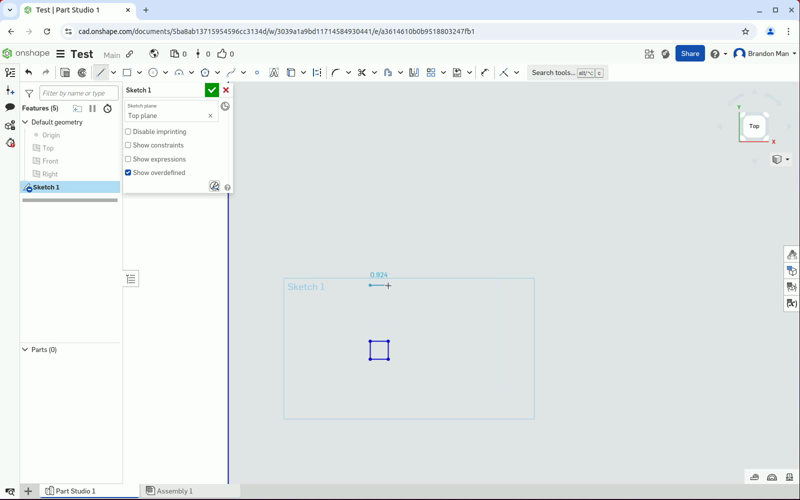
scroll(6)
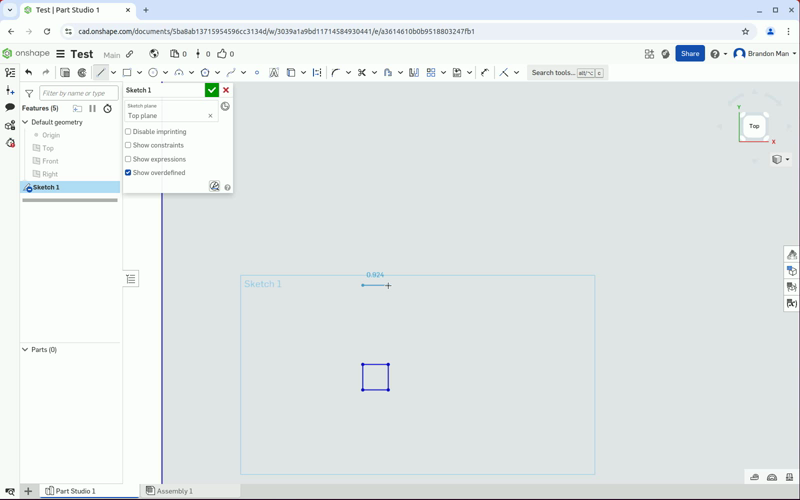
scroll(6)
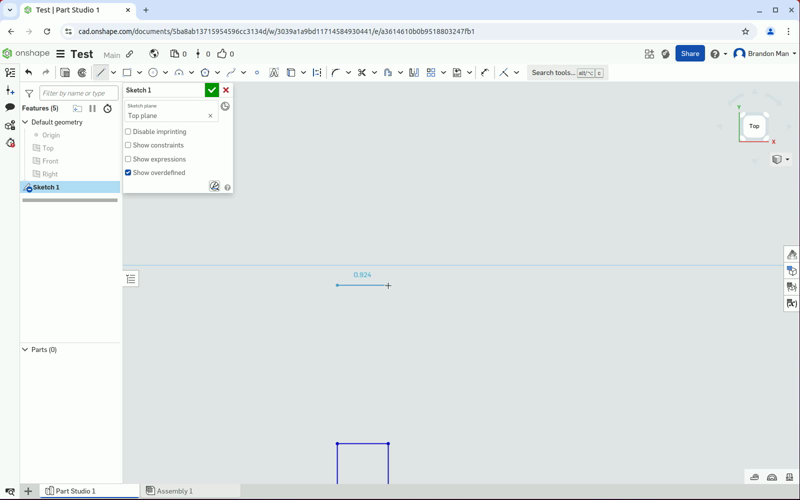
click(388, 285)
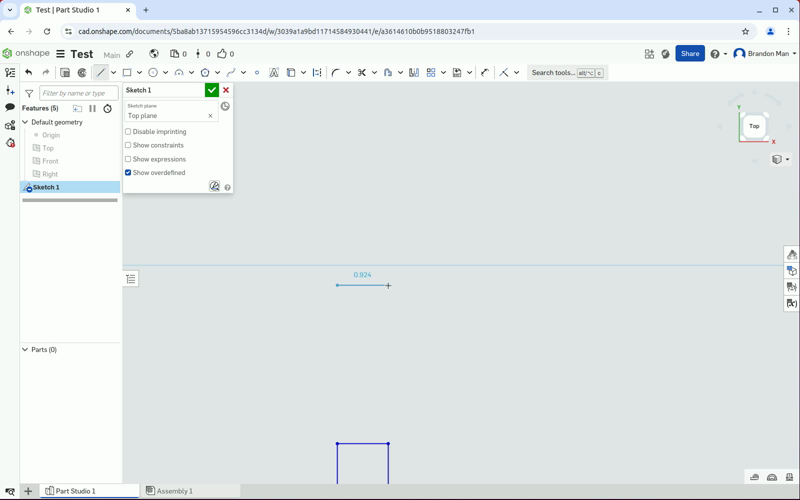
scroll(-6)
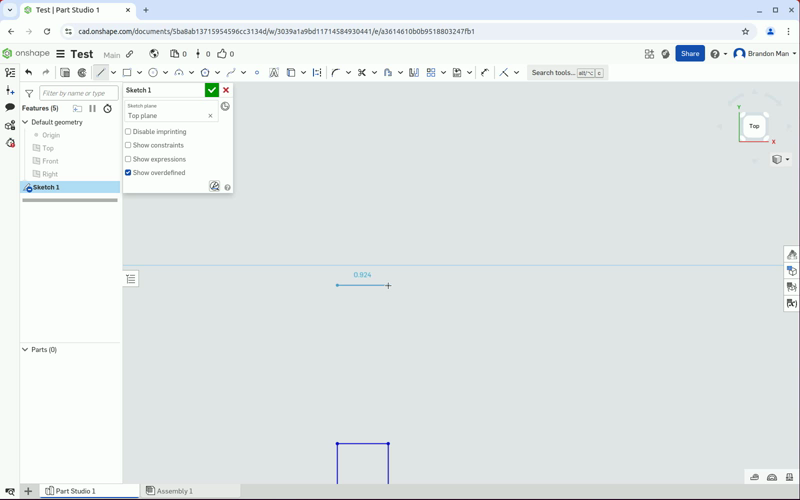
scroll(-6)
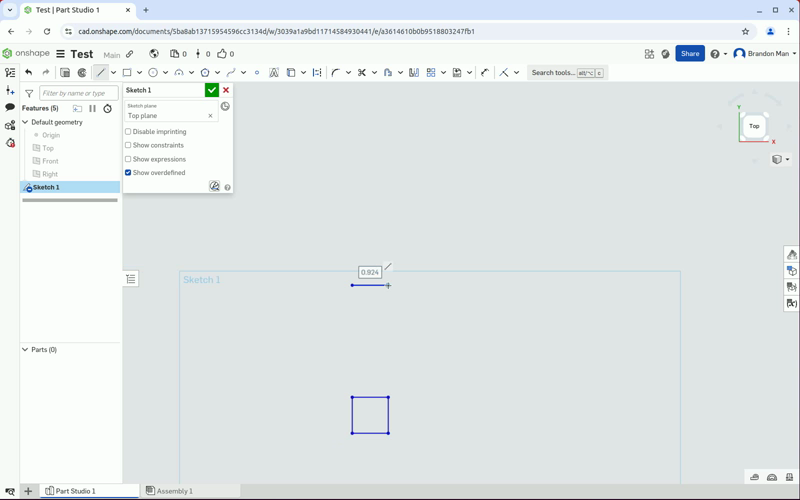
scroll(-6)
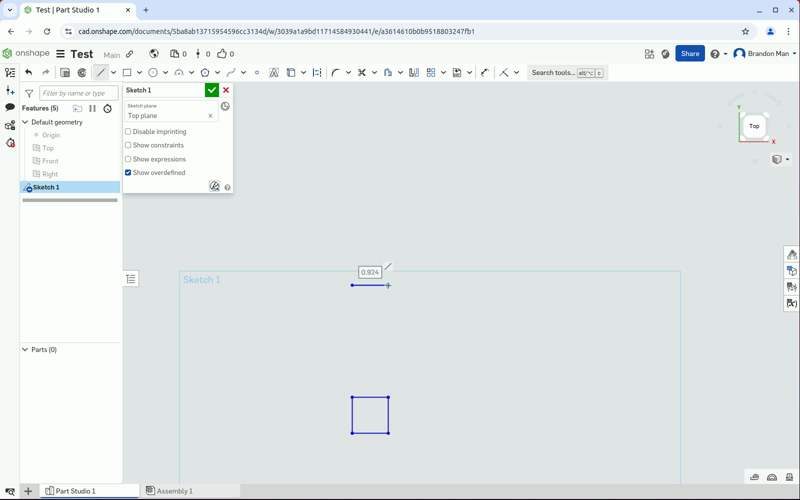
scroll(-6)
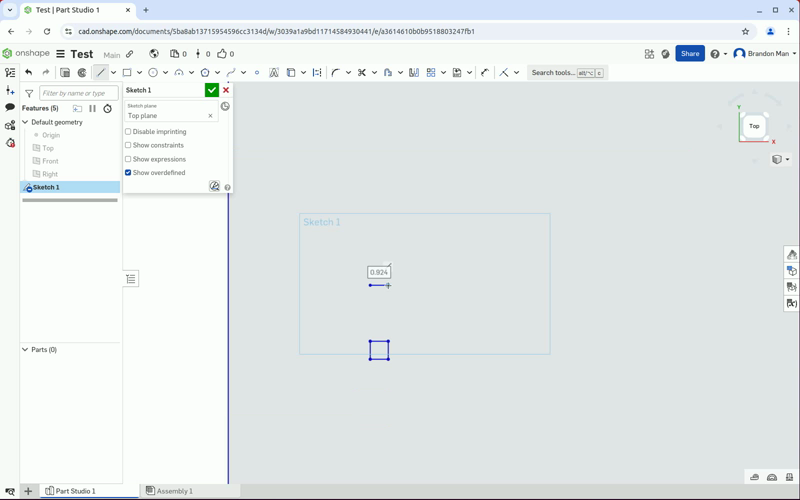
scroll(-6)
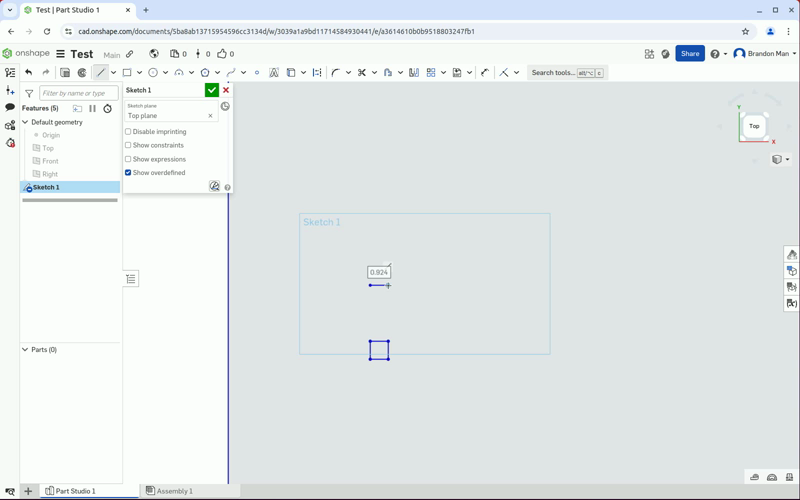
scroll(-6)
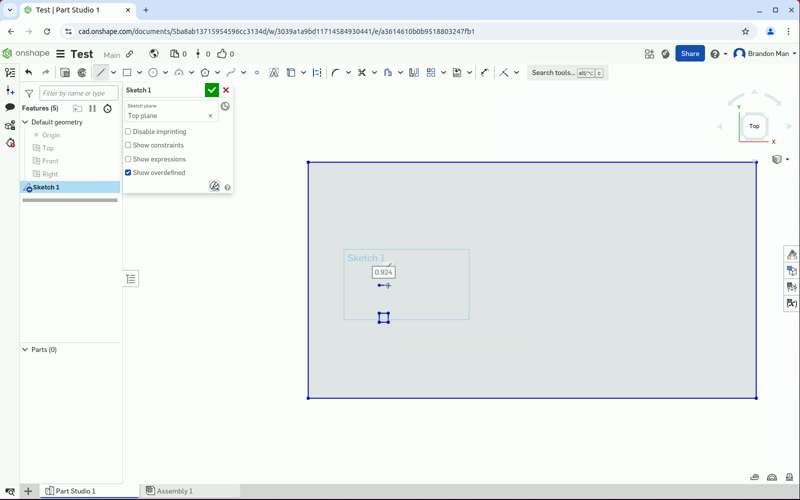
scroll(-6)
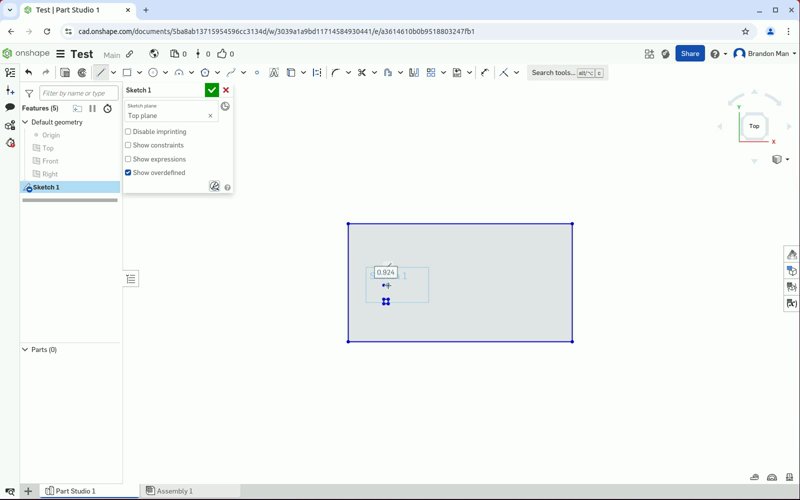
key_up(shift)
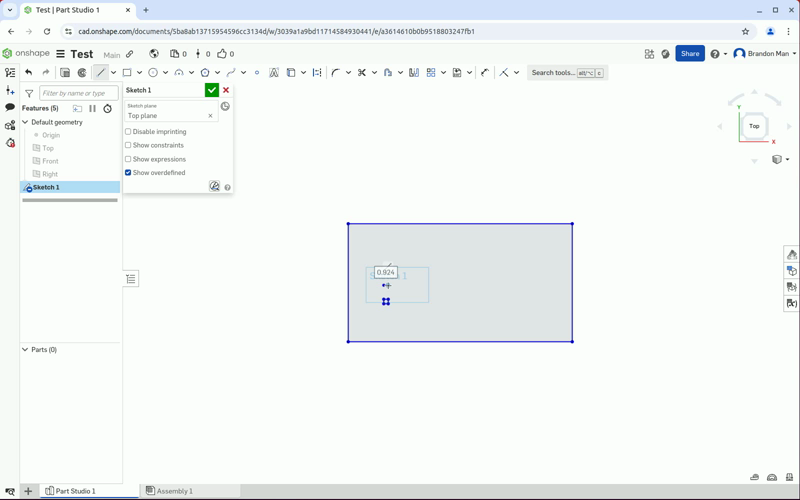
key_down(shift)
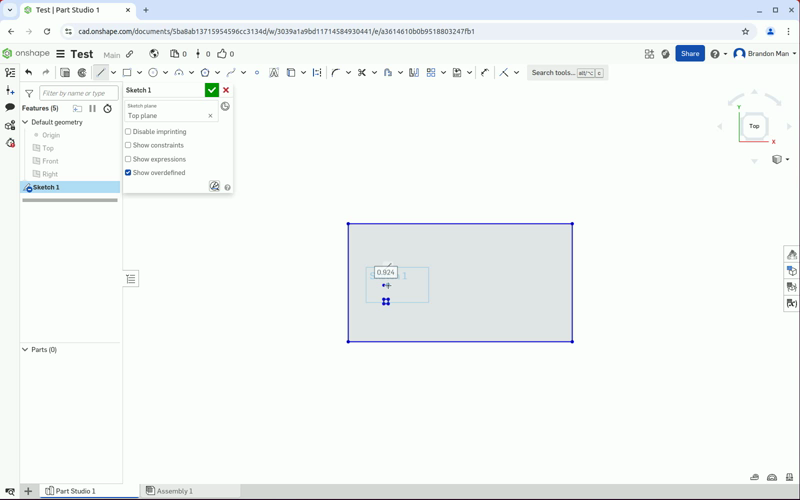
mouse_move(418, 285)
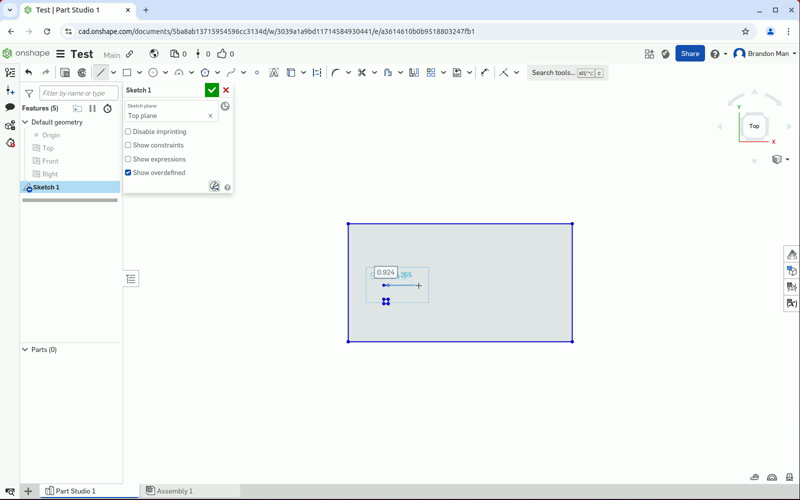
mouse_move(388, 280)
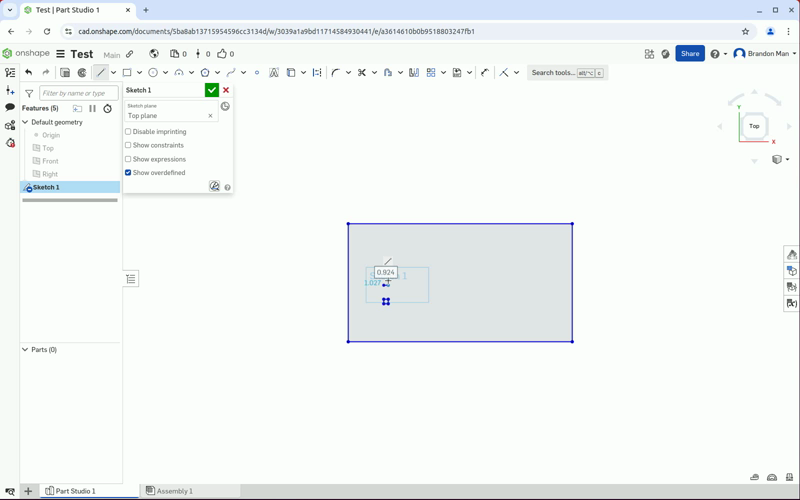
scroll(6)
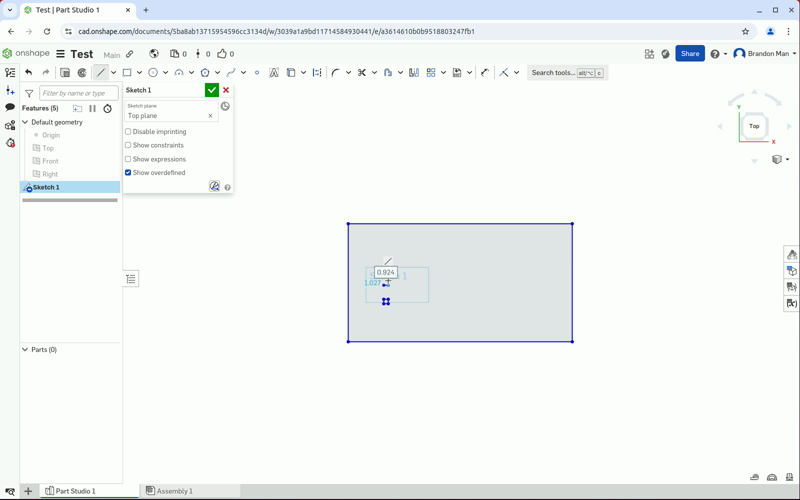
scroll(6)
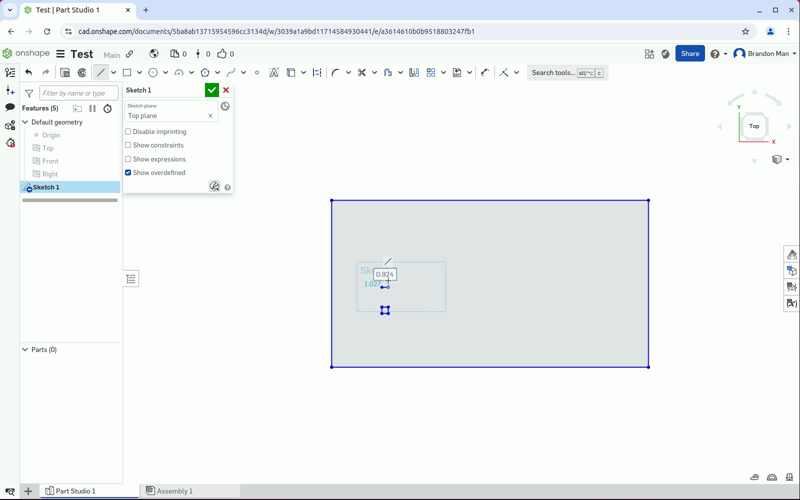
scroll(6)
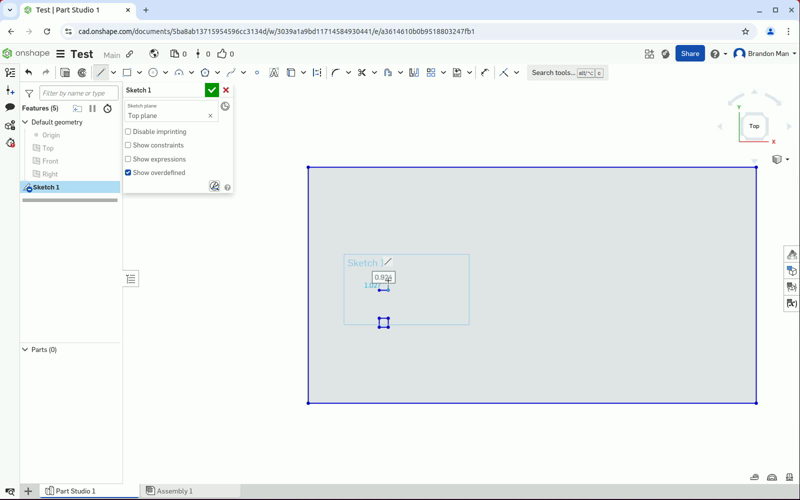
scroll(6)
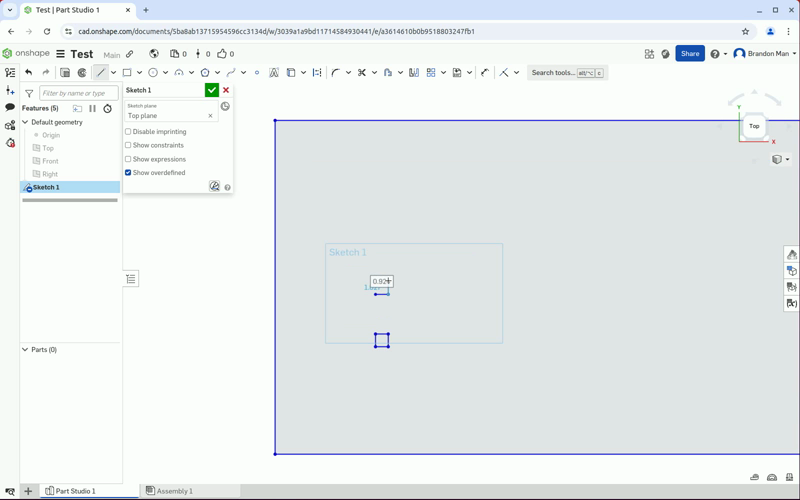
scroll(6)
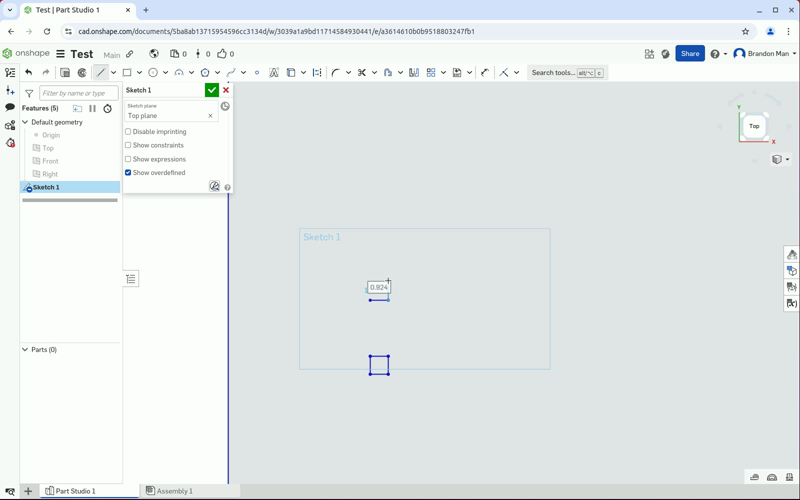
scroll(6)
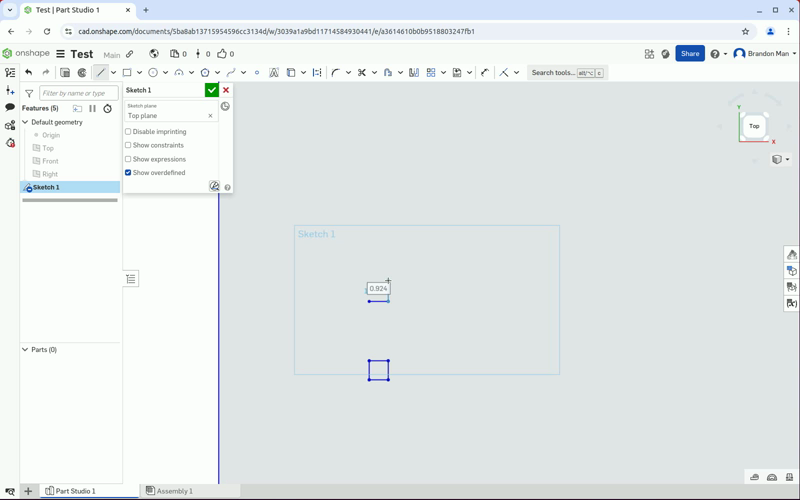
scroll(6)
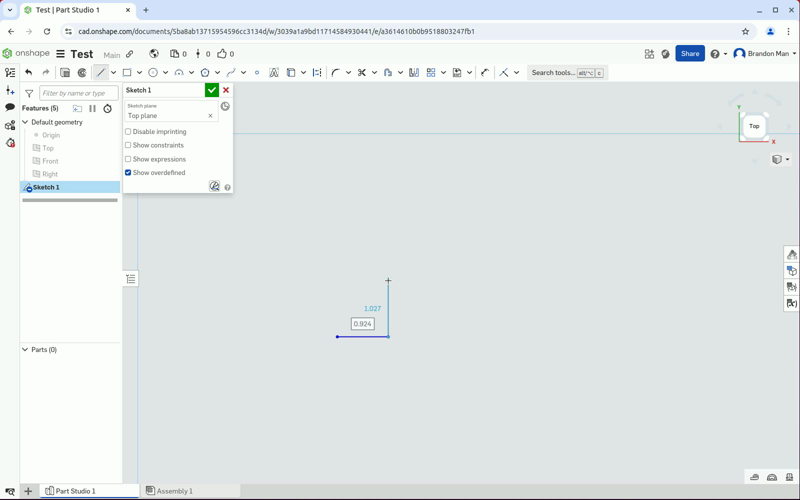
click(388, 280)
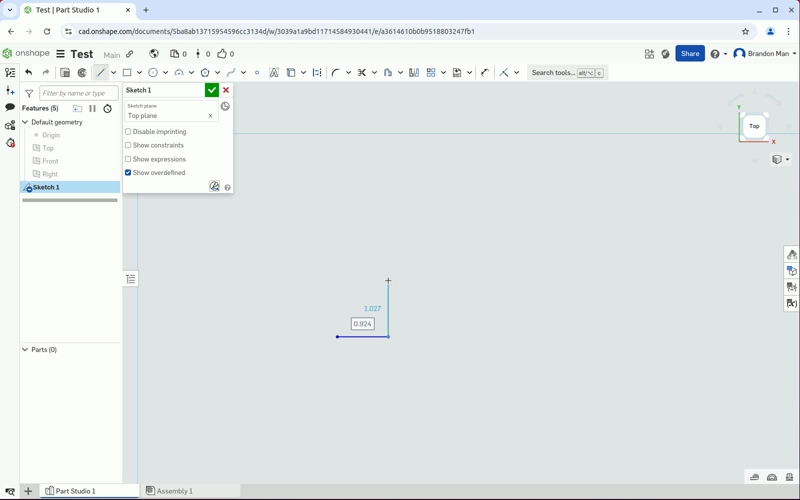
scroll(-6)
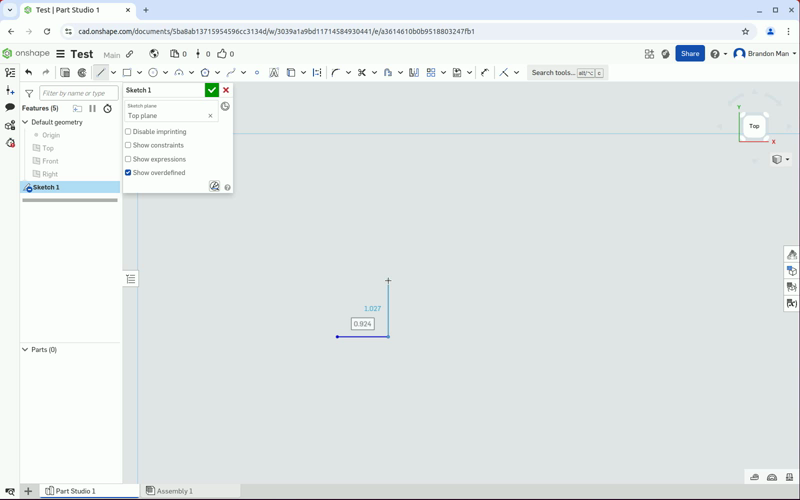
scroll(-6)
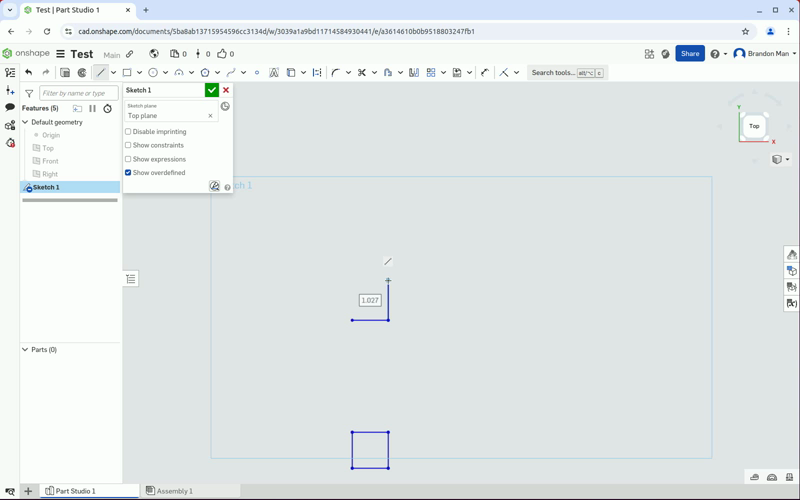
scroll(-6)
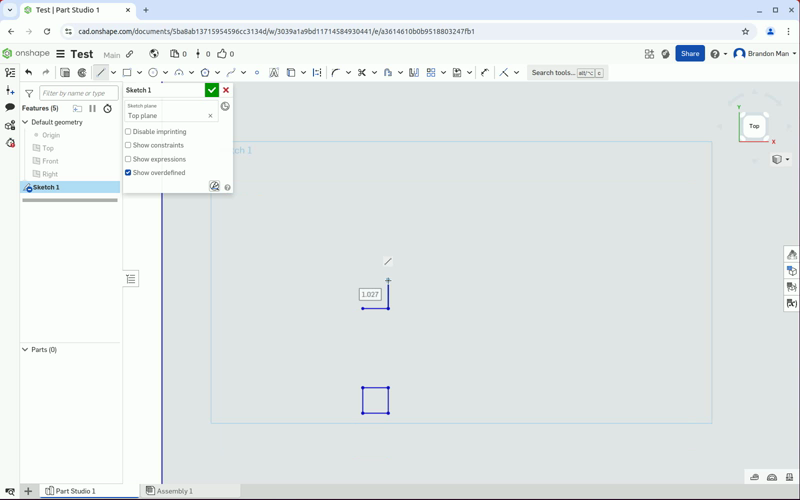
scroll(-6)
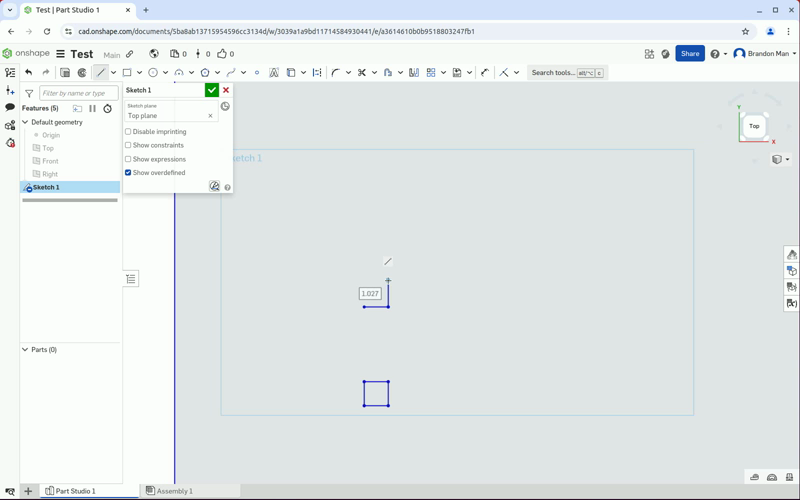
scroll(-6)
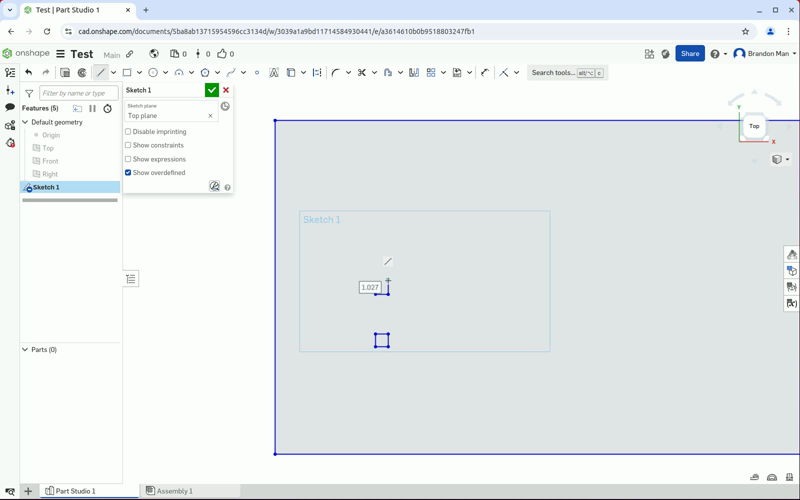
scroll(-6)
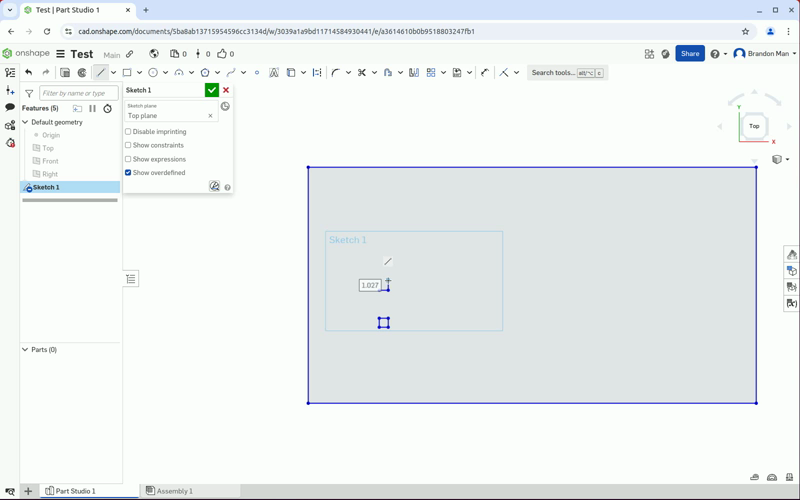
scroll(-6)
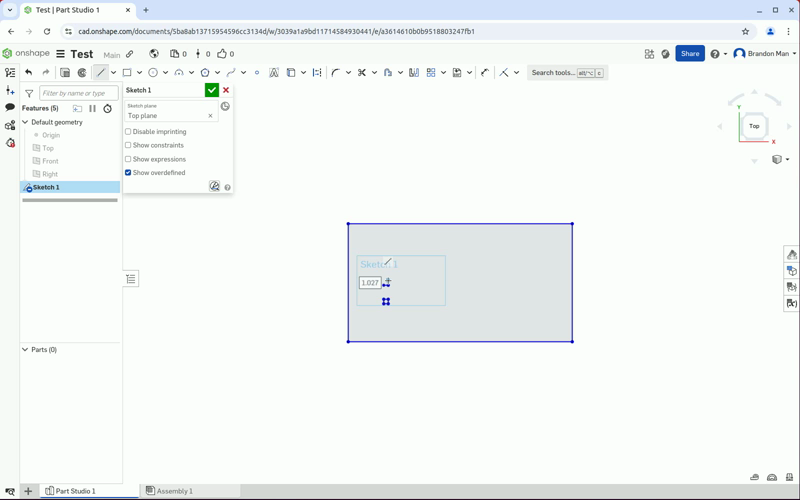
key_up(shift)
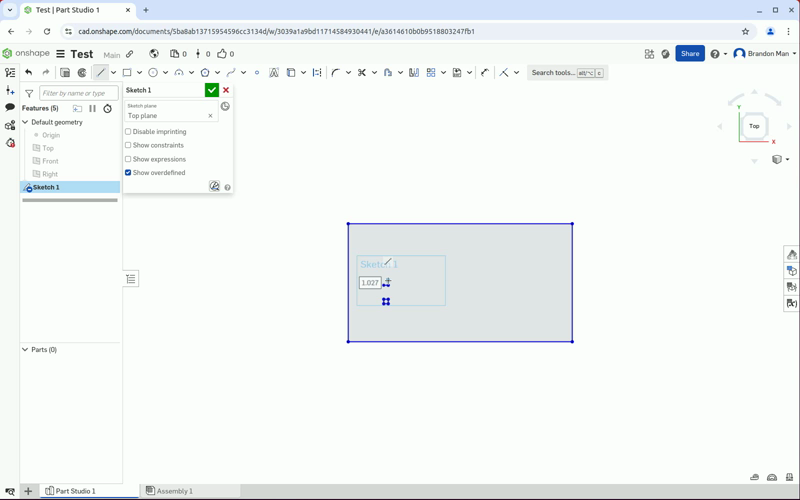
key_down(shift)
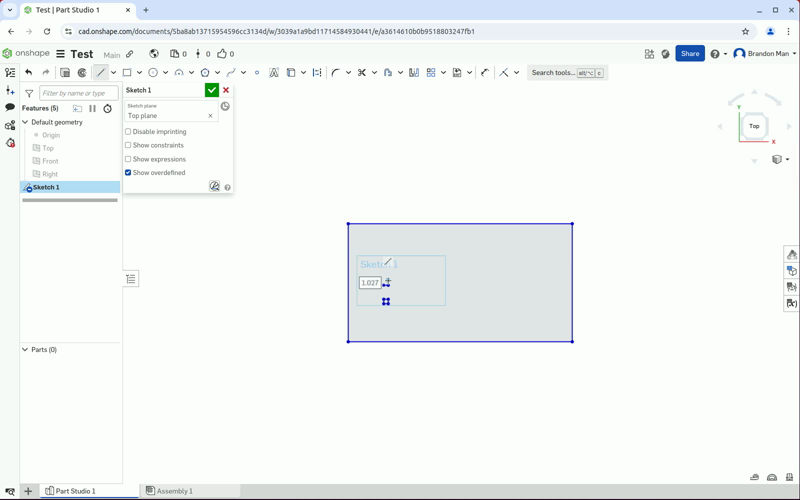
mouse_move(418, 280)
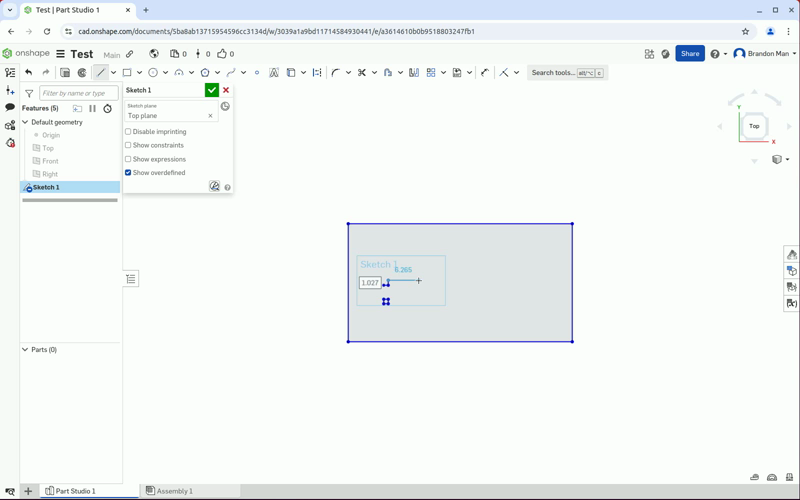
mouse_move(383, 280)
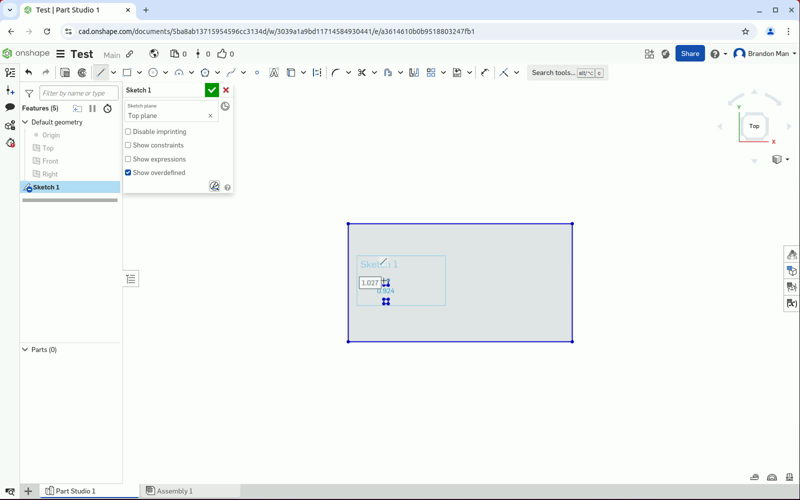
scroll(6)
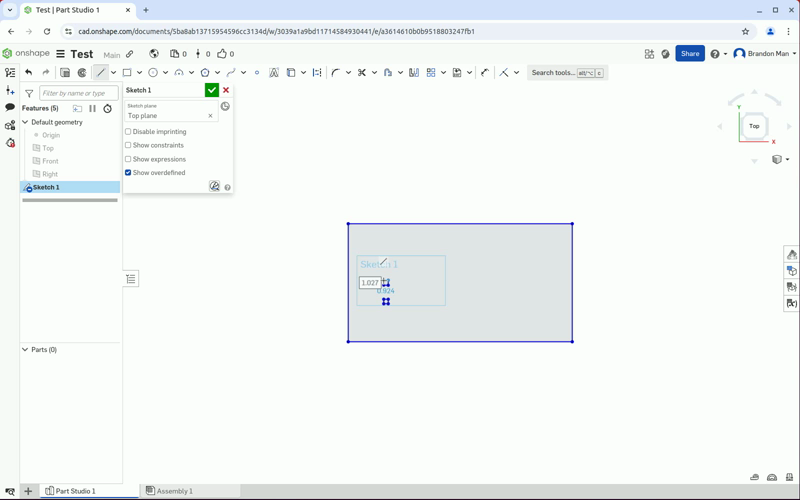
scroll(6)
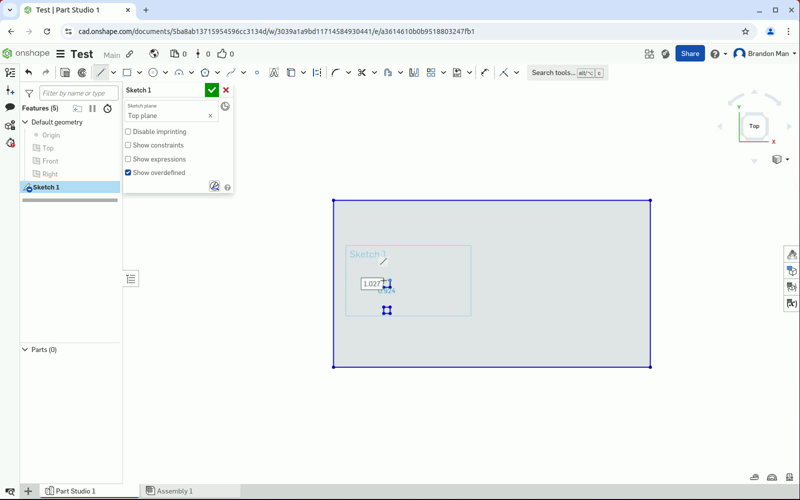
scroll(6)
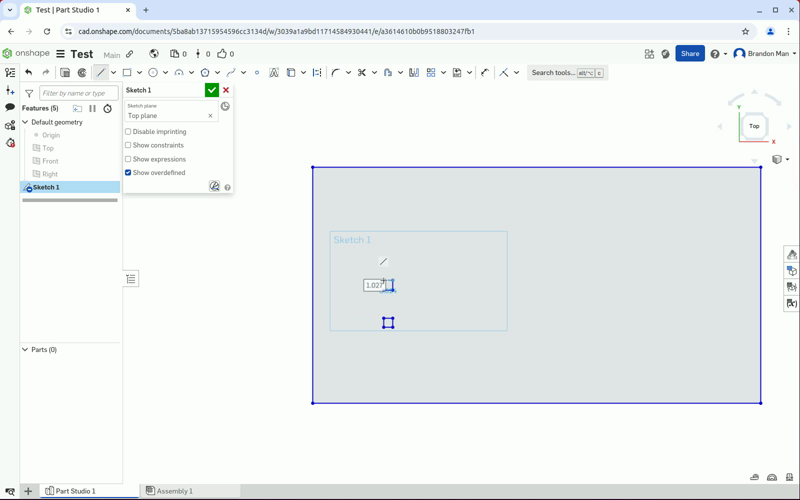
scroll(6)
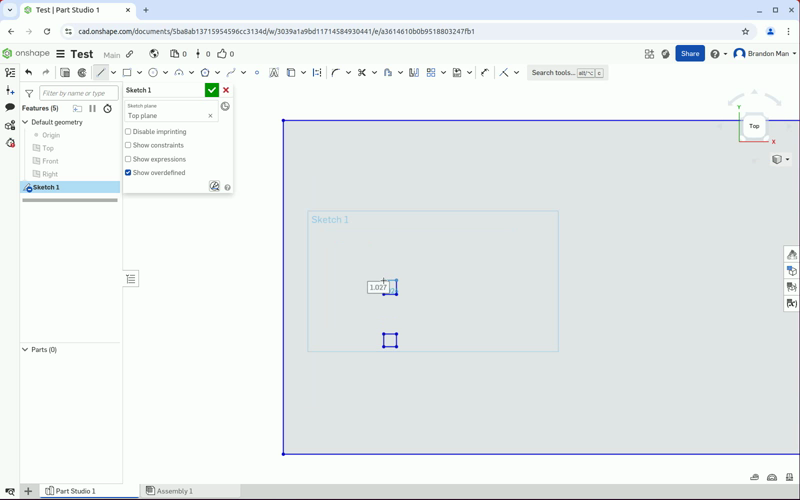
scroll(6)
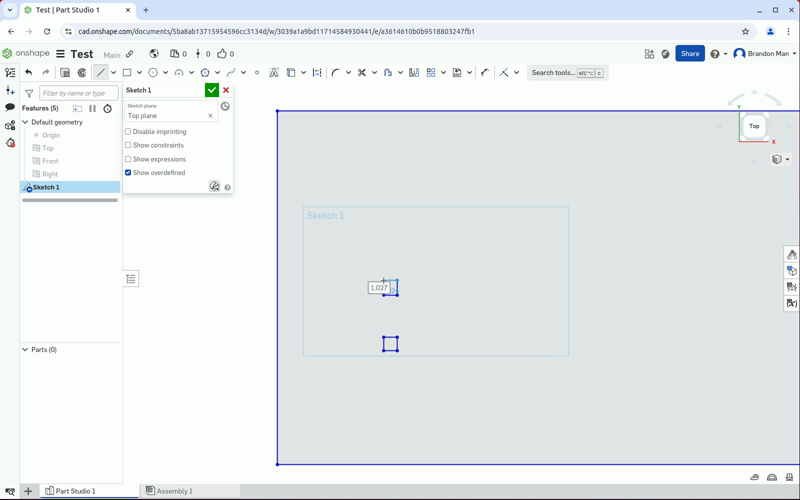
scroll(6)
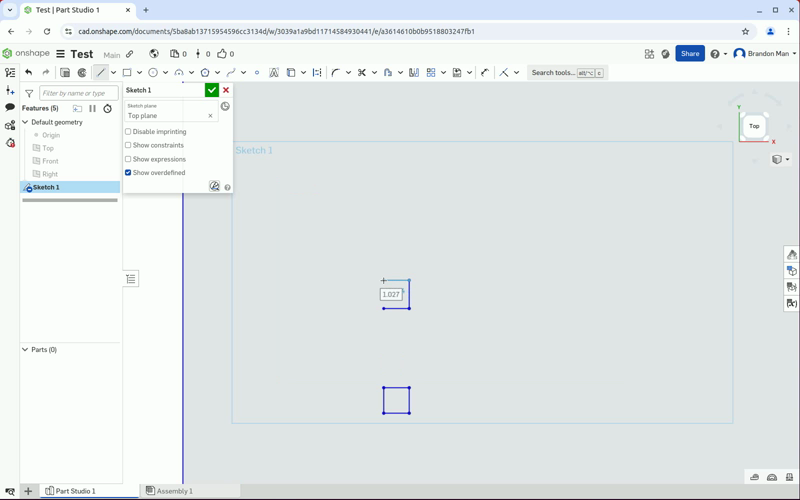
scroll(6)
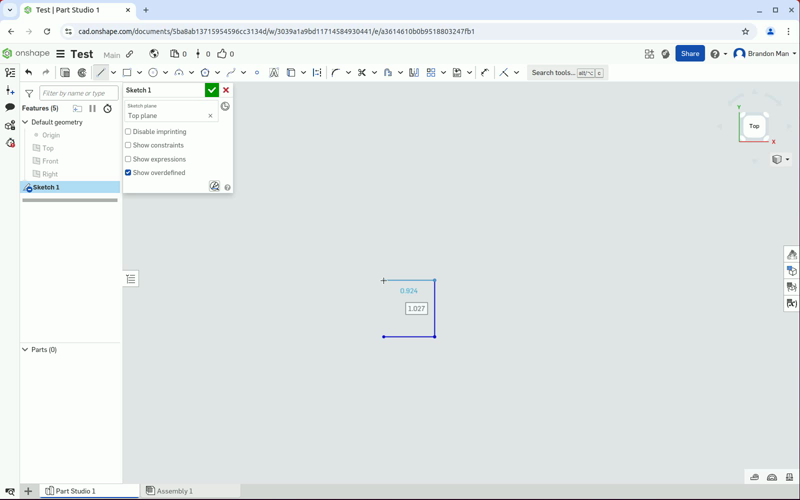
click(383, 280)
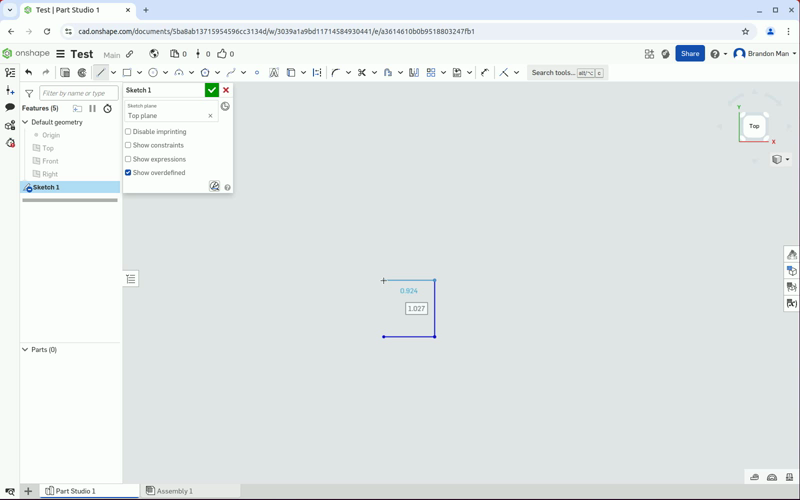
scroll(-6)
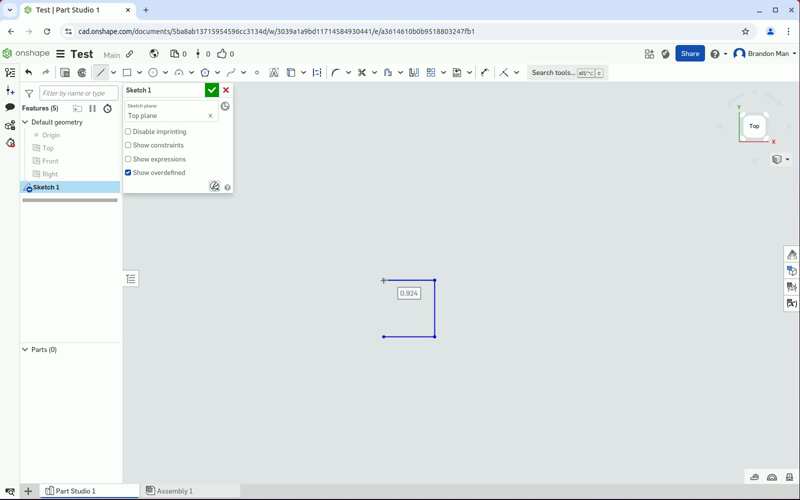
scroll(-6)
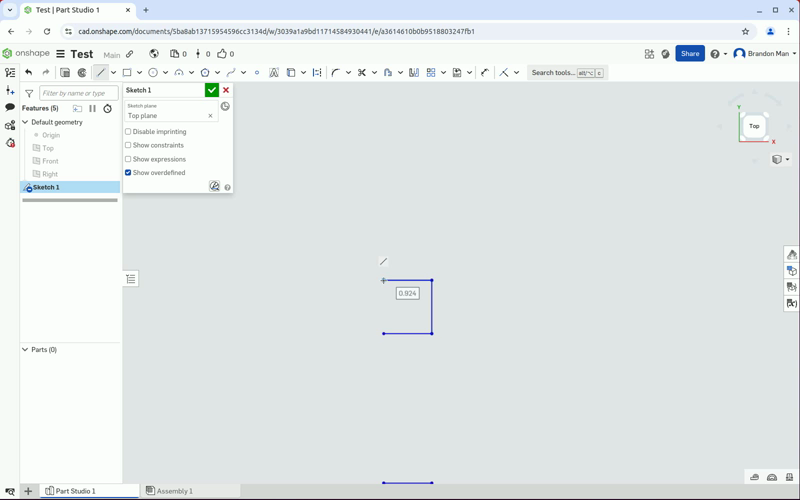
scroll(-6)
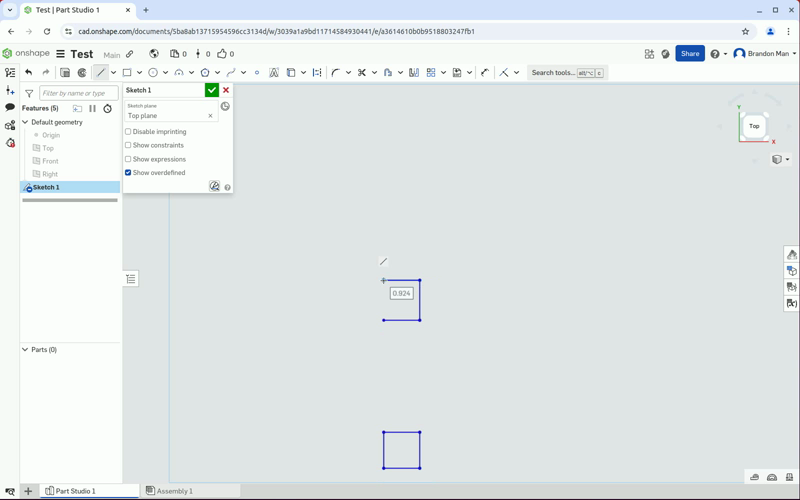
scroll(-6)
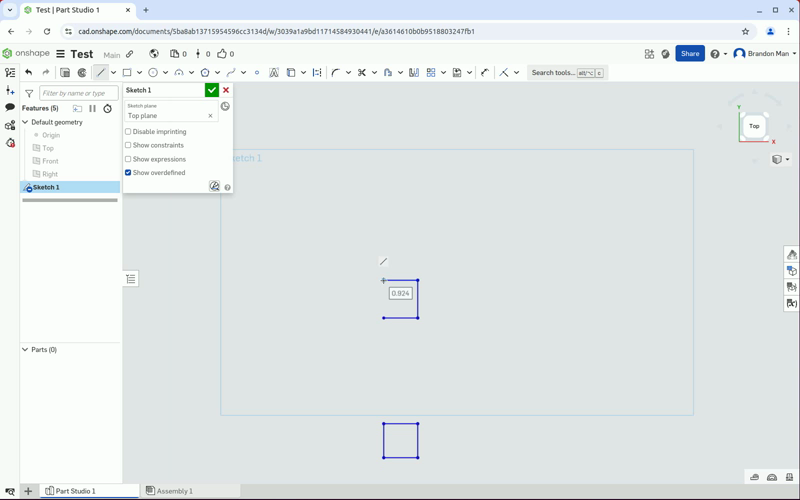
scroll(-6)
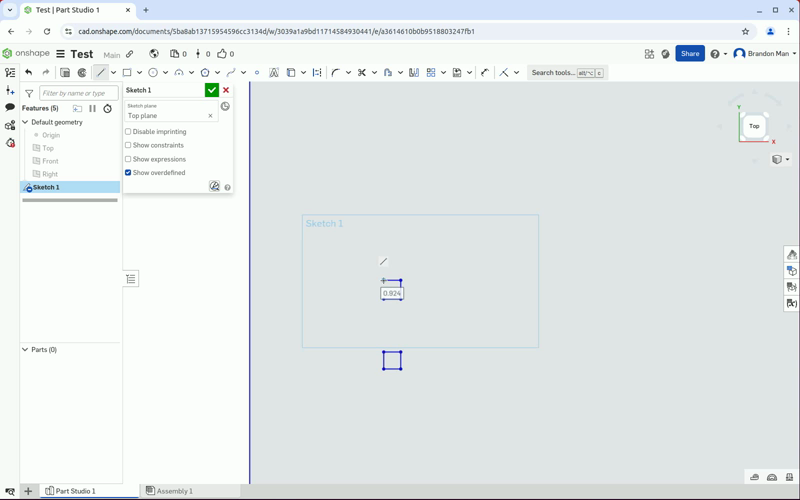
scroll(-6)
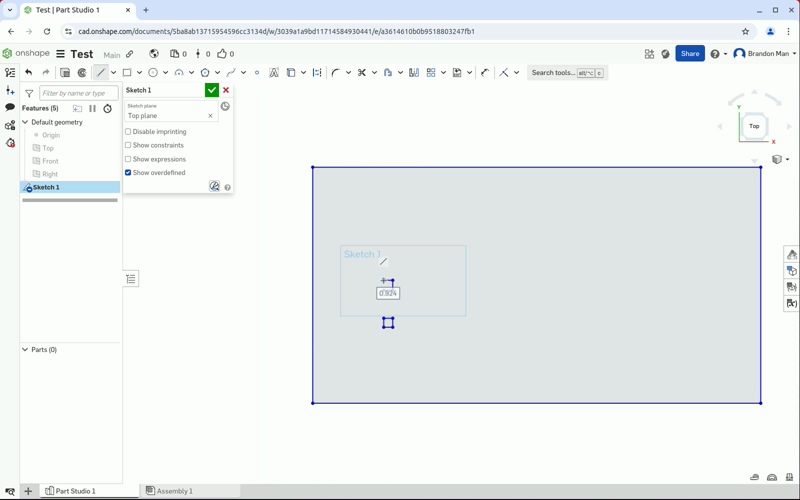
scroll(-6)
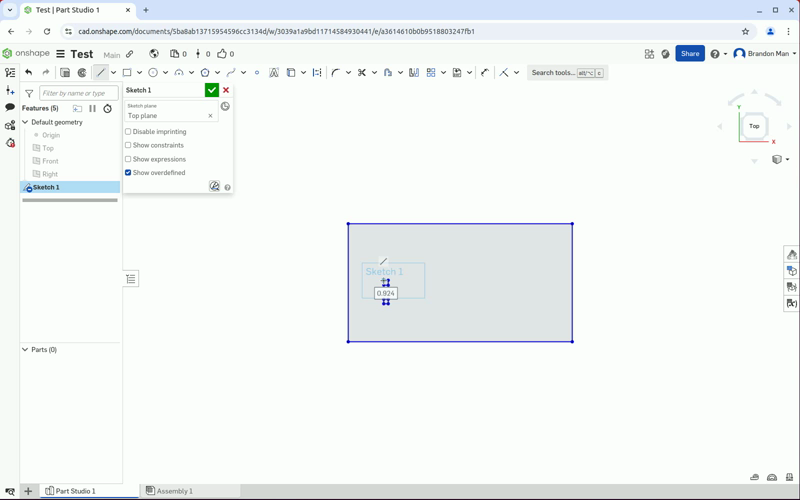
key_up(shift)
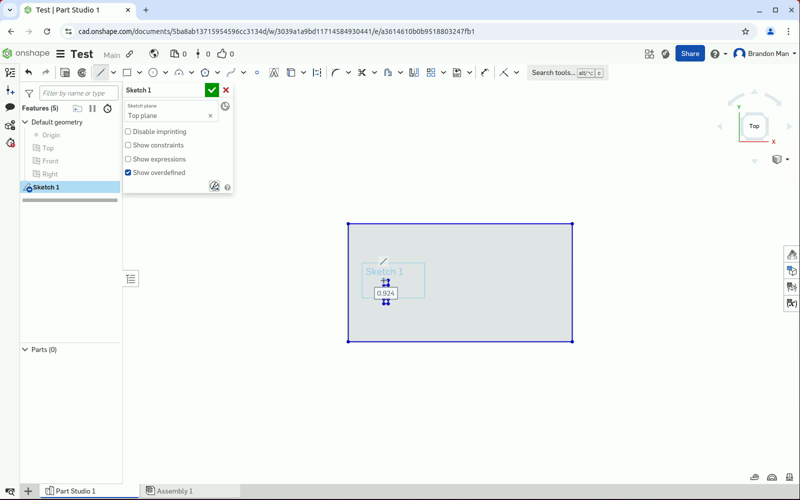
mouse_move(413, 280)
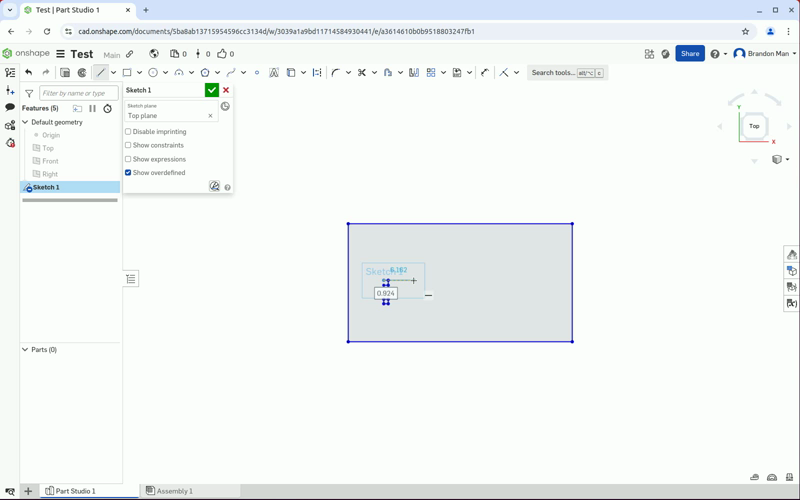
key_down(shift)
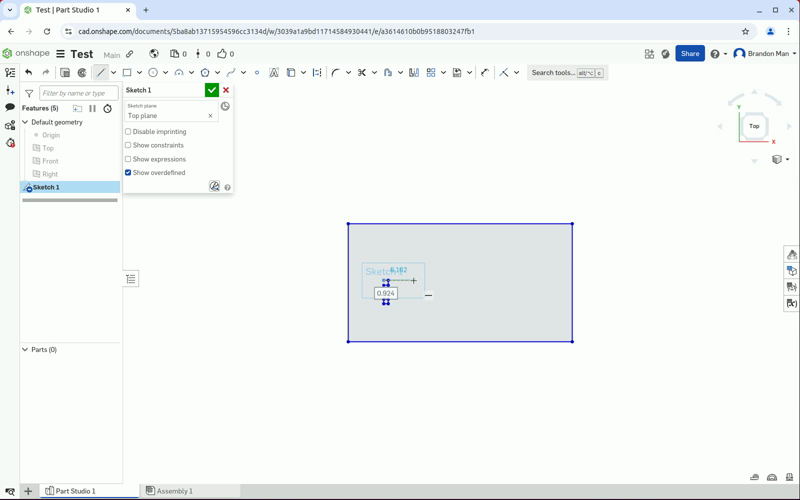
mouse_move(383, 285)
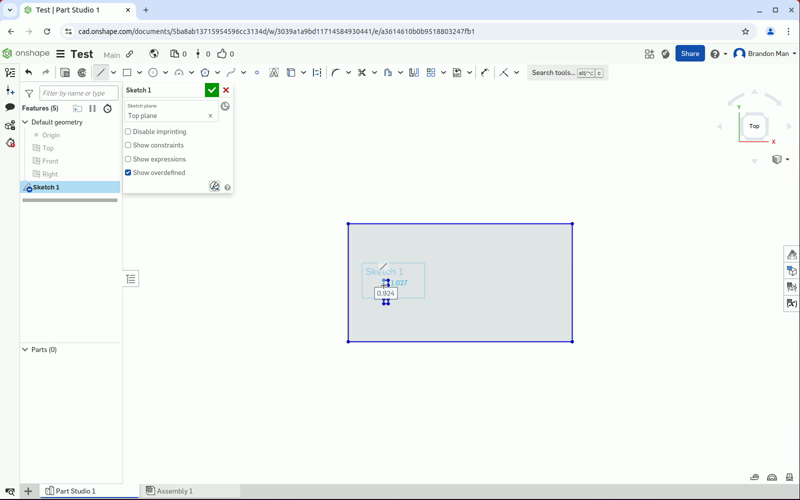
scroll(6)
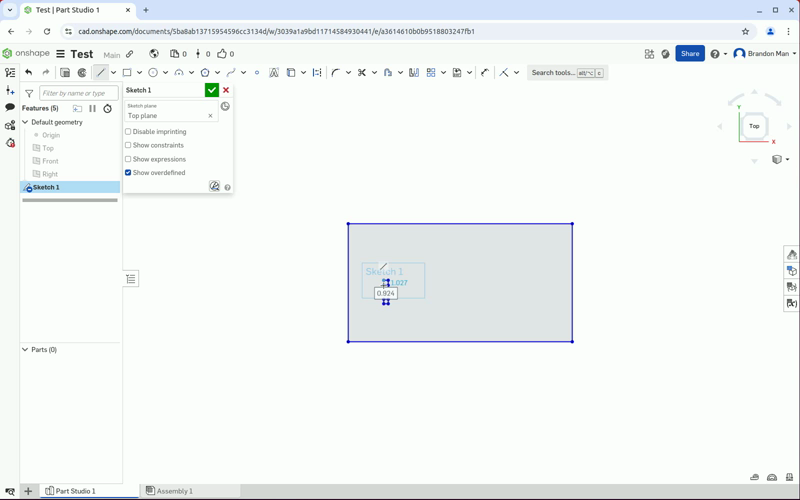
scroll(6)
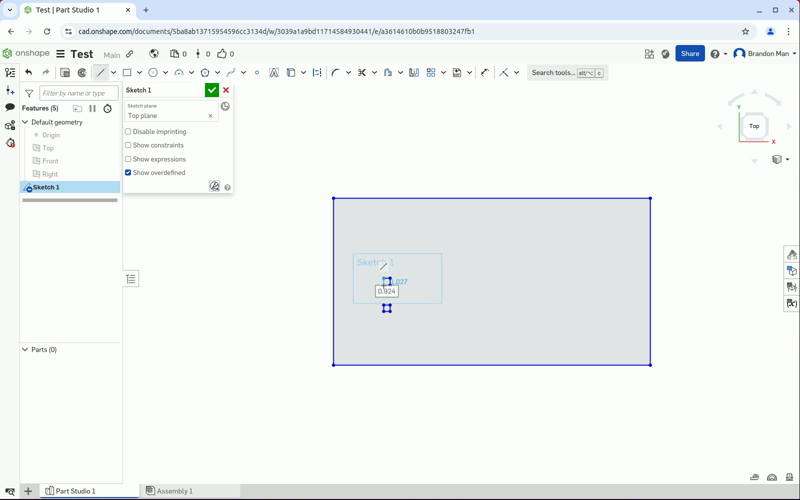
scroll(6)
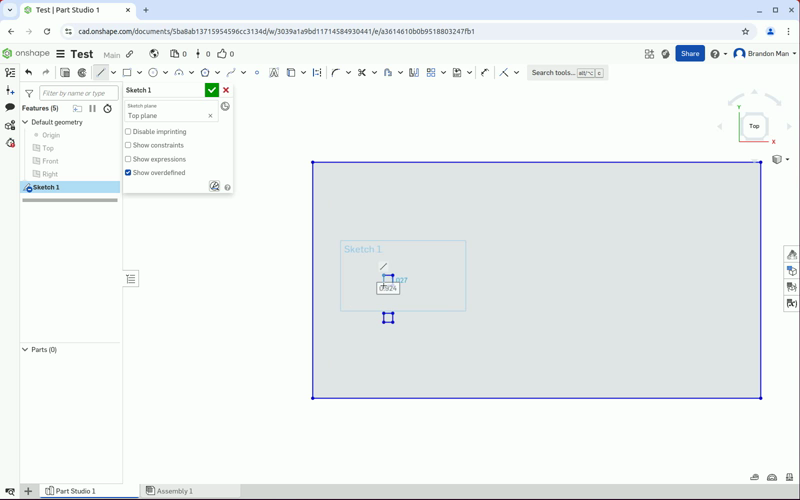
scroll(6)
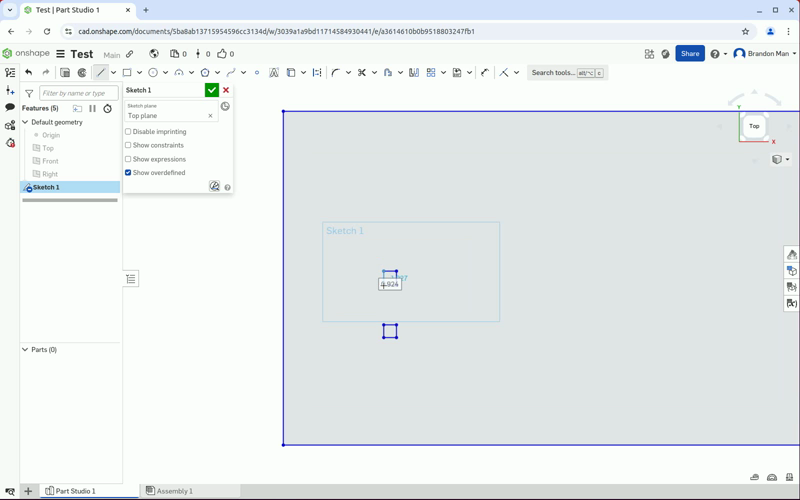
scroll(6)
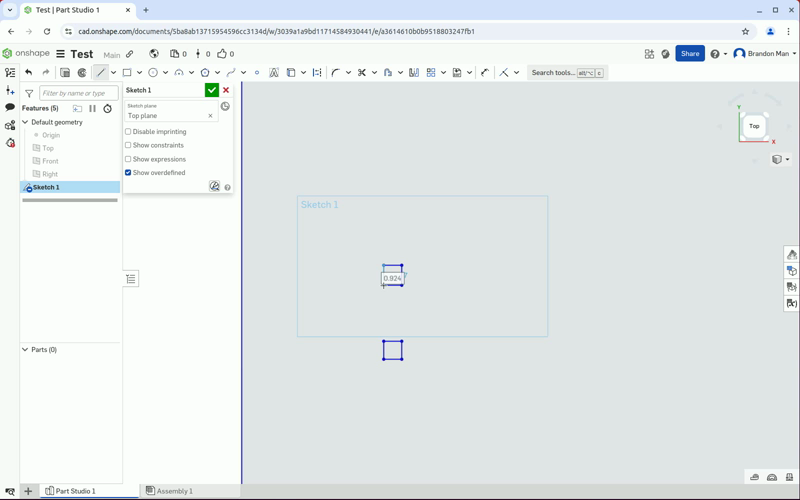
scroll(6)
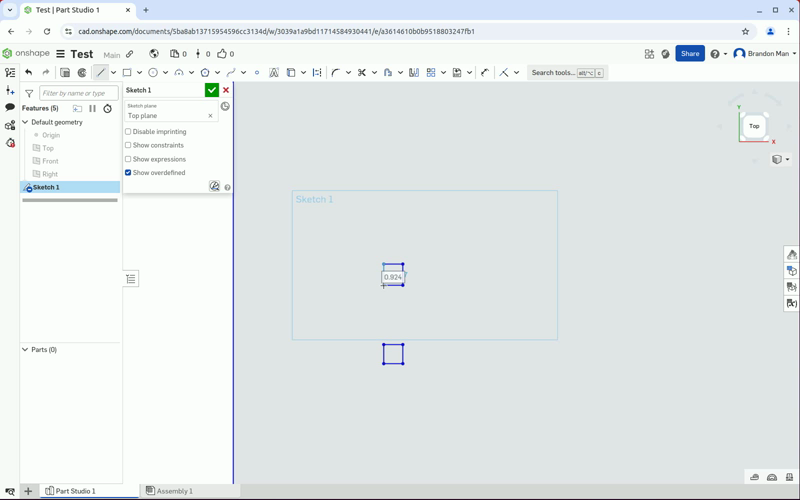
scroll(6)
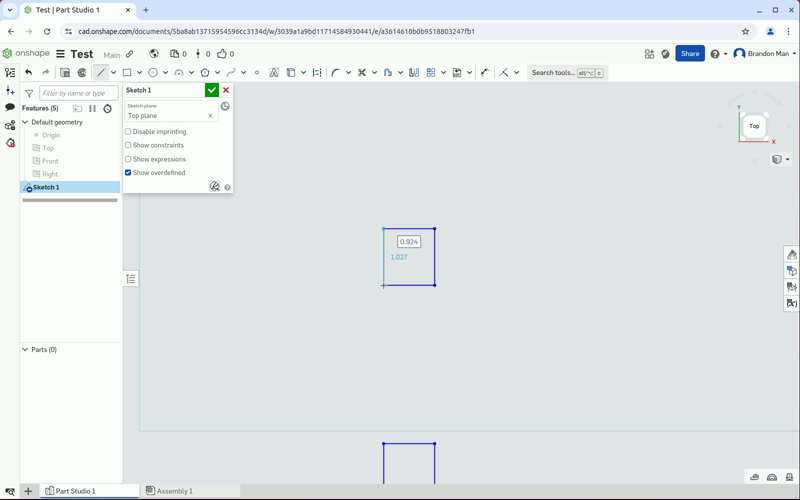
key_up(shift)
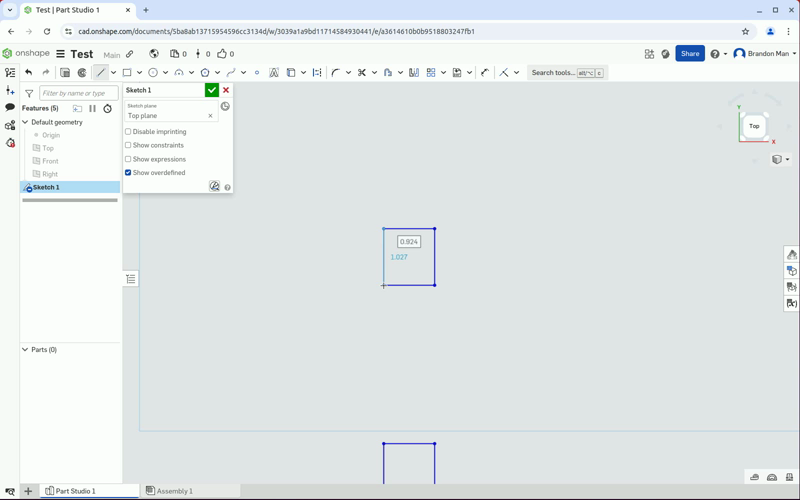
click(383, 285)
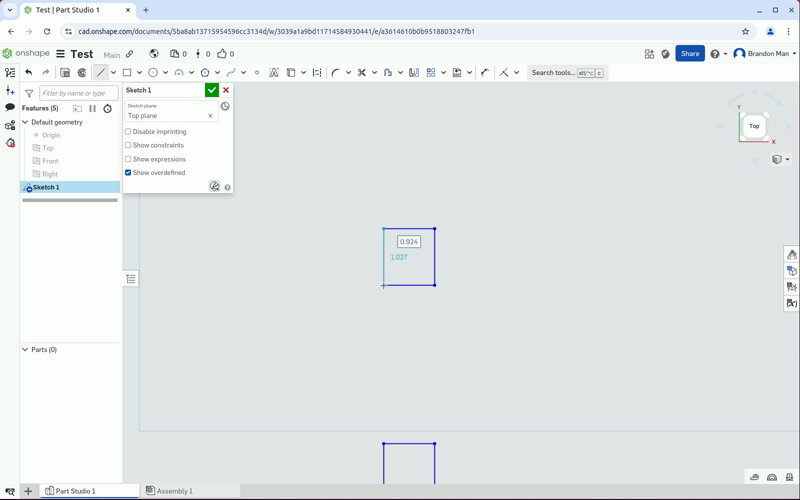
scroll(-6)
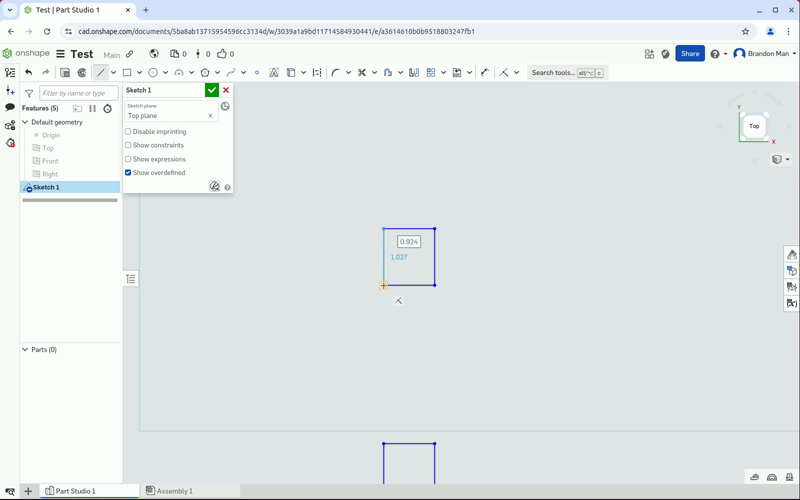
scroll(-6)
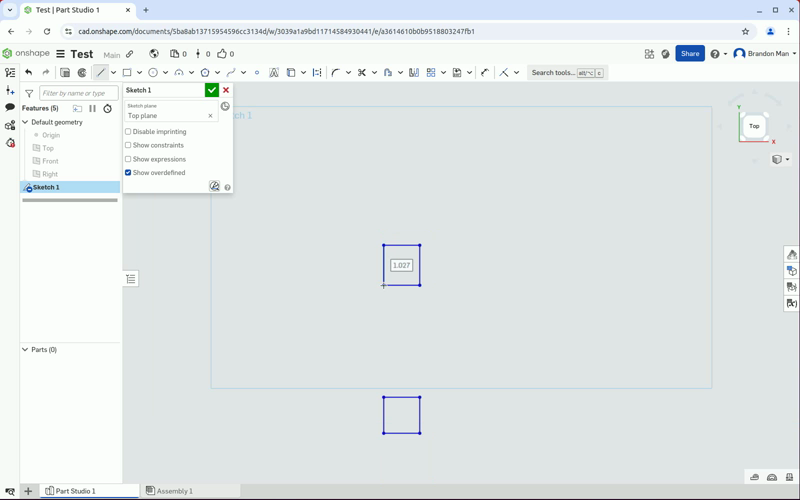
scroll(-6)
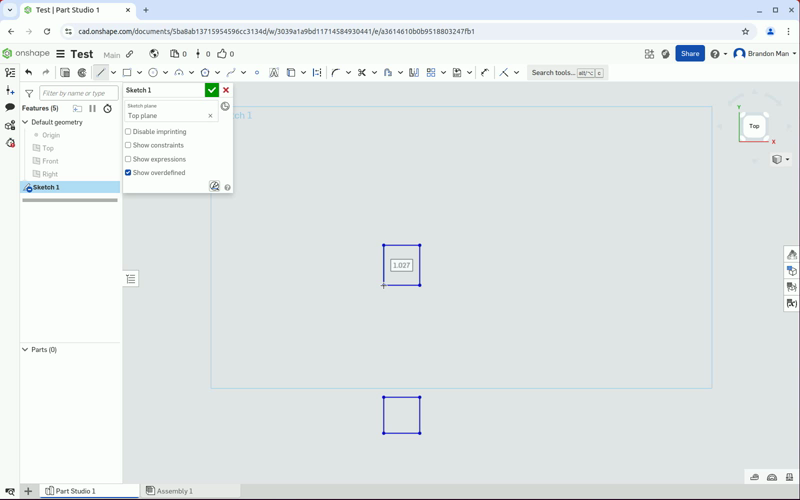
scroll(-6)
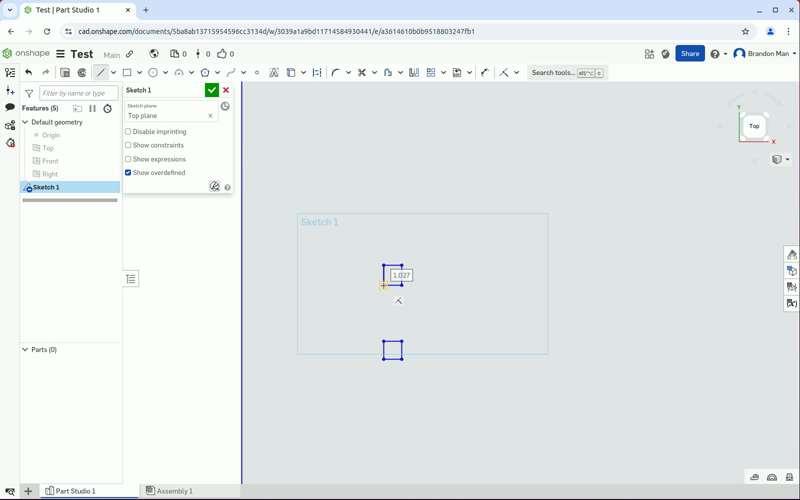
scroll(-6)
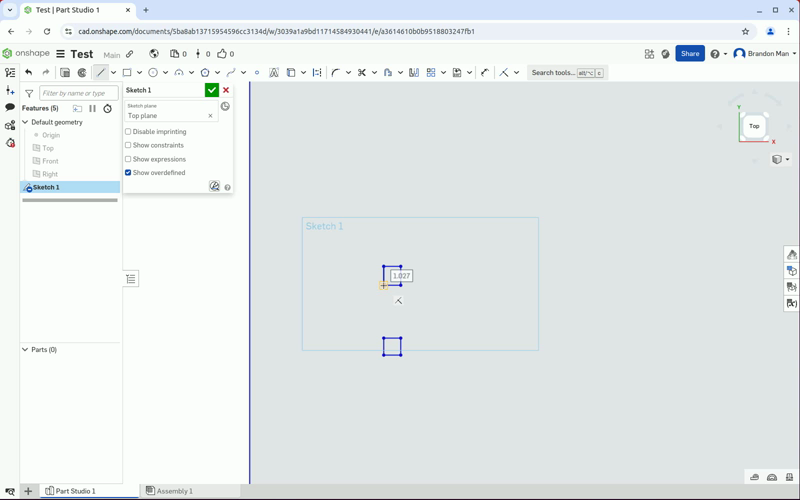
scroll(-6)
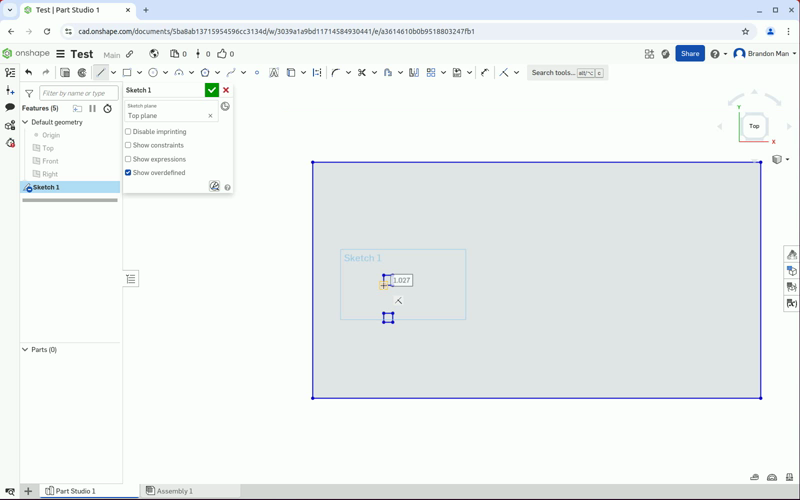
scroll(-6)
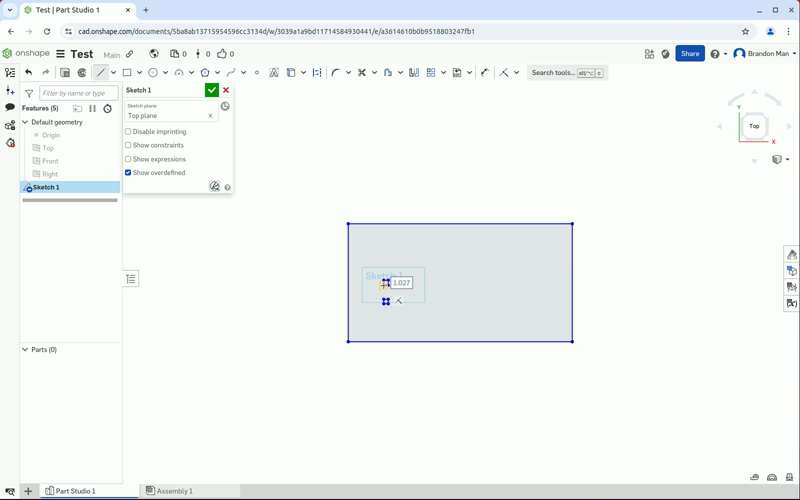
key(esc)
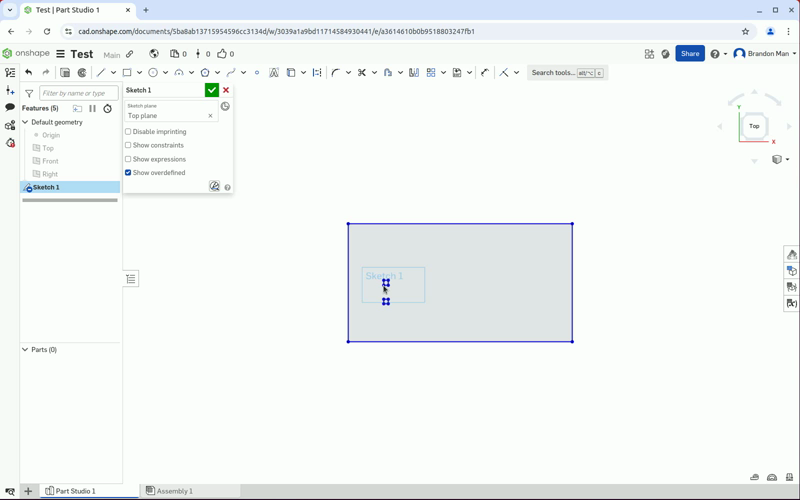
key(l)
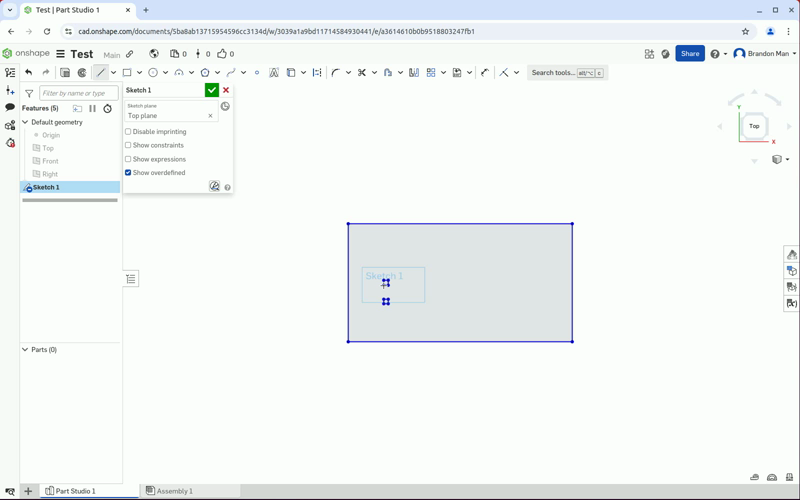
key_down(shift)
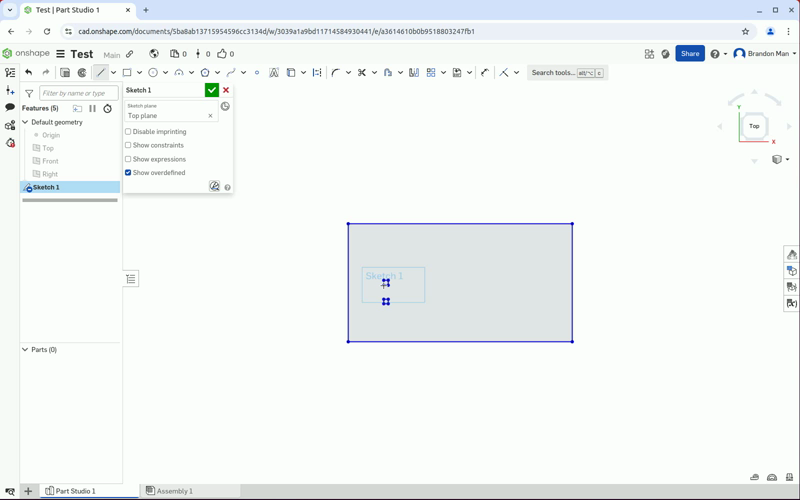
mouse_move(383, 266)
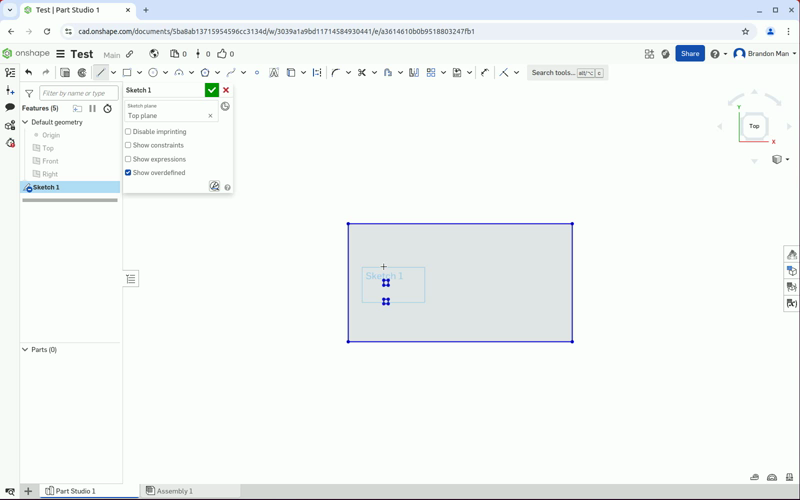
click(383, 266)
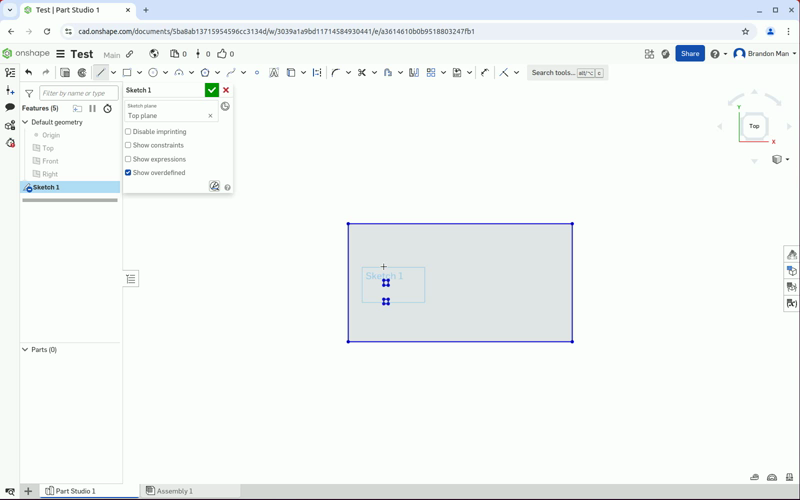
key_up(shift)
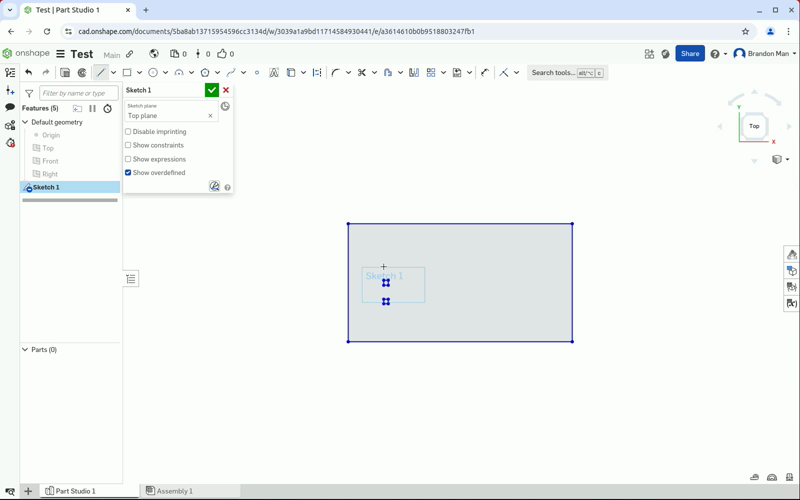
key_down(shift)
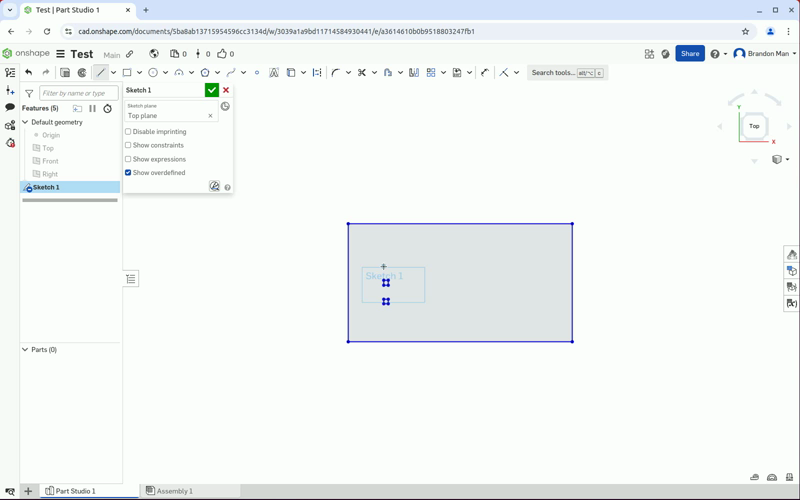
mouse_move(413, 266)
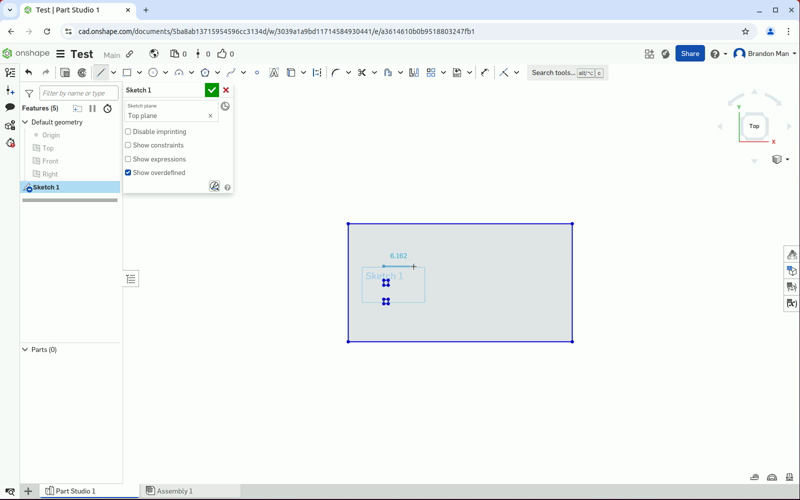
mouse_move(388, 266)
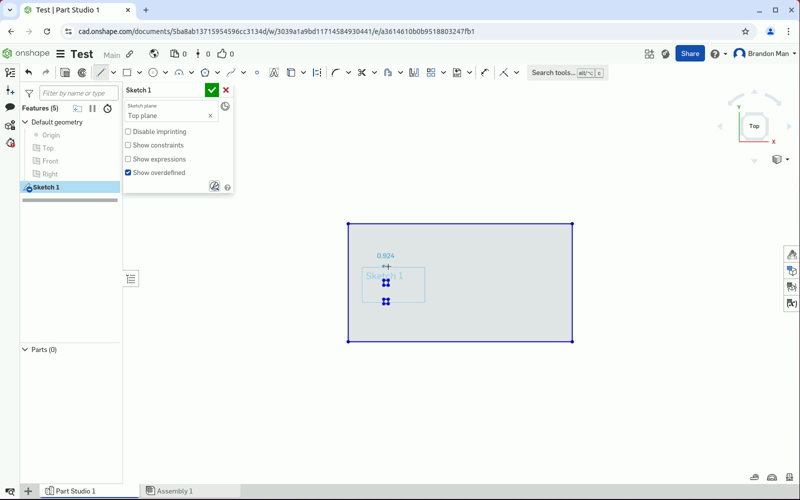
scroll(6)
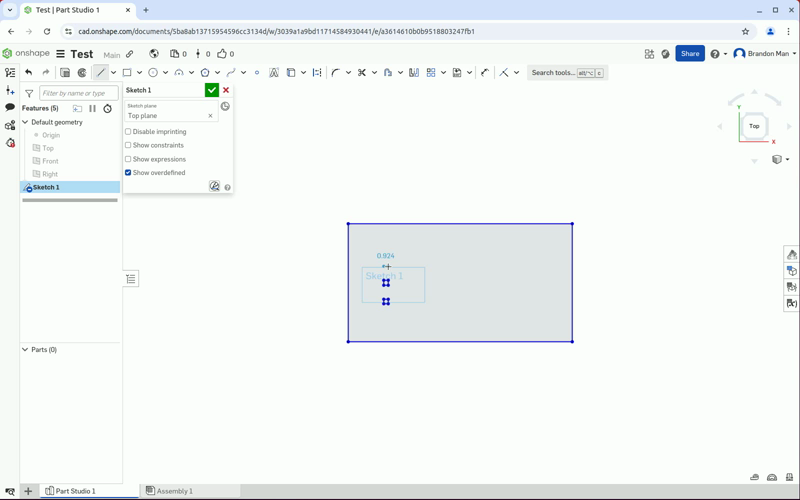
scroll(6)
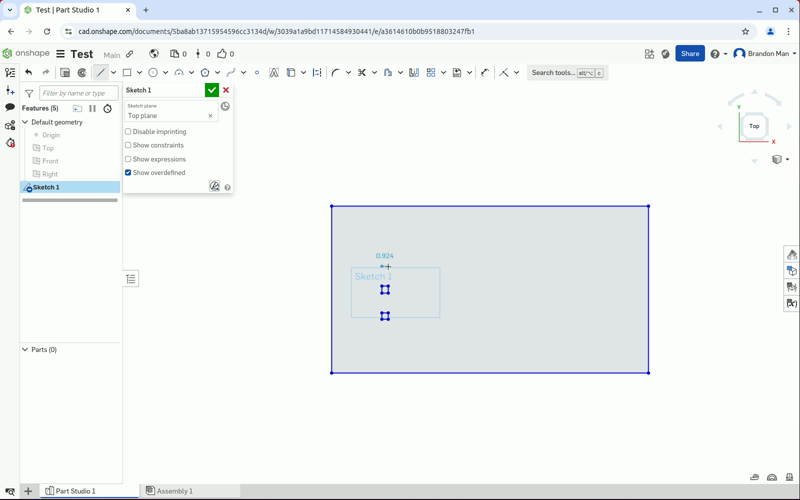
scroll(6)
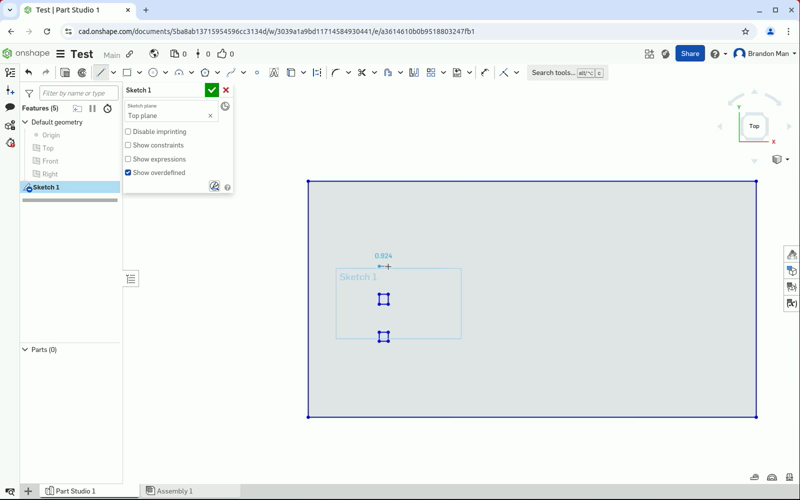
scroll(6)
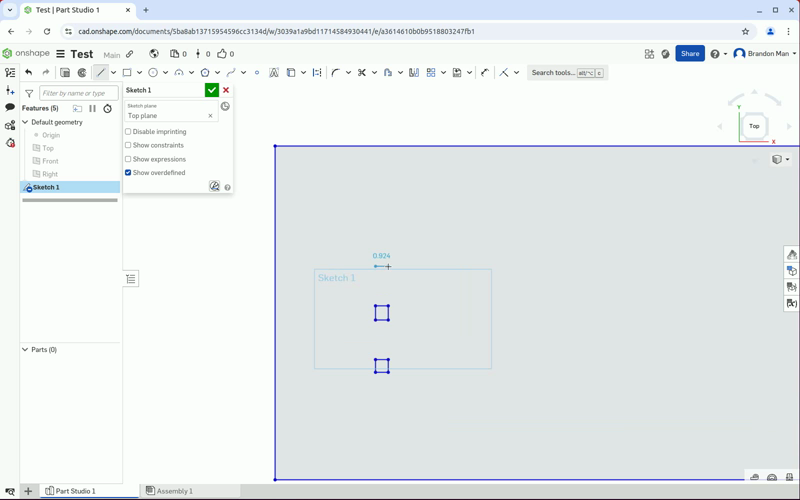
scroll(6)
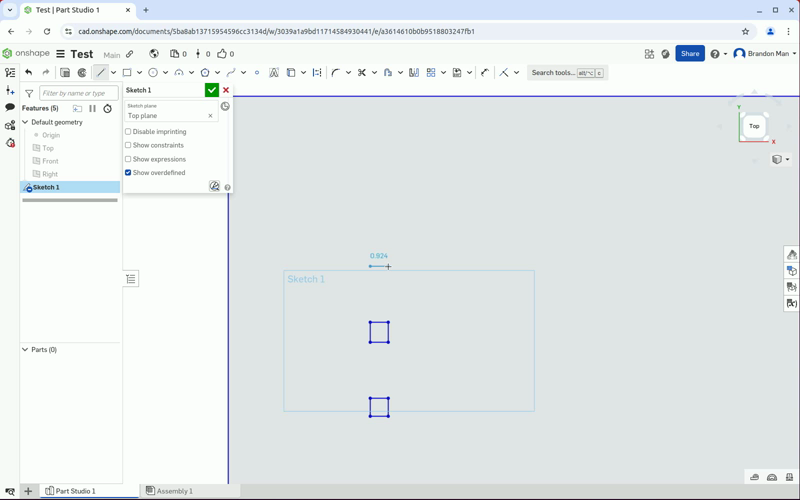
scroll(6)
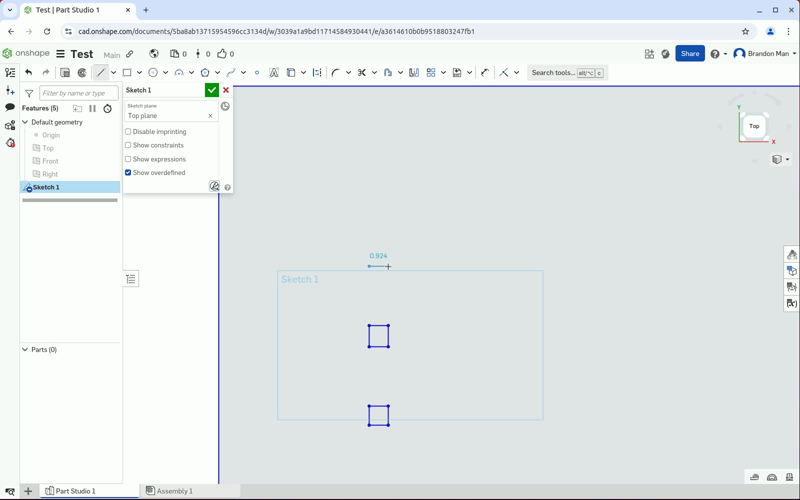
scroll(6)
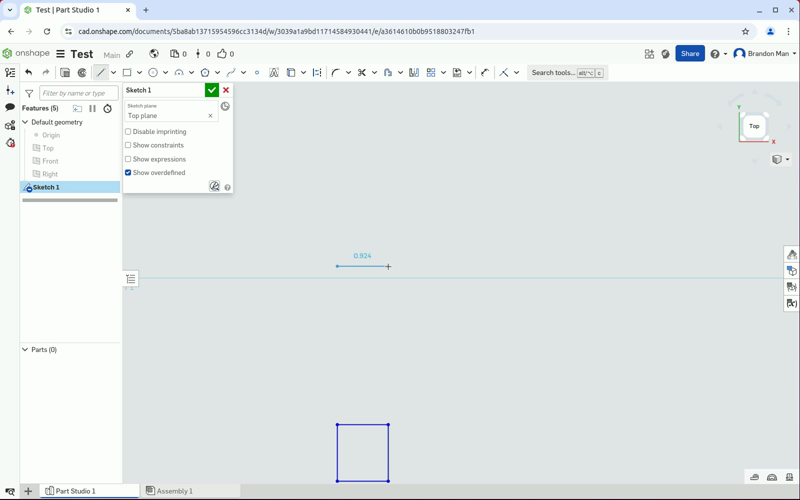
click(388, 266)
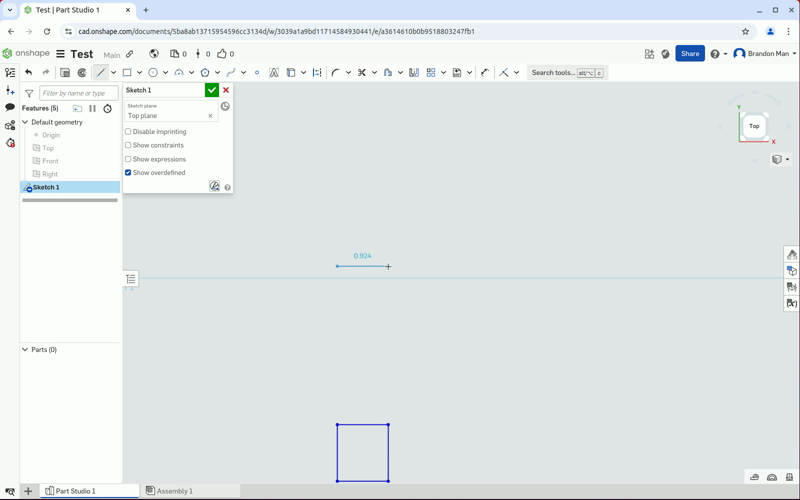
scroll(-6)
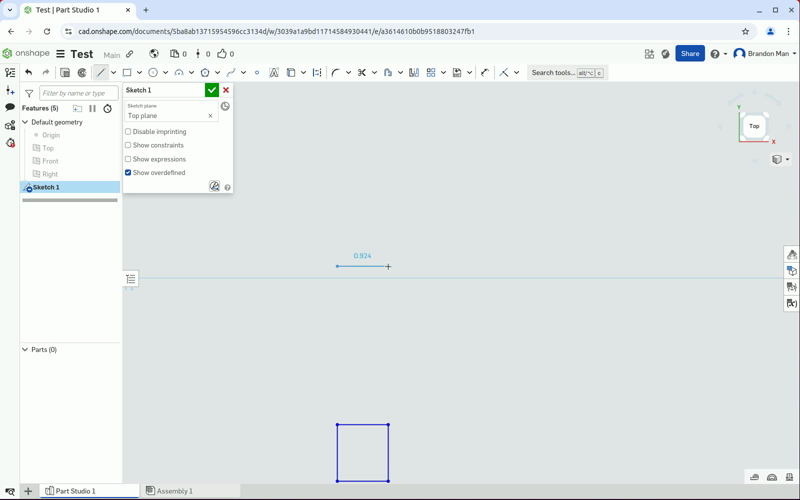
scroll(-6)
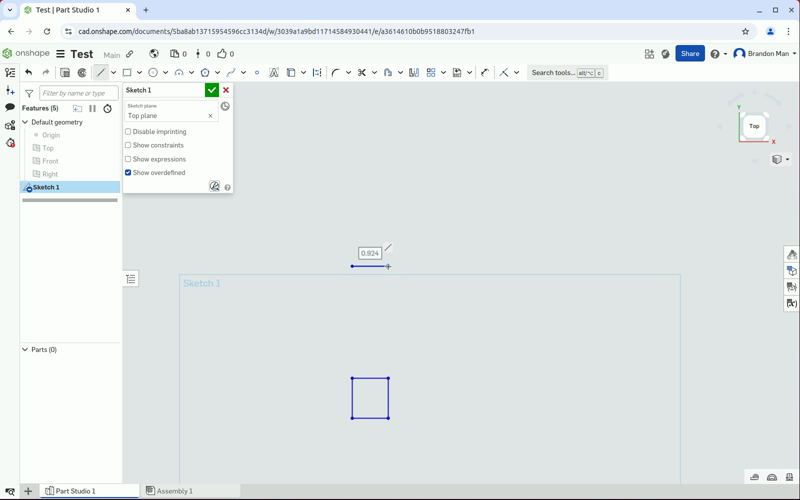
scroll(-6)
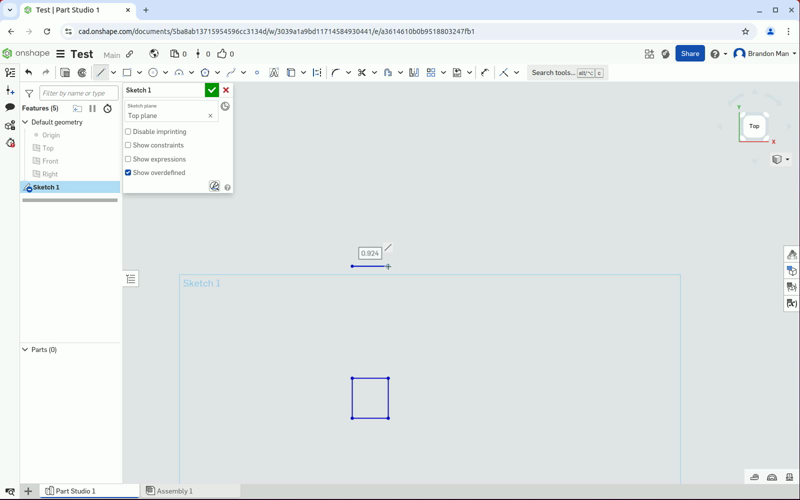
scroll(-6)
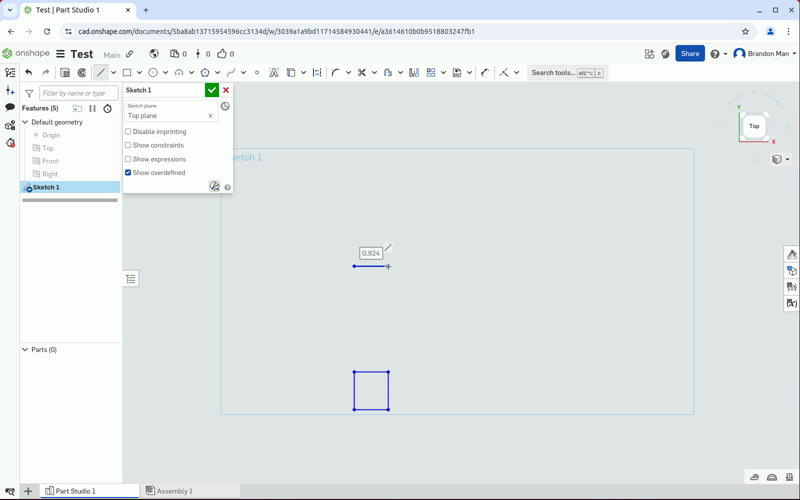
scroll(-6)
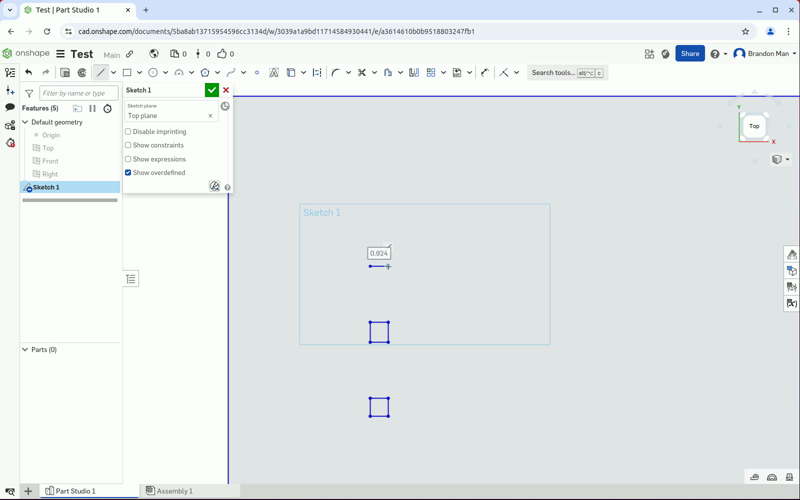
scroll(-6)
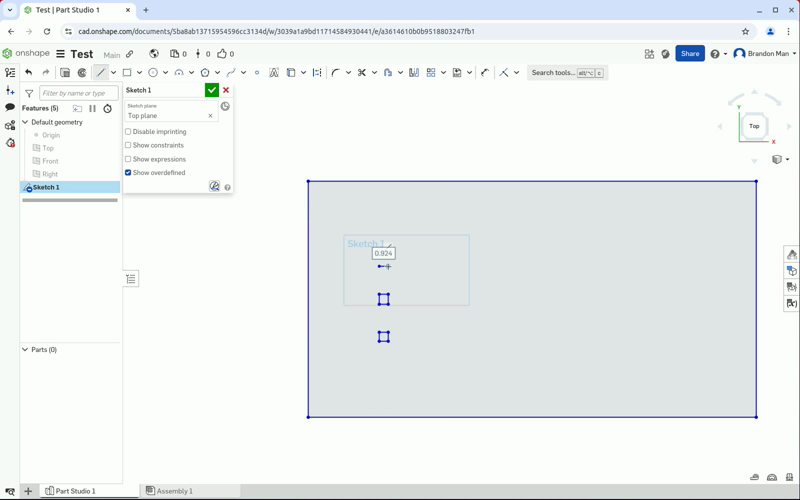
scroll(-6)
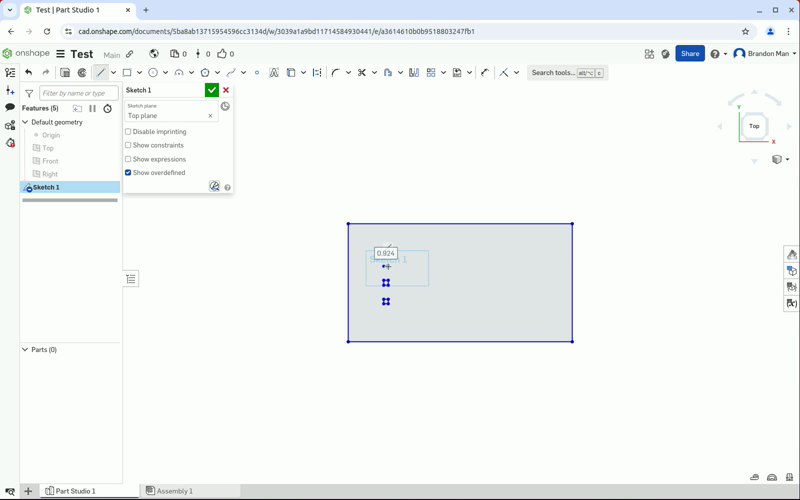
key_up(shift)
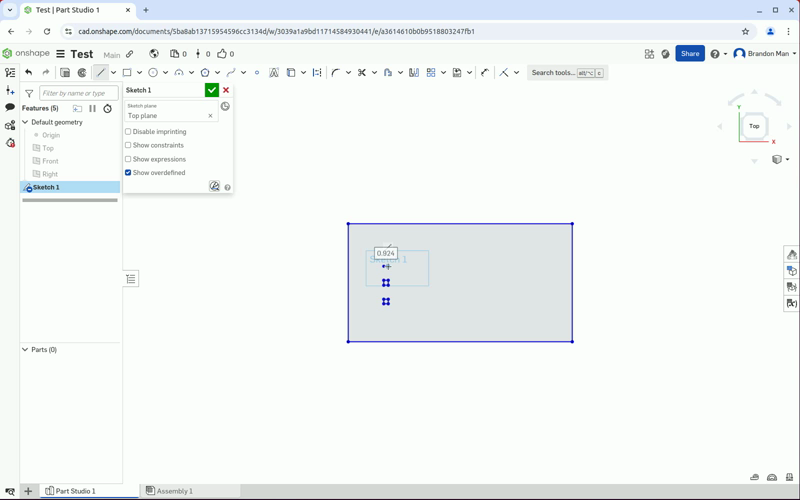
key_down(shift)
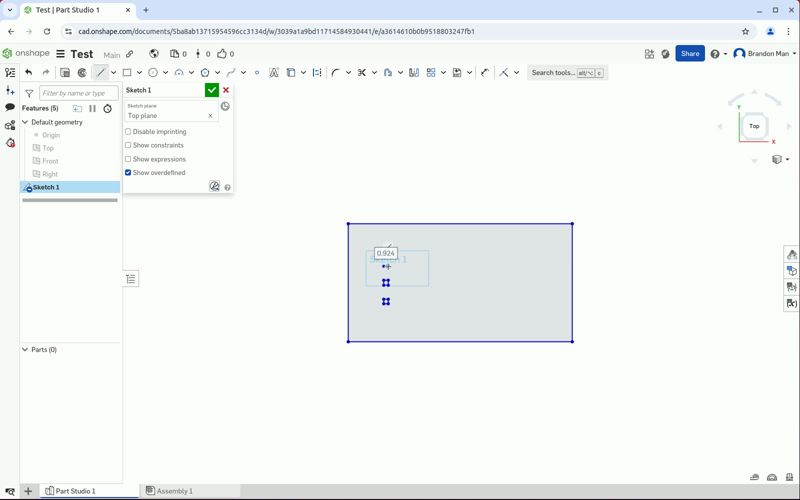
mouse_move(418, 266)
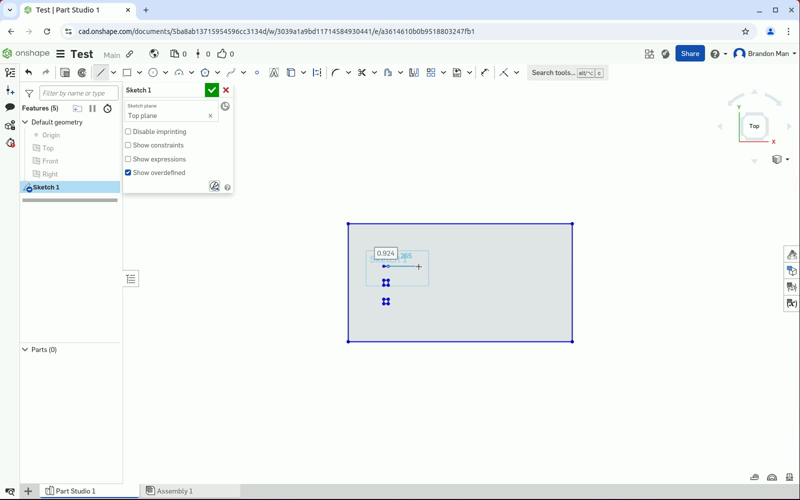
mouse_move(388, 261)
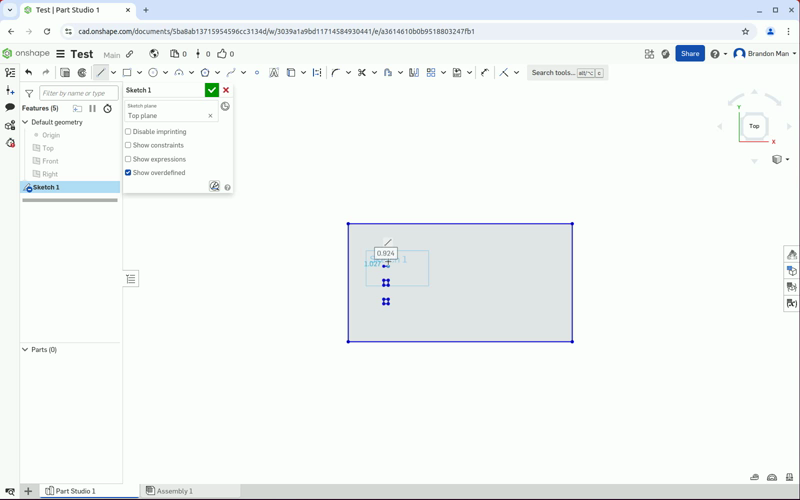
scroll(6)
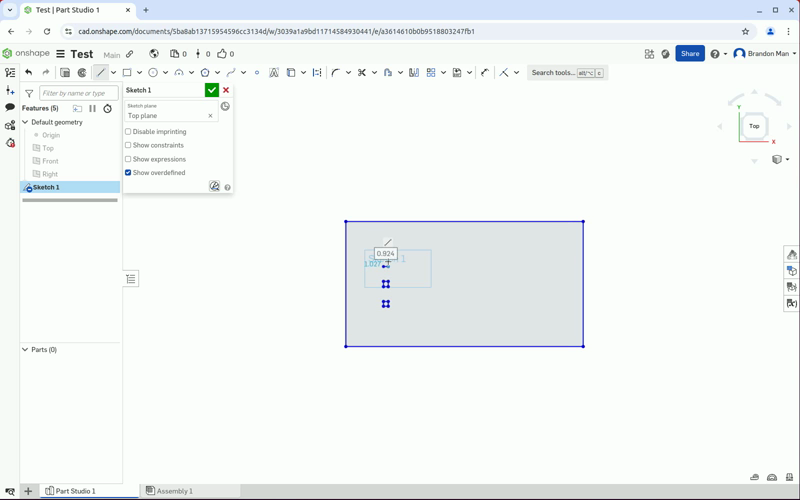
scroll(6)
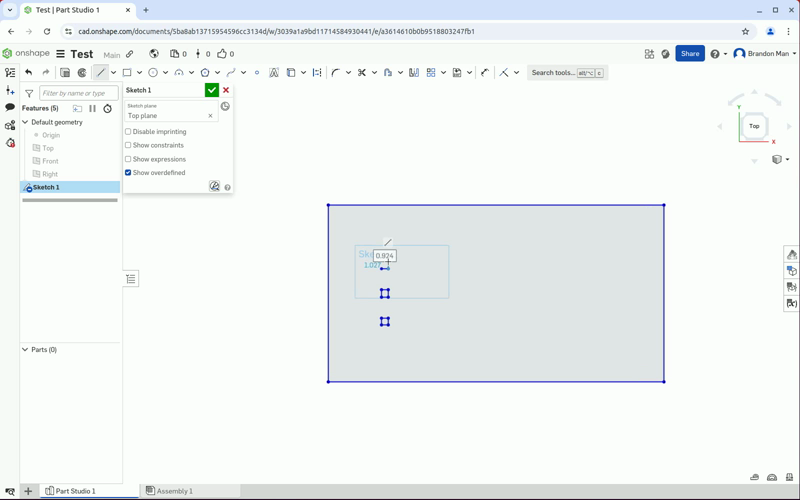
scroll(6)
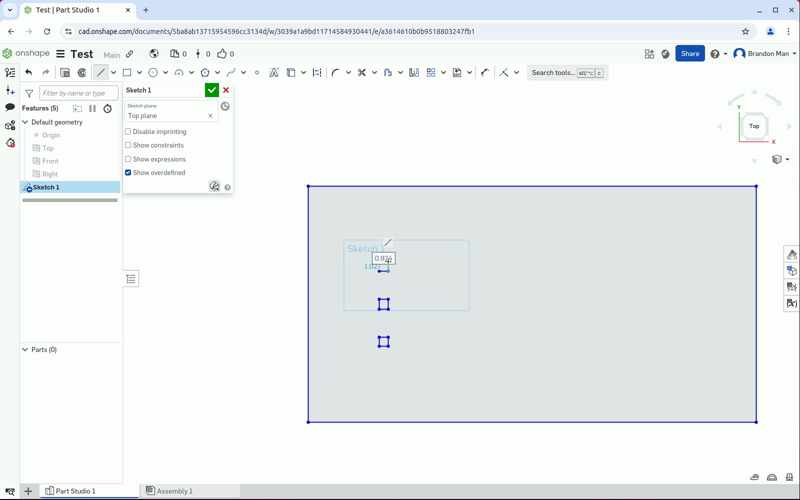
scroll(6)
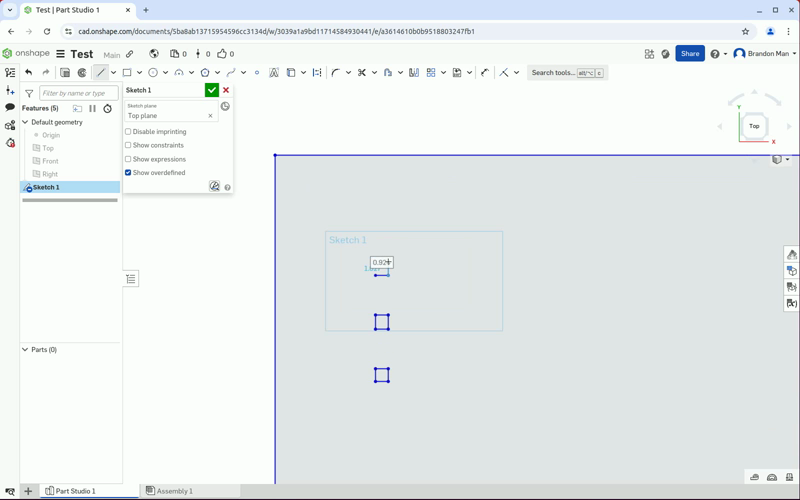
scroll(6)
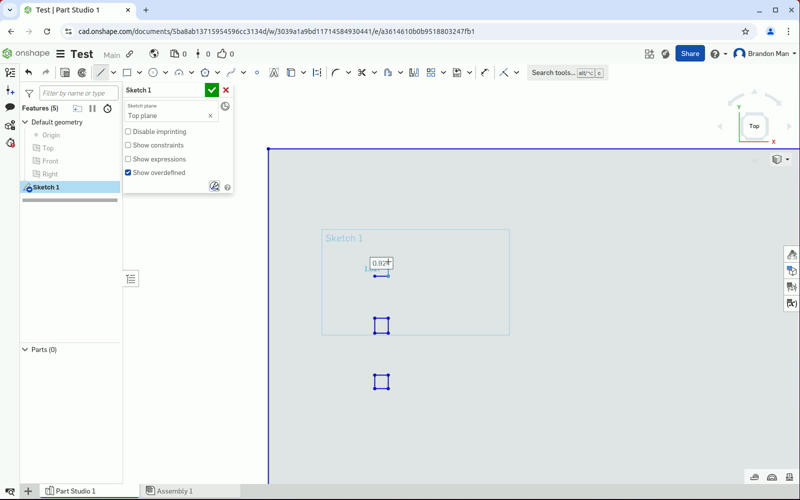
scroll(6)
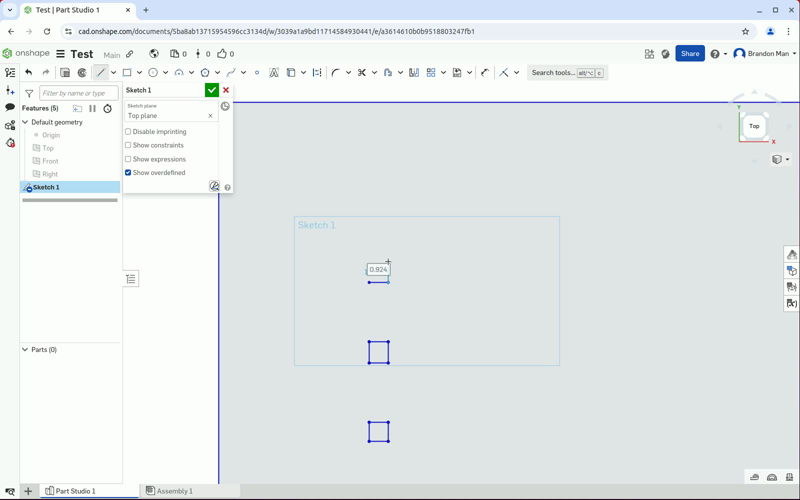
scroll(6)
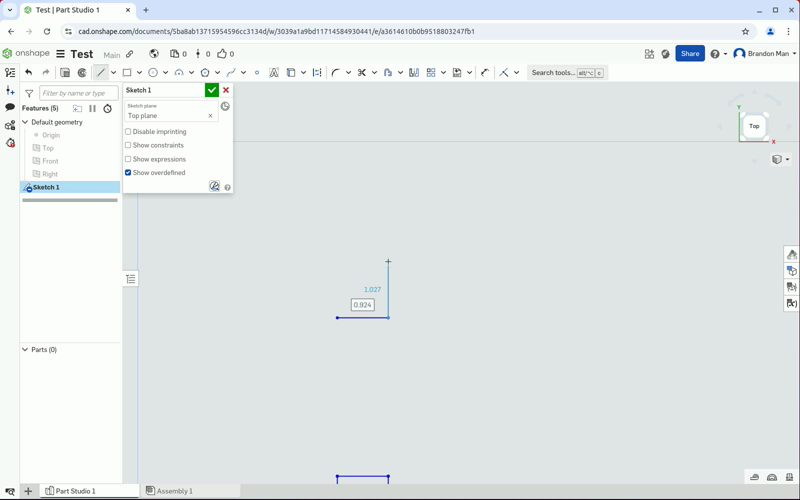
click(388, 261)
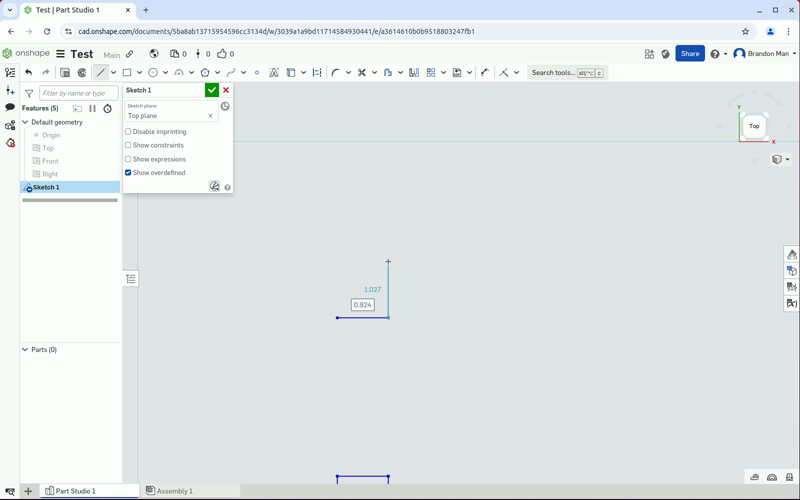
scroll(-6)
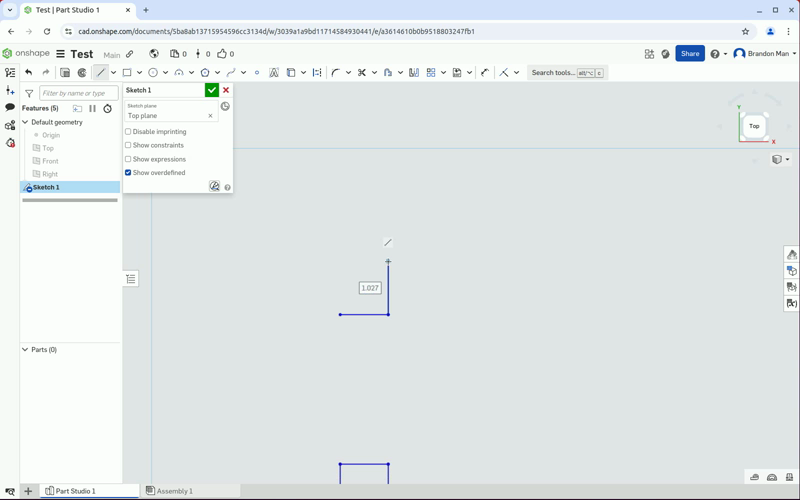
scroll(-6)
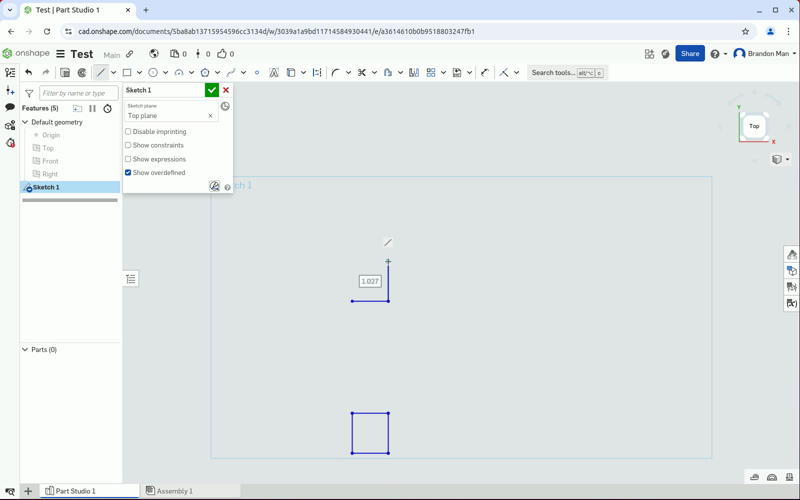
scroll(-6)
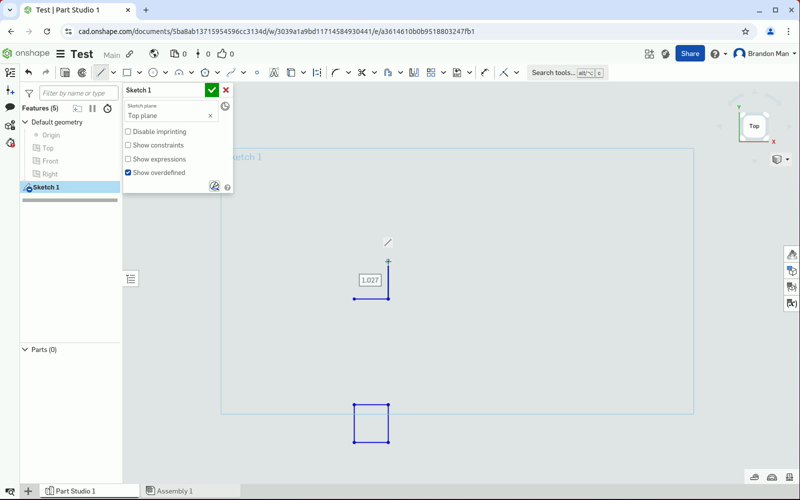
scroll(-6)
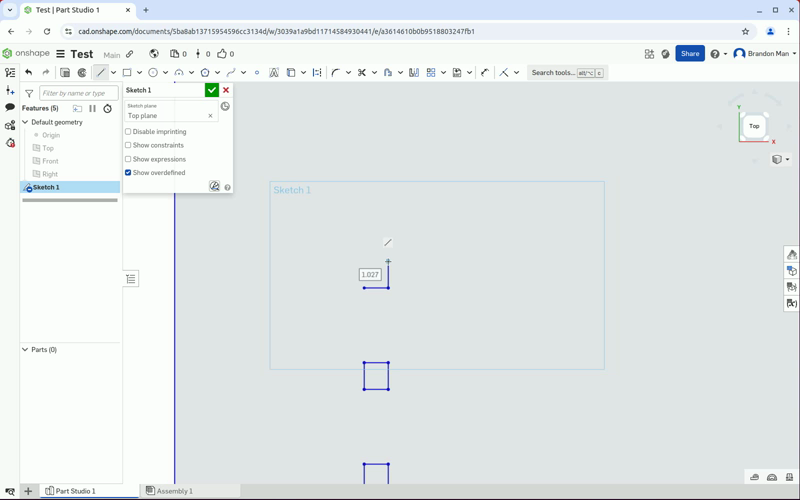
scroll(-6)
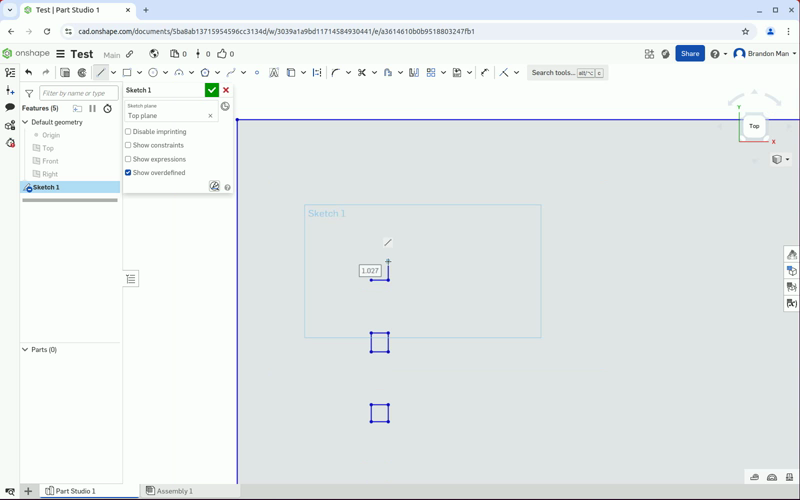
scroll(-6)
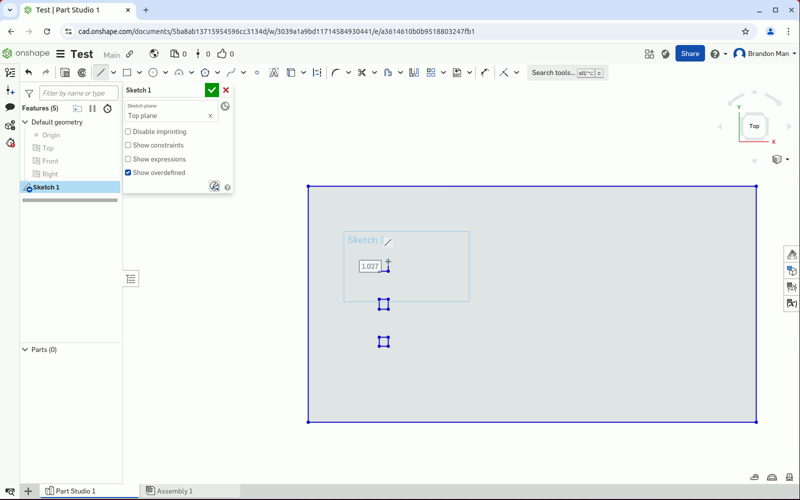
scroll(-6)
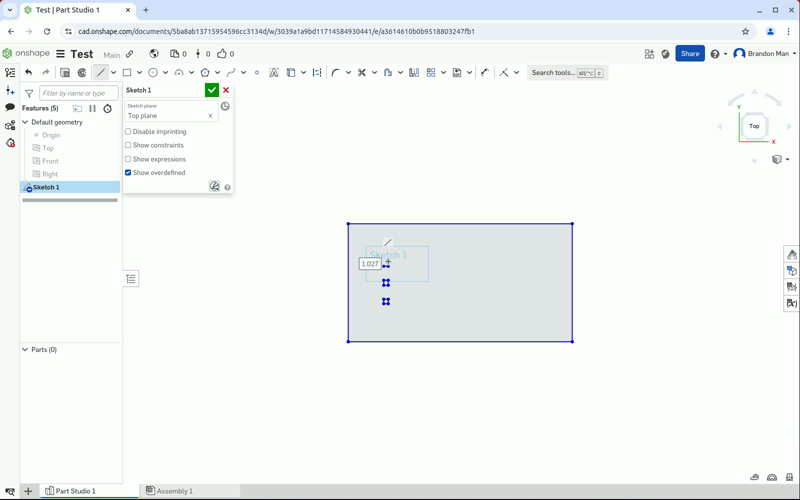
key_up(shift)
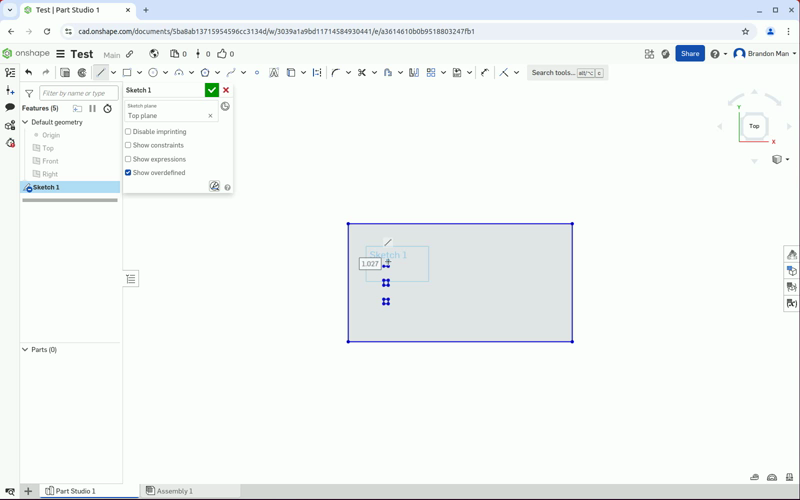
key_down(shift)
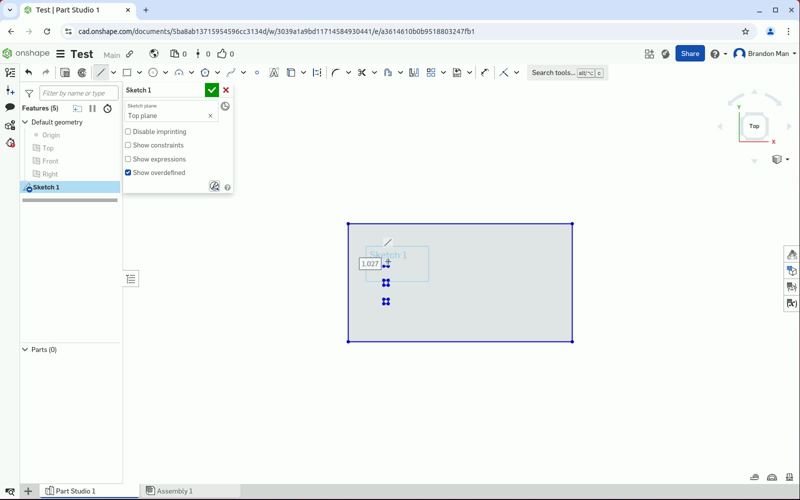
mouse_move(418, 261)
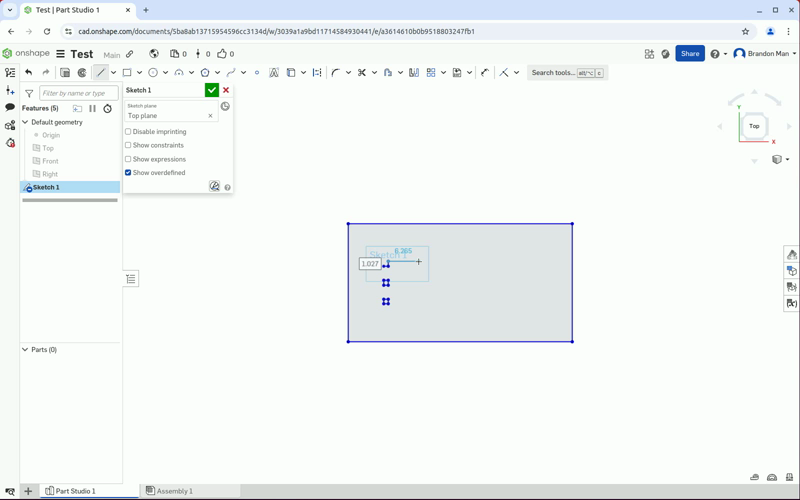
mouse_move(383, 261)
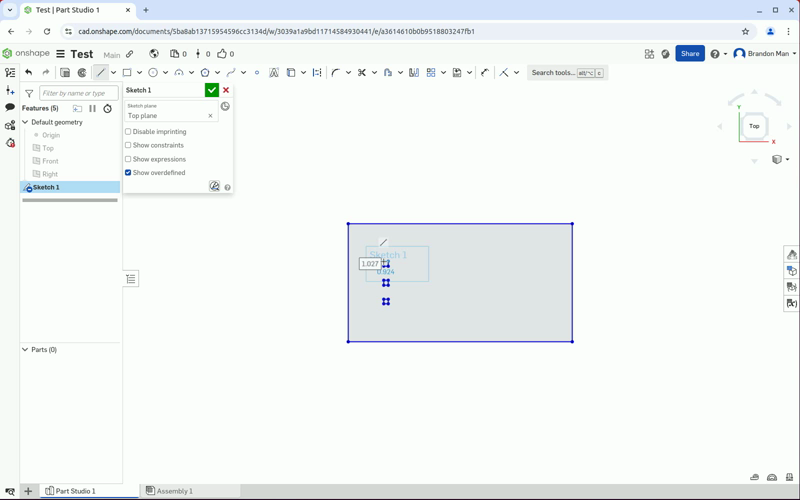
scroll(6)
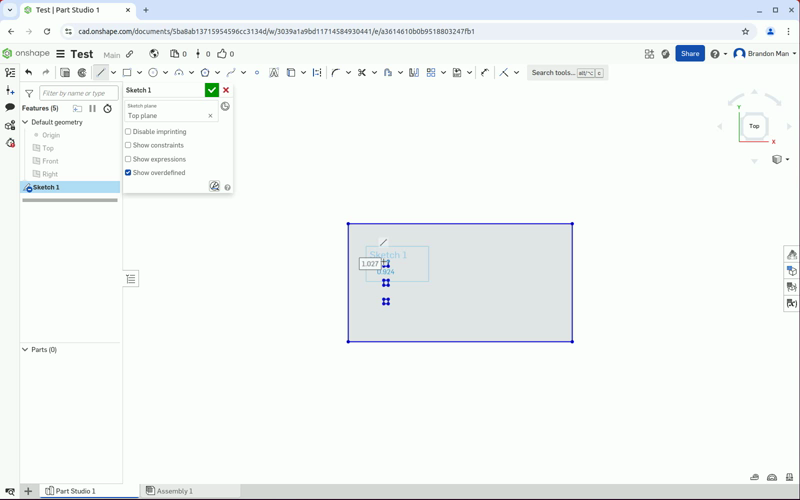
scroll(6)
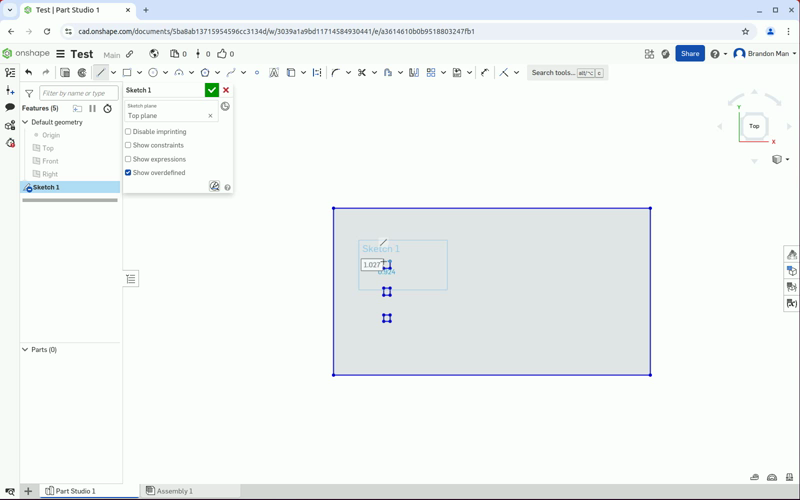
scroll(6)
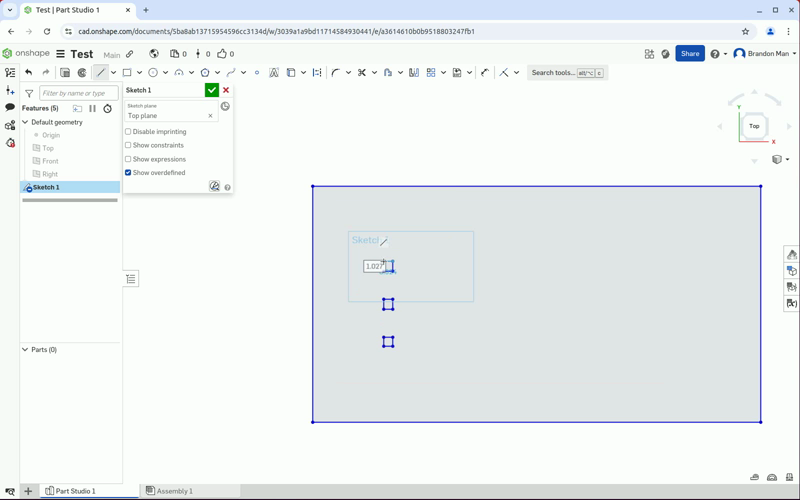
scroll(6)
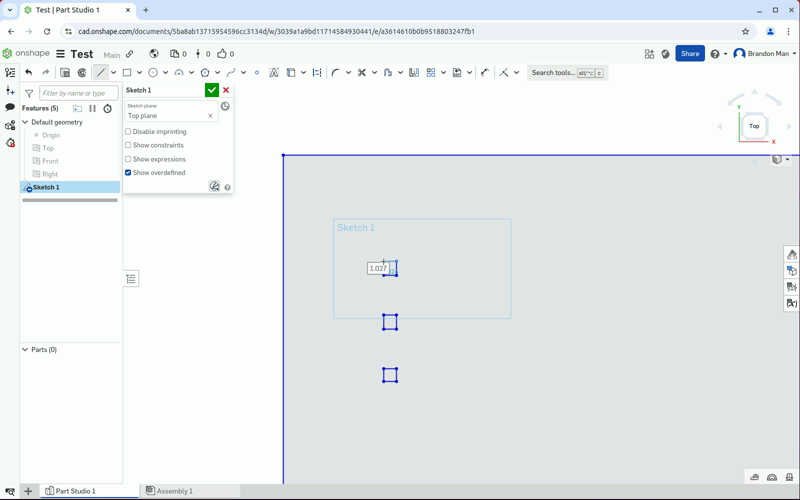
scroll(6)
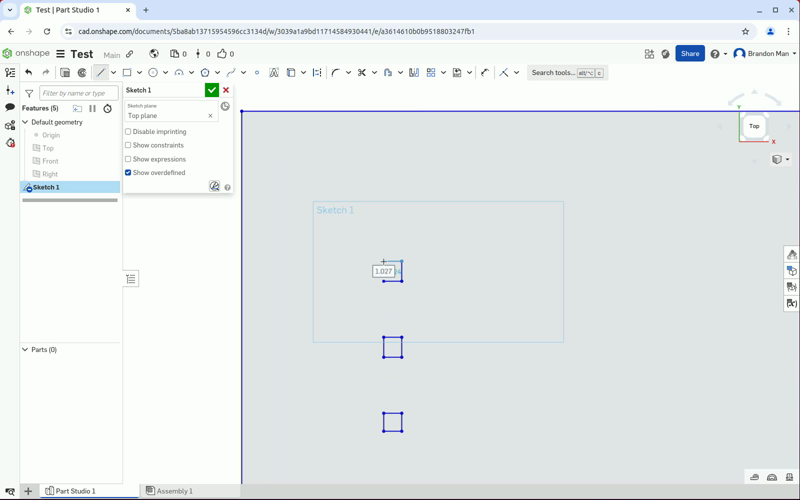
scroll(6)
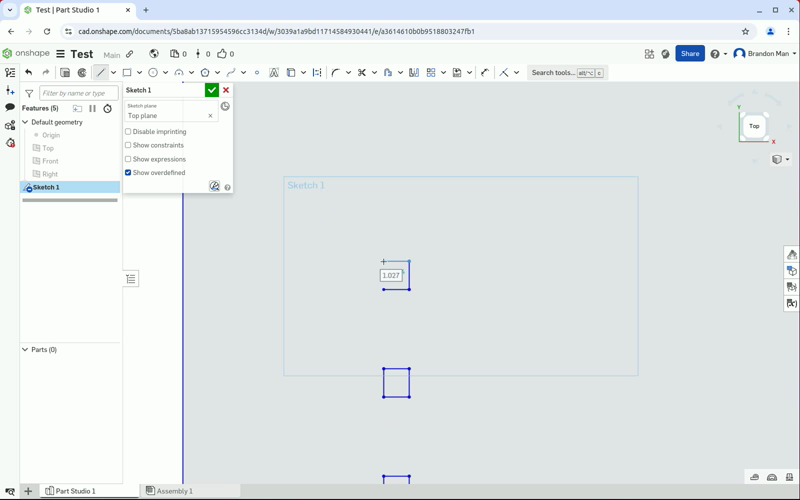
scroll(6)
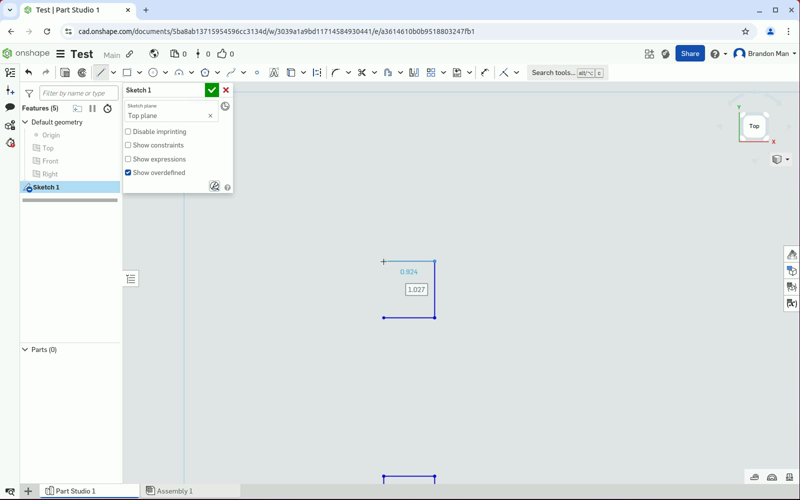
click(383, 261)
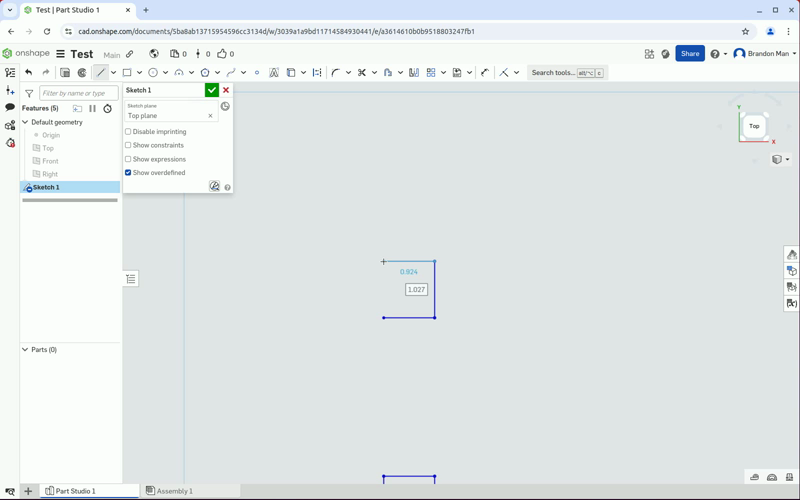
scroll(-6)
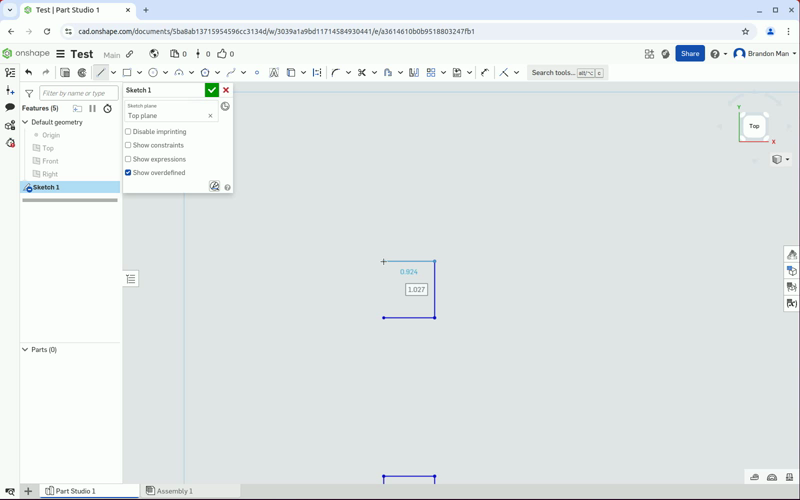
scroll(-6)
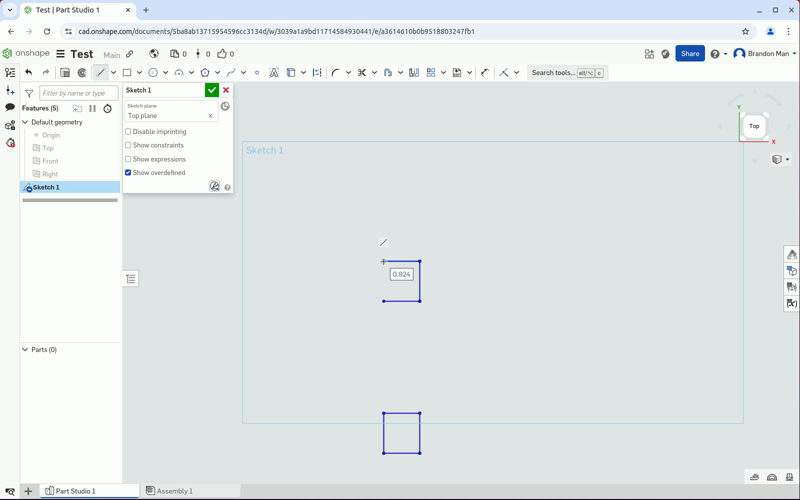
scroll(-6)
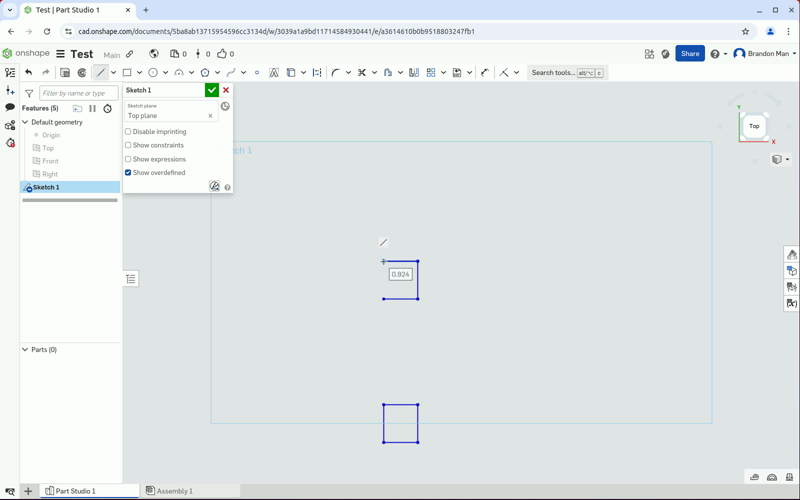
scroll(-6)
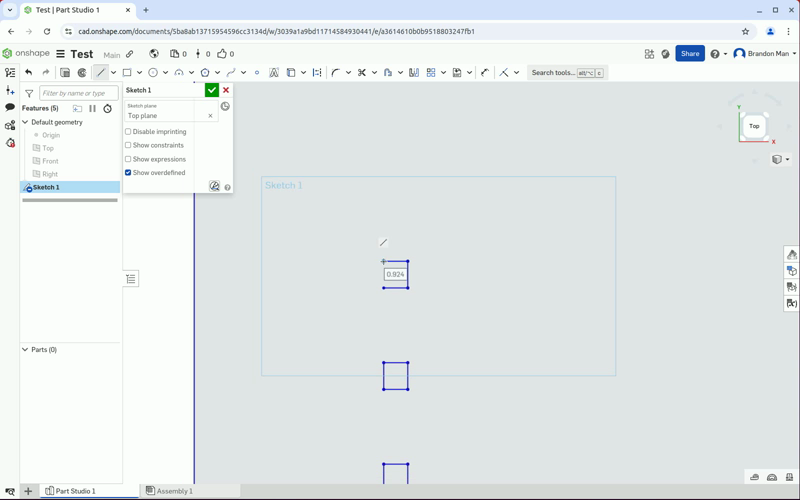
scroll(-6)
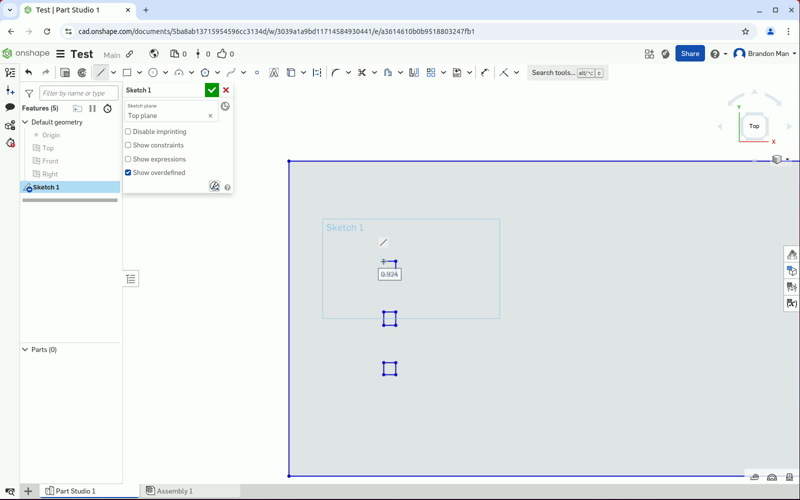
scroll(-6)
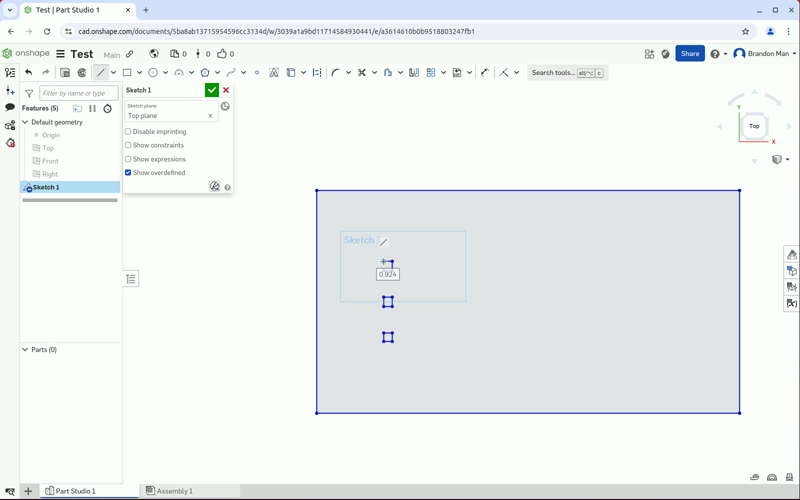
scroll(-6)
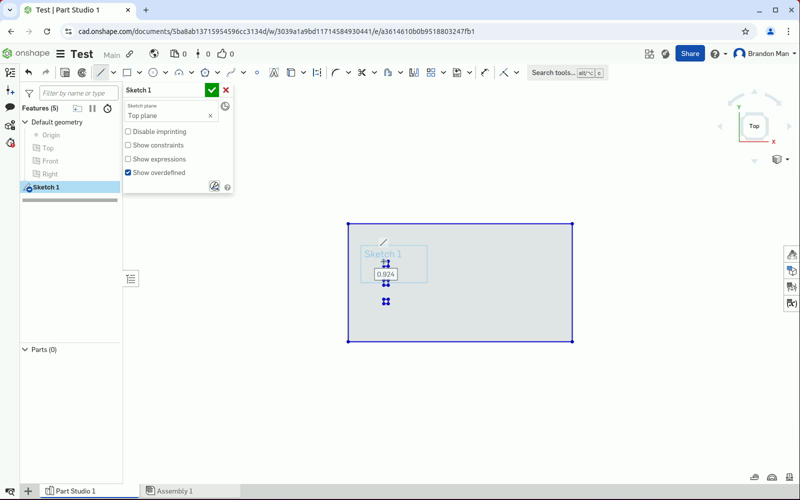
key_up(shift)
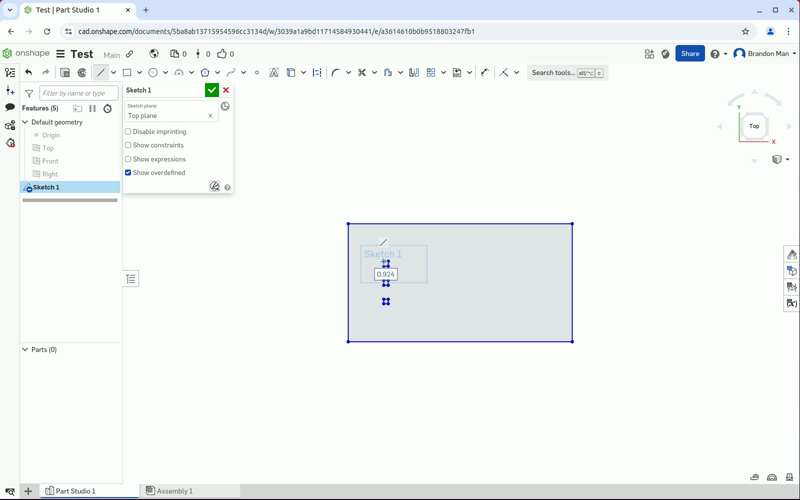
mouse_move(413, 261)
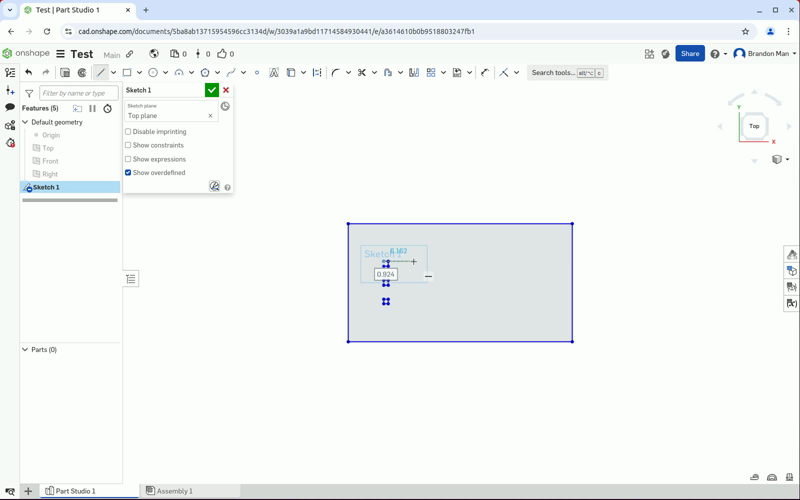
key_down(shift)
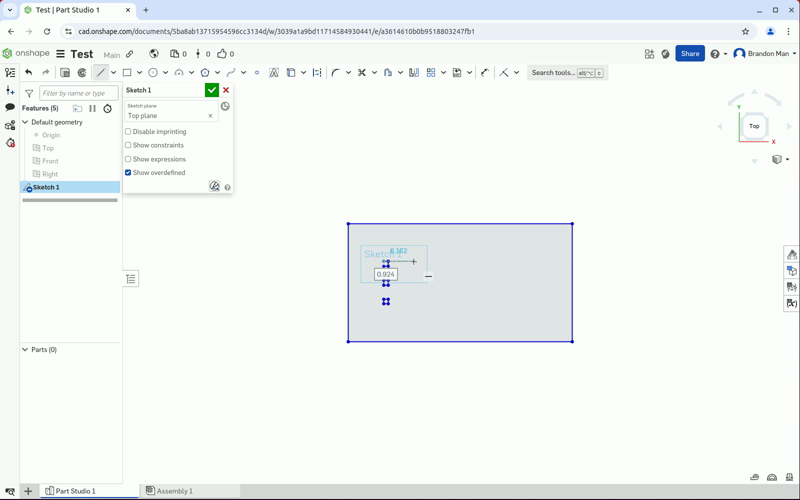
mouse_move(383, 266)
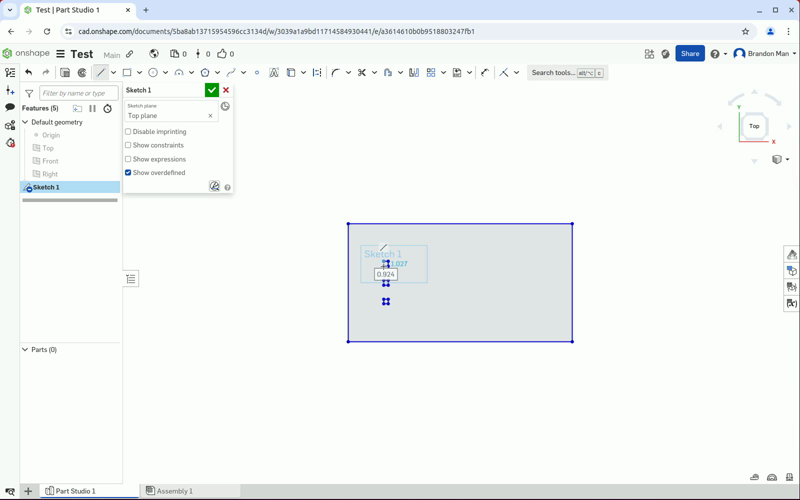
scroll(6)
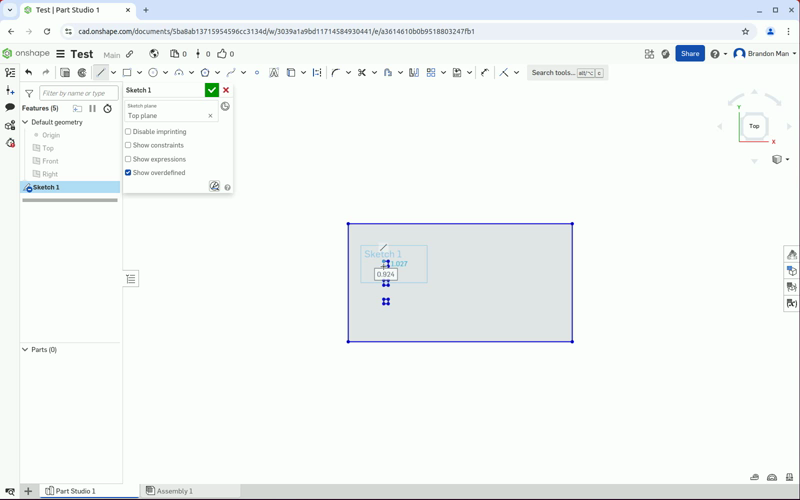
scroll(6)
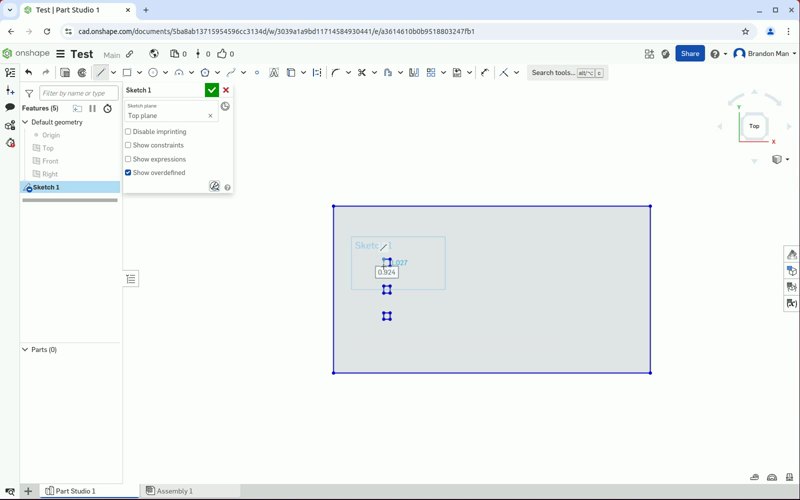
scroll(6)
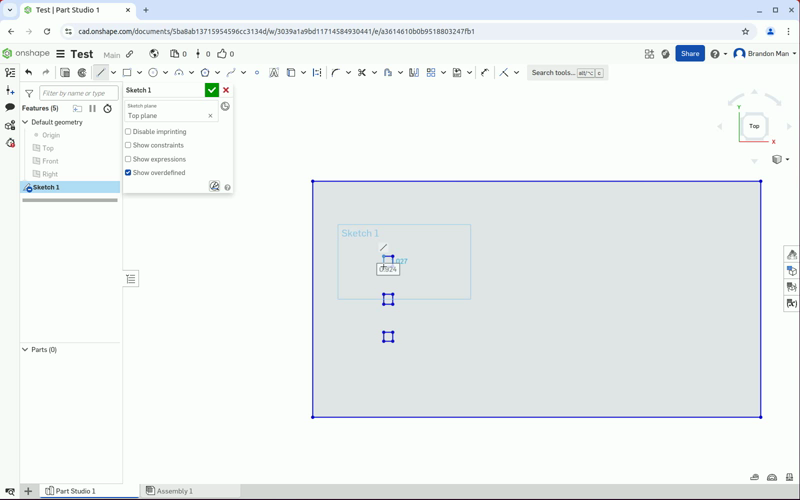
scroll(6)
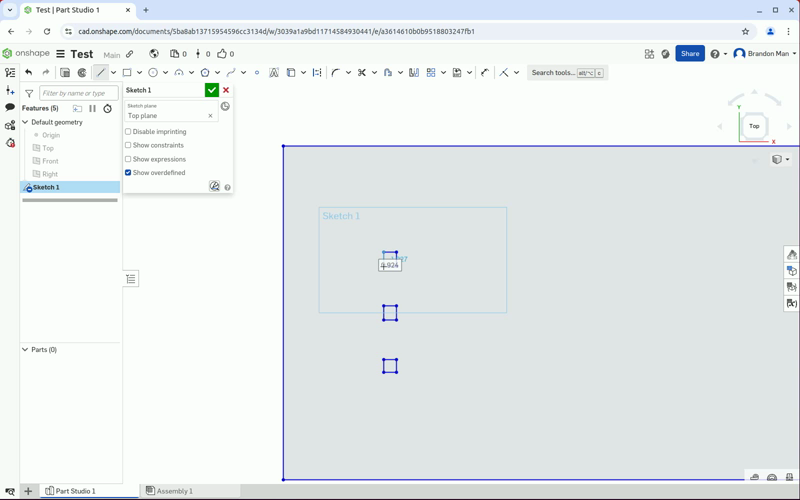
scroll(6)
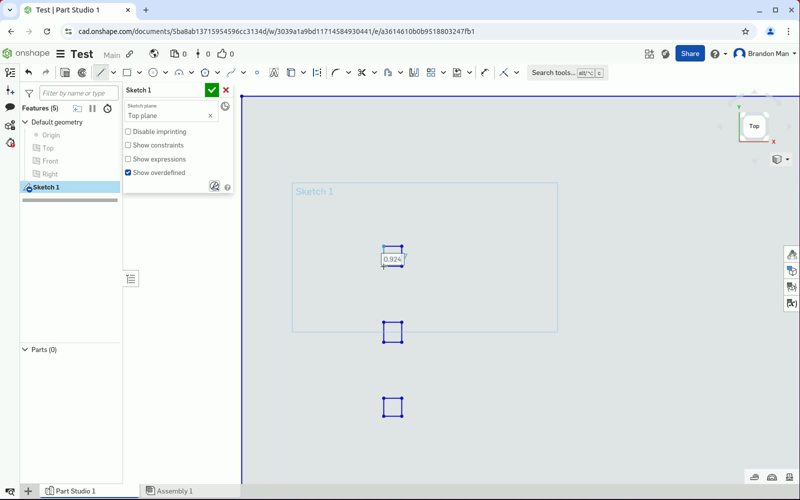
scroll(6)
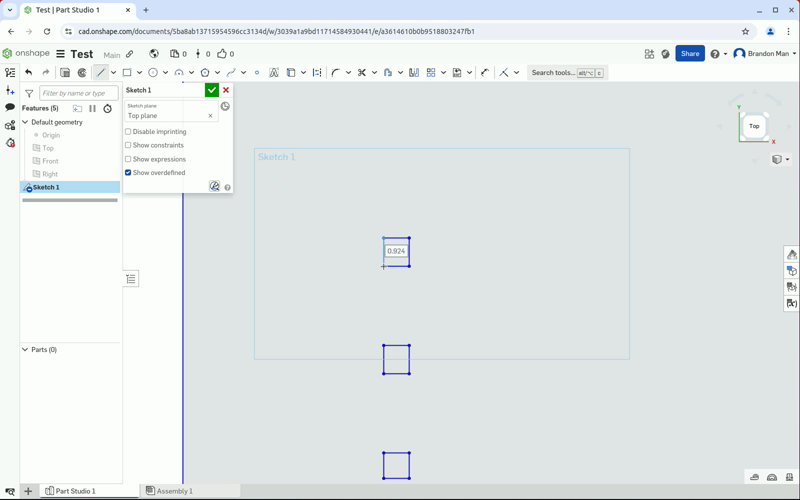
scroll(6)
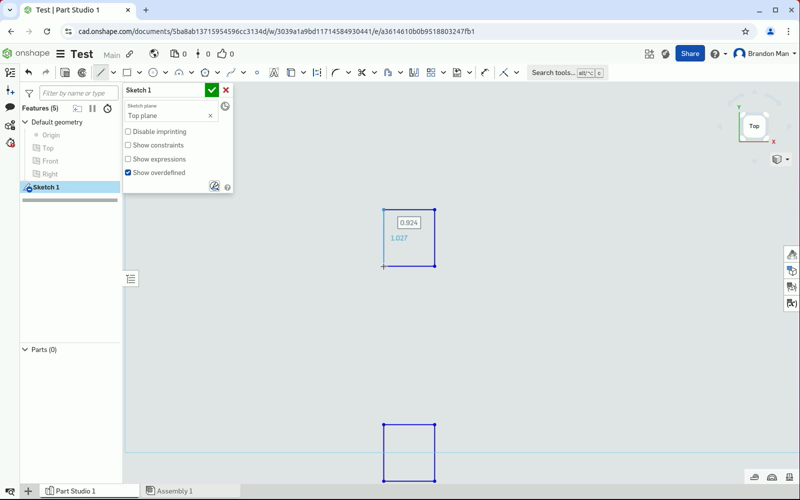
key_up(shift)
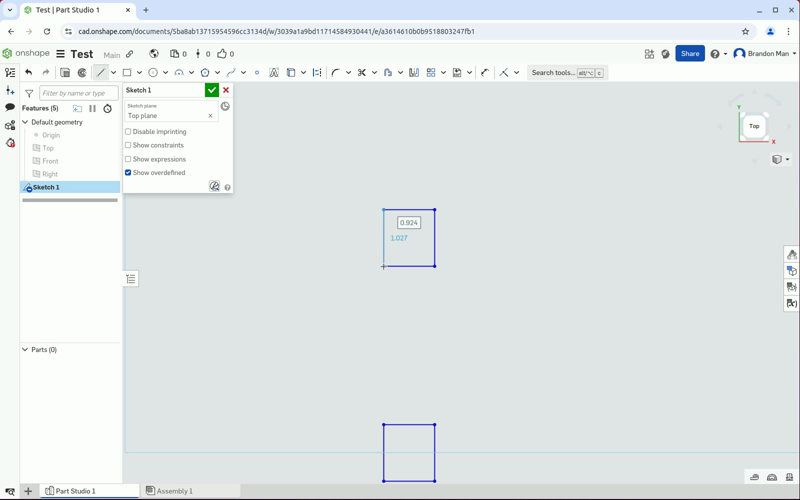
click(383, 266)
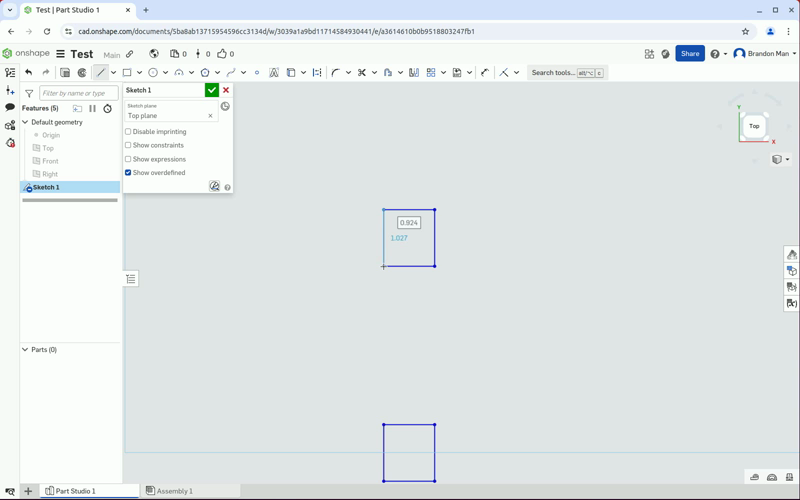
scroll(-6)
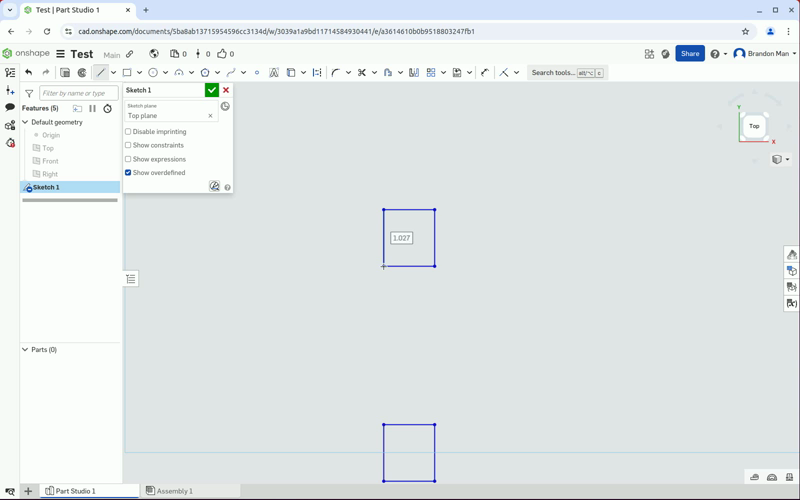
scroll(-6)
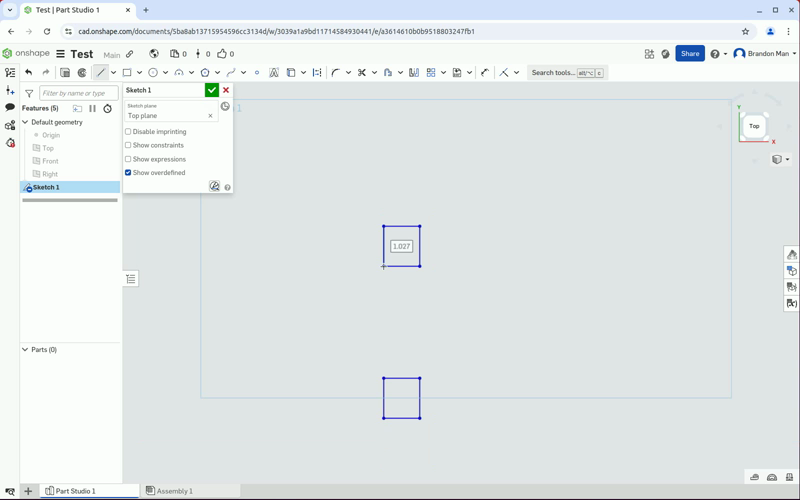
scroll(-6)
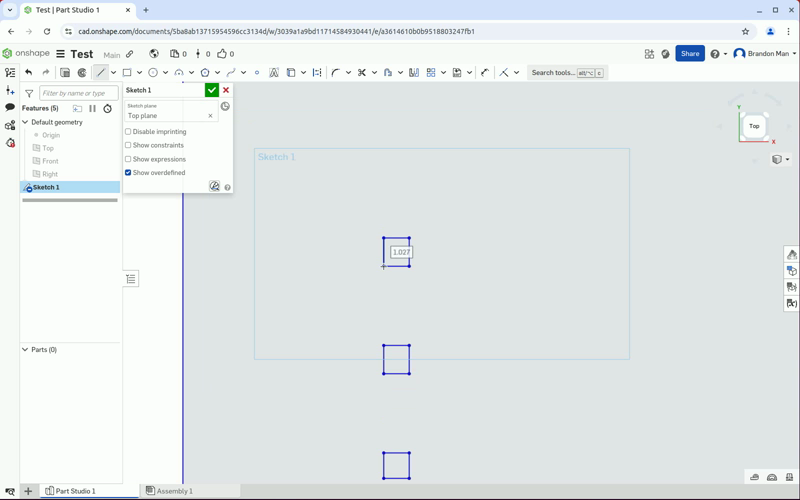
scroll(-6)
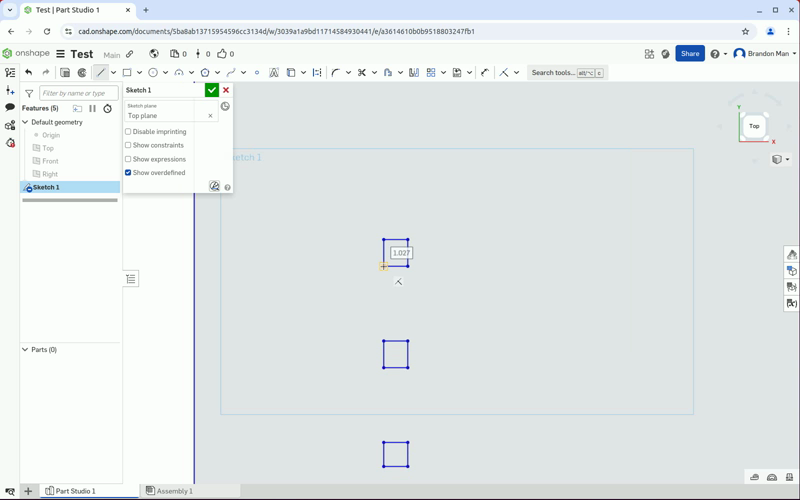
scroll(-6)
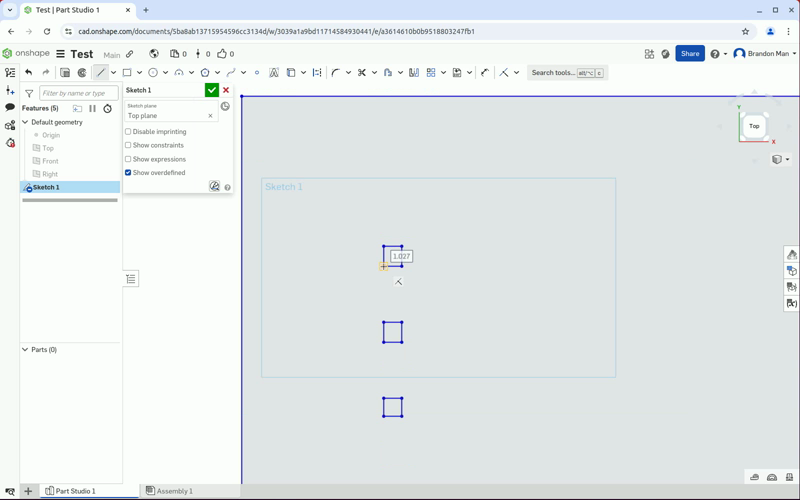
scroll(-6)
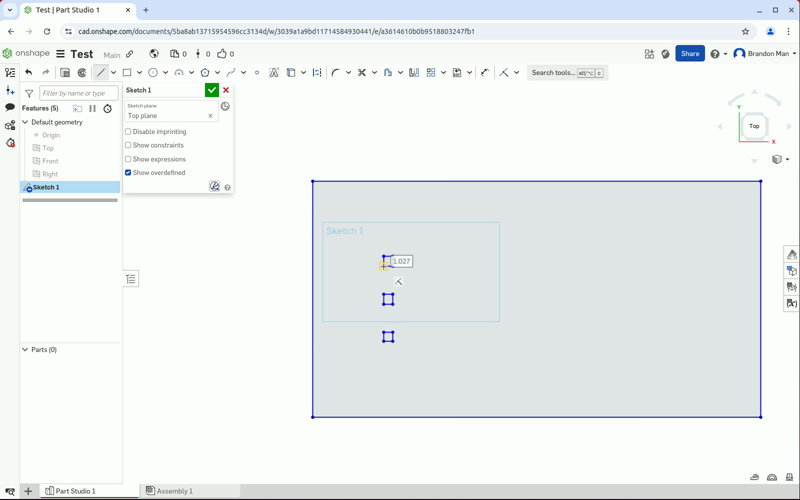
scroll(-6)
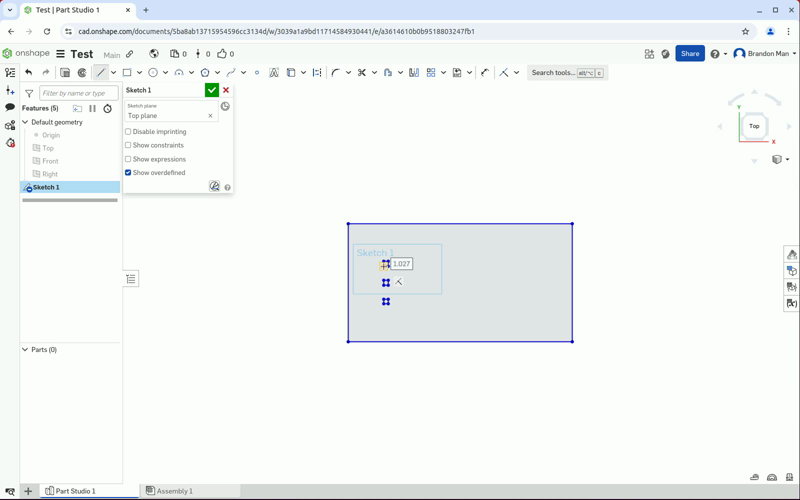
key(esc)
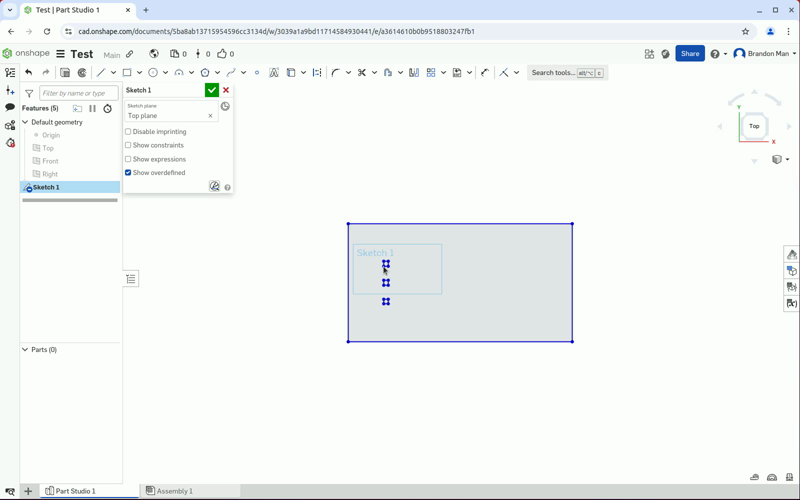
mouse_move(488, 277)
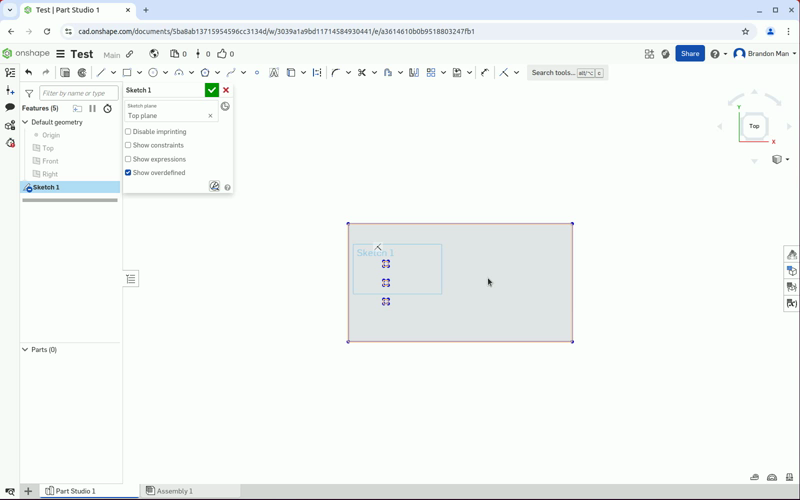
click(488, 277)
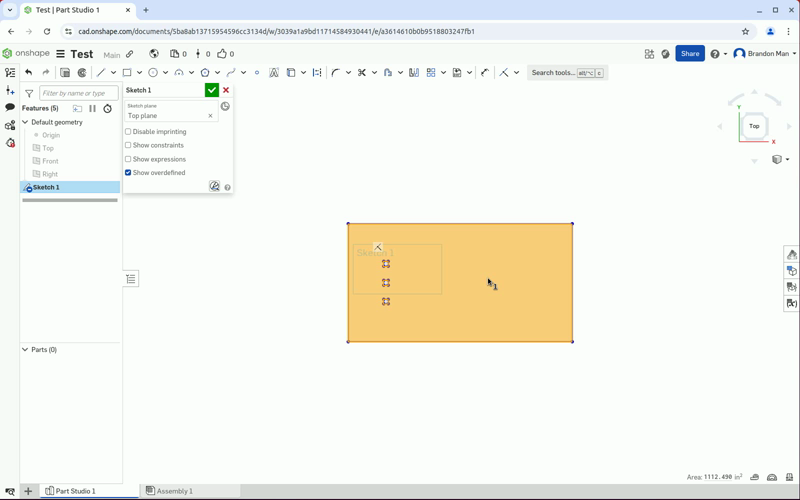
mouse_move(73, 352)
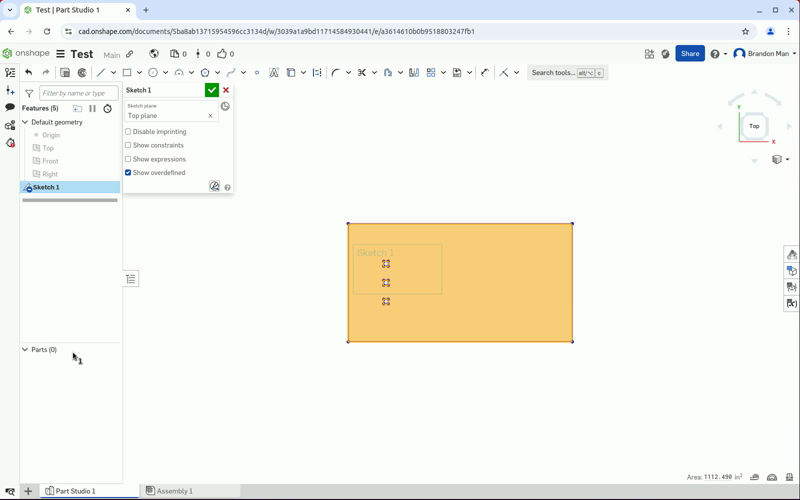
key(shift+y)
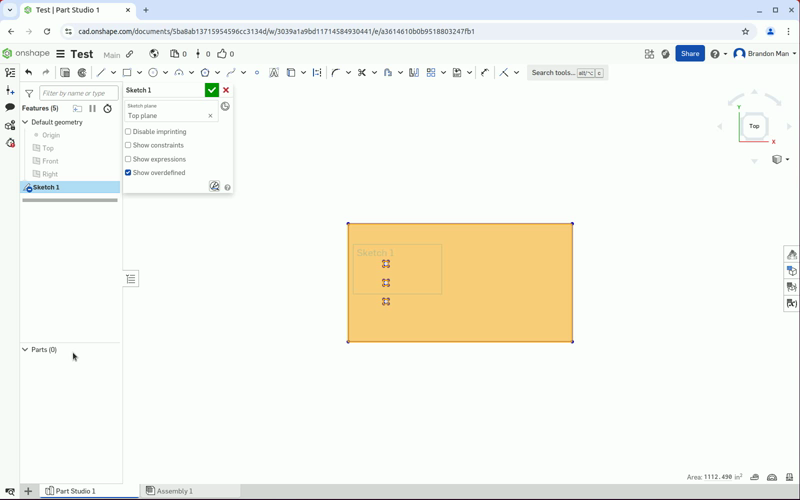
key(shift+e)
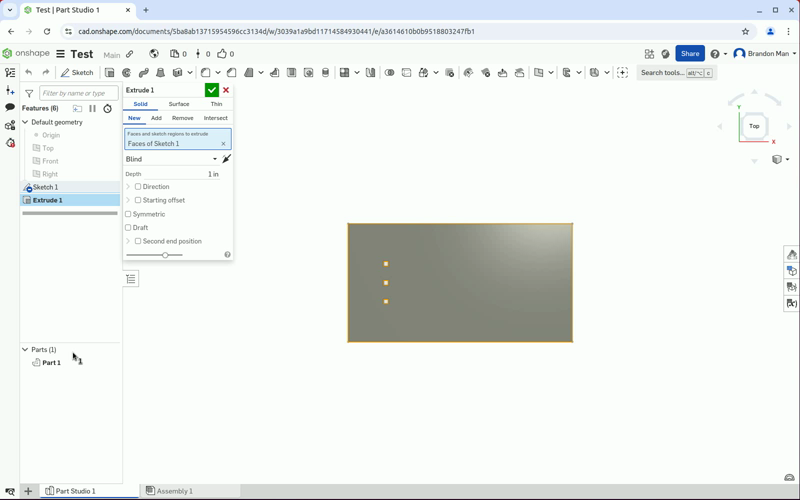
mouse_move(143, 106)
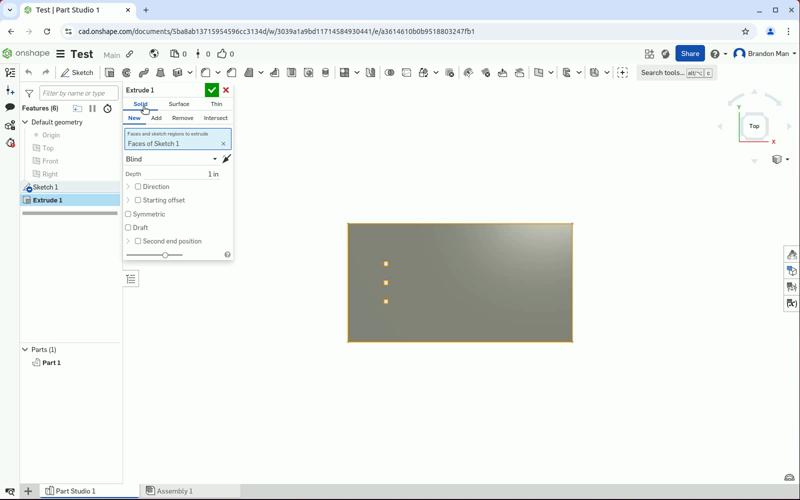
click(143, 106)
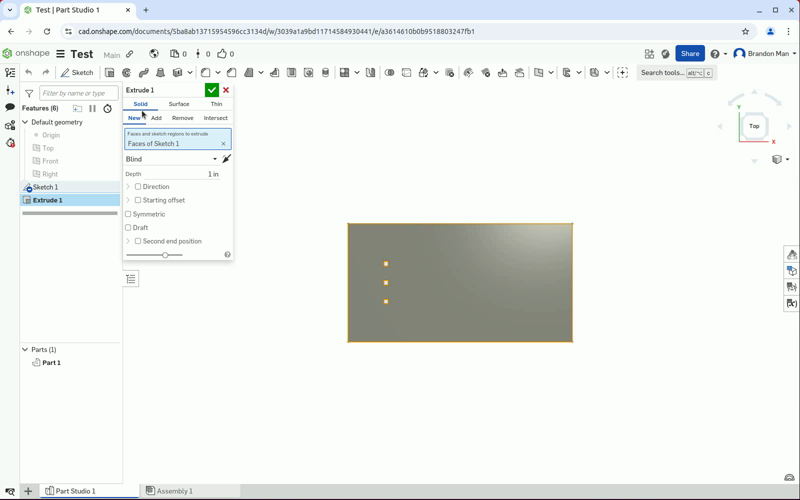
mouse_move(137, 120)
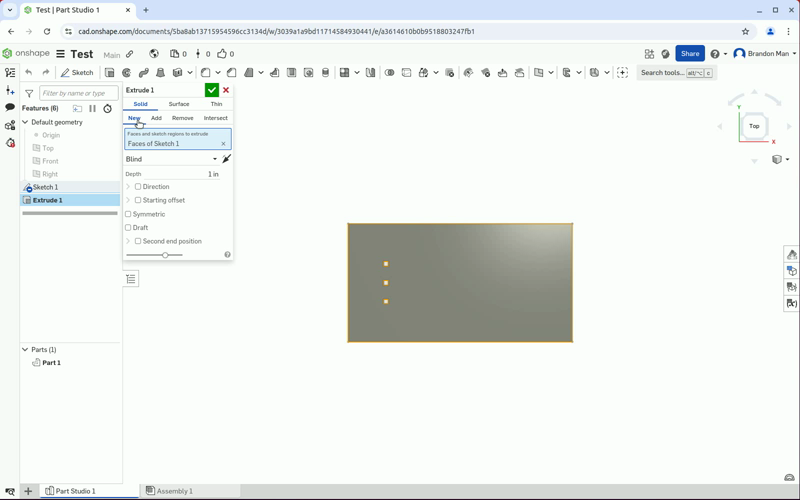
click(137, 120)
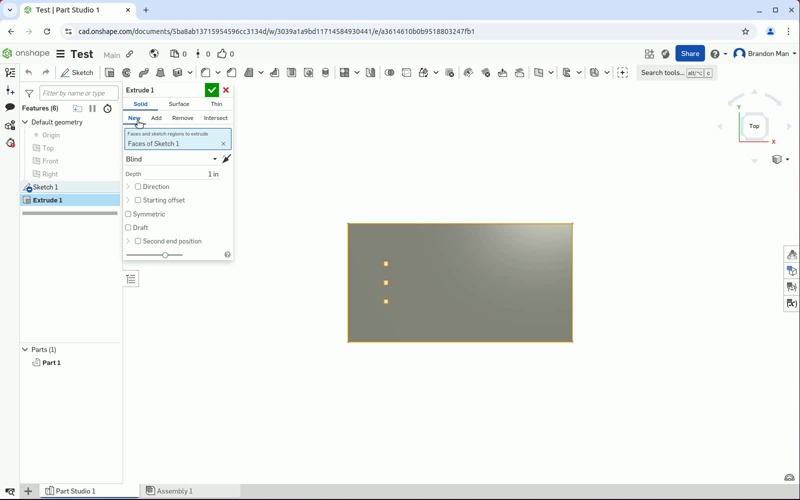
key(tab, 4)
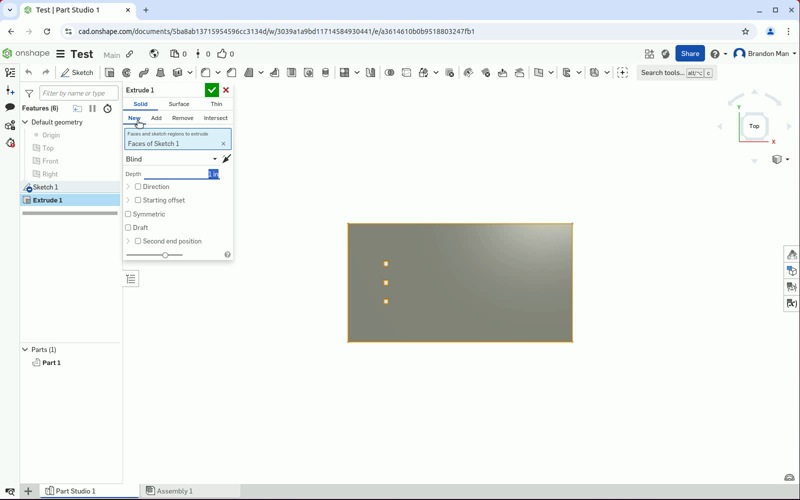
text(-0.722)
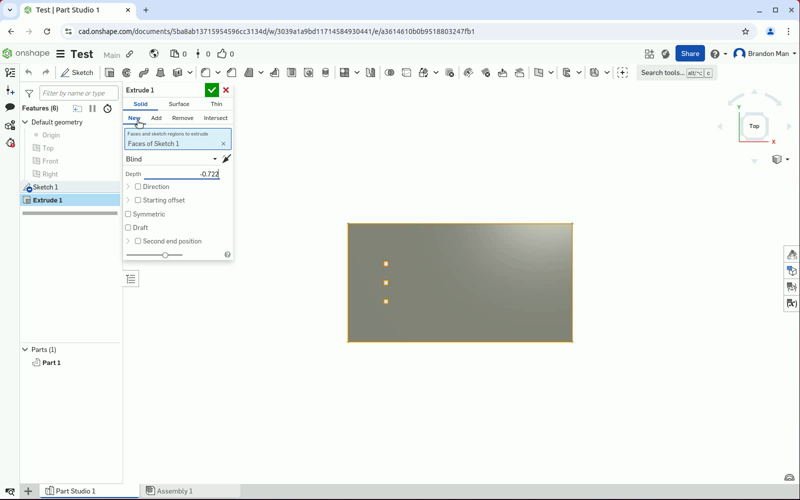
key(enter)
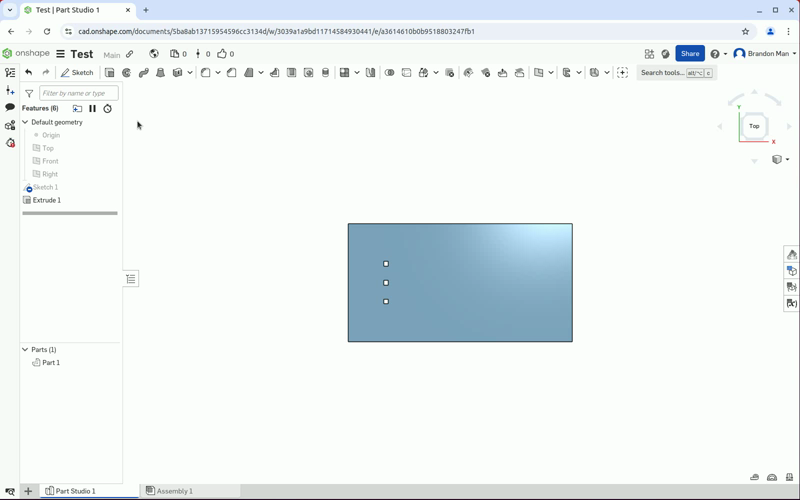
key(shift+h)
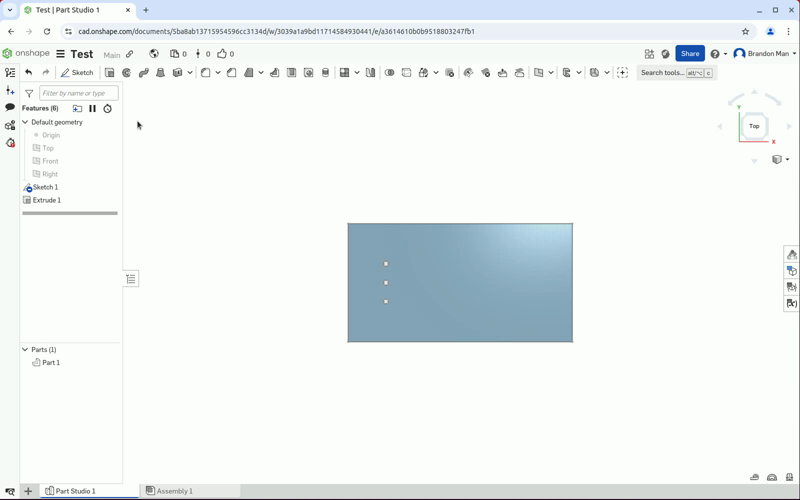
key(shift+h)
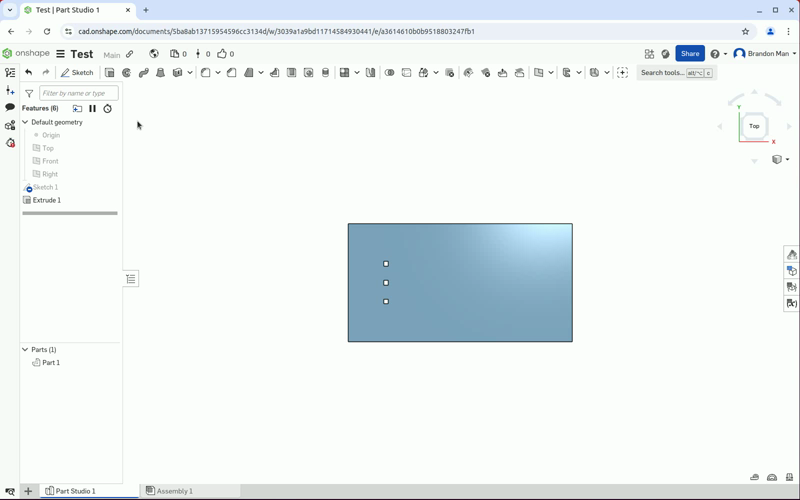
mouse_move(73, 189)
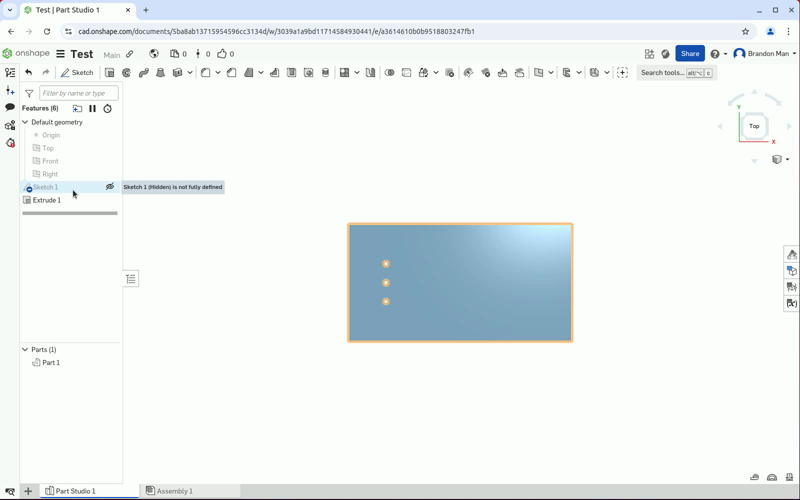
click(73, 189)
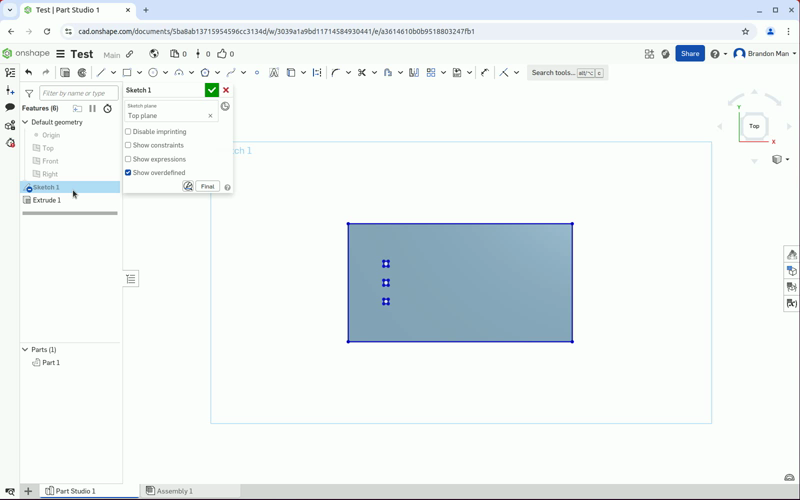
mouse_move(229, 92)
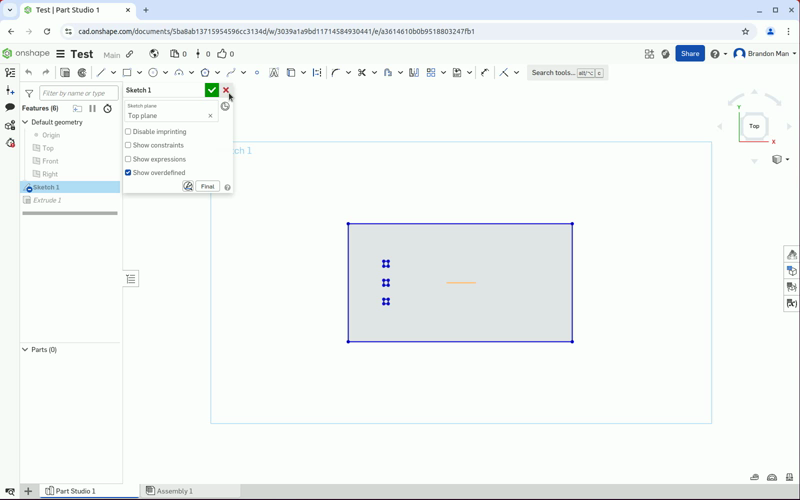
click(229, 92)
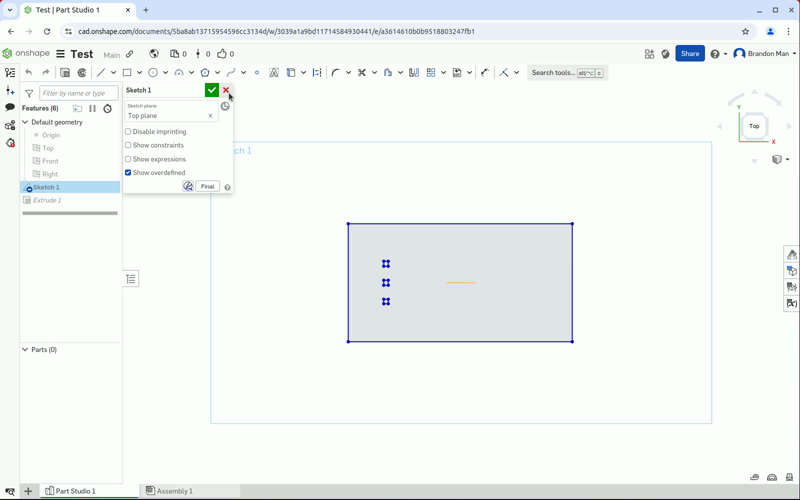
key(shift+s)
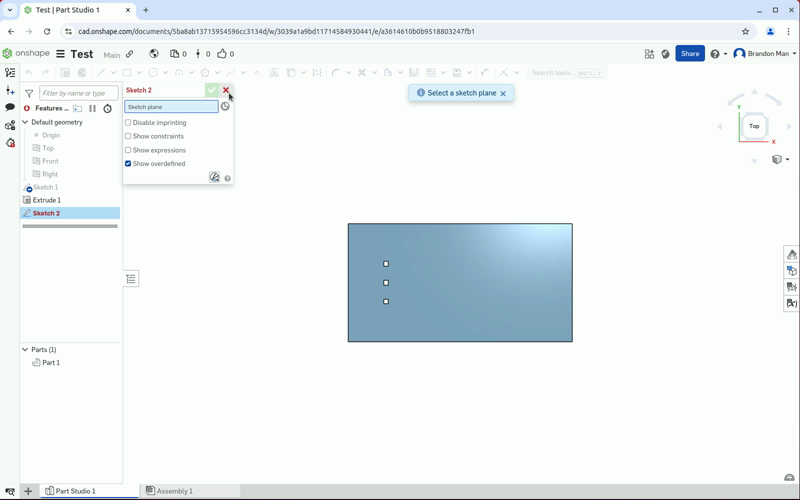
mouse_move(73, 150)
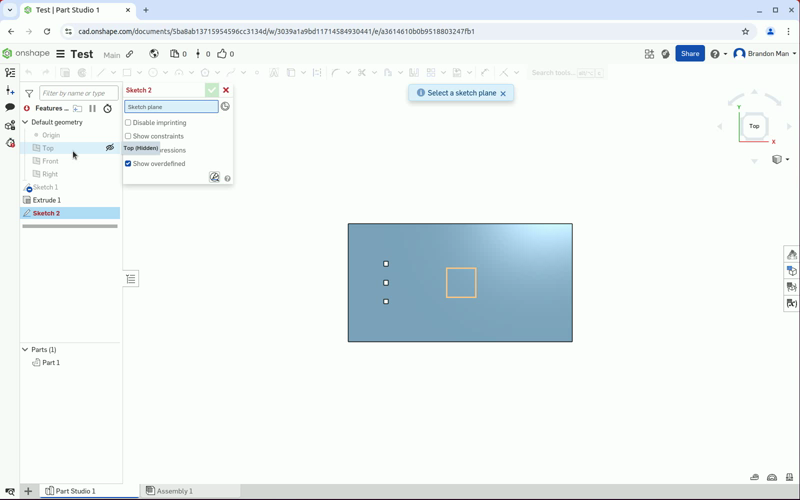
click(73, 150)
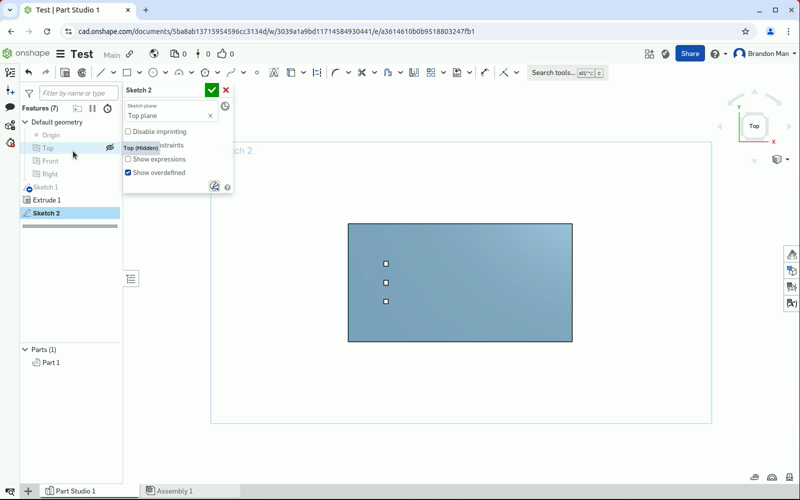
mouse_move(73, 352)
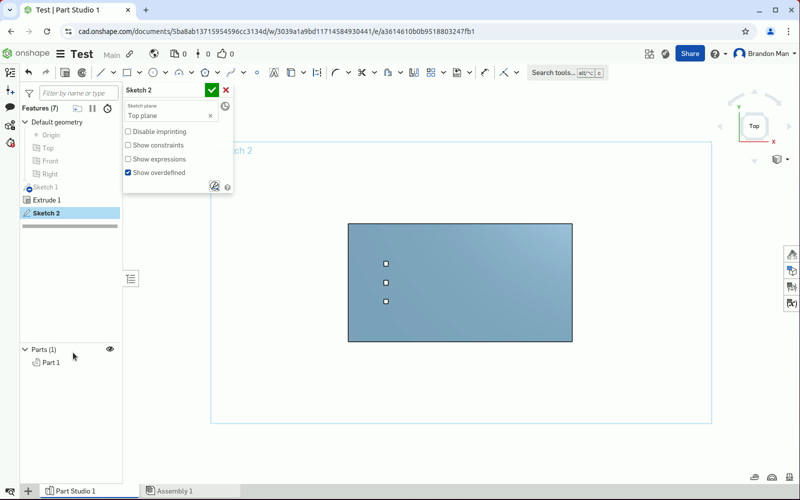
key(y)
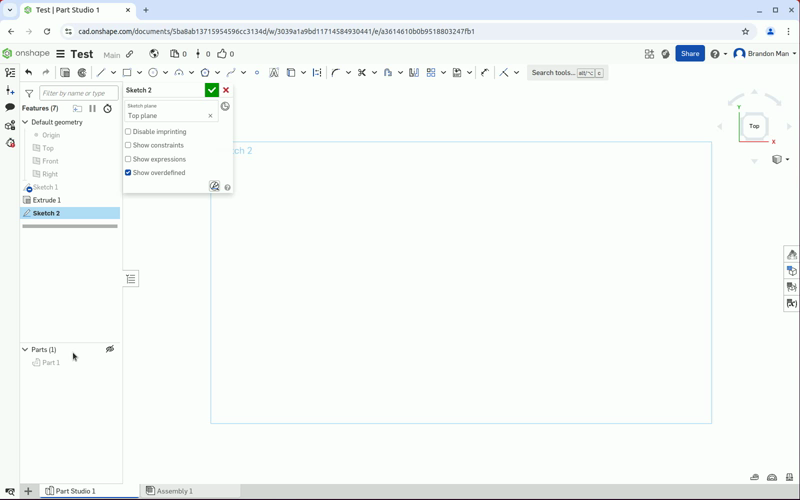
key(l)
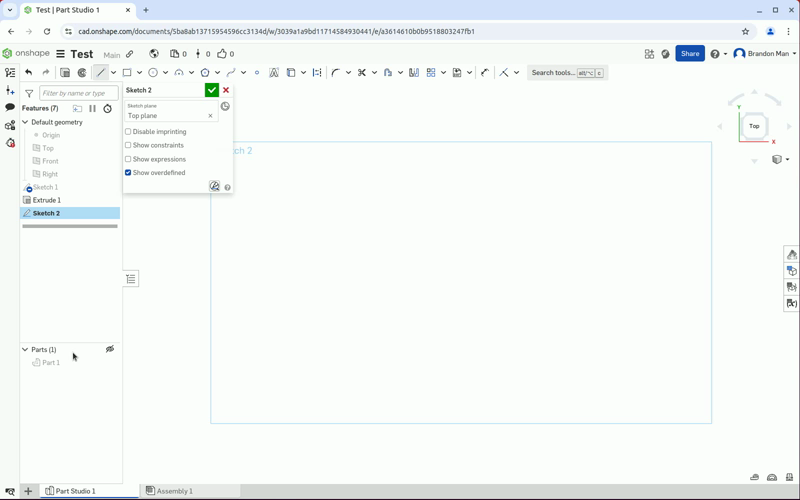
key_down(shift)
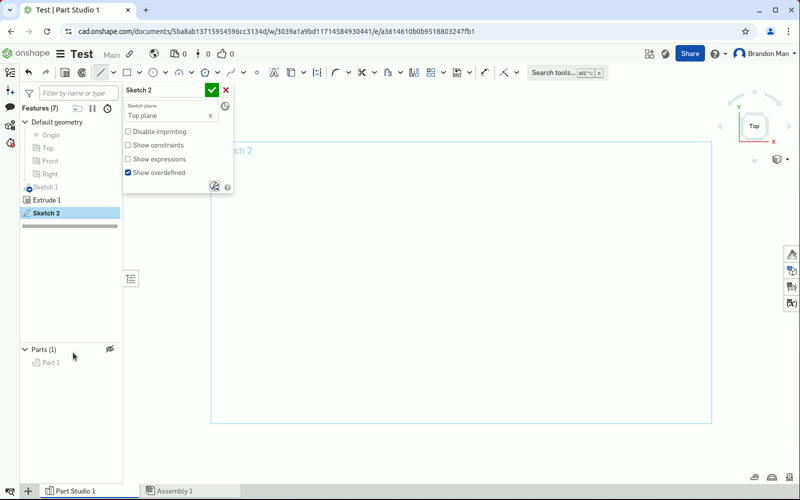
mouse_move(353, 337)
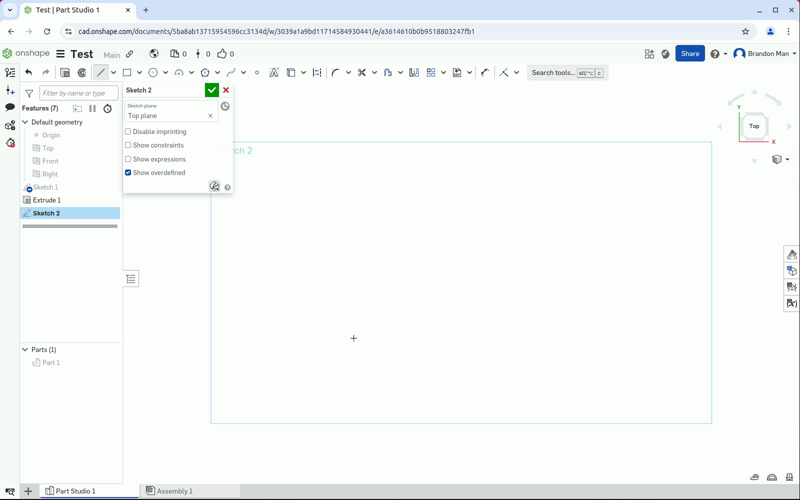
click(353, 337)
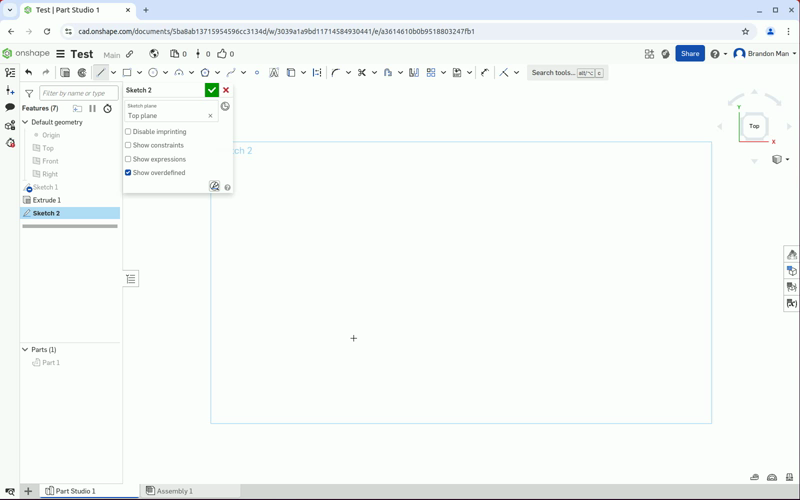
key_up(shift)
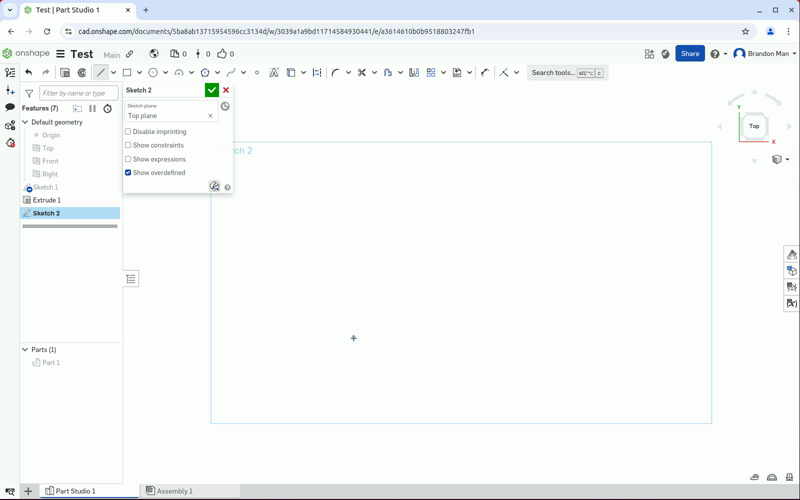
key_down(shift)
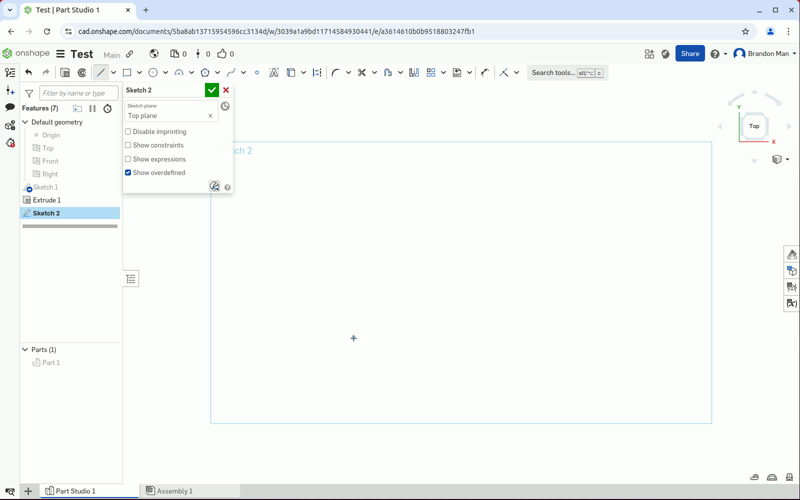
mouse_move(464, 337)
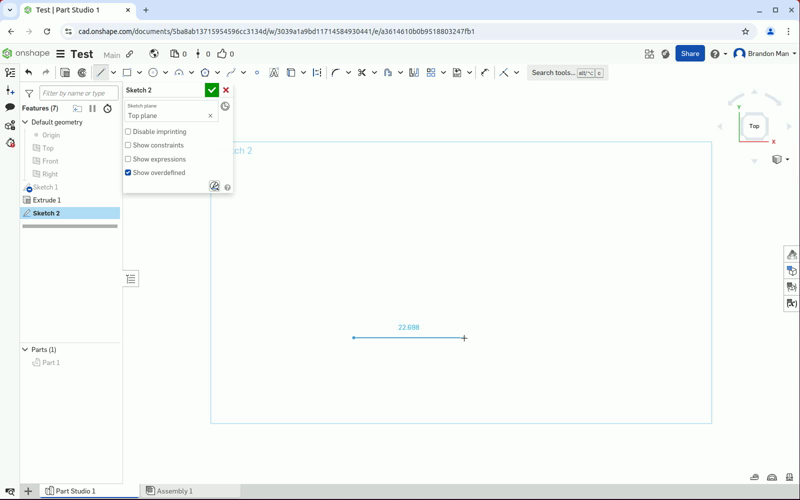
click(464, 337)
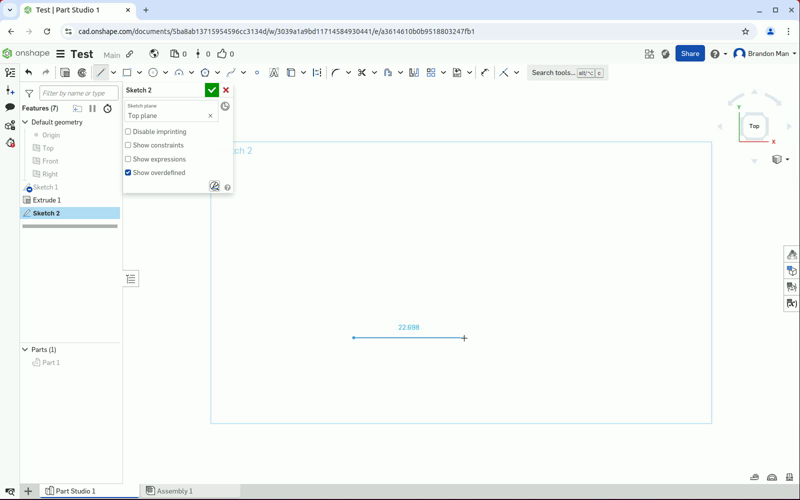
key_up(shift)
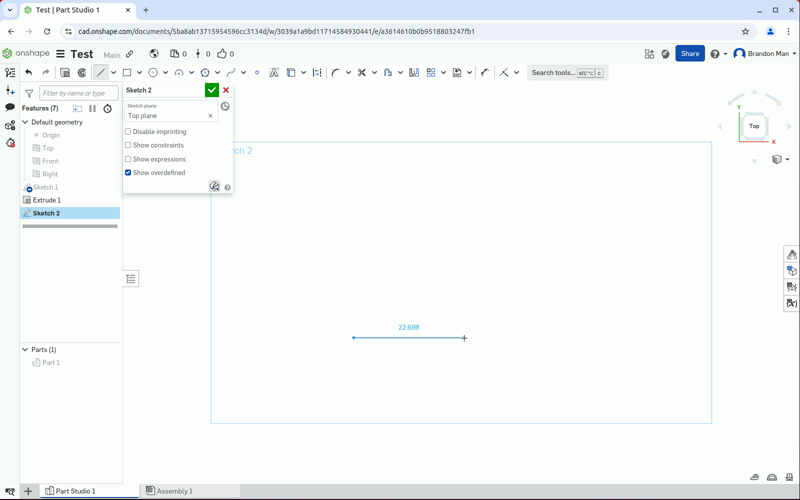
key_down(shift)
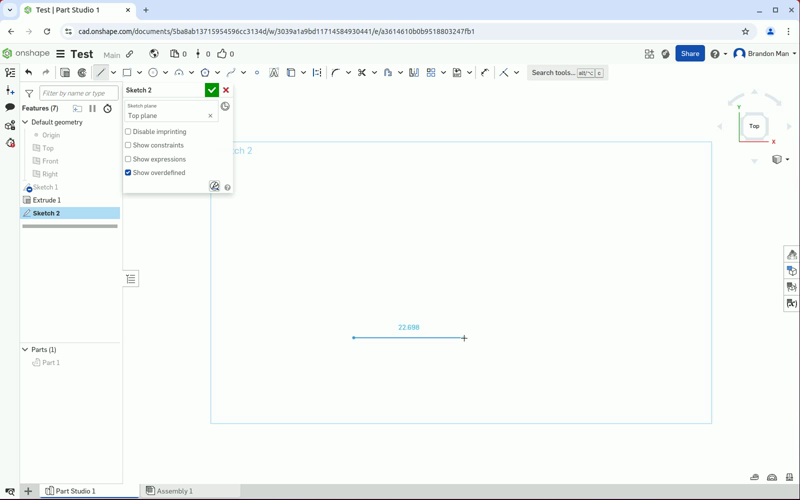
mouse_move(464, 227)
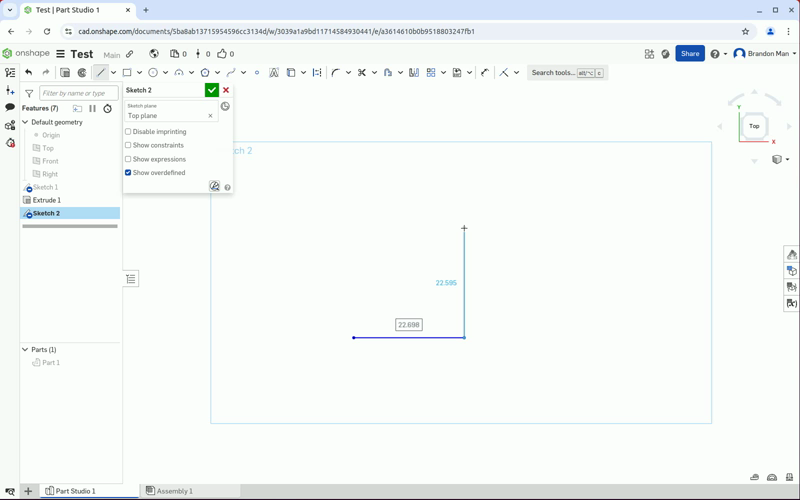
click(464, 227)
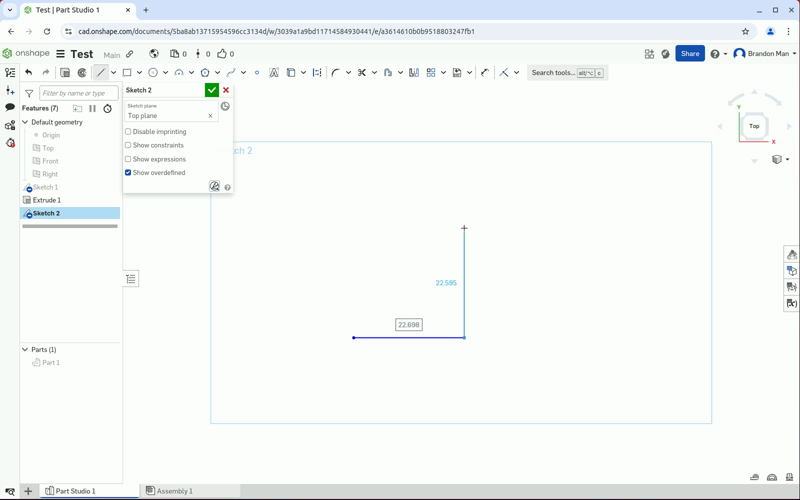
key_up(shift)
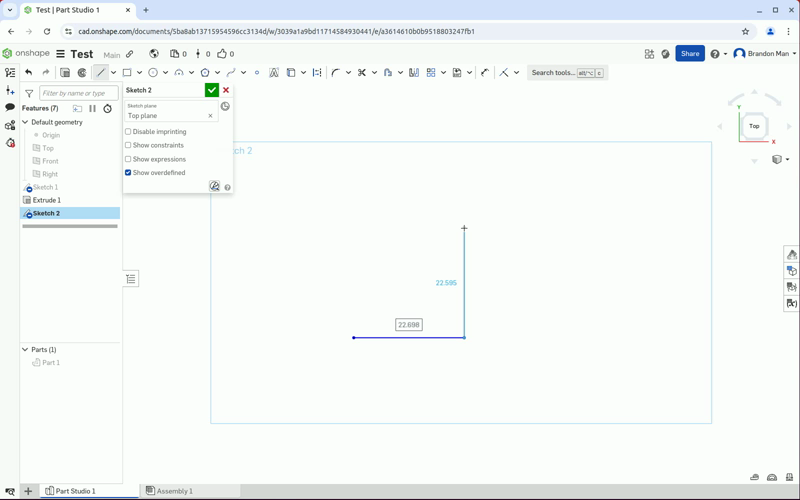
key_down(shift)
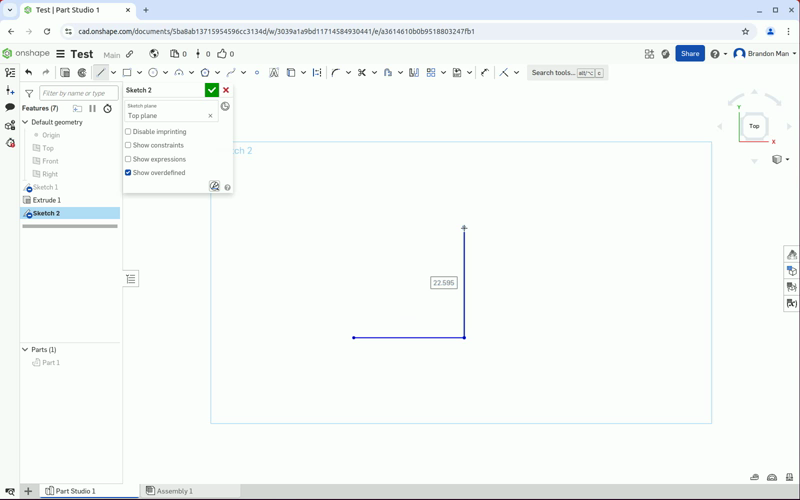
mouse_move(353, 227)
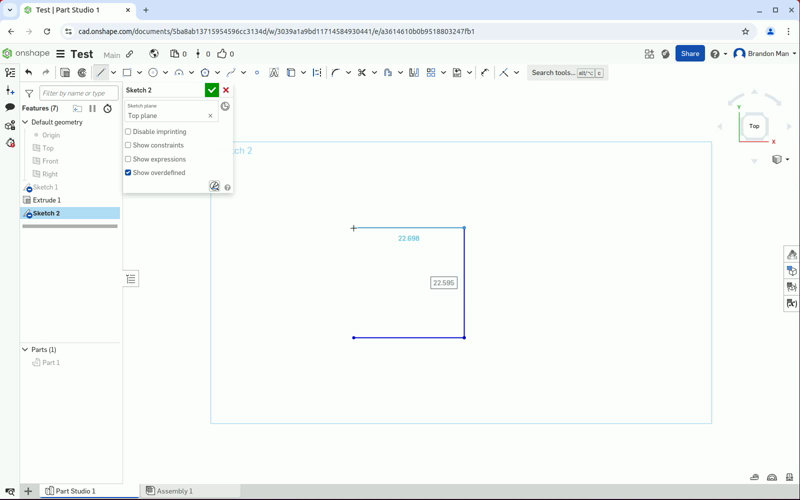
click(353, 227)
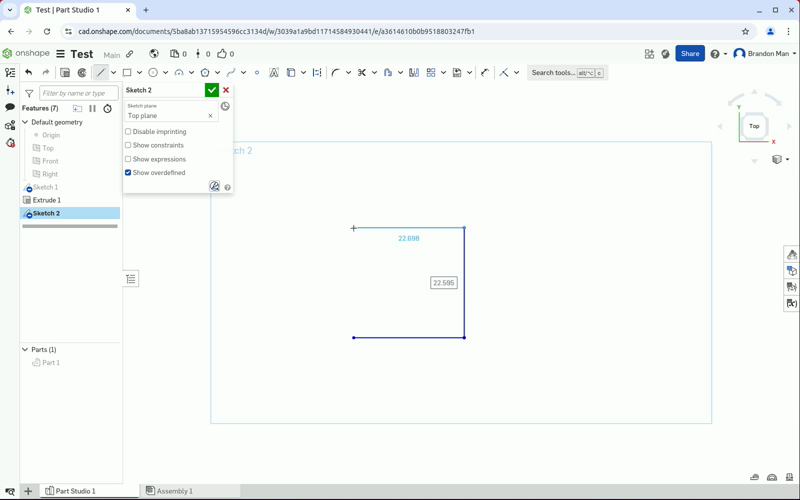
key_up(shift)
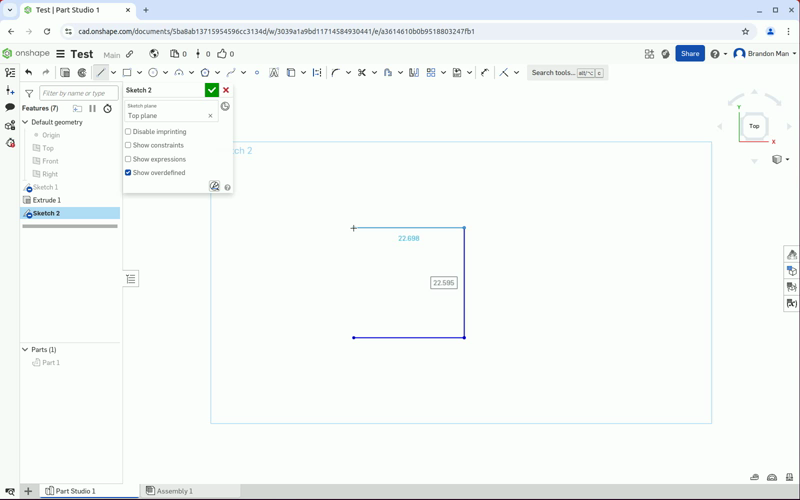
key_down(shift)
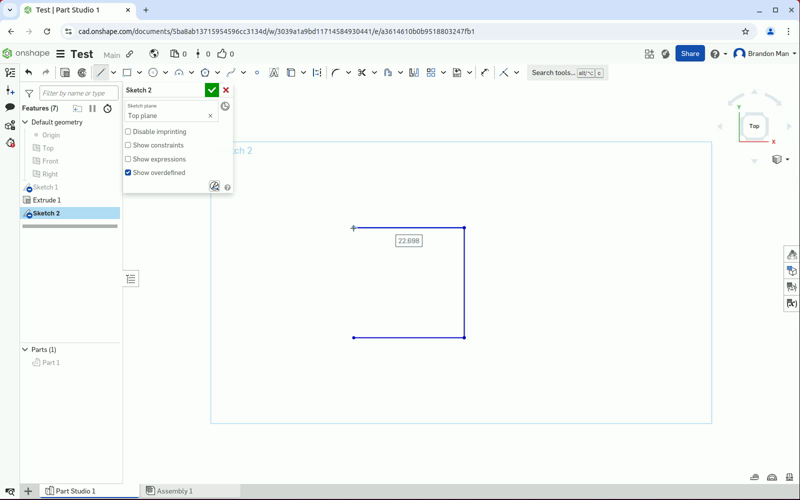
mouse_move(353, 337)
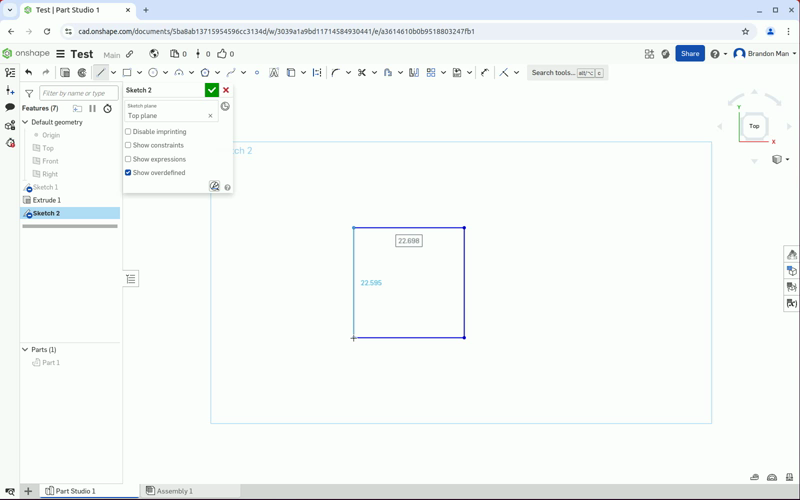
key_up(shift)
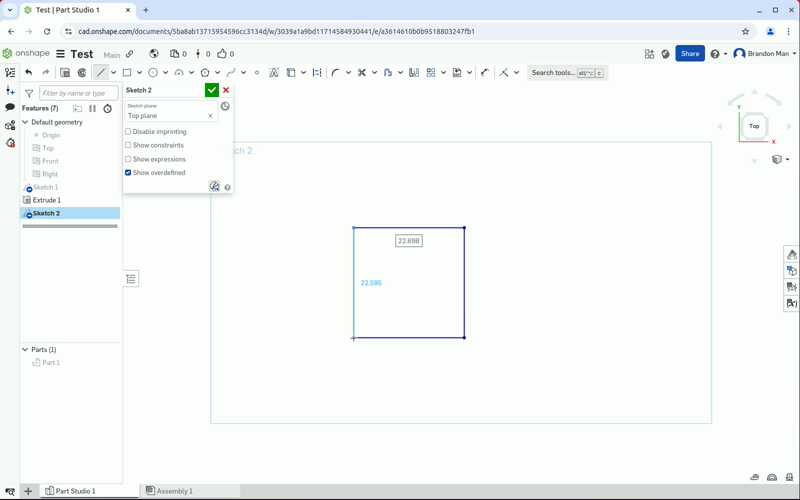
click(353, 337)
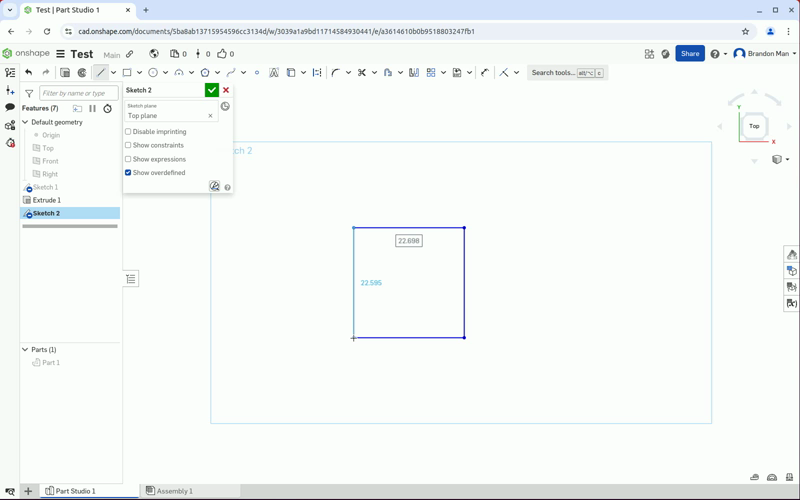
key(esc)
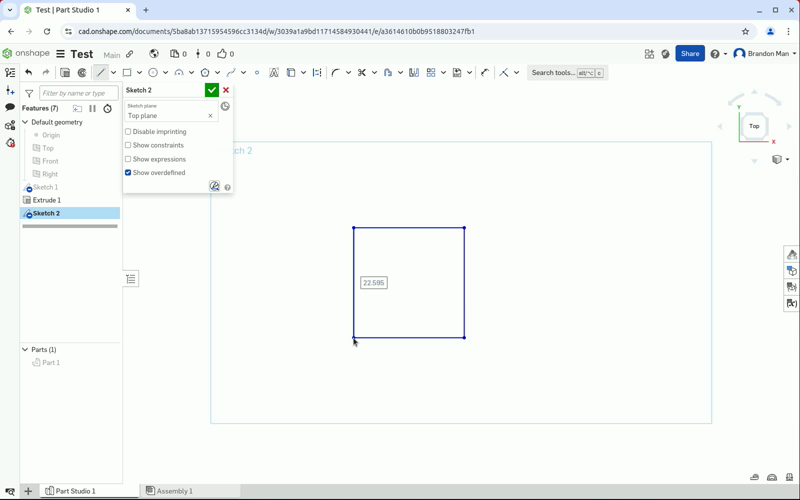
key(l)
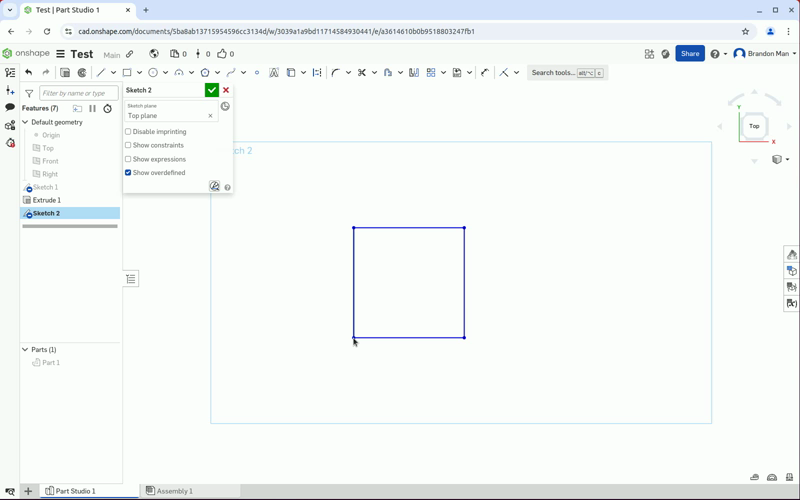
key_down(shift)
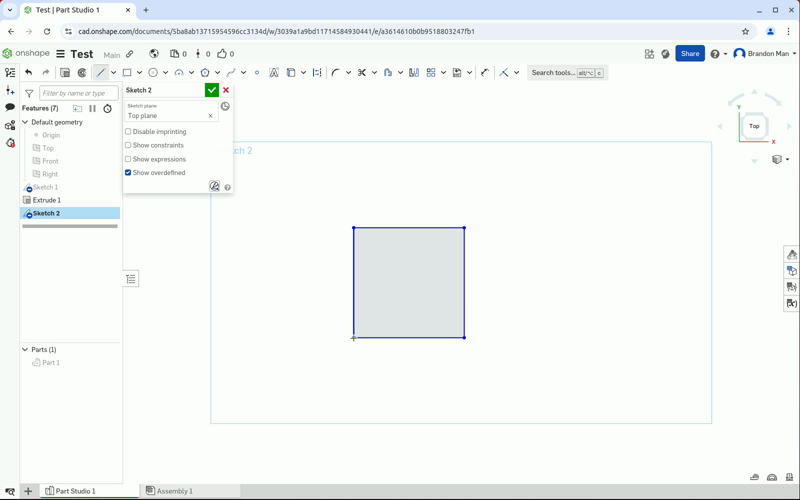
mouse_move(384, 304)
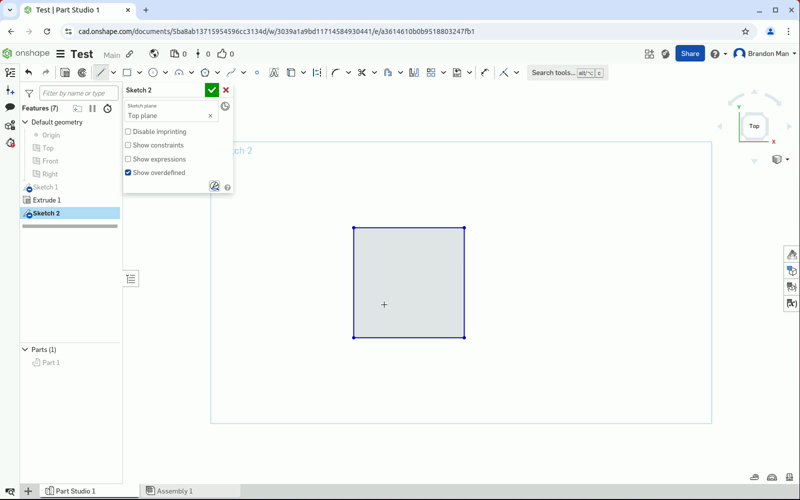
click(384, 304)
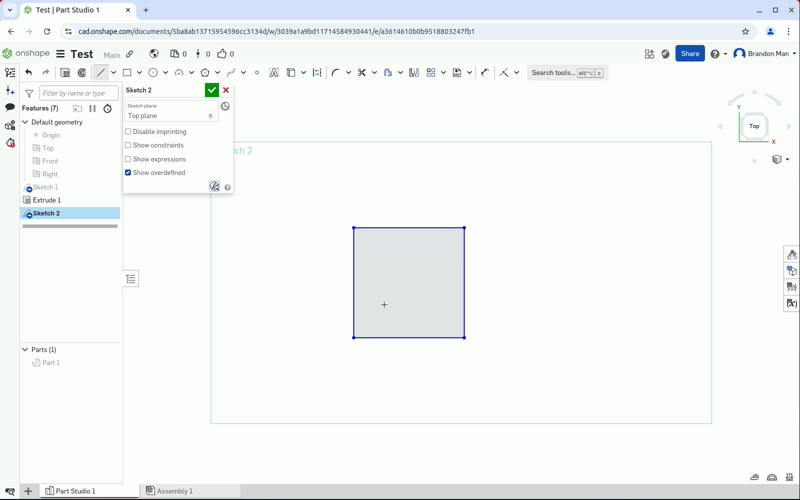
key_up(shift)
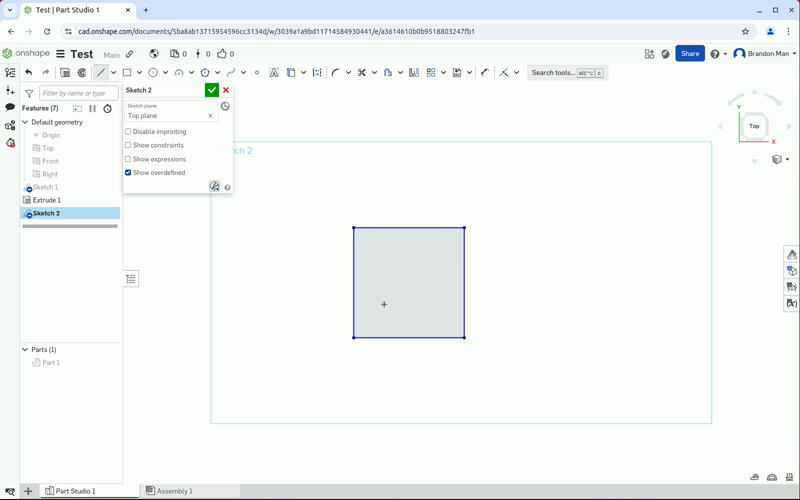
key_down(shift)
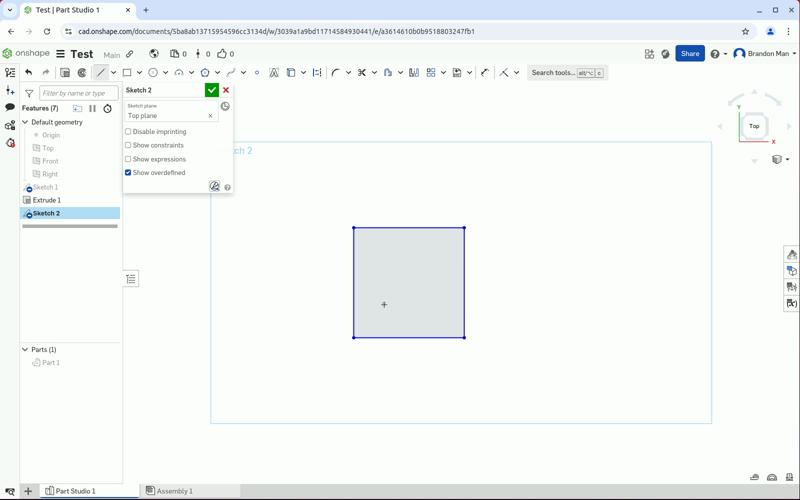
mouse_move(414, 304)
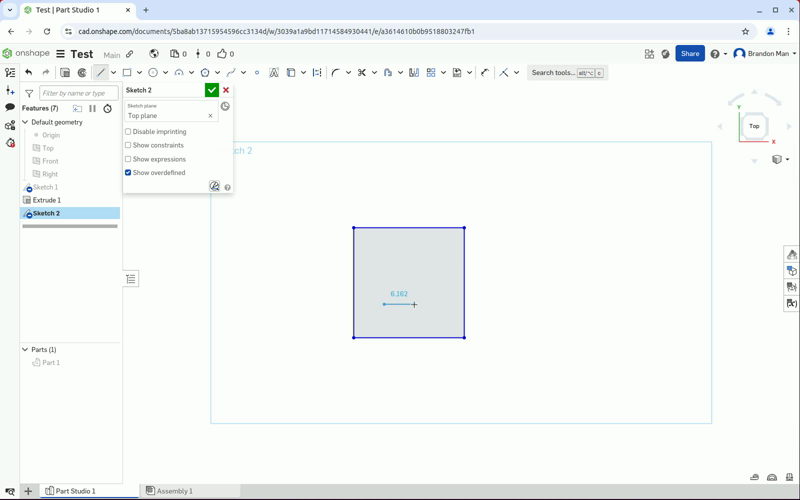
mouse_move(388, 304)
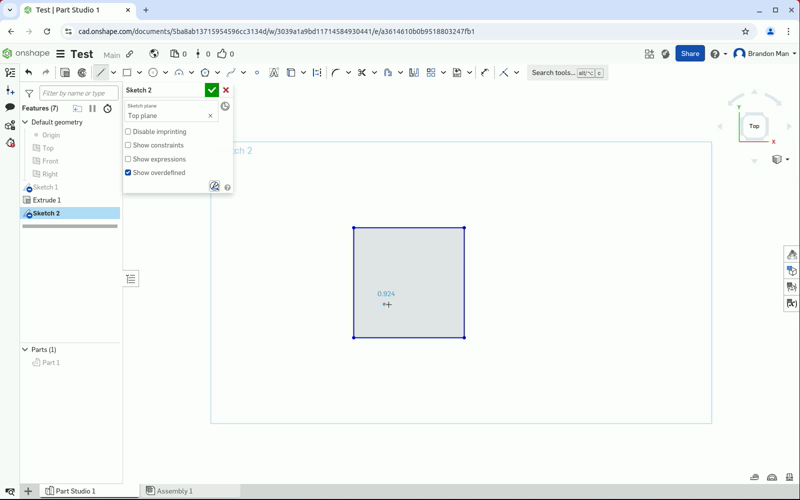
scroll(6)
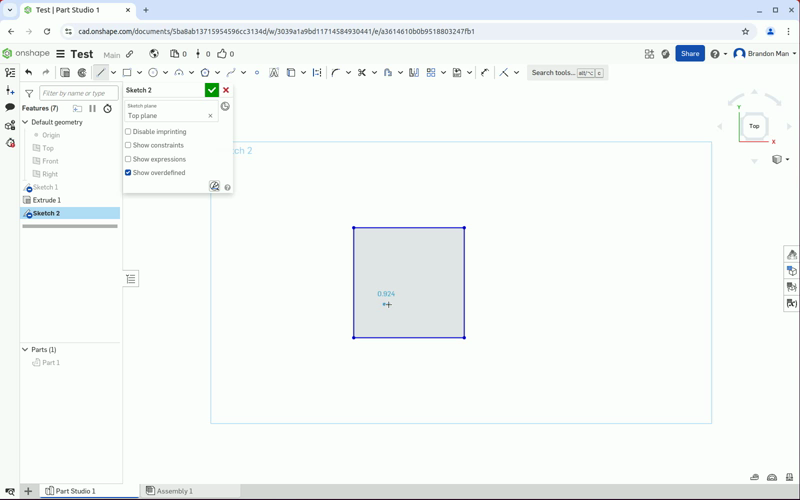
scroll(6)
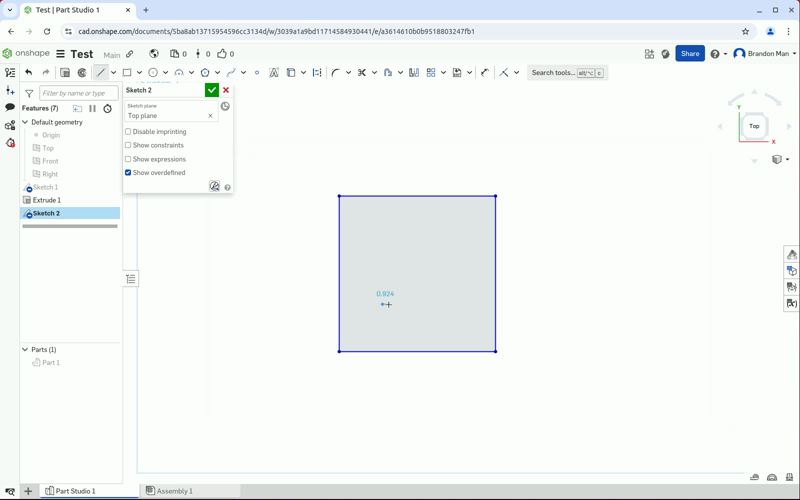
scroll(6)
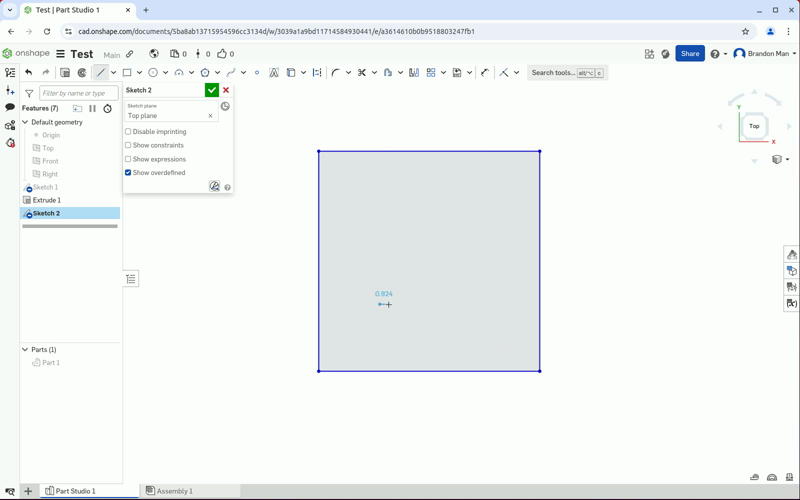
scroll(6)
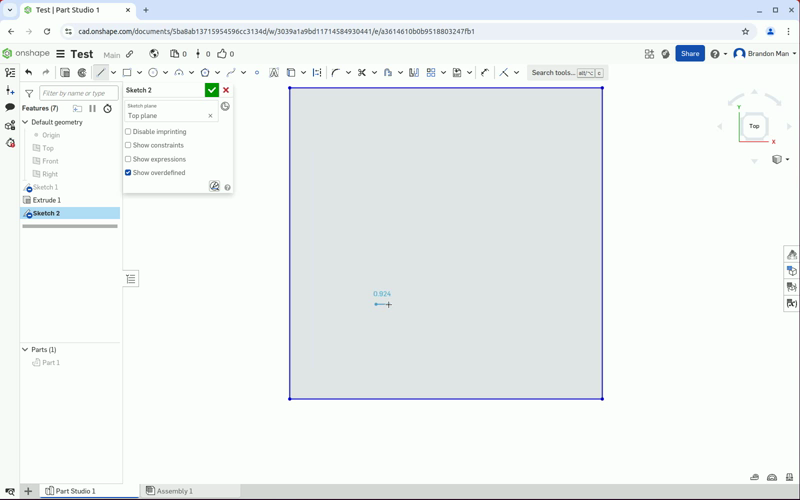
scroll(6)
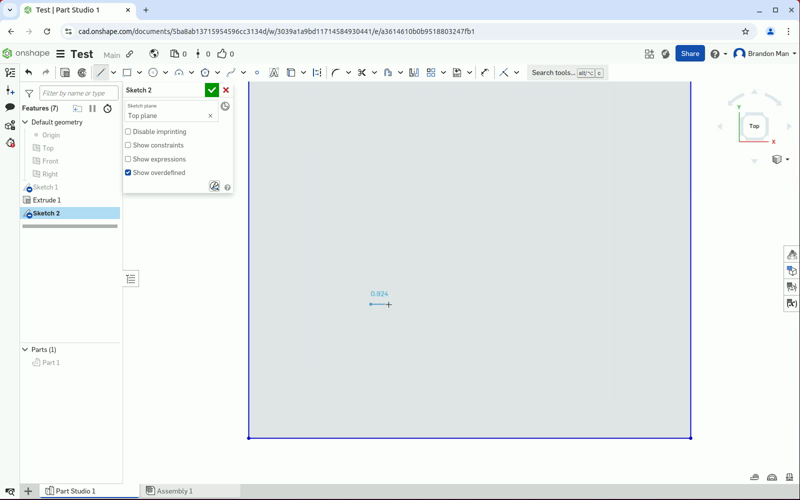
scroll(6)
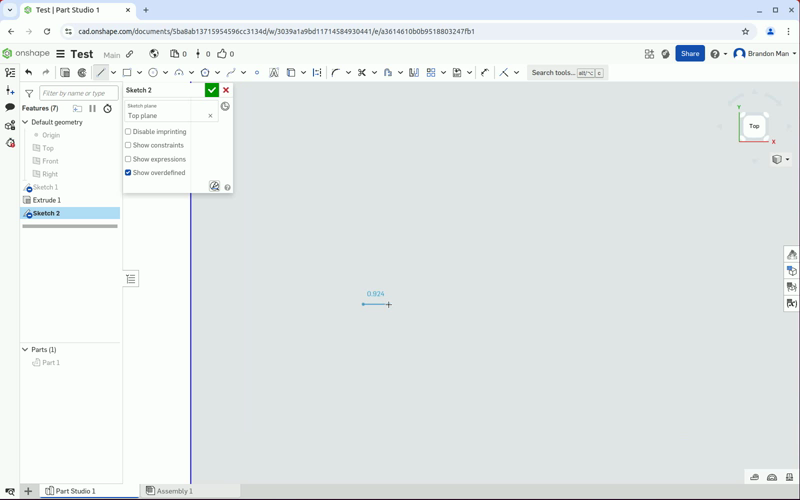
scroll(6)
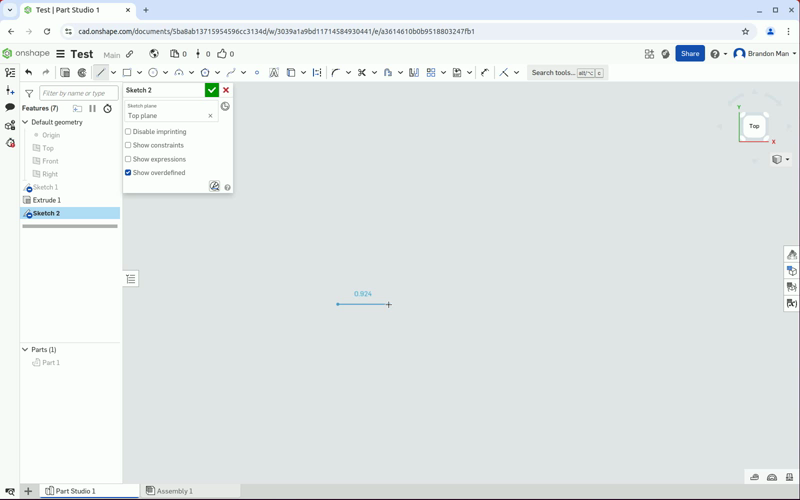
click(388, 304)
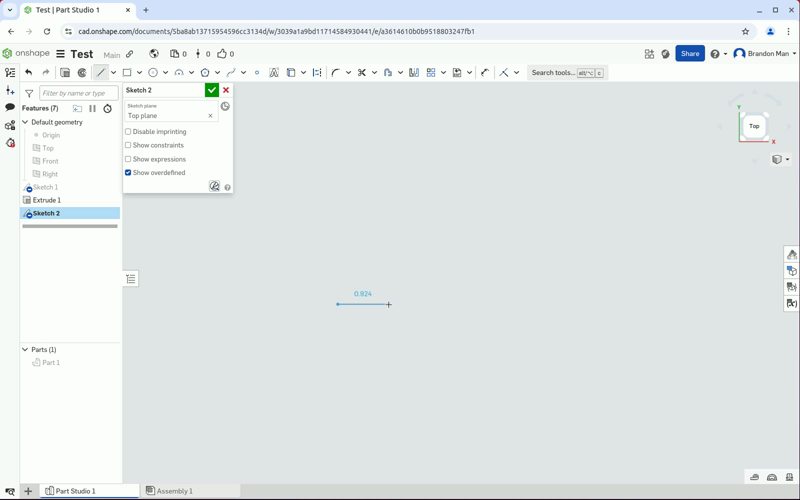
scroll(-6)
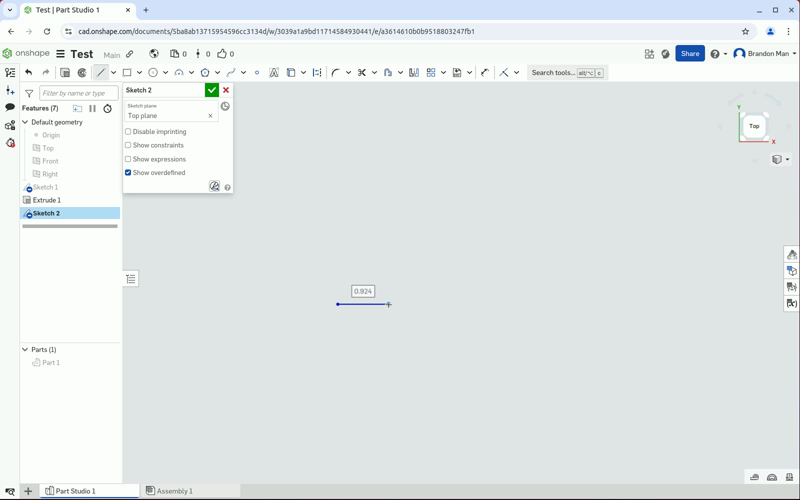
scroll(-6)
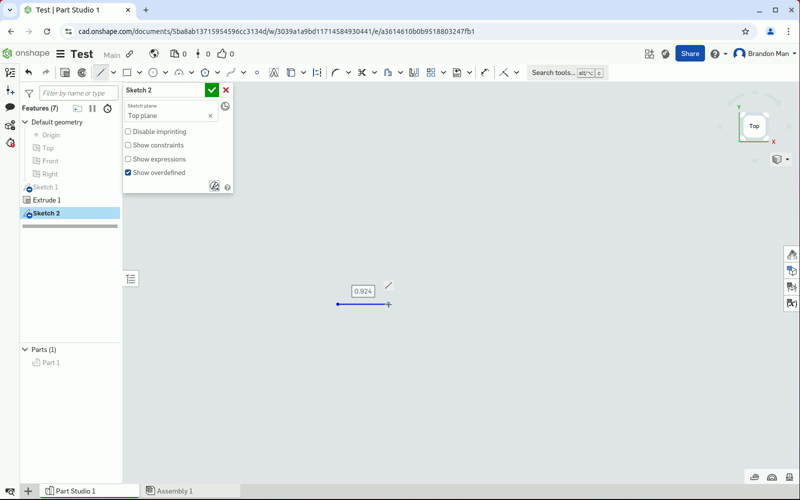
scroll(-6)
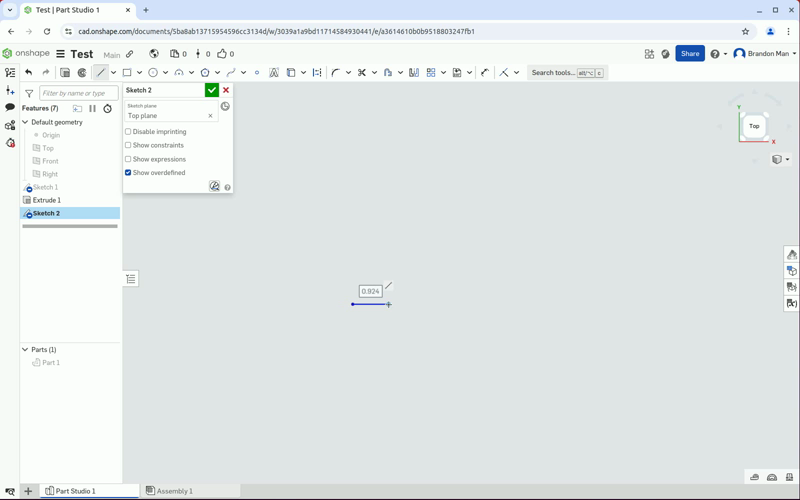
scroll(-6)
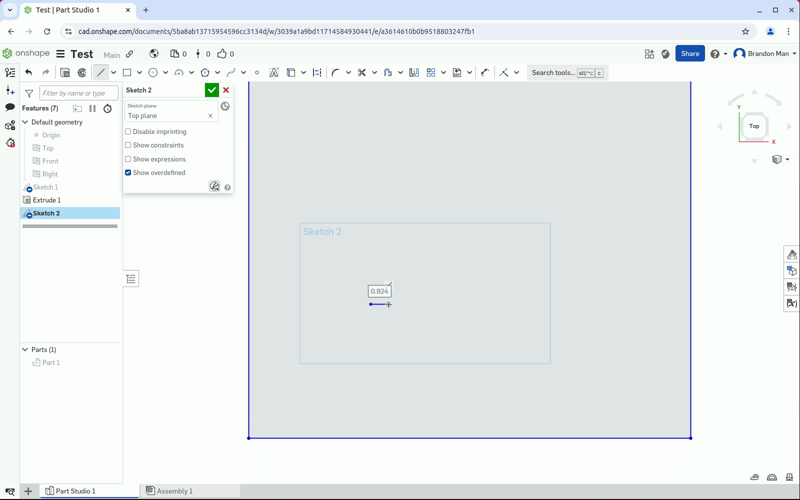
scroll(-6)
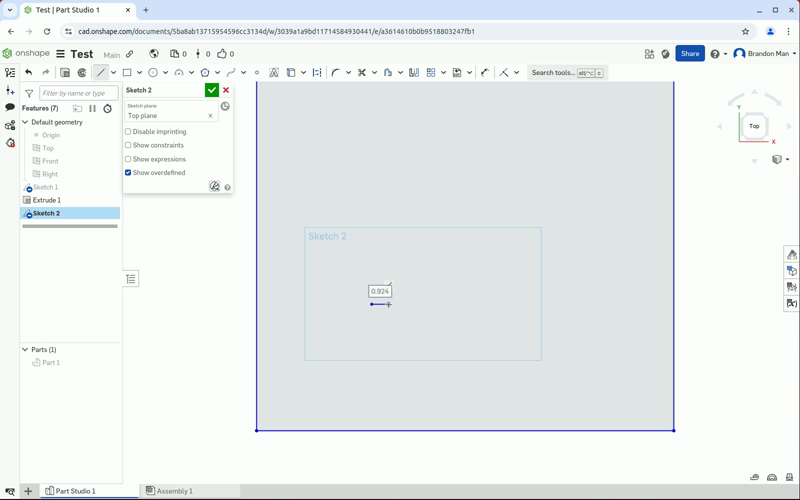
scroll(-6)
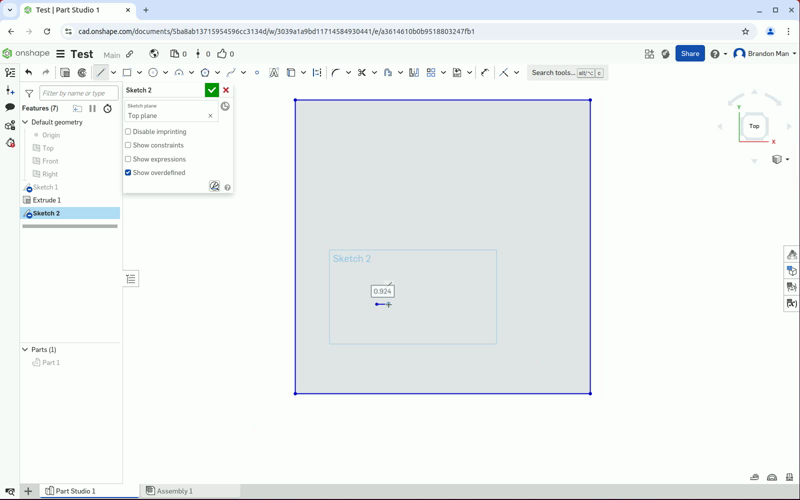
scroll(-6)
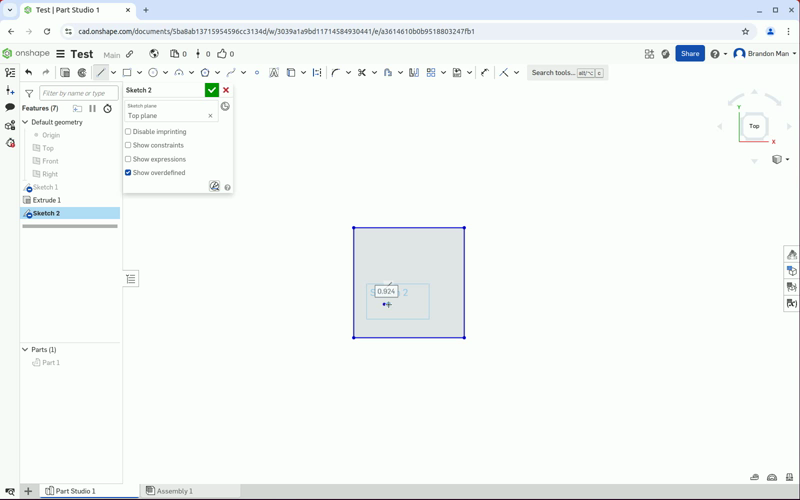
key_up(shift)
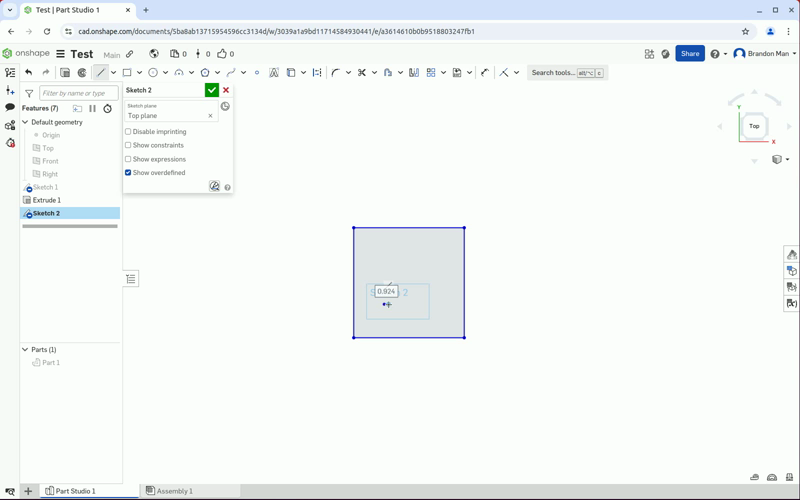
key_down(shift)
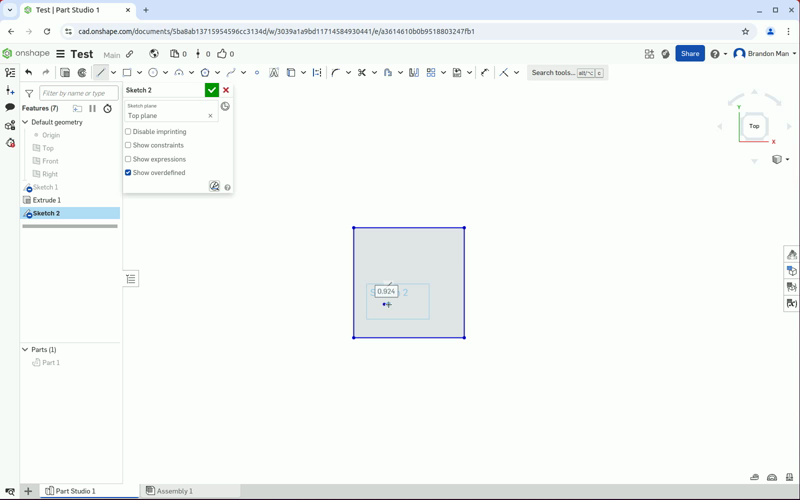
mouse_move(418, 304)
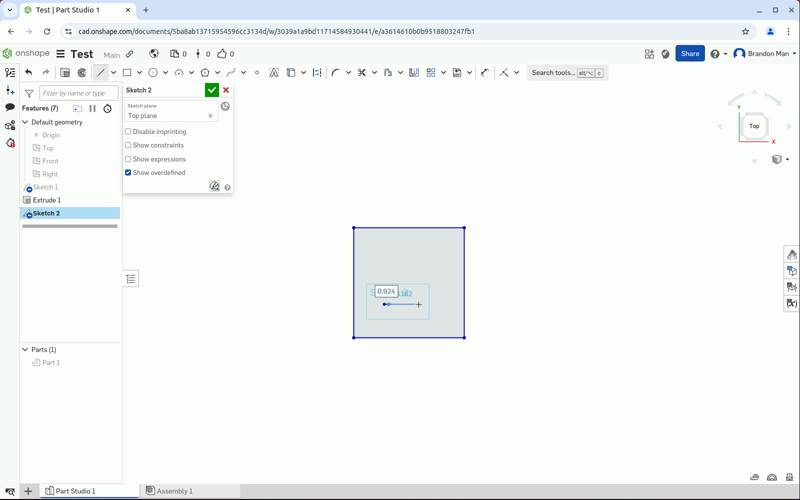
mouse_move(388, 298)
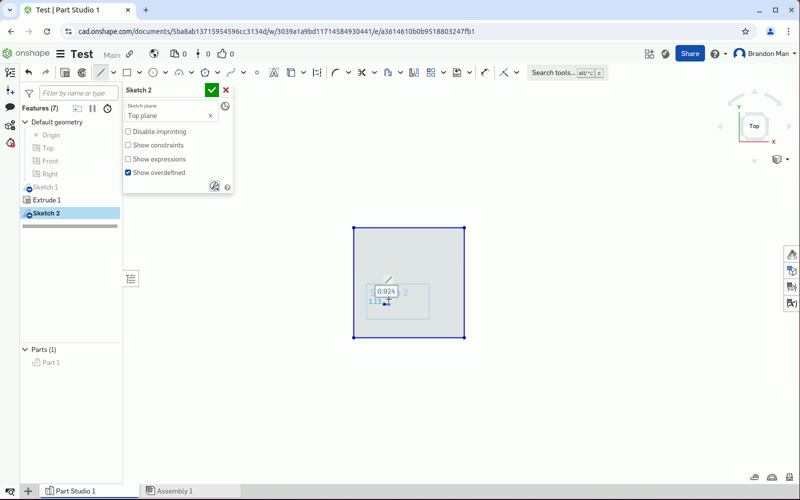
scroll(6)
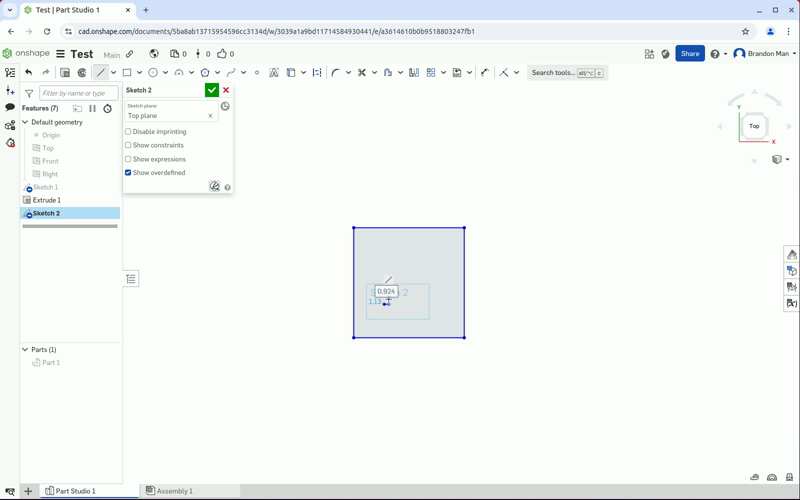
scroll(6)
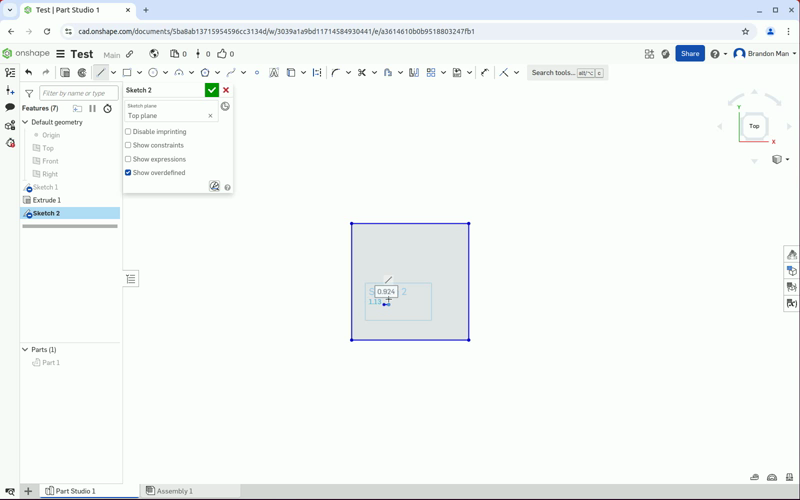
scroll(6)
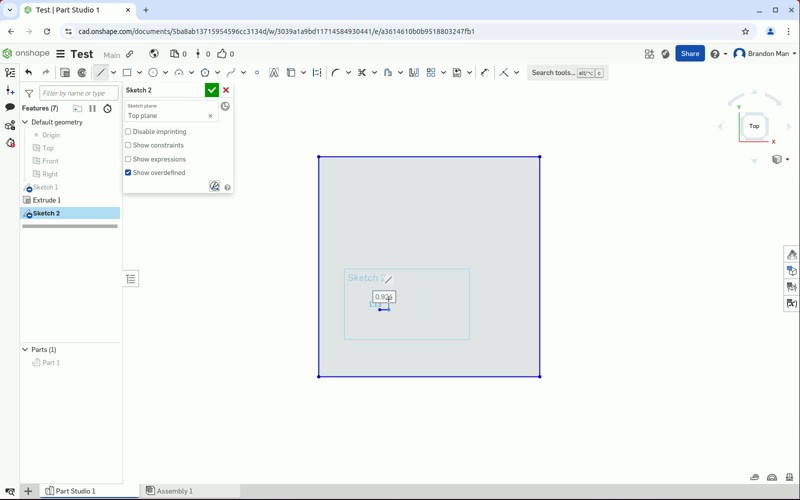
scroll(6)
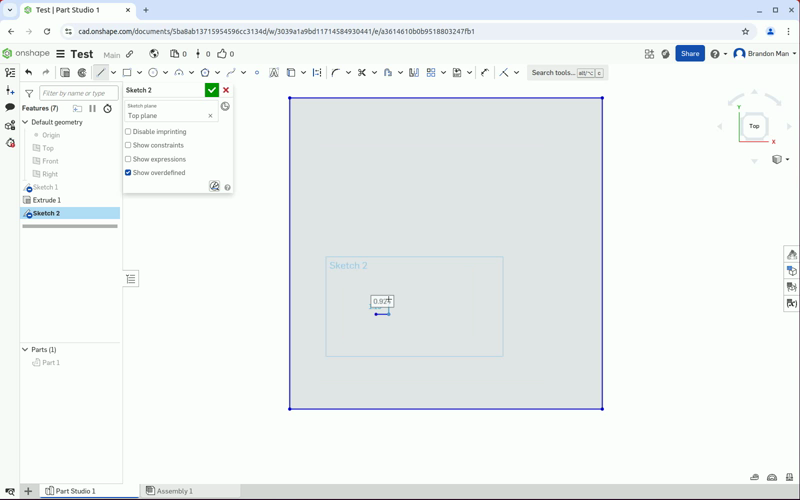
scroll(6)
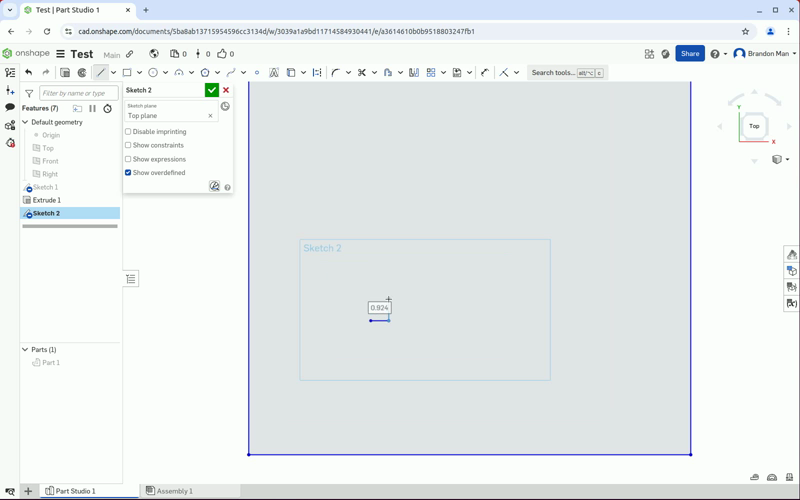
scroll(6)
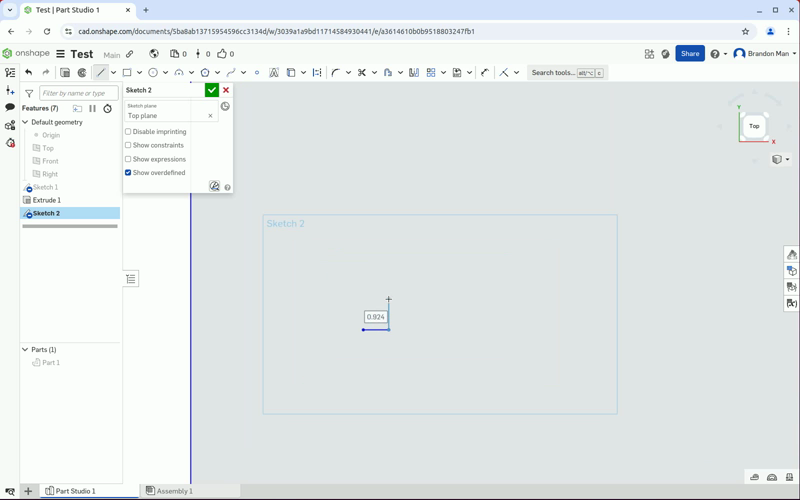
scroll(6)
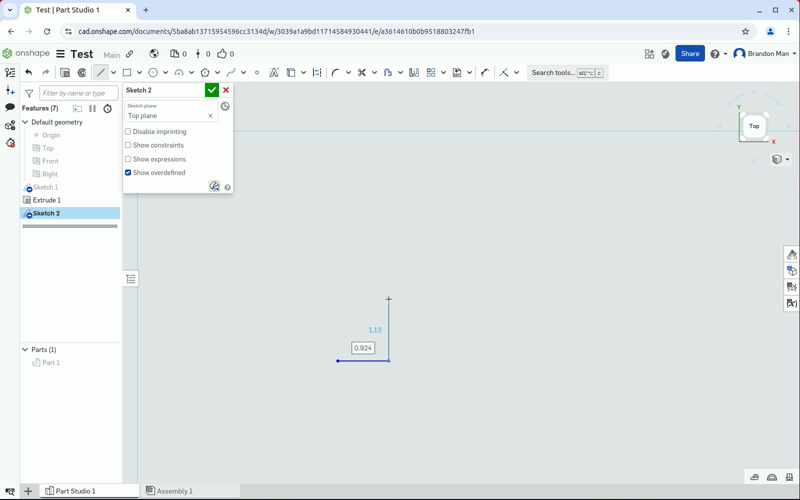
click(388, 298)
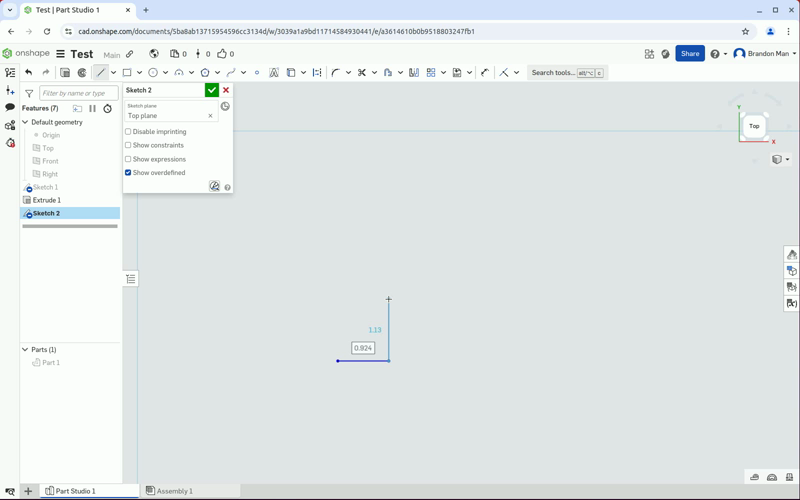
scroll(-6)
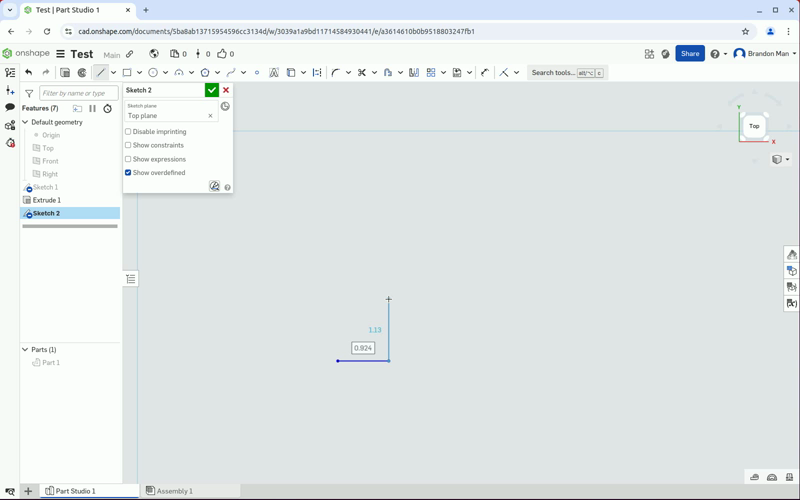
scroll(-6)
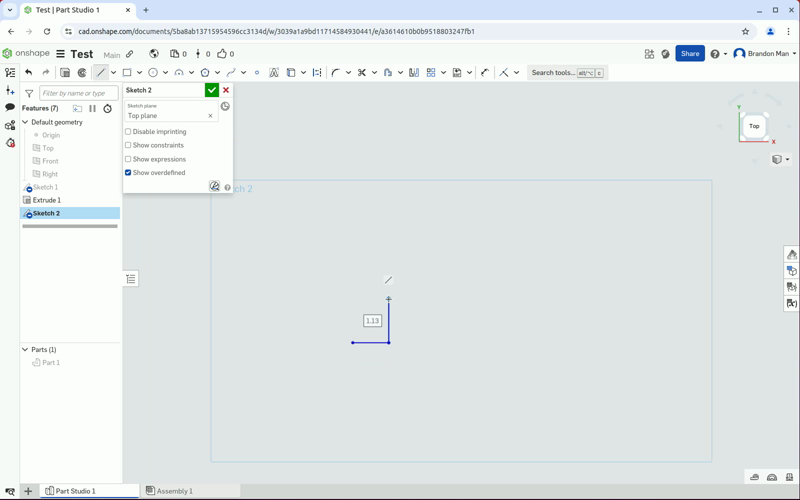
scroll(-6)
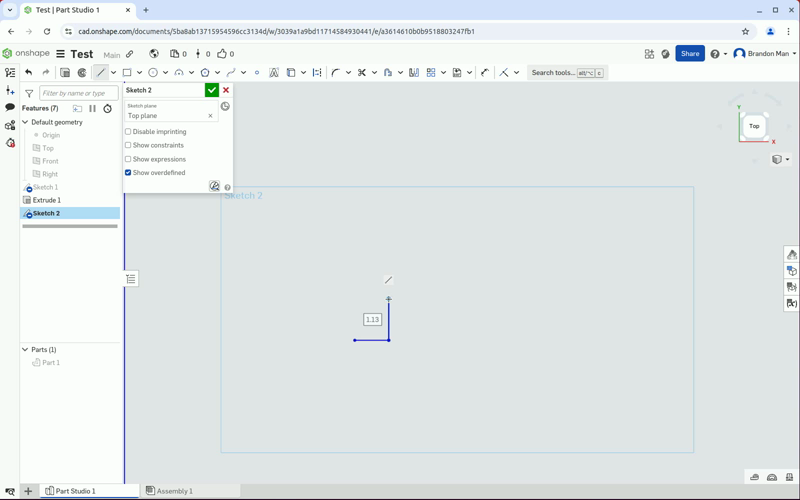
scroll(-6)
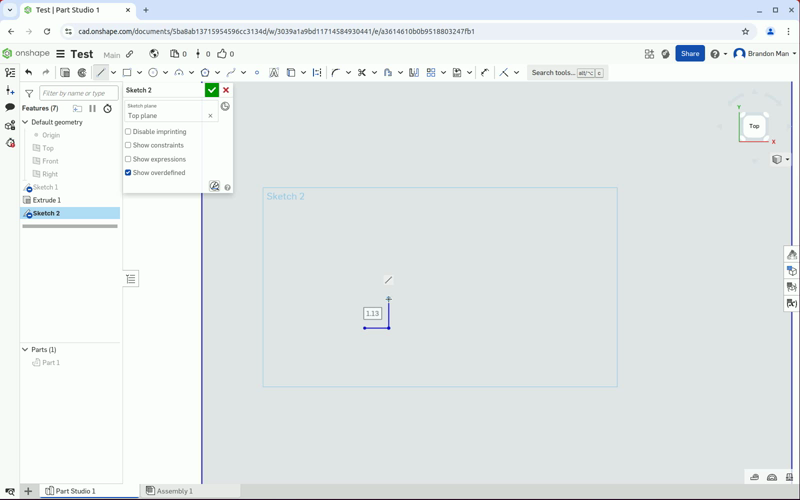
scroll(-6)
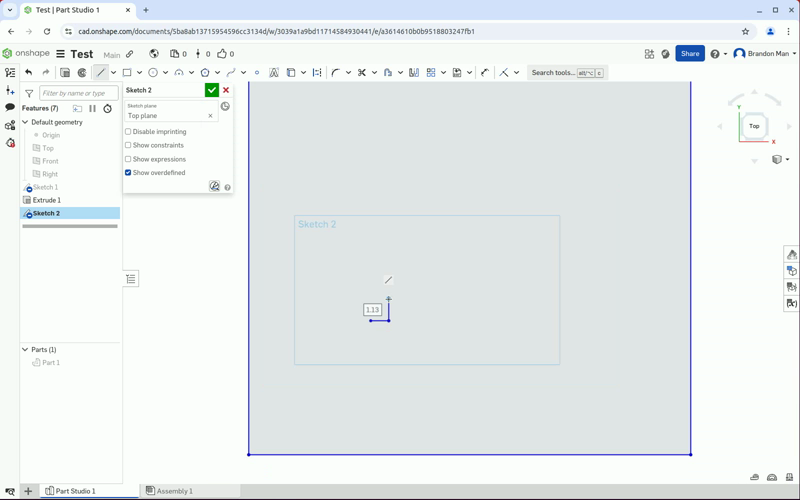
scroll(-6)
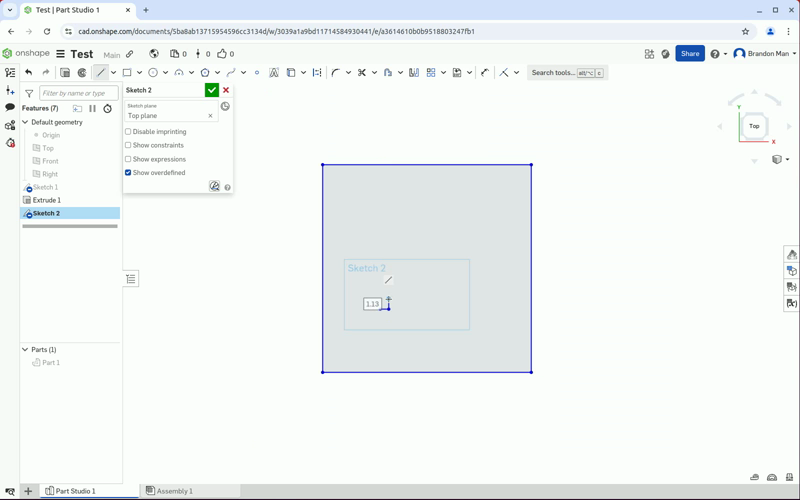
scroll(-6)
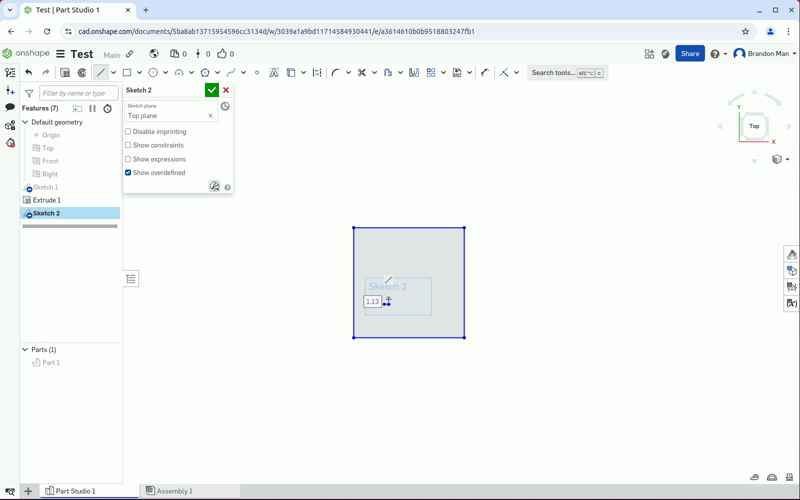
key_up(shift)
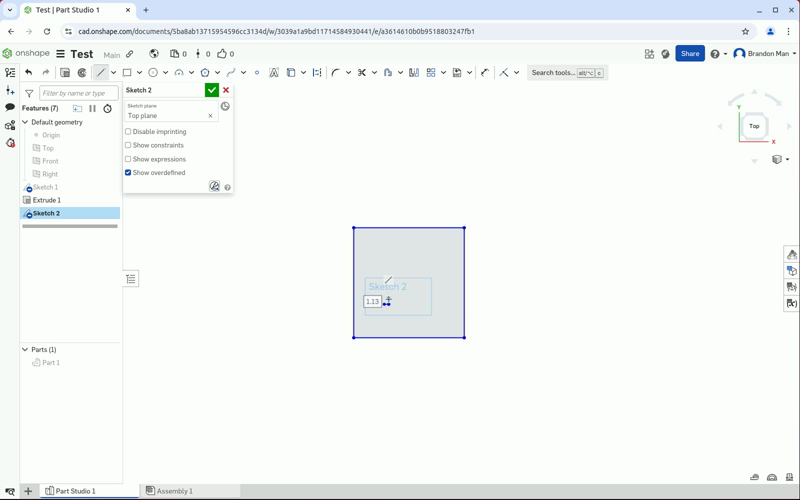
key_down(shift)
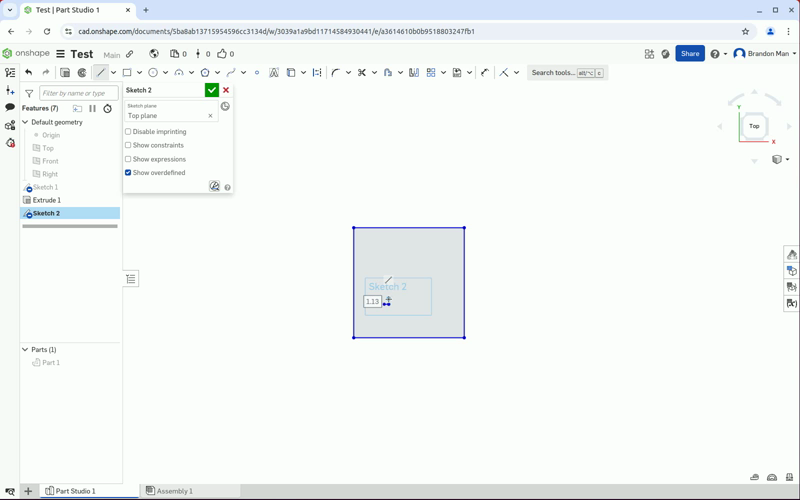
mouse_move(418, 298)
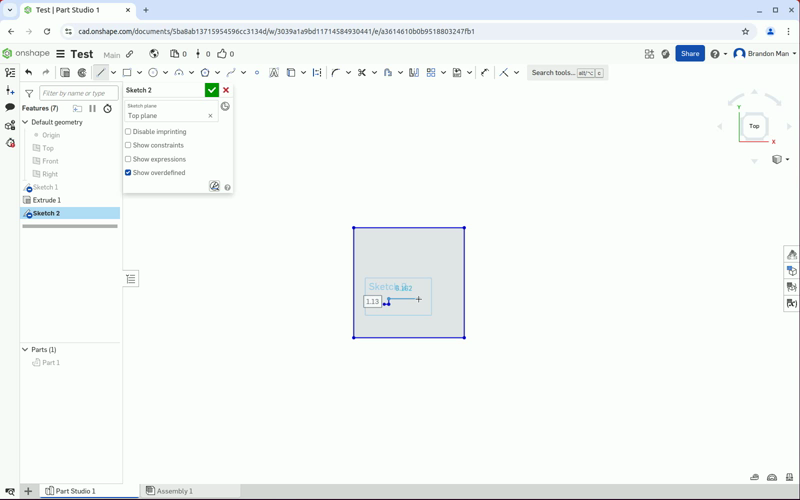
mouse_move(384, 298)
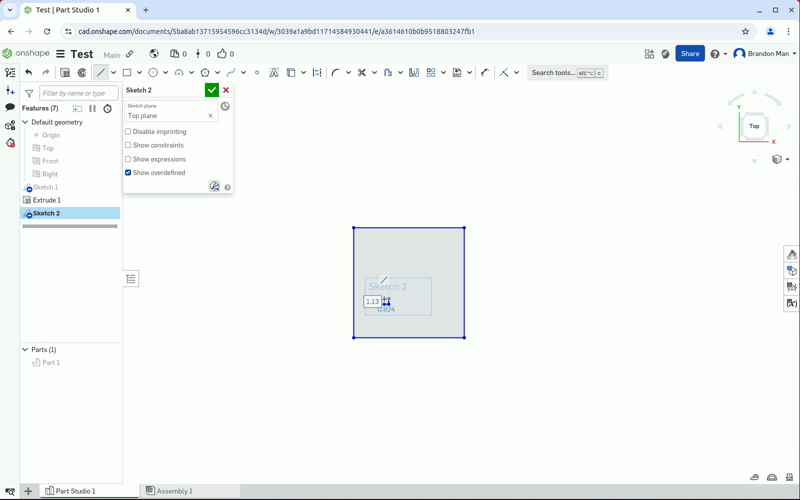
scroll(6)
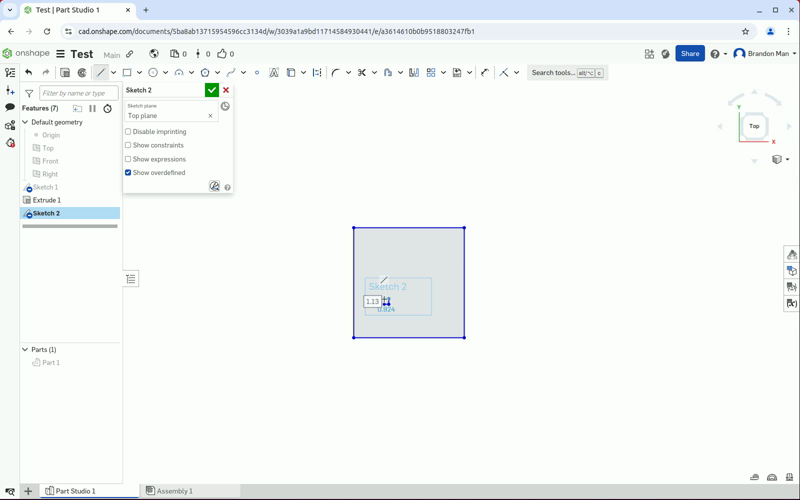
scroll(6)
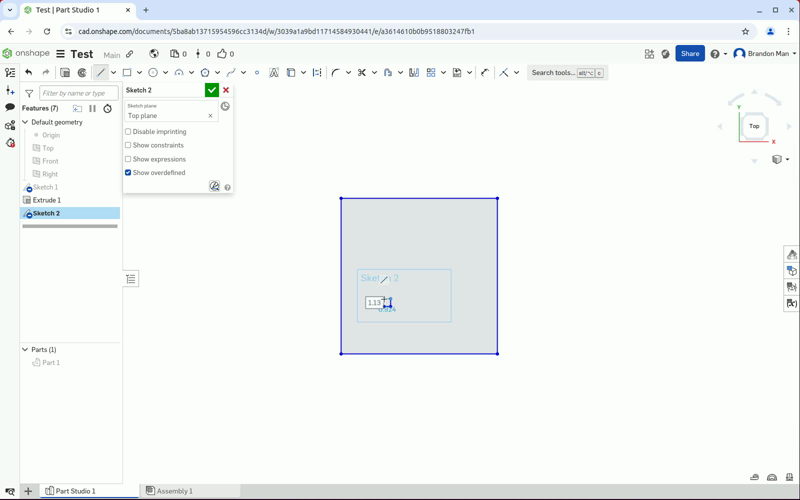
scroll(6)
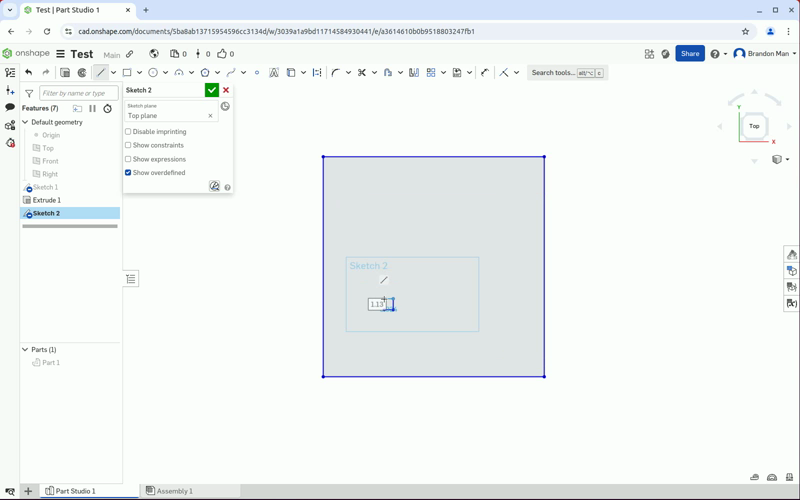
scroll(6)
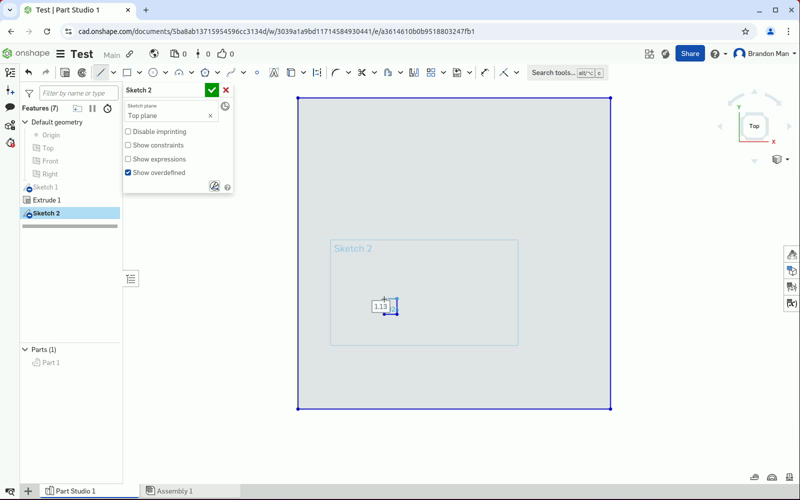
scroll(6)
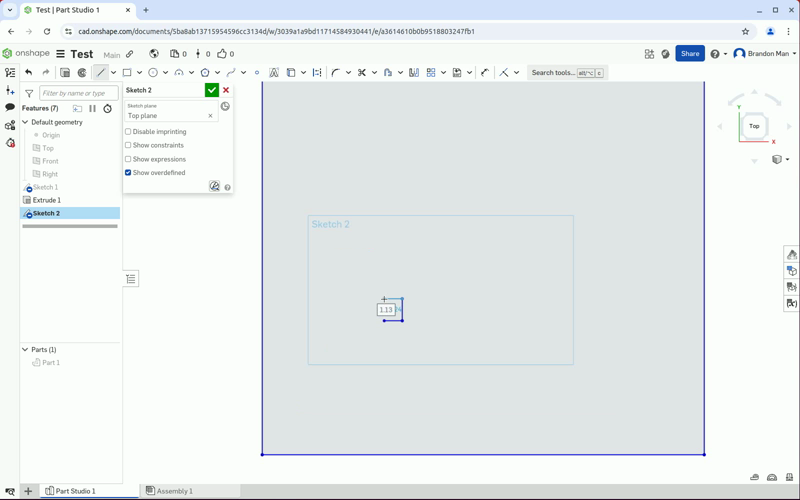
scroll(6)
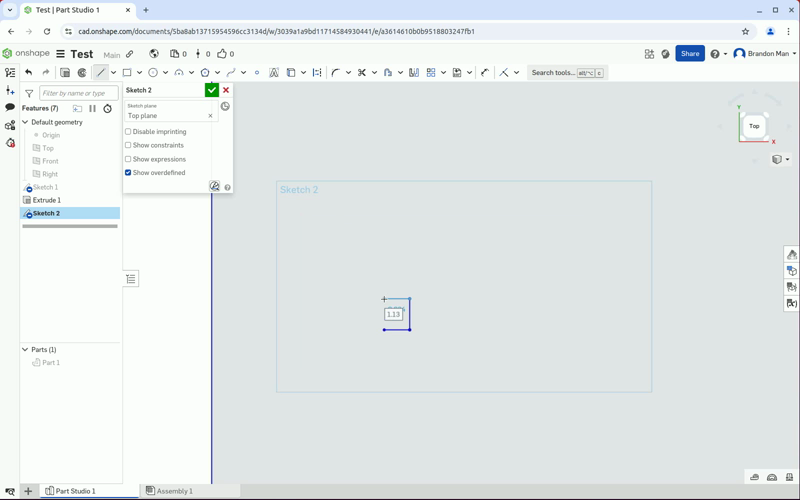
scroll(6)
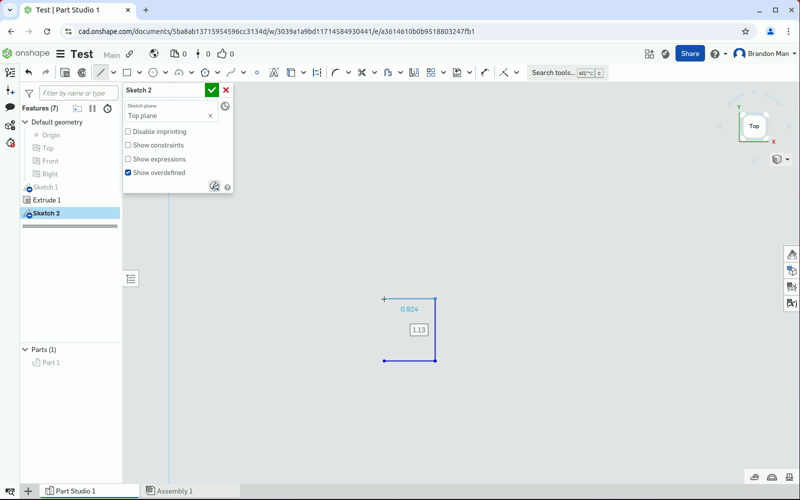
click(384, 298)
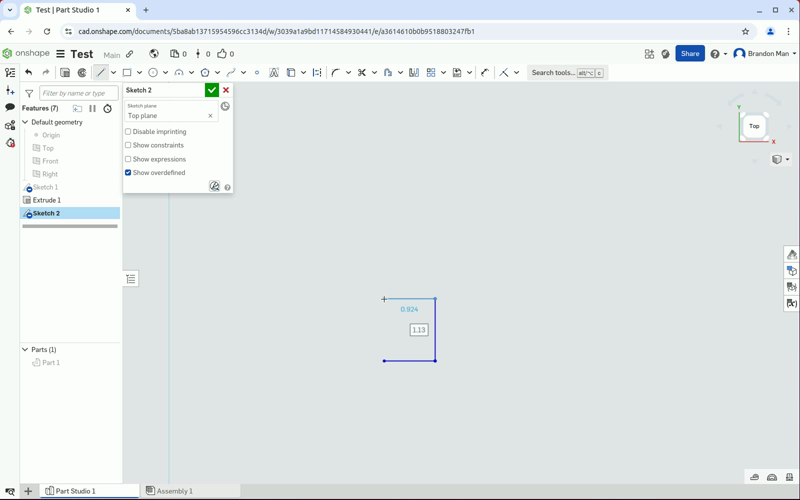
scroll(-6)
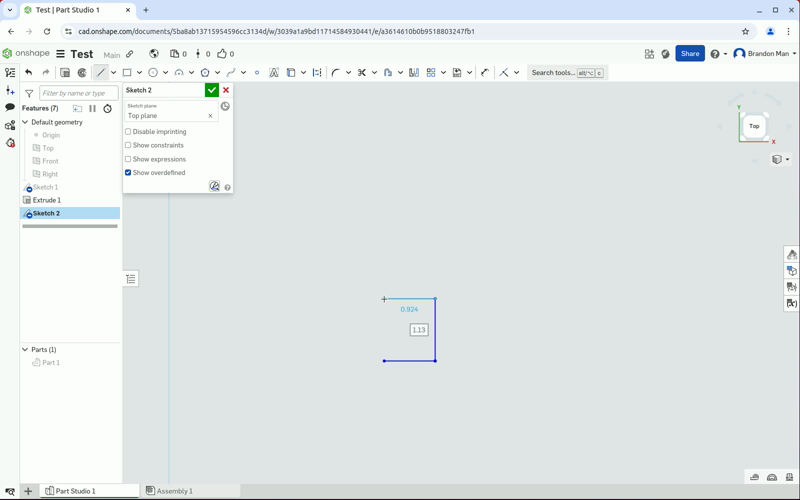
scroll(-6)
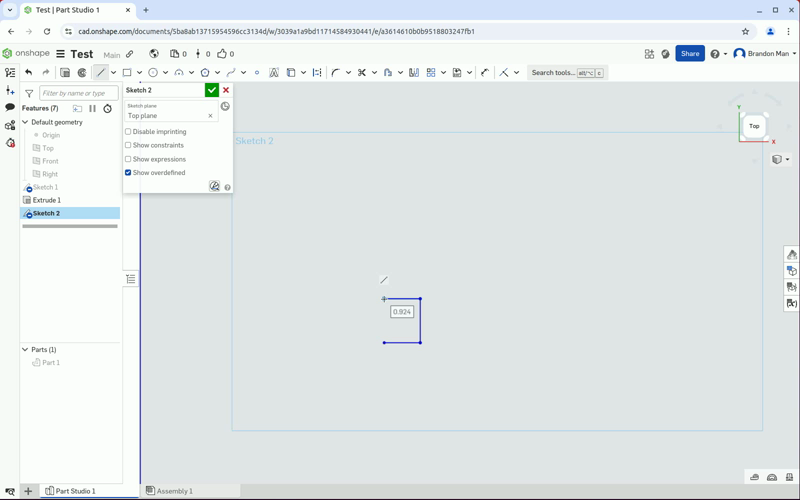
scroll(-6)
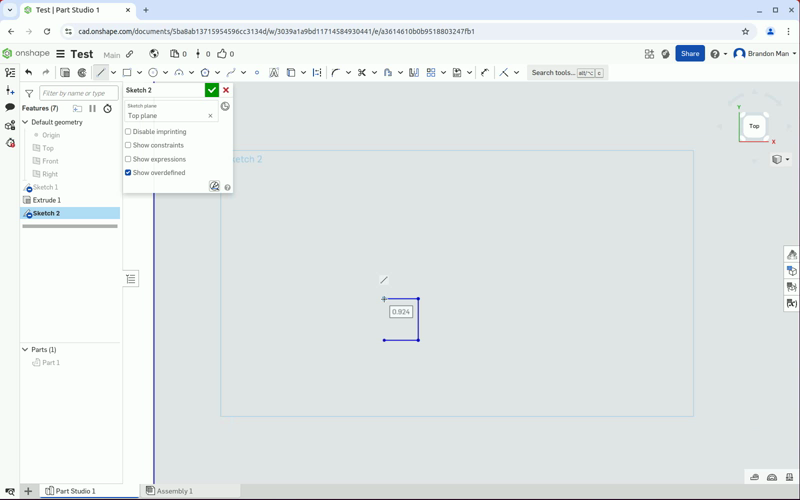
scroll(-6)
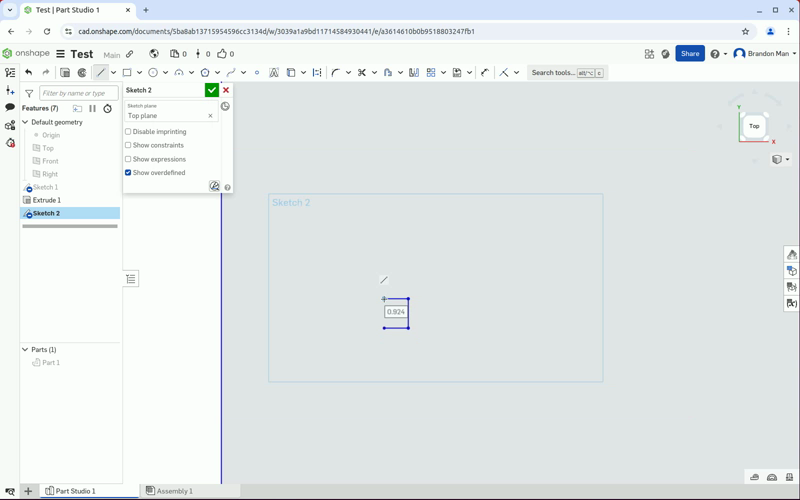
scroll(-6)
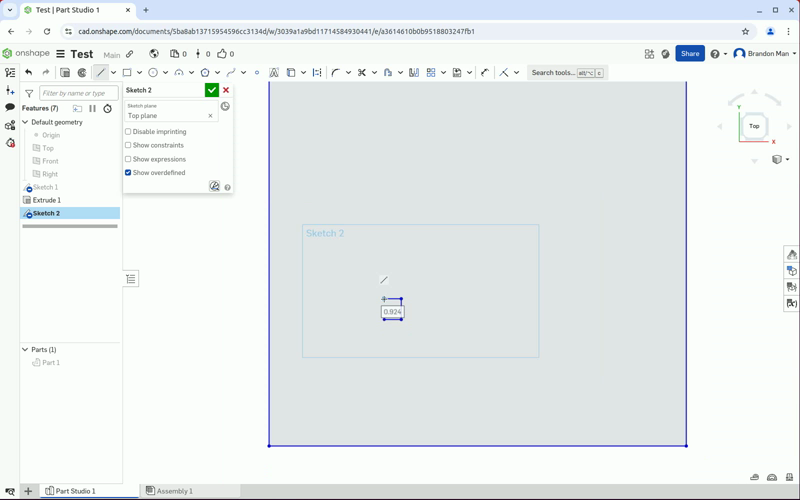
scroll(-6)
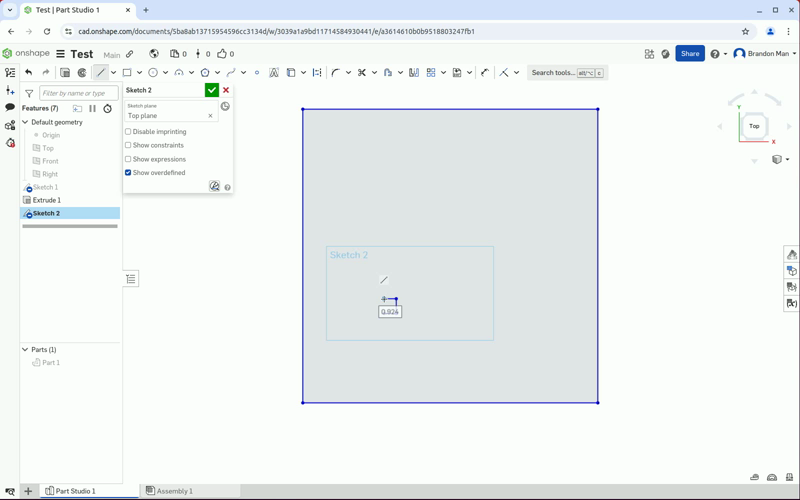
scroll(-6)
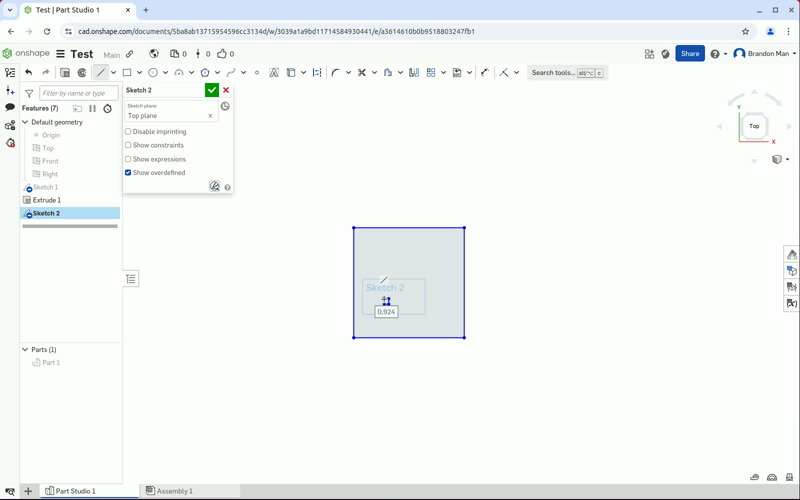
key_up(shift)
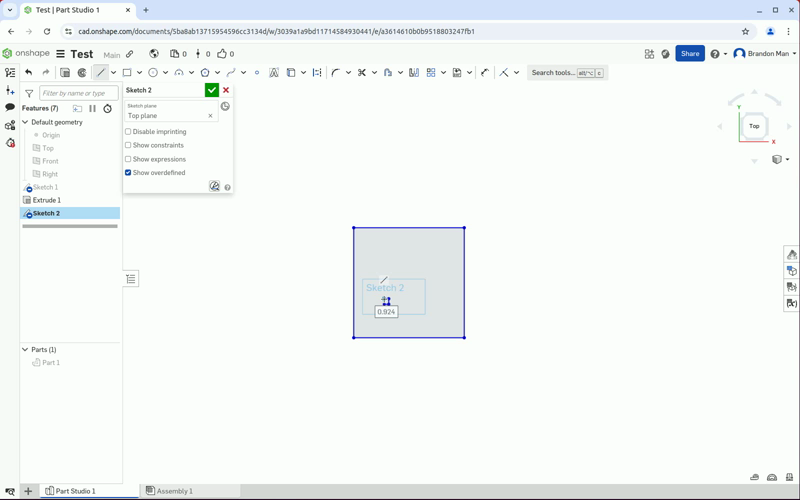
mouse_move(414, 298)
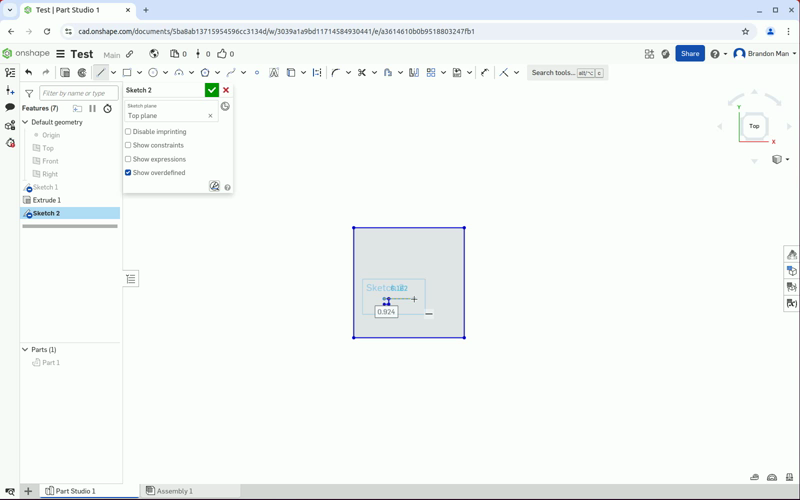
key_down(shift)
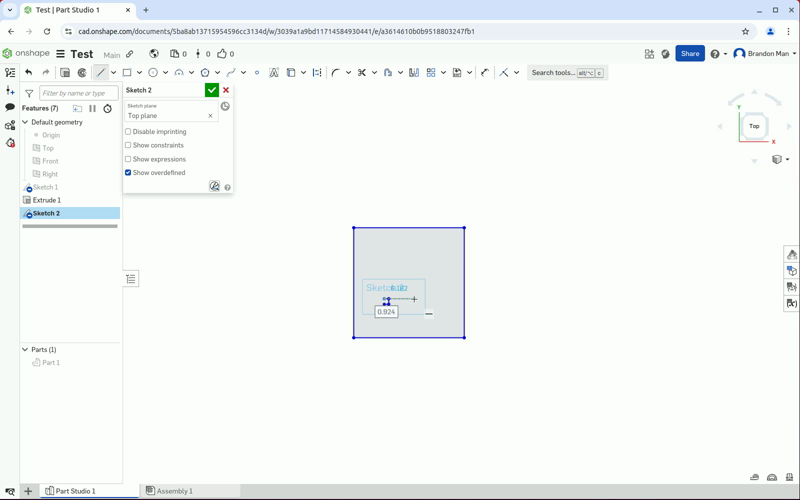
mouse_move(384, 304)
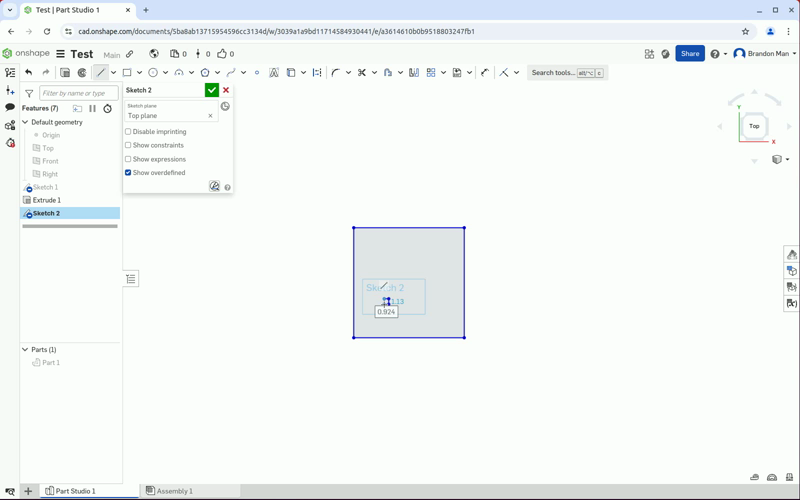
scroll(6)
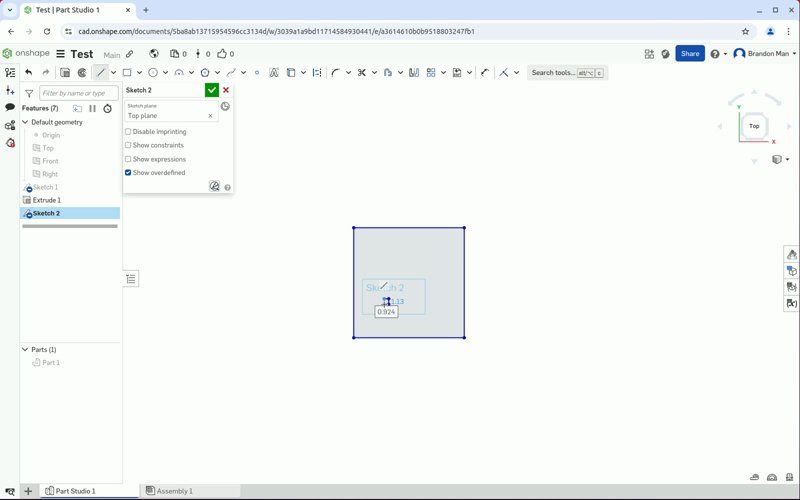
scroll(6)
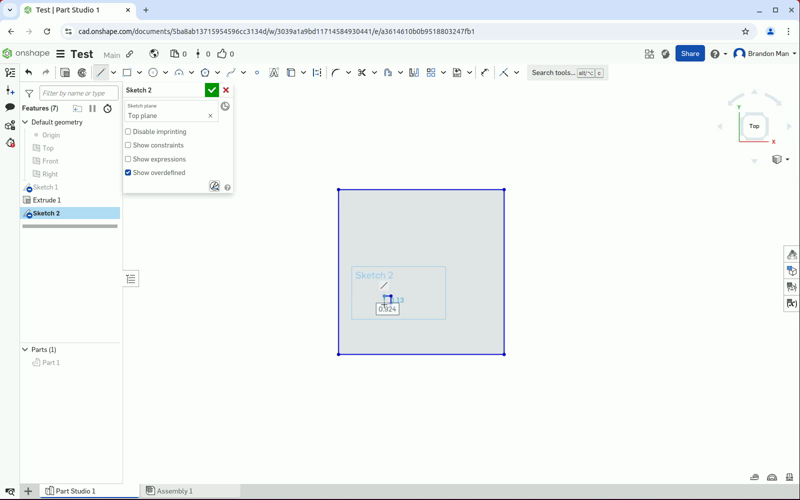
scroll(6)
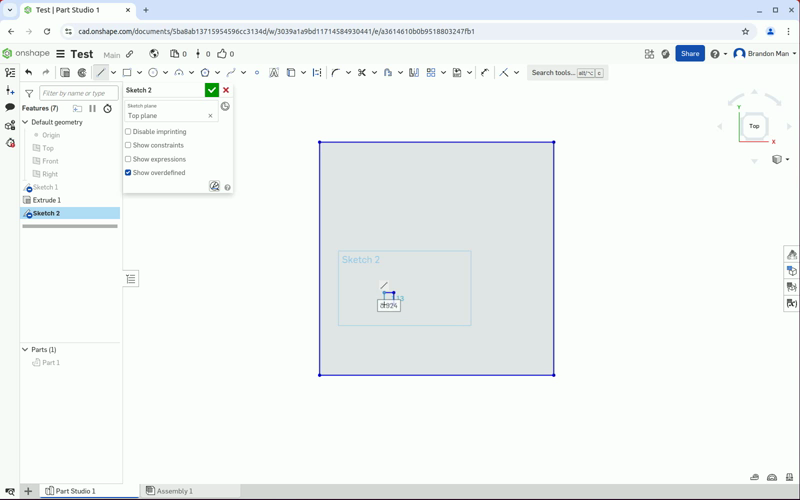
scroll(6)
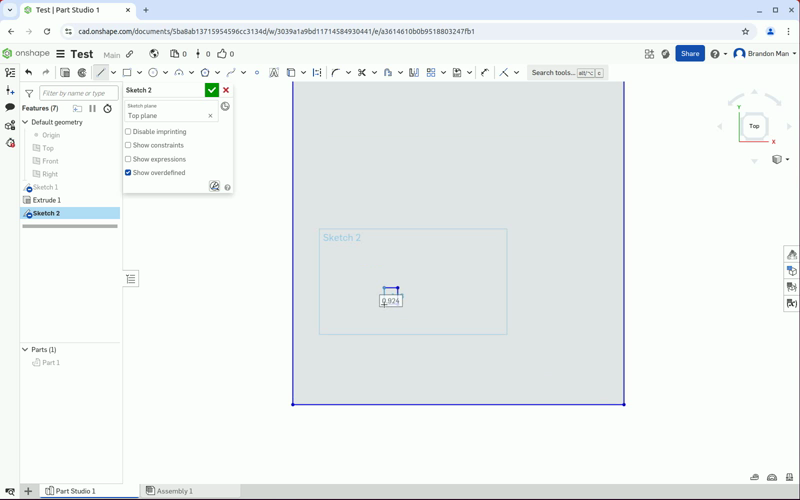
scroll(6)
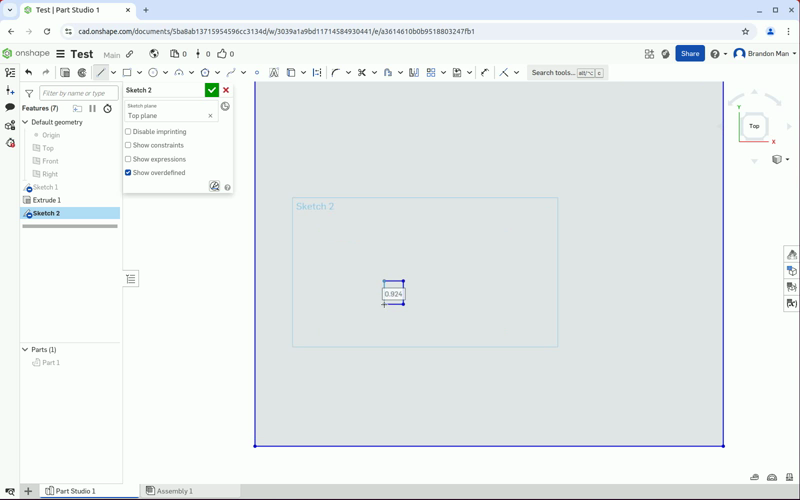
scroll(6)
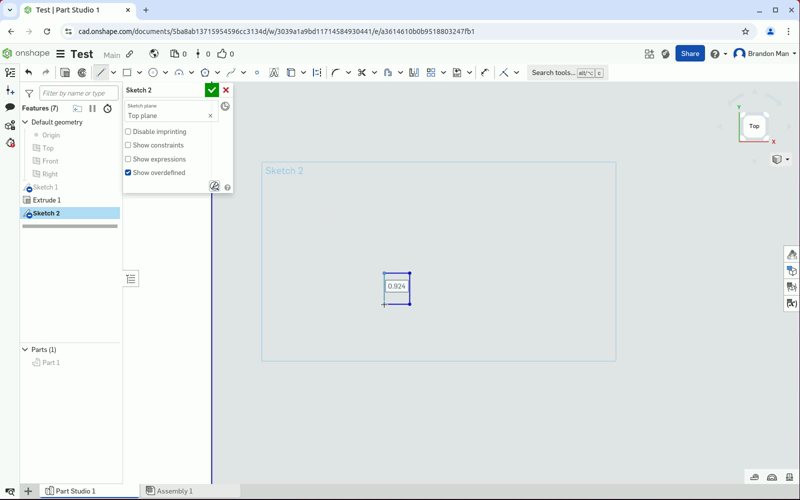
scroll(6)
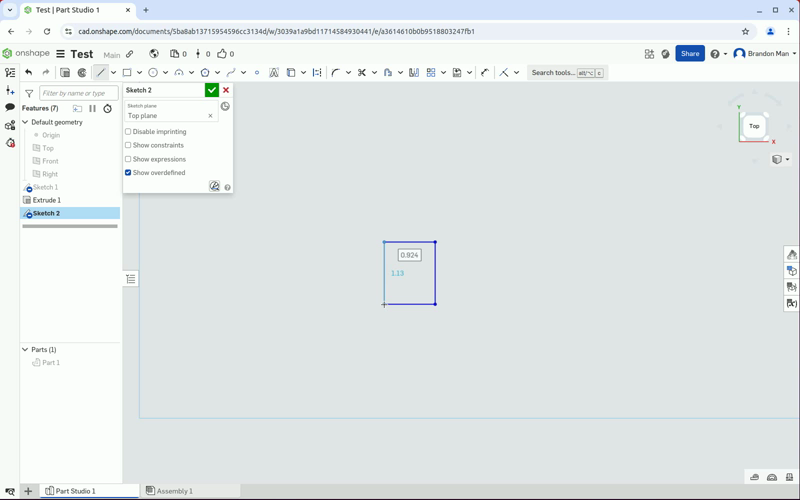
key_up(shift)
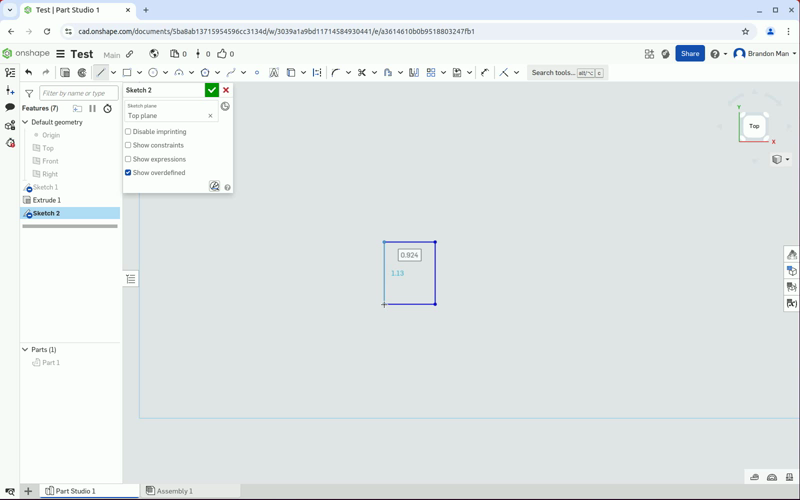
click(384, 304)
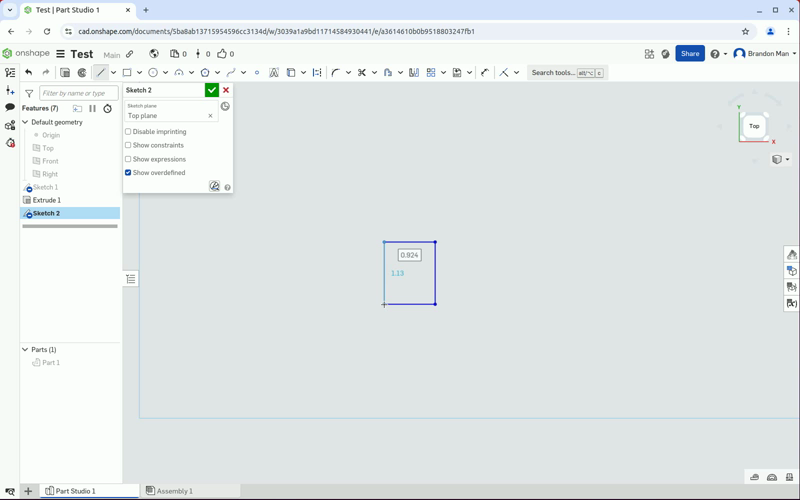
scroll(-6)
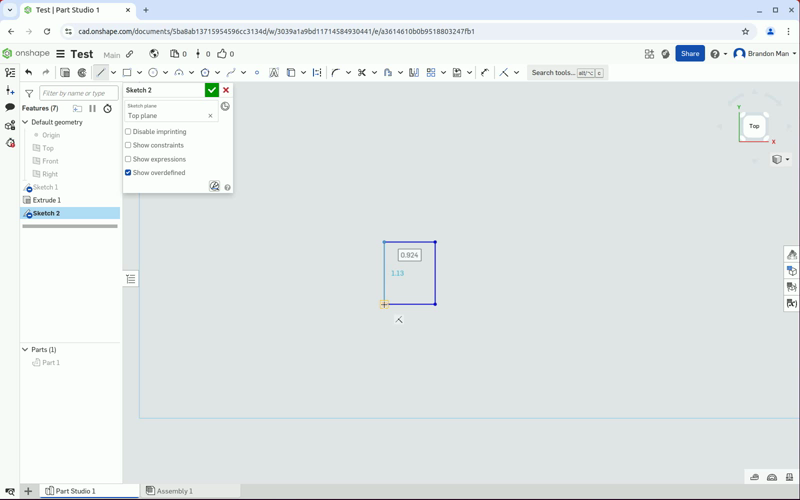
scroll(-6)
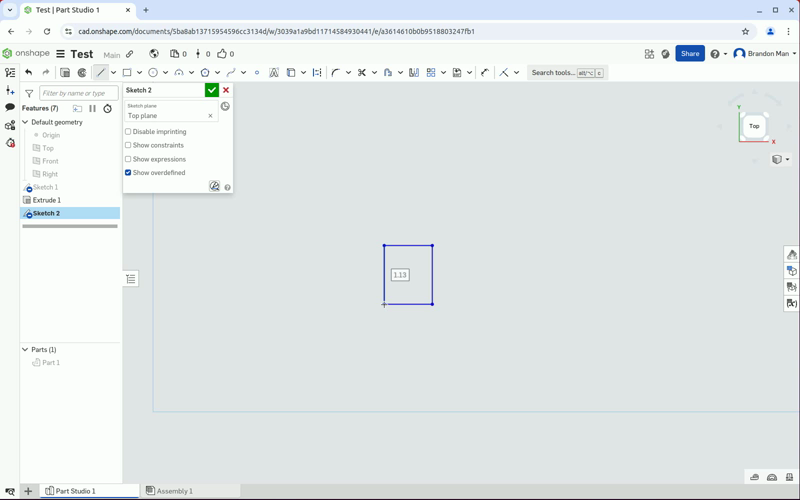
scroll(-6)
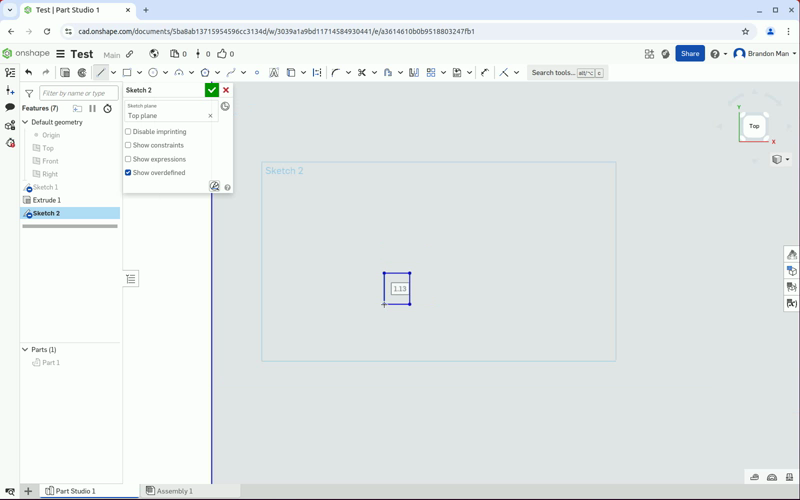
scroll(-6)
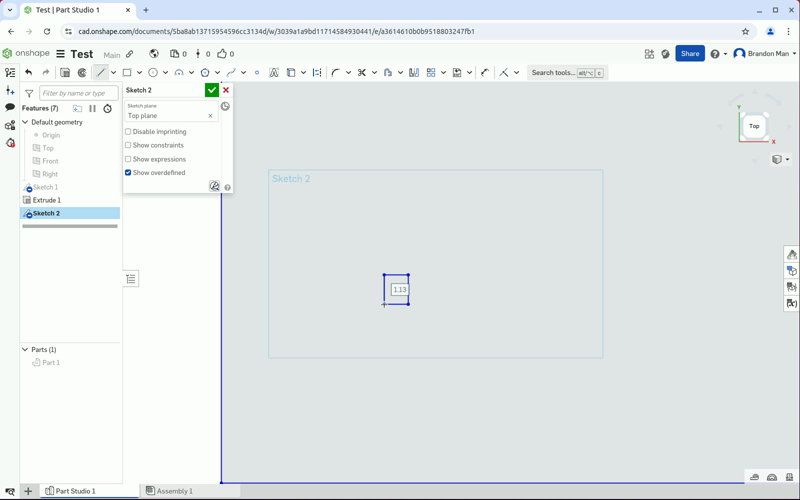
scroll(-6)
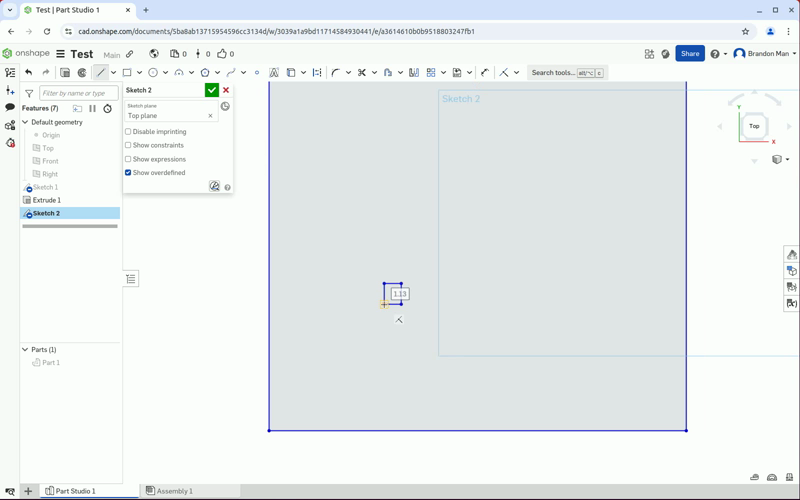
scroll(-6)
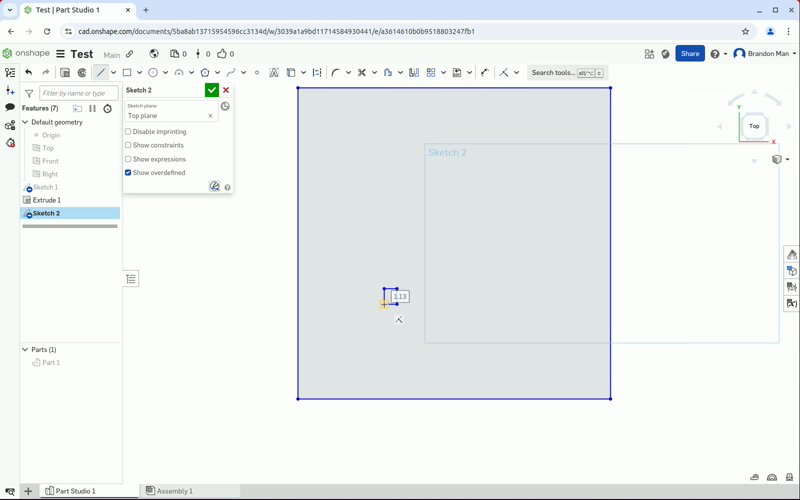
scroll(-6)
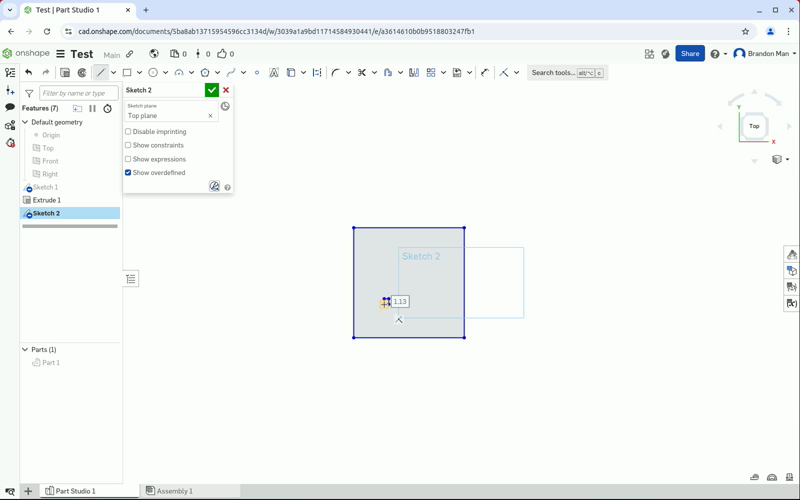
key(esc)
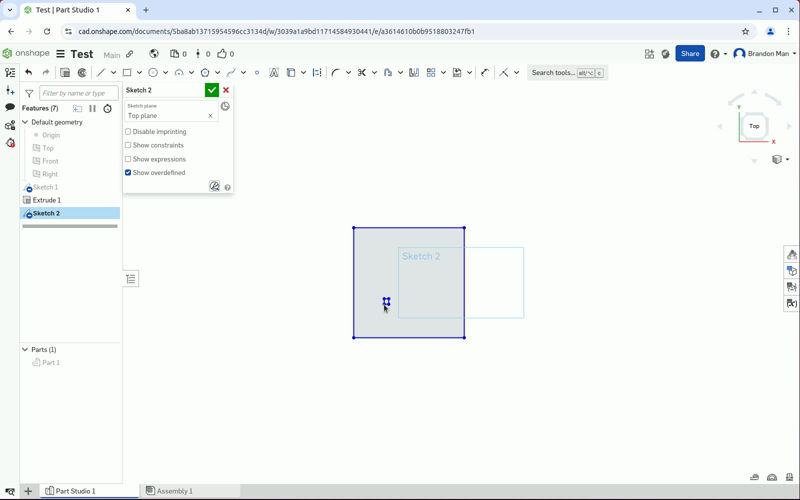
key(l)
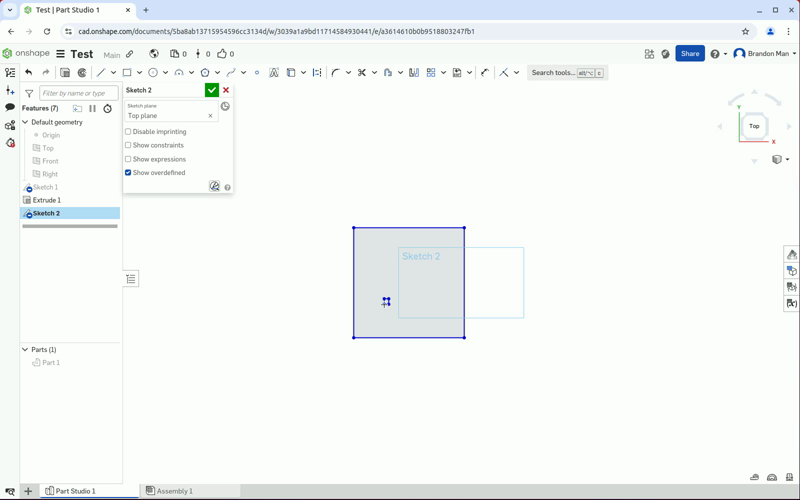
key_down(shift)
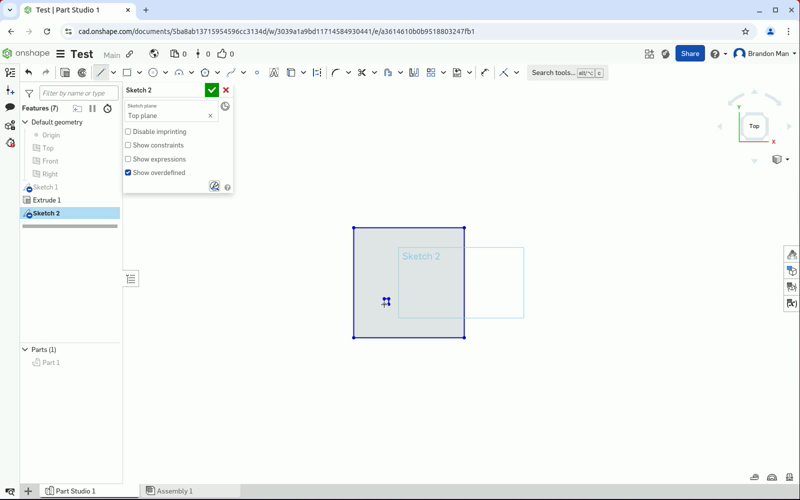
mouse_move(384, 285)
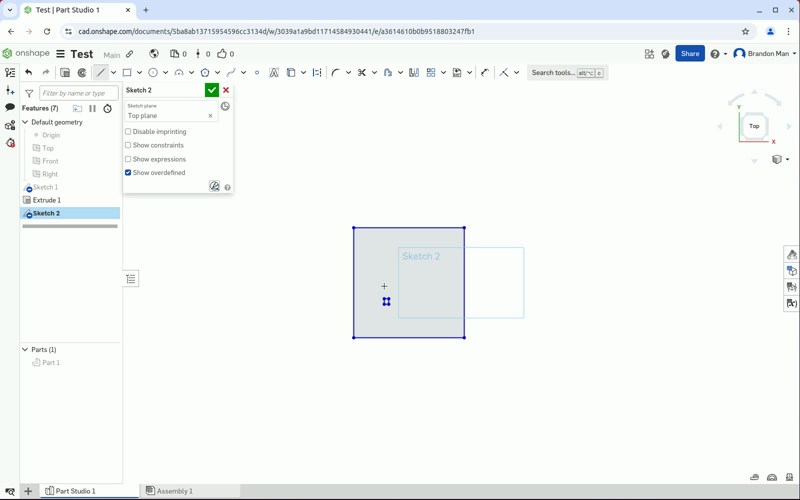
click(384, 285)
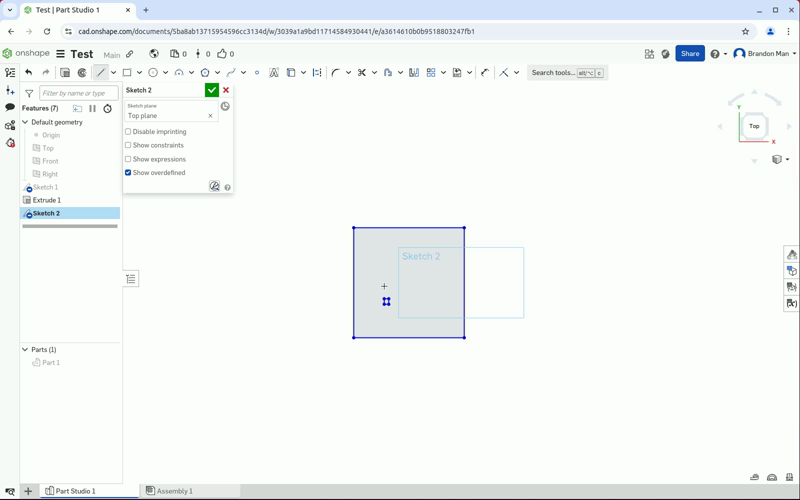
key_up(shift)
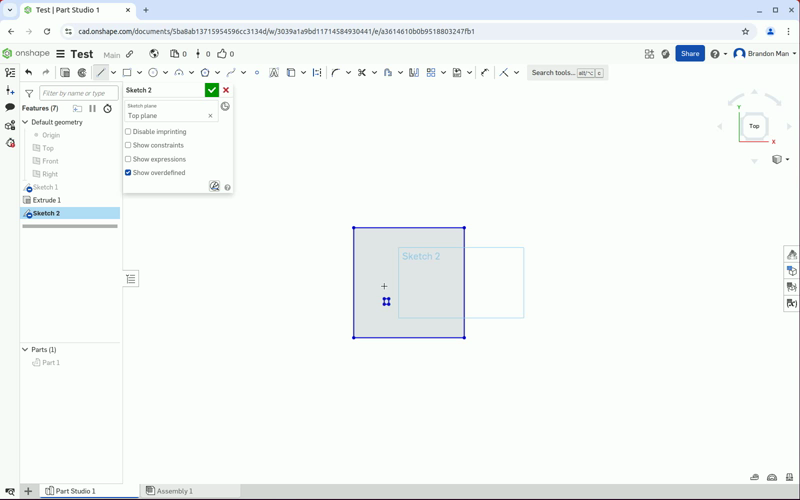
key_down(shift)
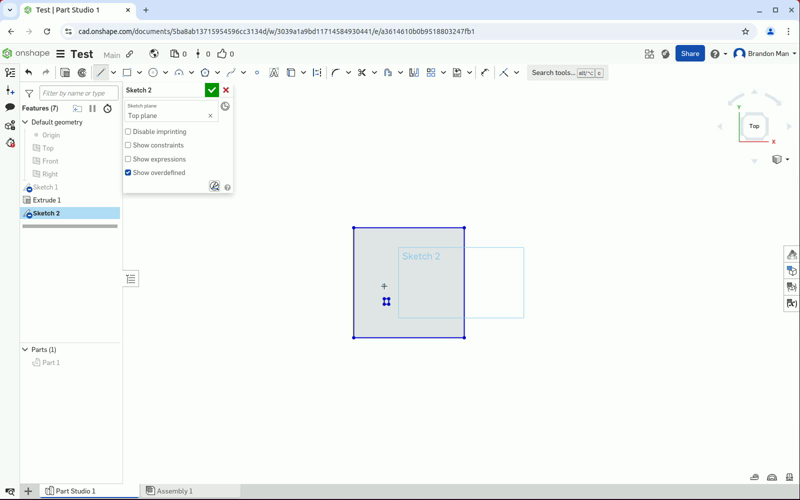
mouse_move(414, 285)
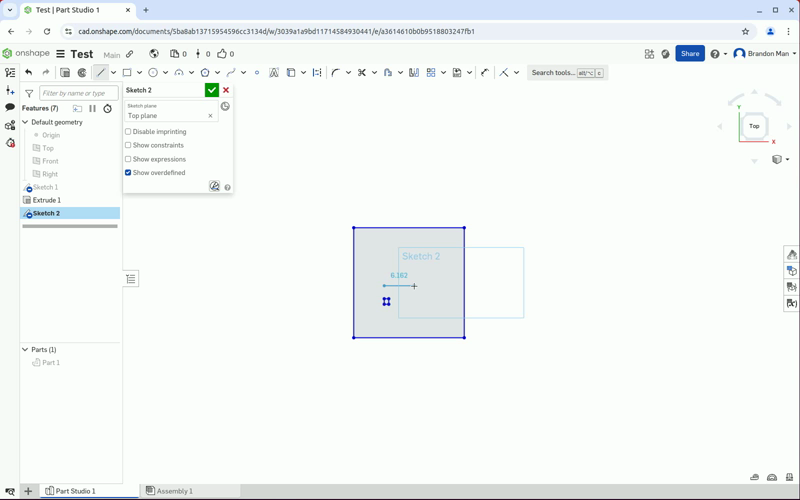
mouse_move(388, 285)
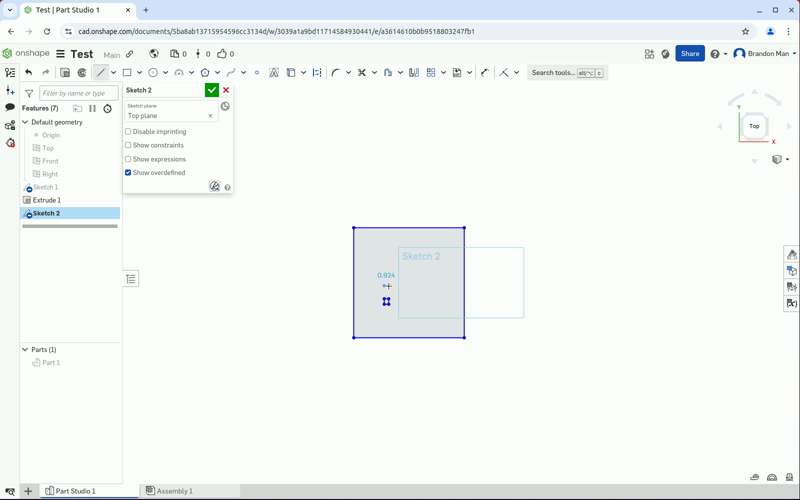
scroll(6)
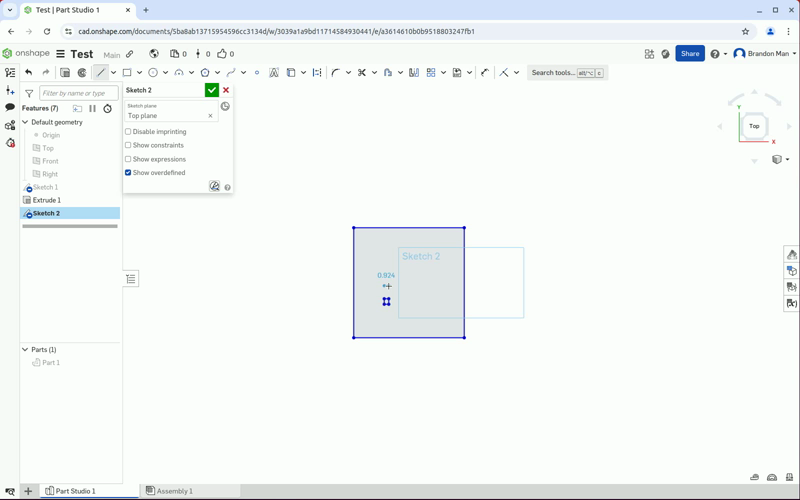
scroll(6)
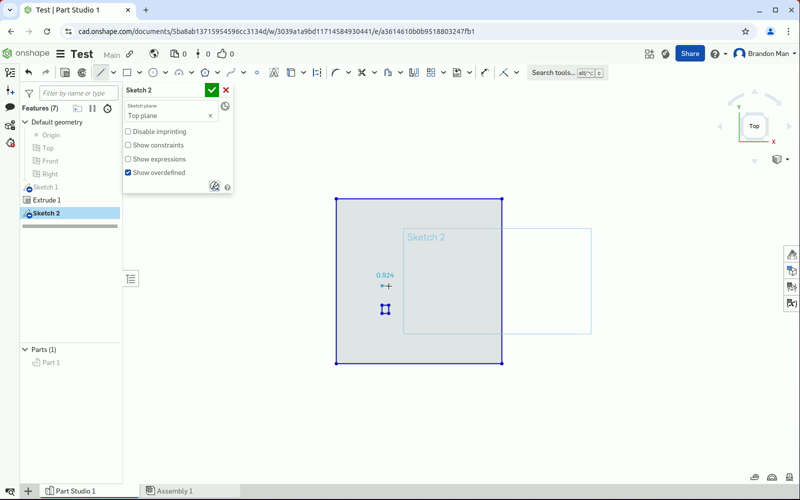
scroll(6)
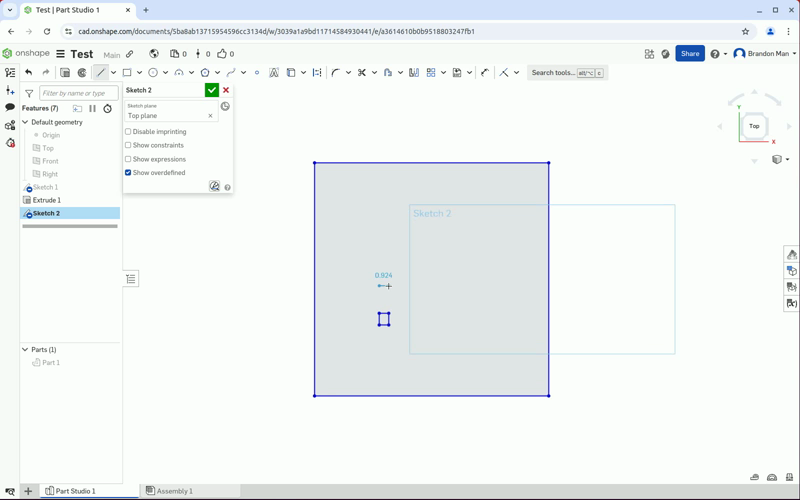
scroll(6)
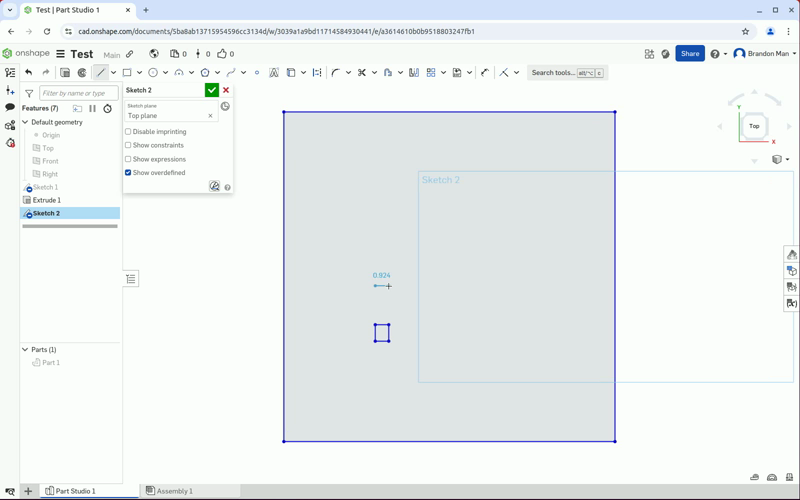
scroll(6)
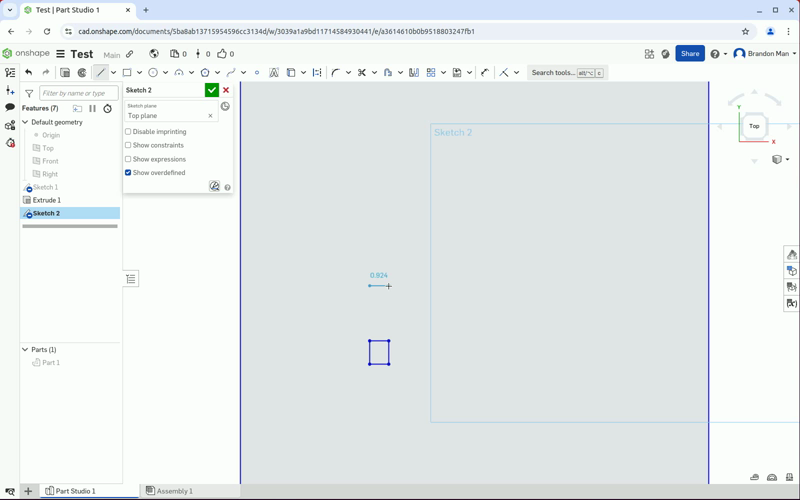
scroll(6)
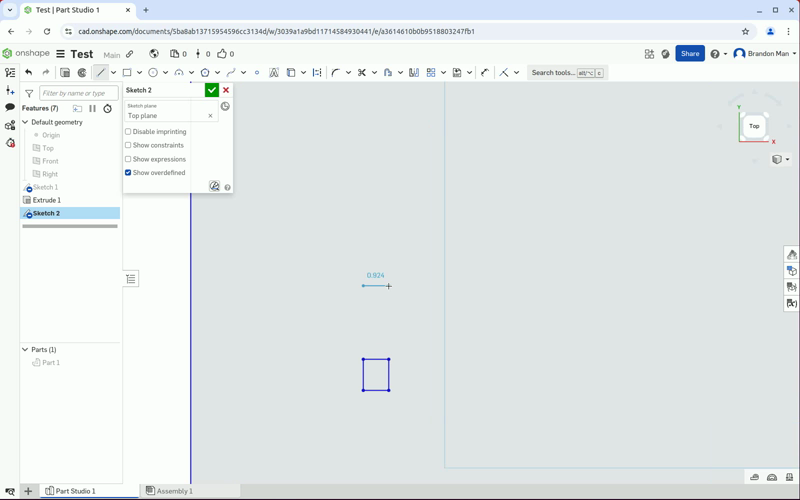
scroll(6)
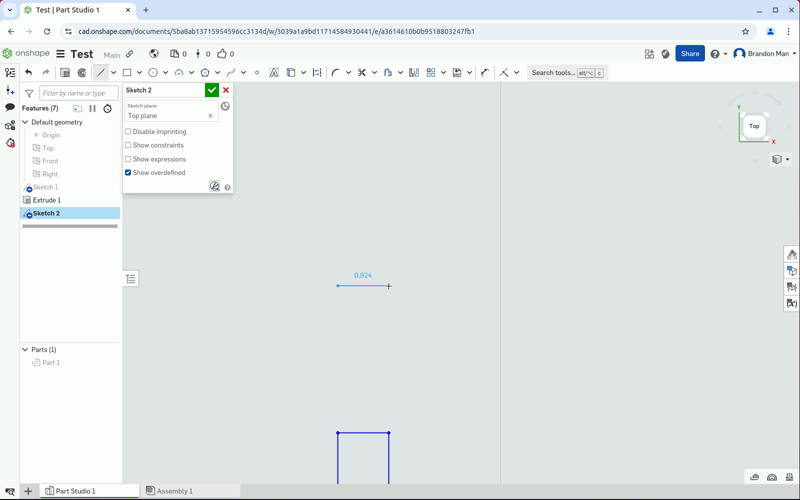
click(388, 285)
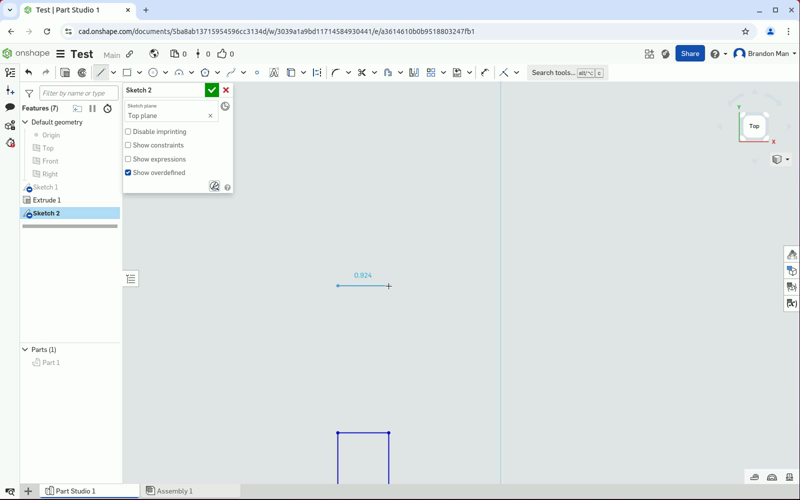
scroll(-6)
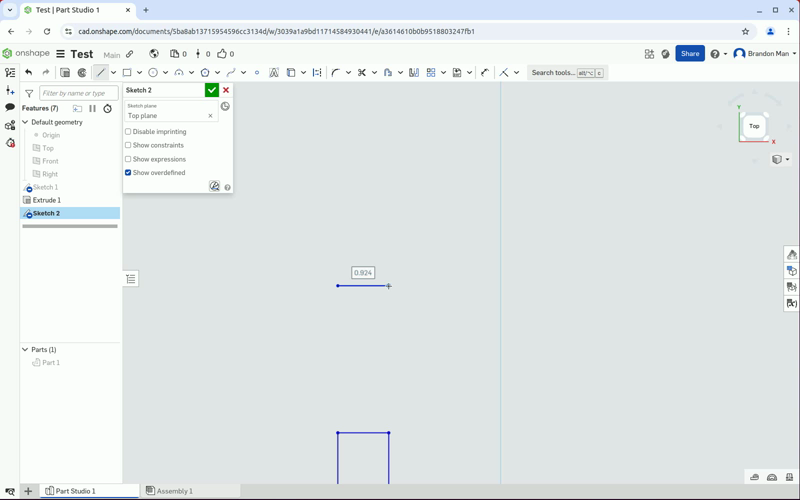
scroll(-6)
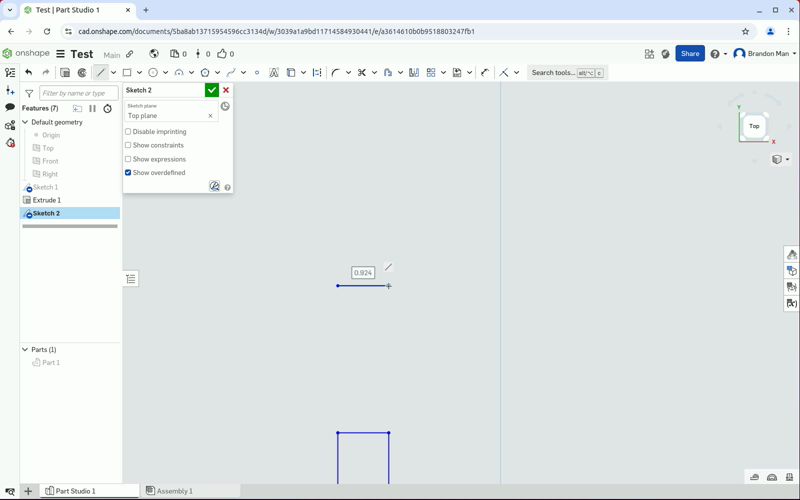
scroll(-6)
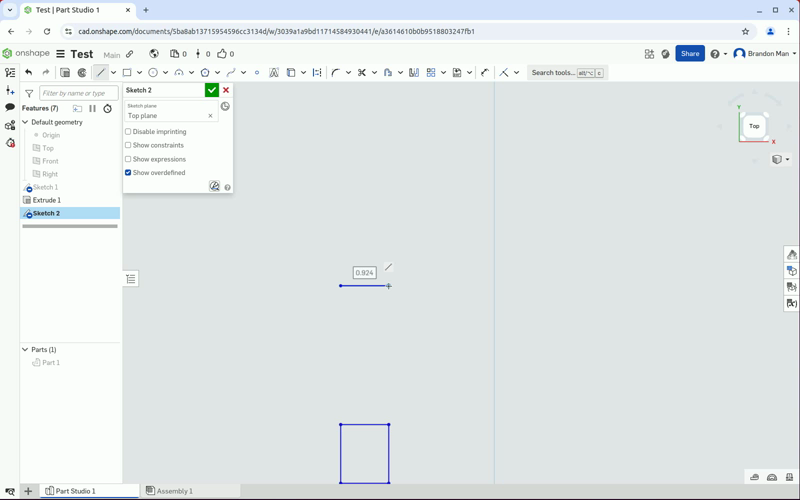
scroll(-6)
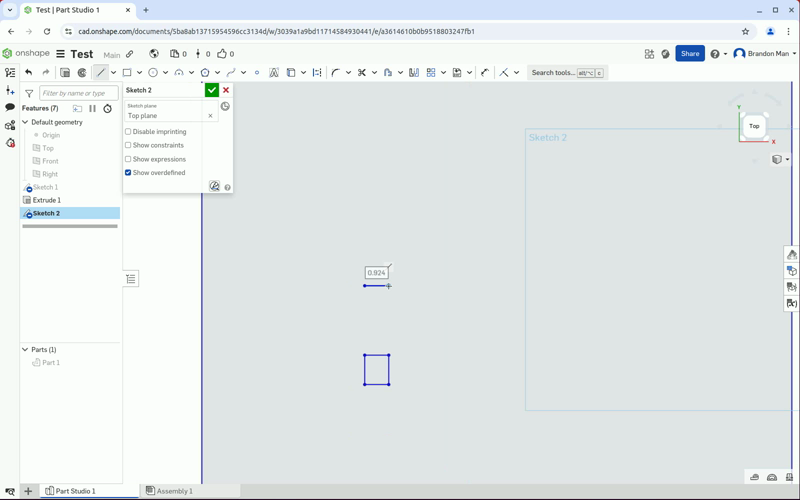
scroll(-6)
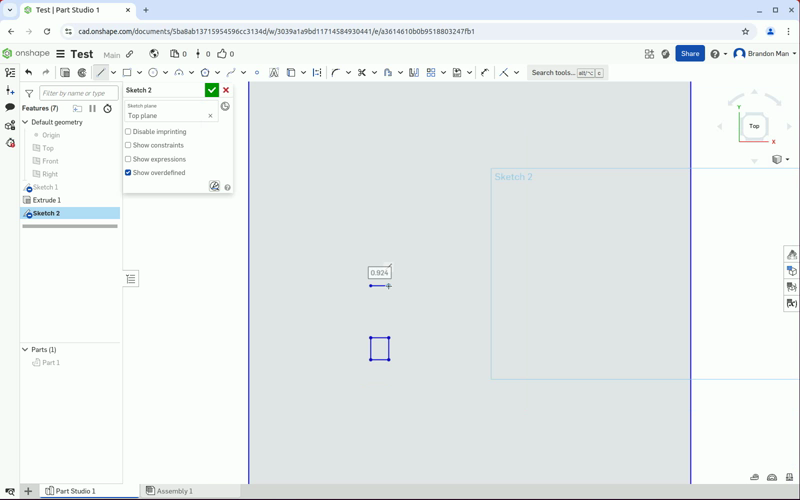
scroll(-6)
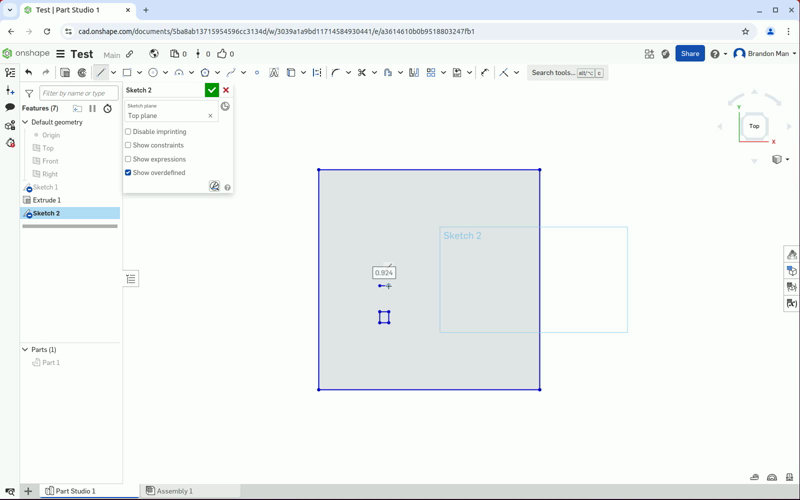
scroll(-6)
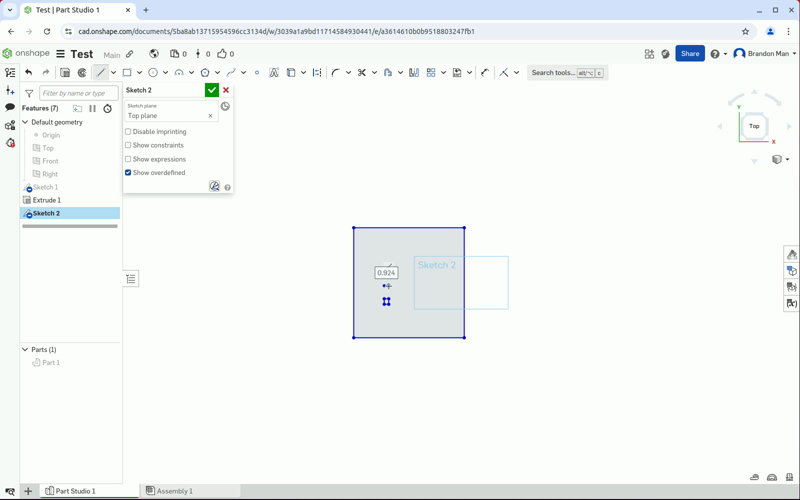
key_up(shift)
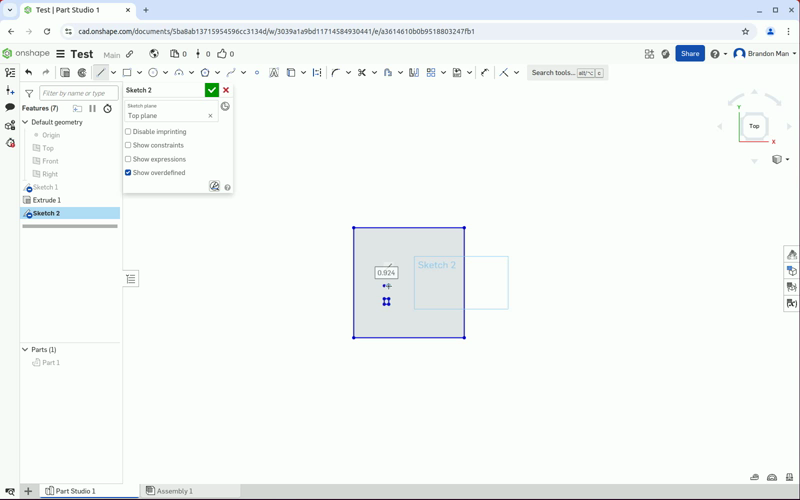
key_down(shift)
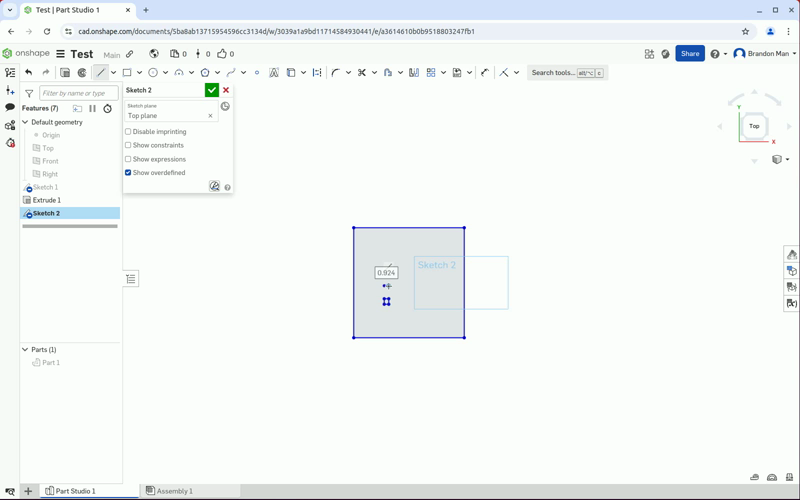
mouse_move(418, 285)
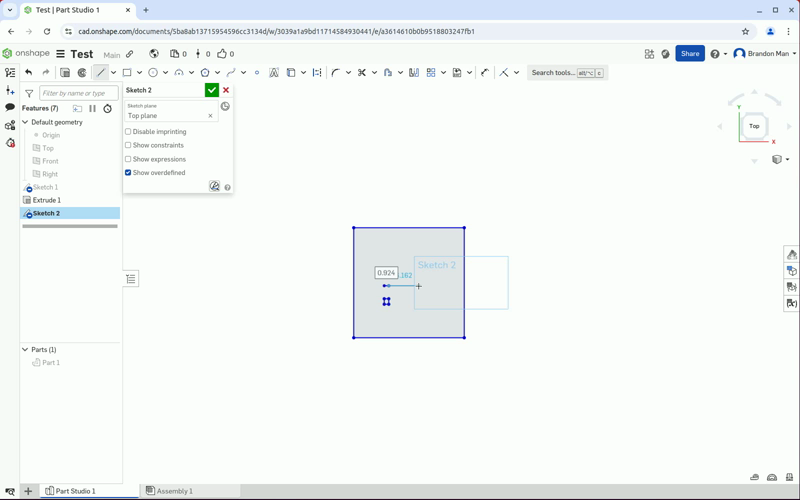
mouse_move(388, 279)
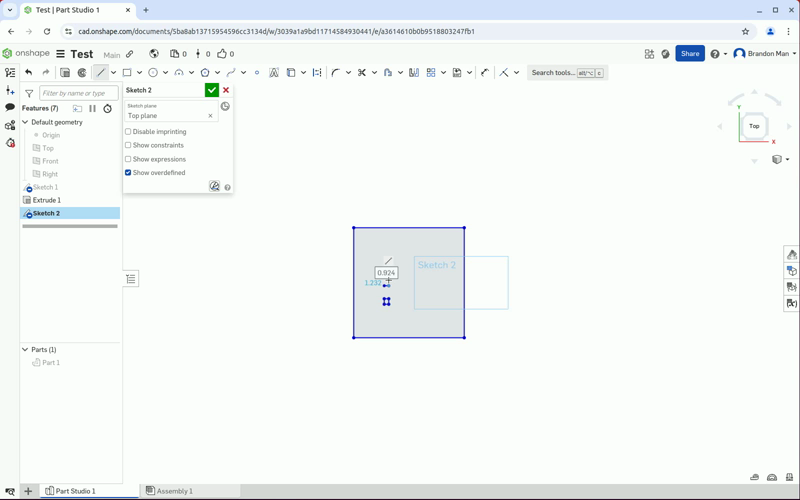
scroll(6)
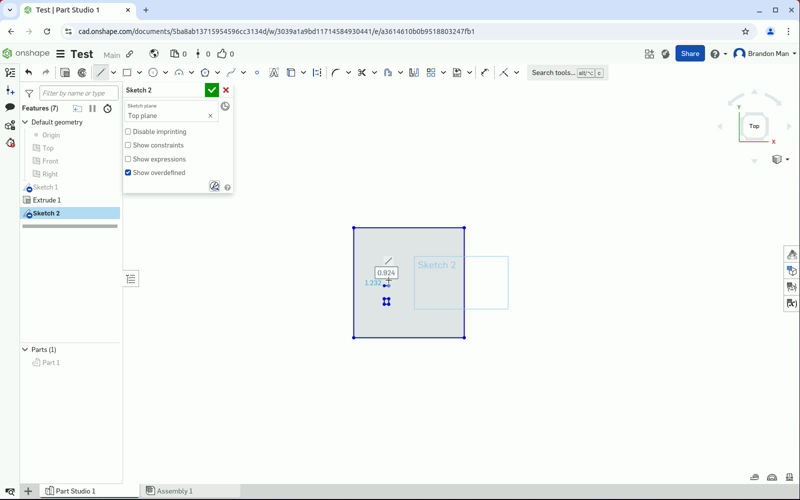
scroll(6)
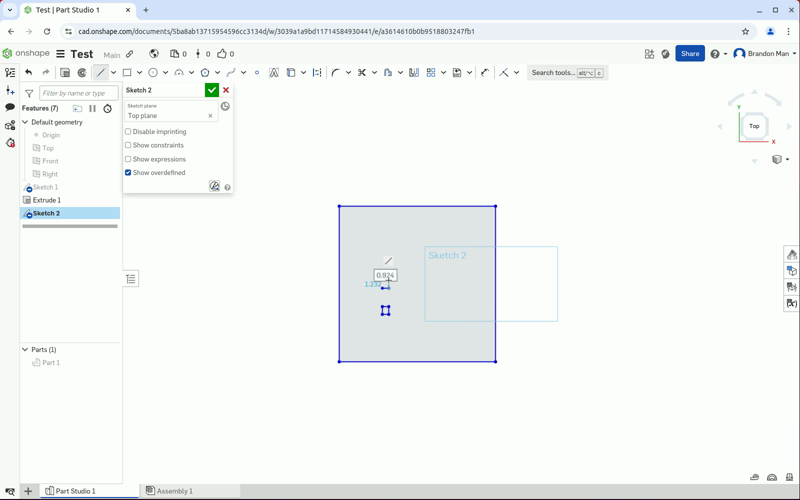
scroll(6)
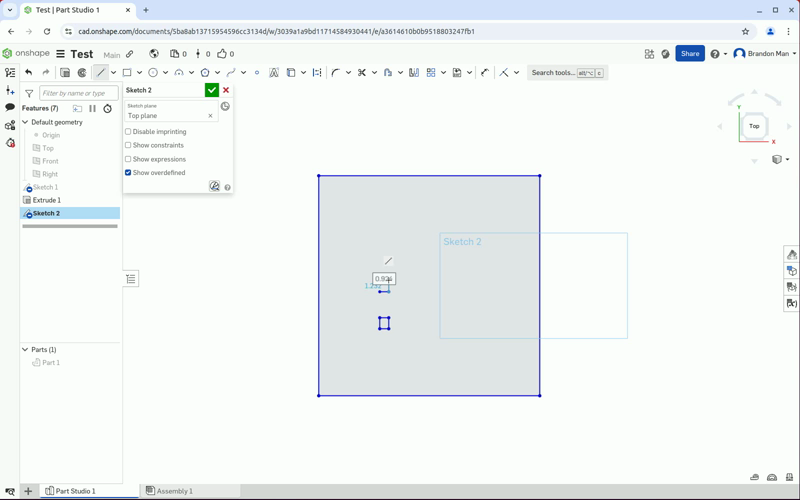
scroll(6)
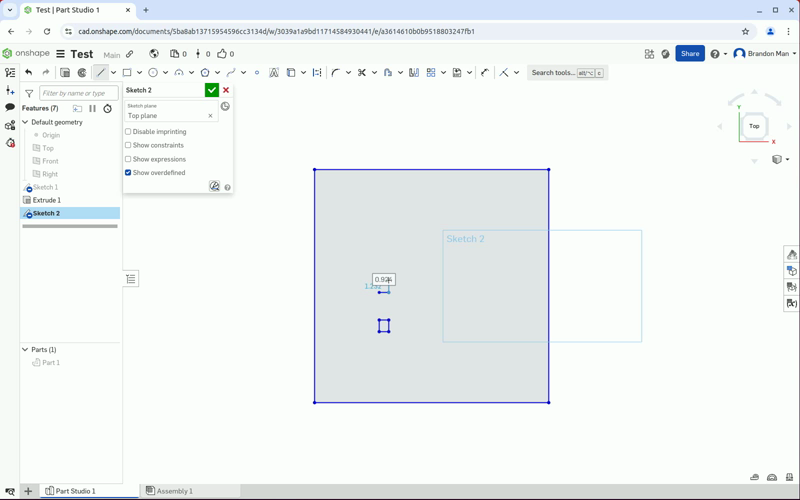
scroll(6)
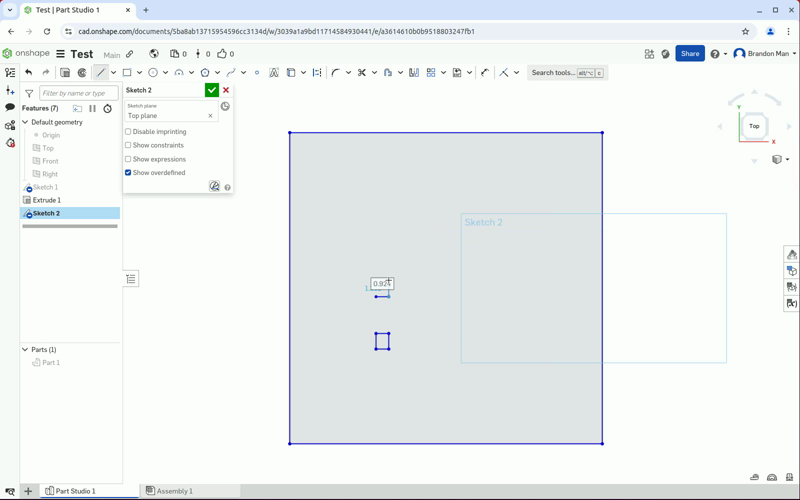
scroll(6)
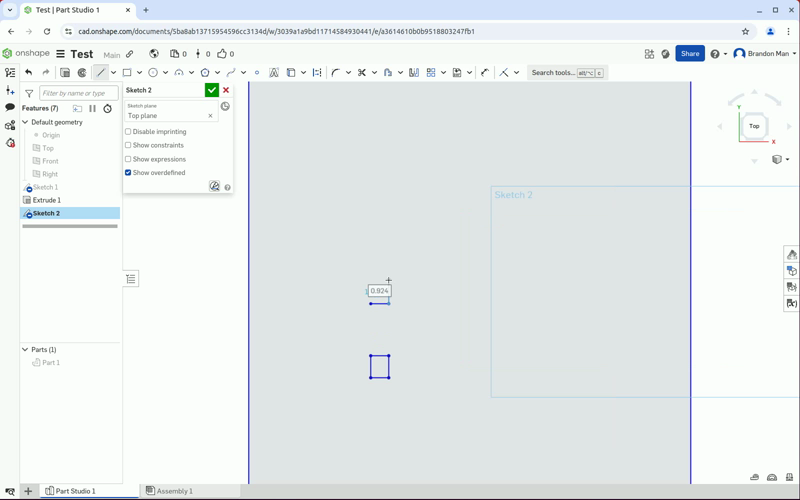
scroll(6)
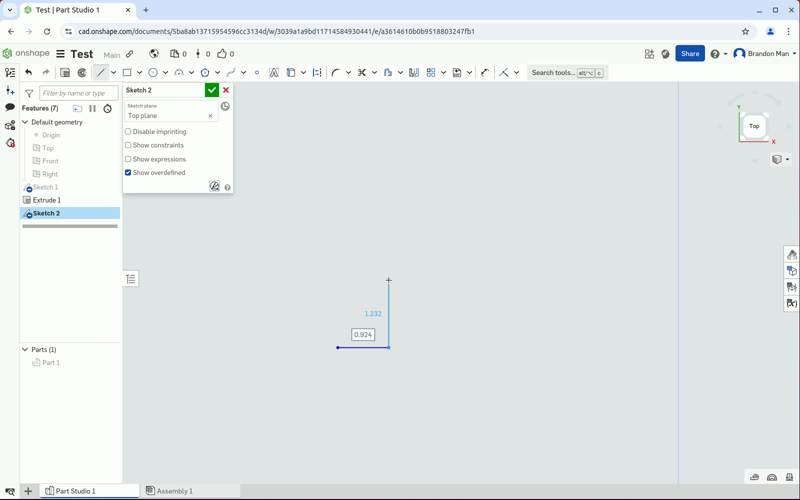
click(388, 279)
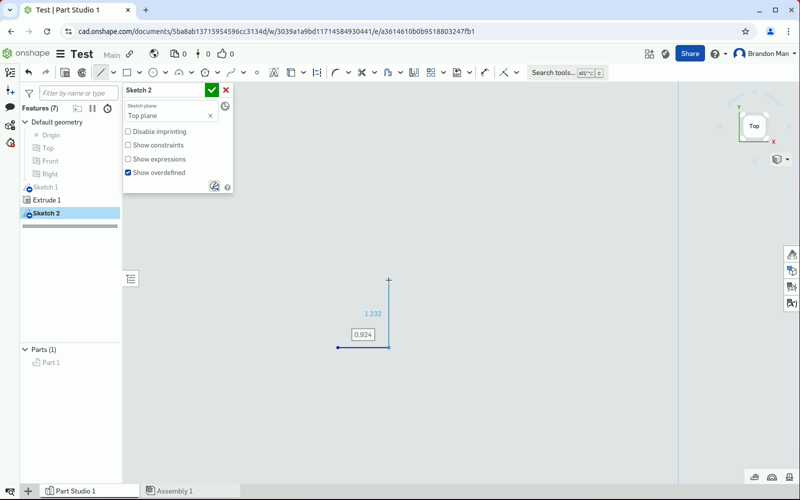
scroll(-6)
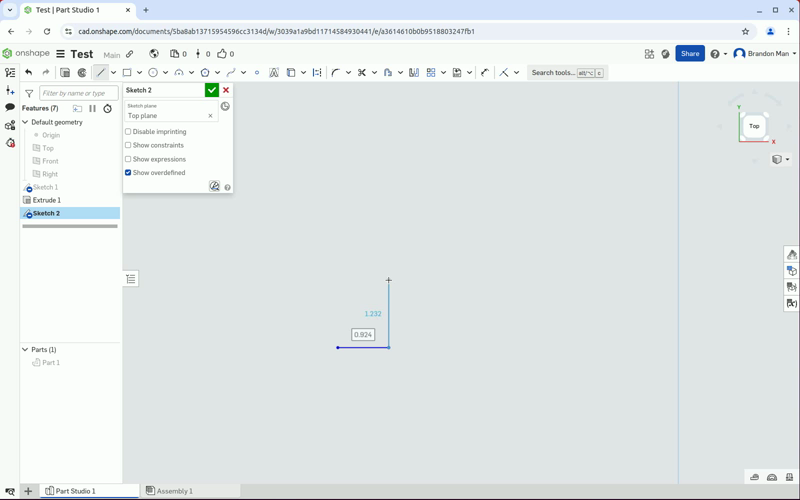
scroll(-6)
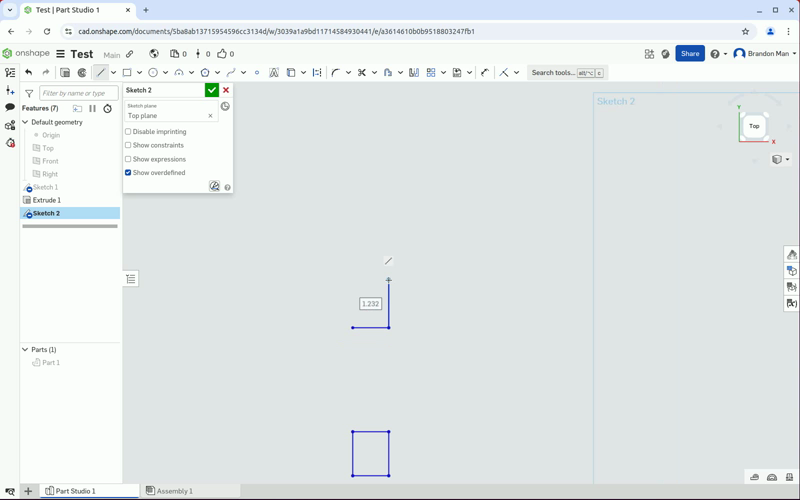
scroll(-6)
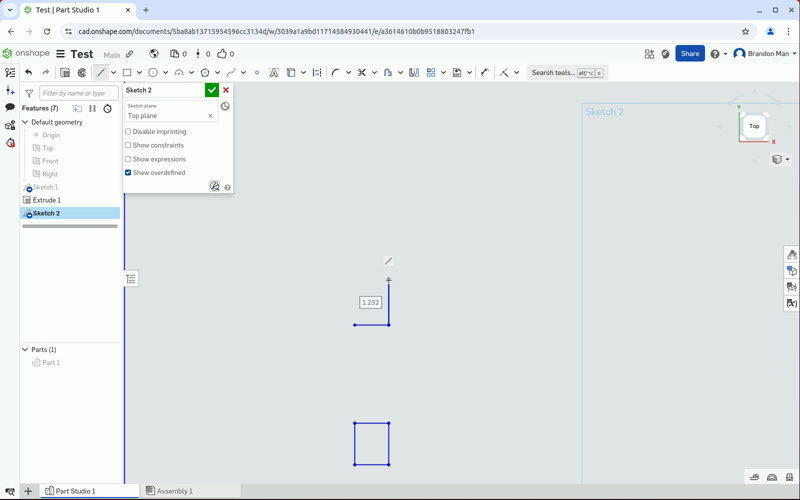
scroll(-6)
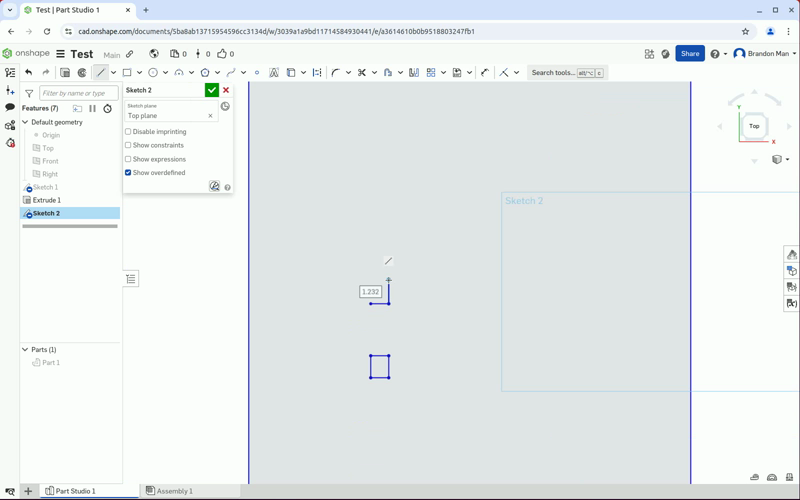
scroll(-6)
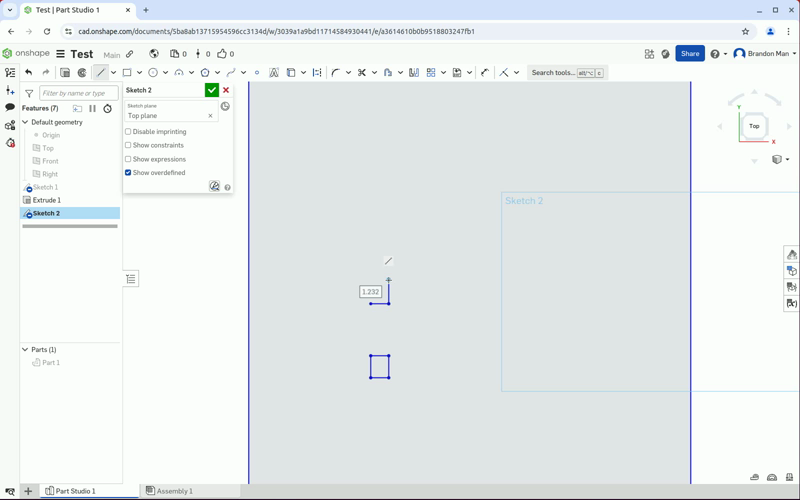
scroll(-6)
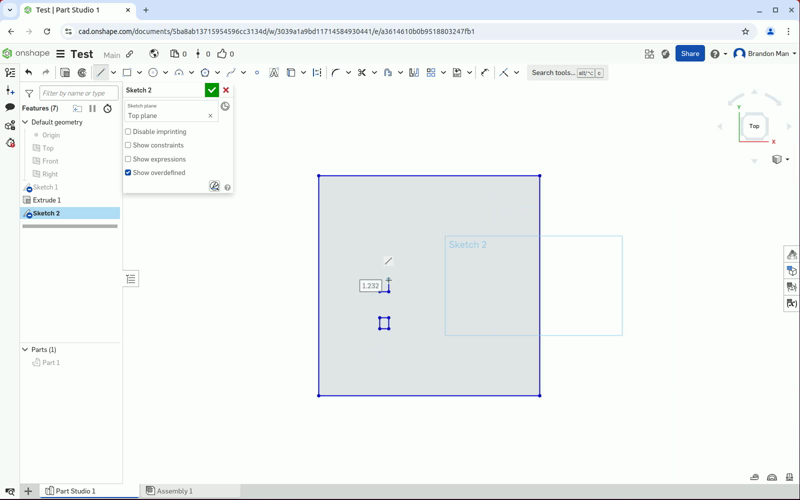
scroll(-6)
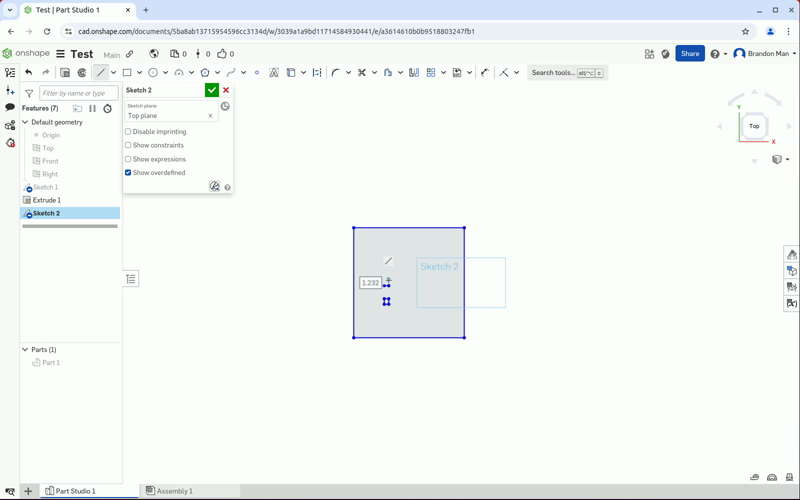
key_up(shift)
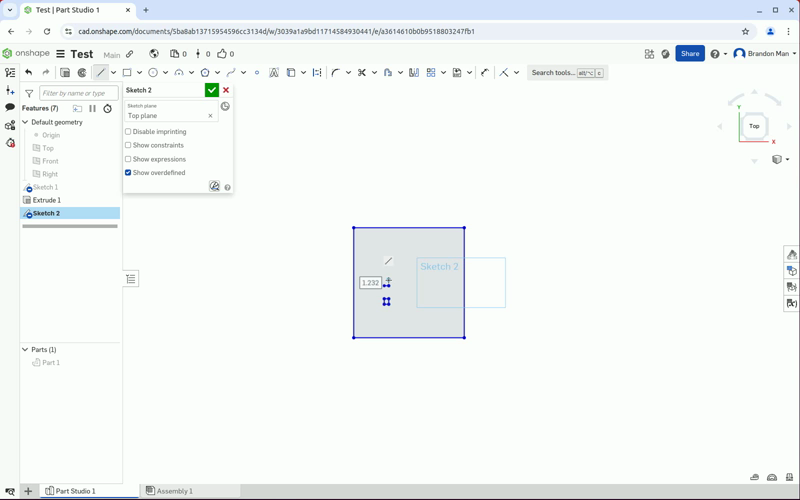
key_down(shift)
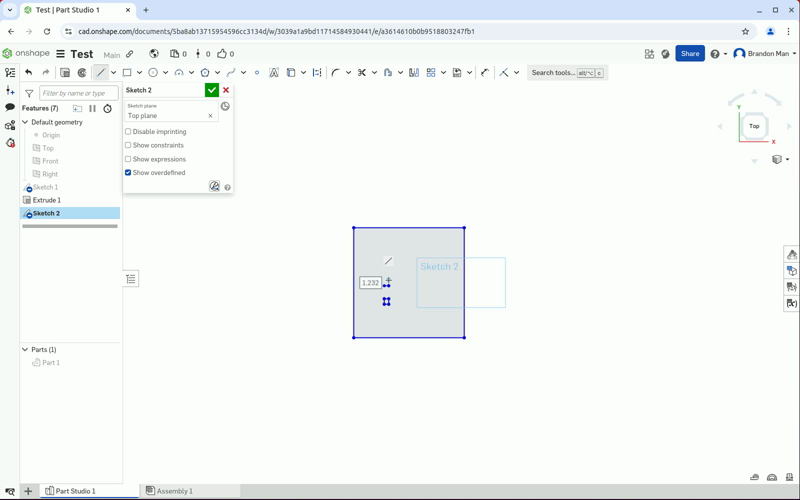
mouse_move(418, 279)
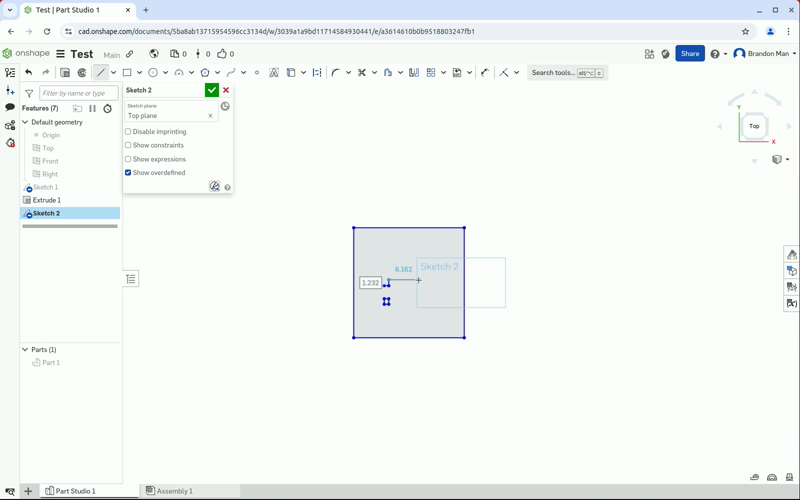
mouse_move(384, 279)
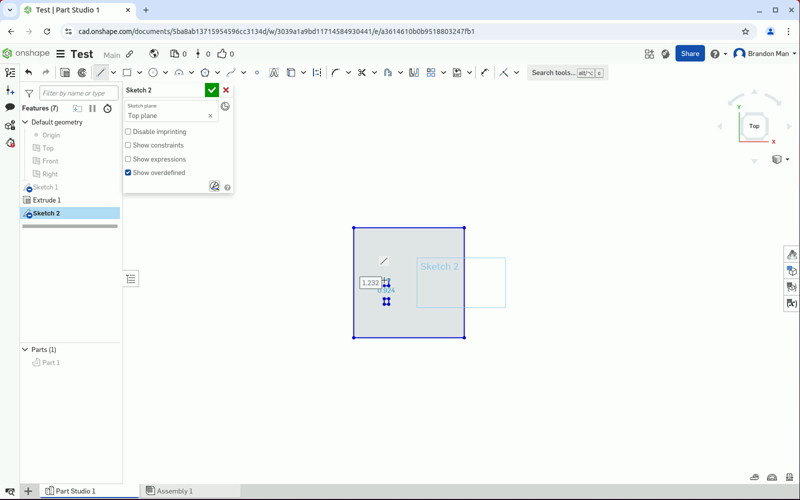
scroll(6)
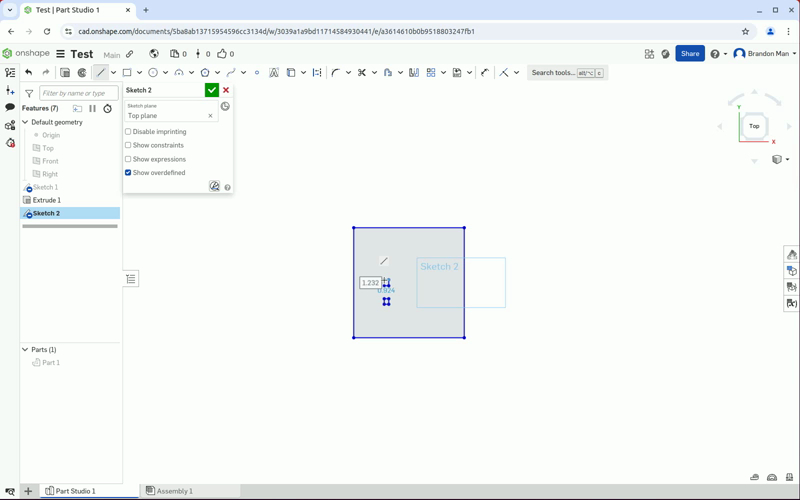
scroll(6)
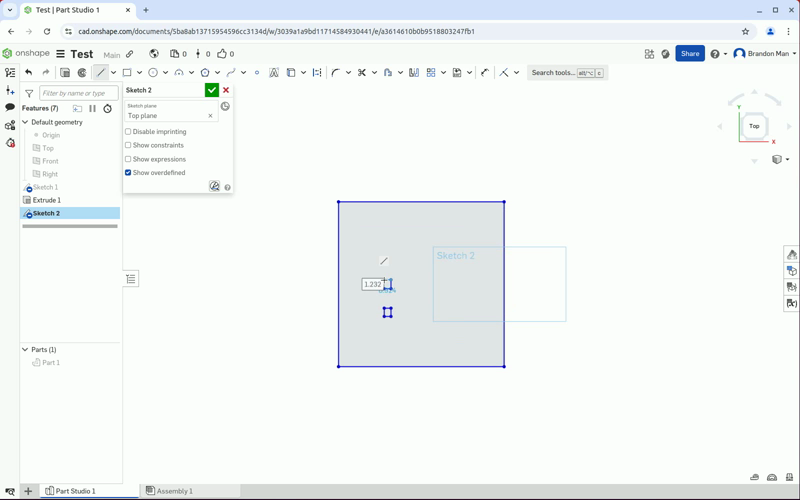
scroll(6)
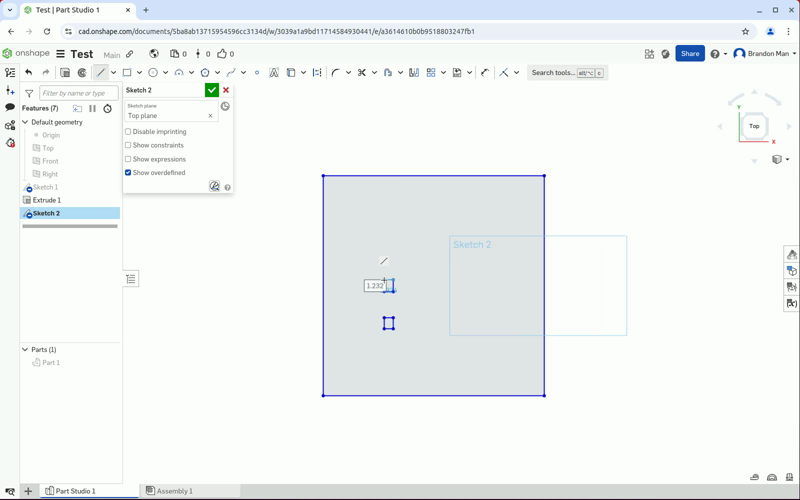
scroll(6)
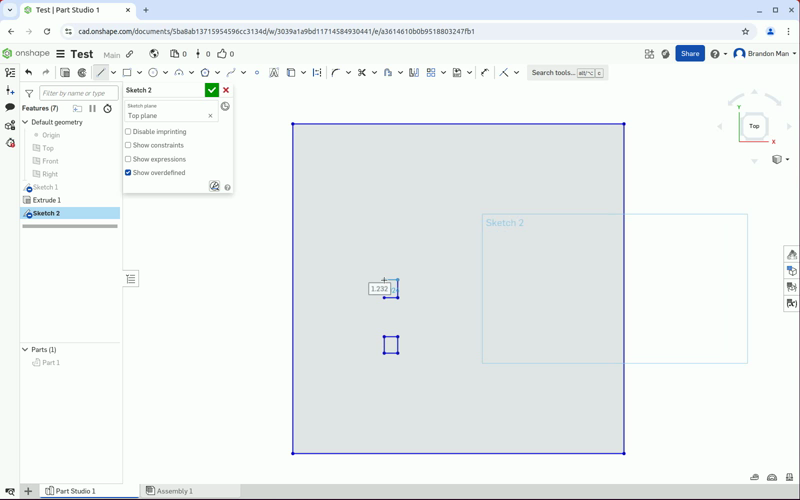
scroll(6)
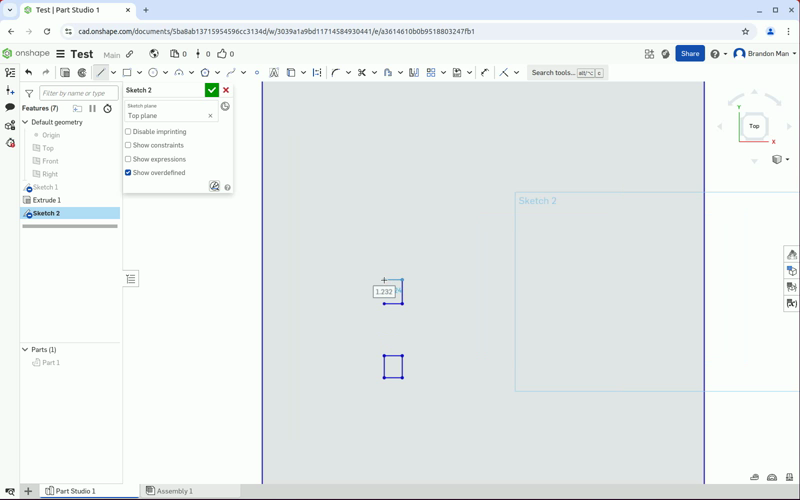
scroll(6)
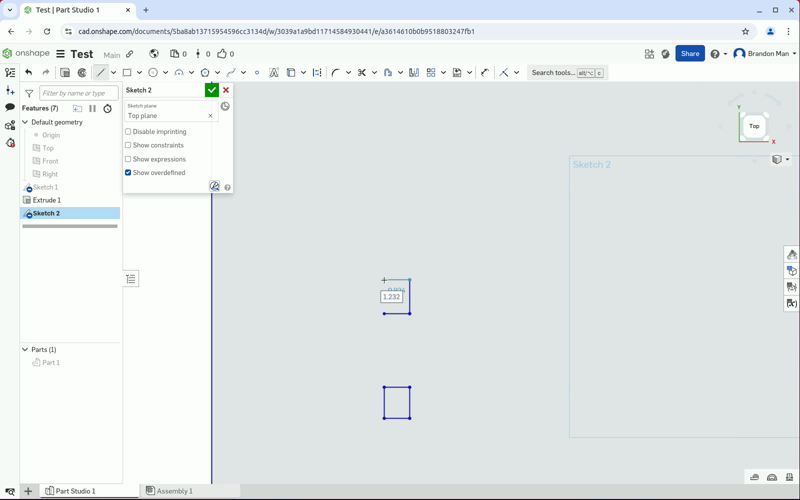
scroll(6)
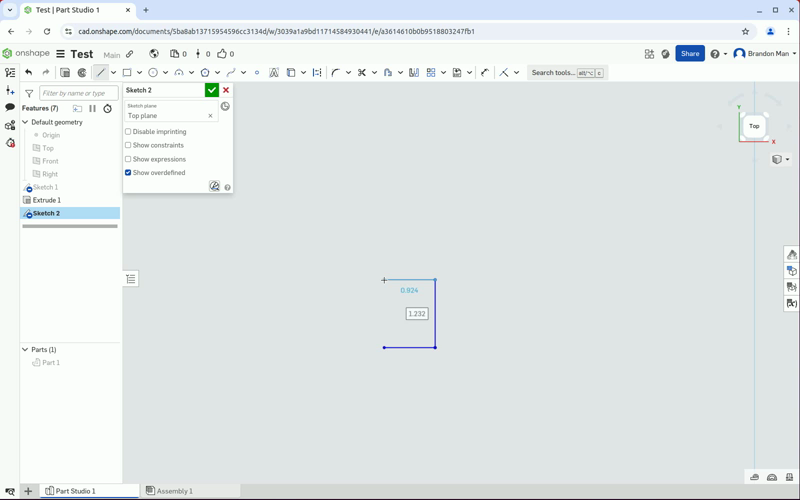
click(384, 279)
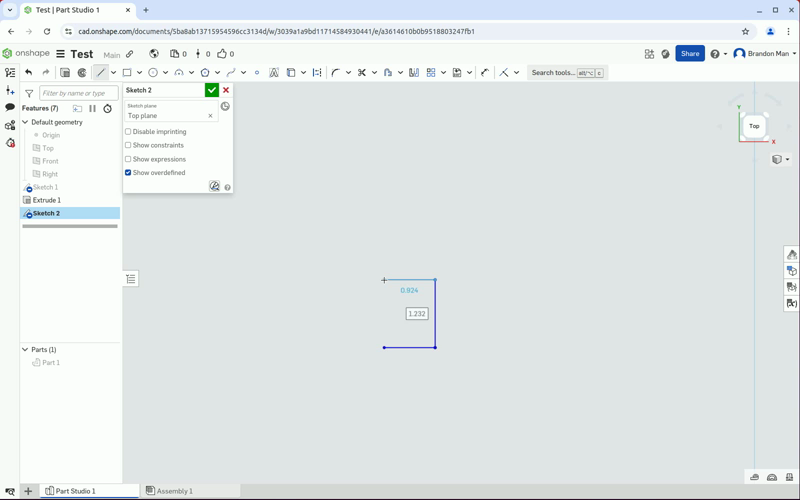
scroll(-6)
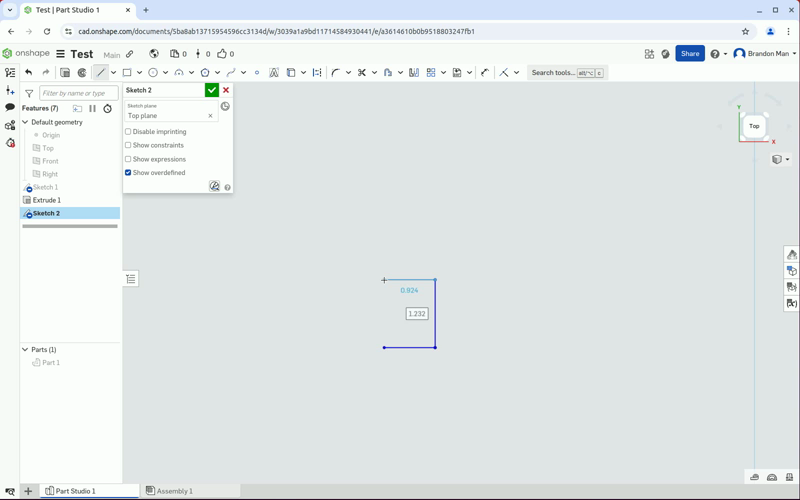
scroll(-6)
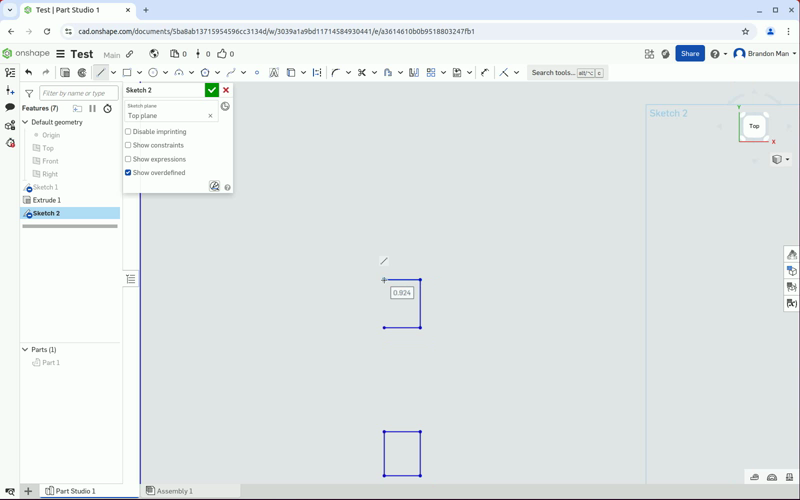
scroll(-6)
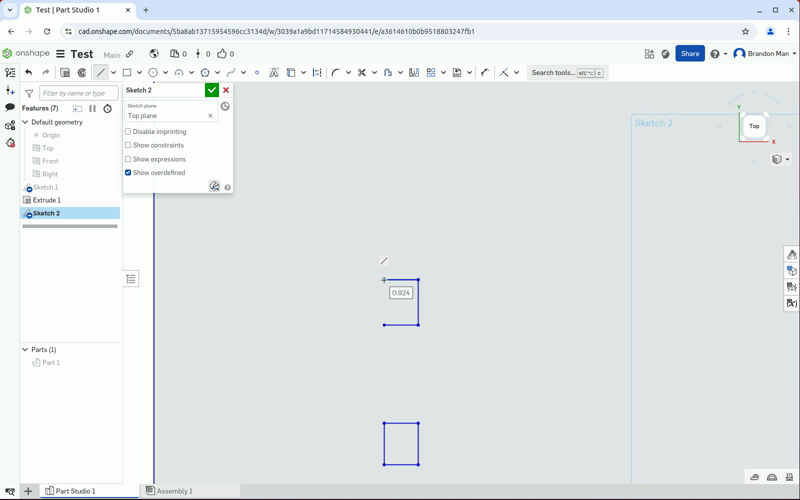
scroll(-6)
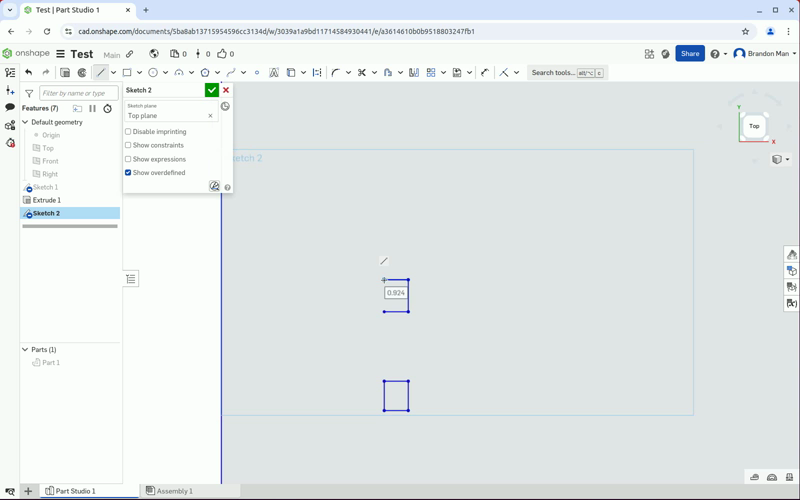
scroll(-6)
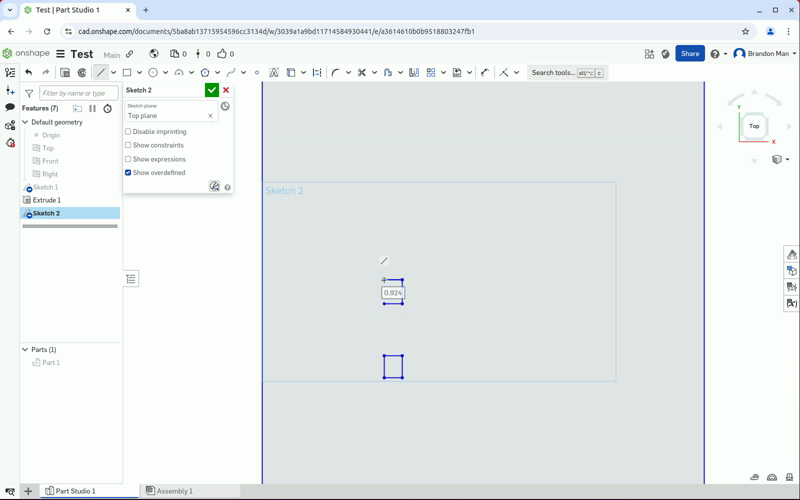
scroll(-6)
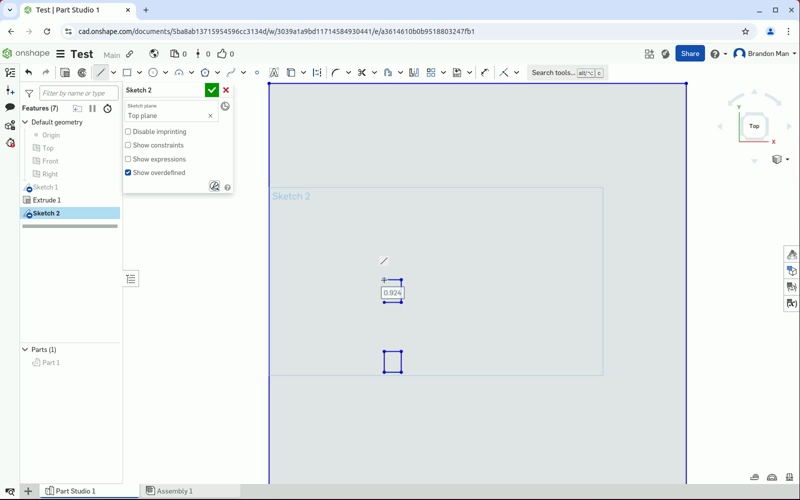
scroll(-6)
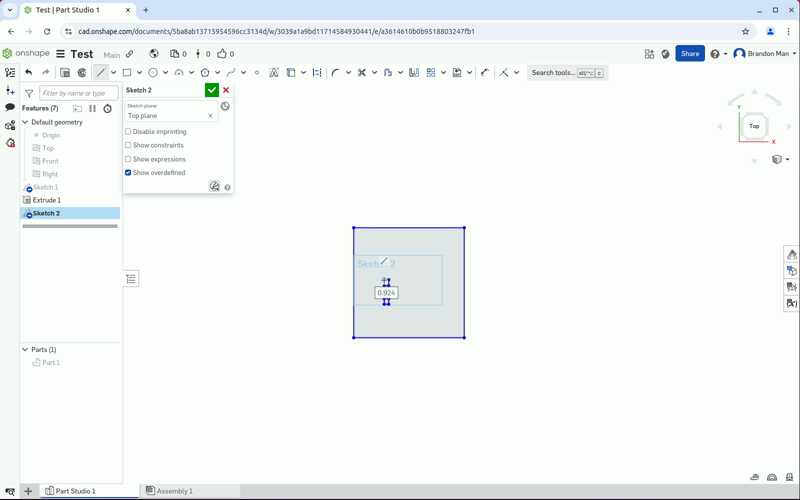
key_up(shift)
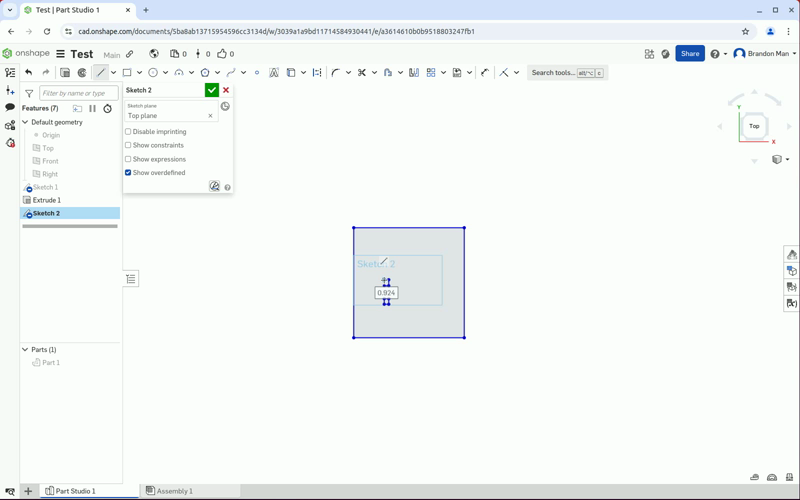
mouse_move(414, 279)
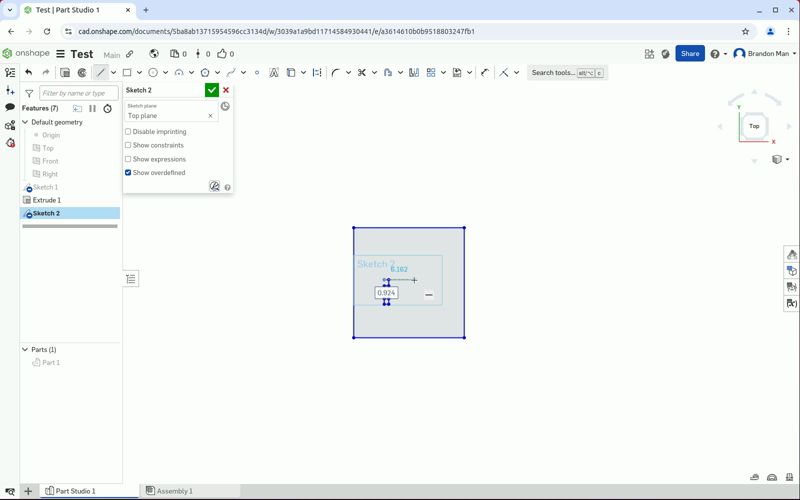
key_down(shift)
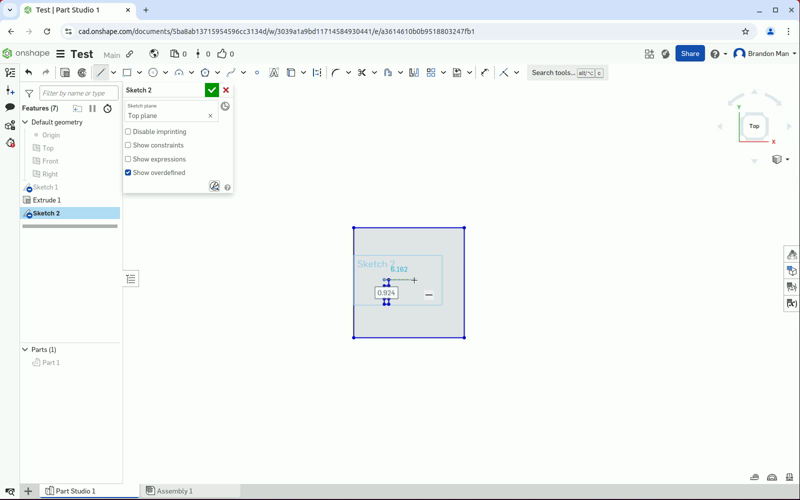
mouse_move(384, 285)
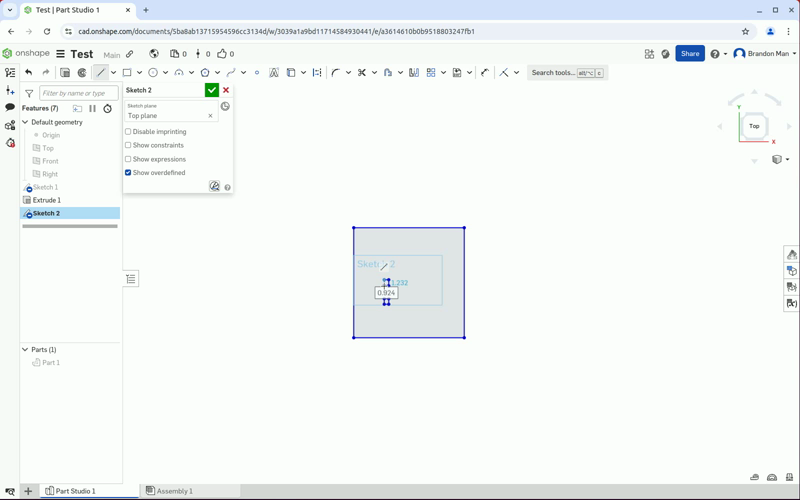
scroll(6)
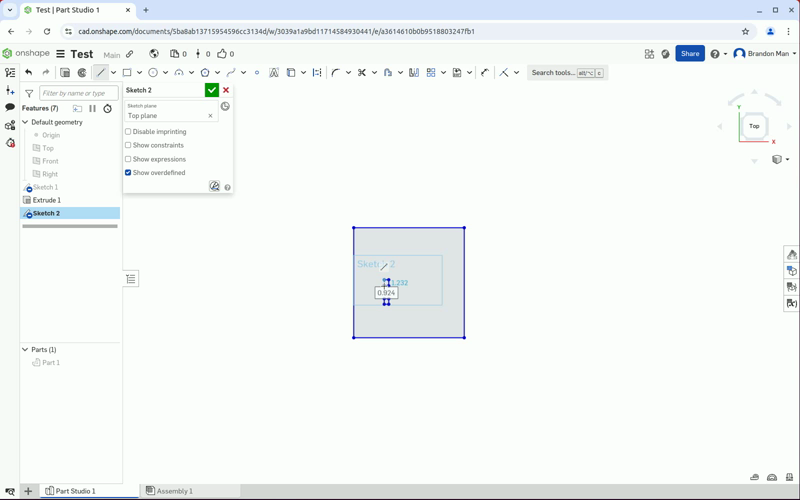
scroll(6)
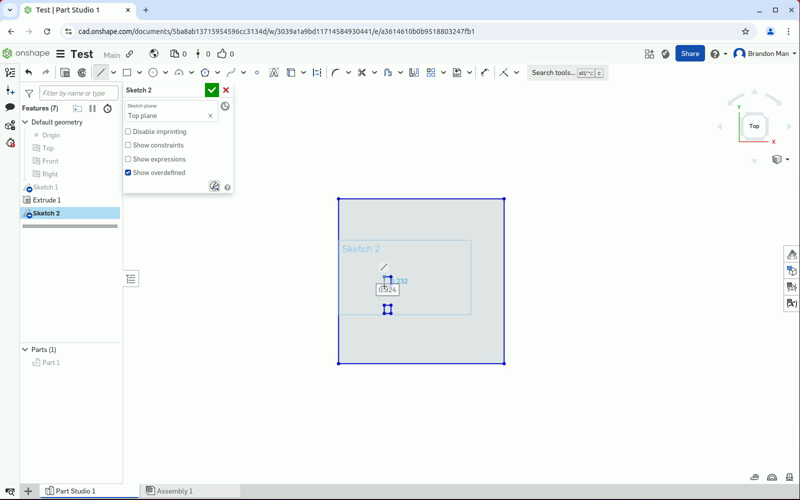
scroll(6)
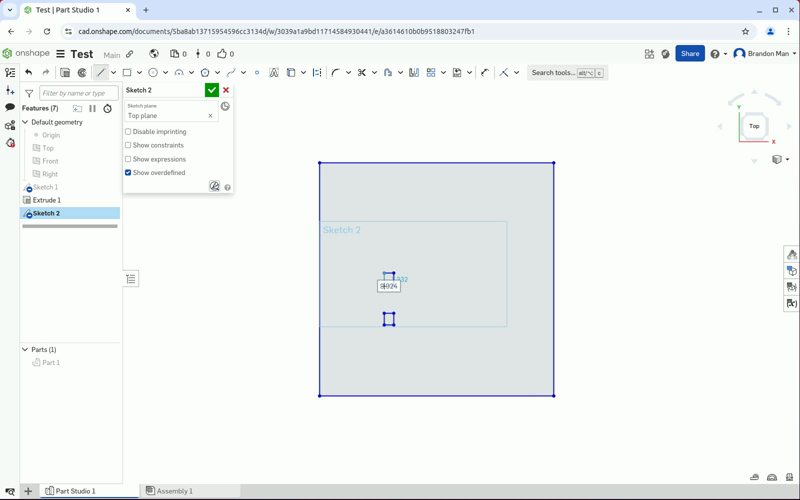
scroll(6)
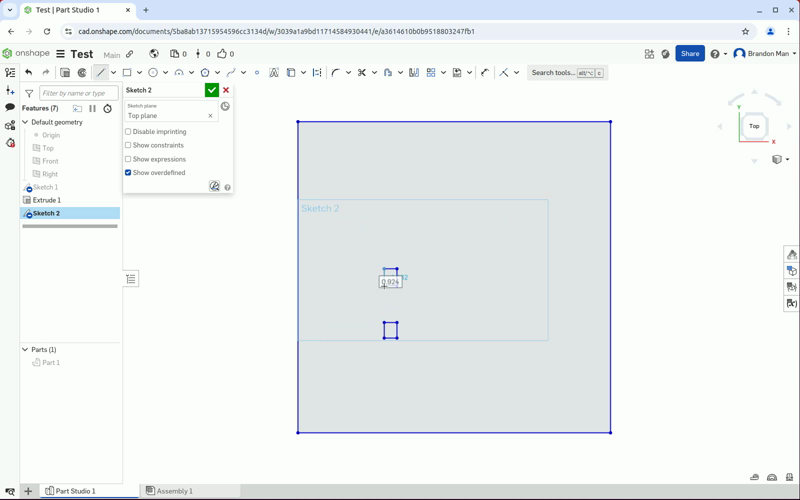
scroll(6)
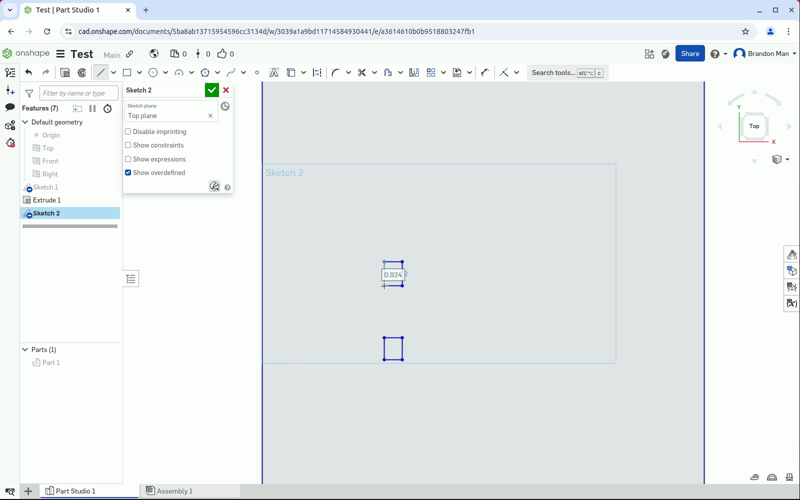
scroll(6)
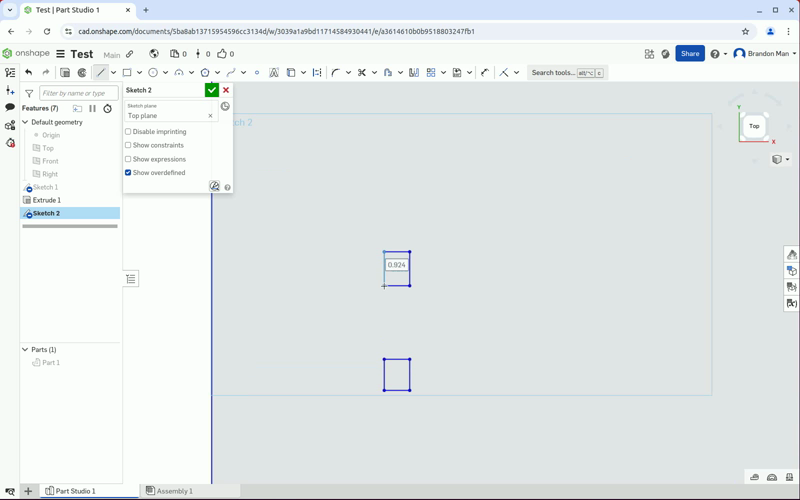
scroll(6)
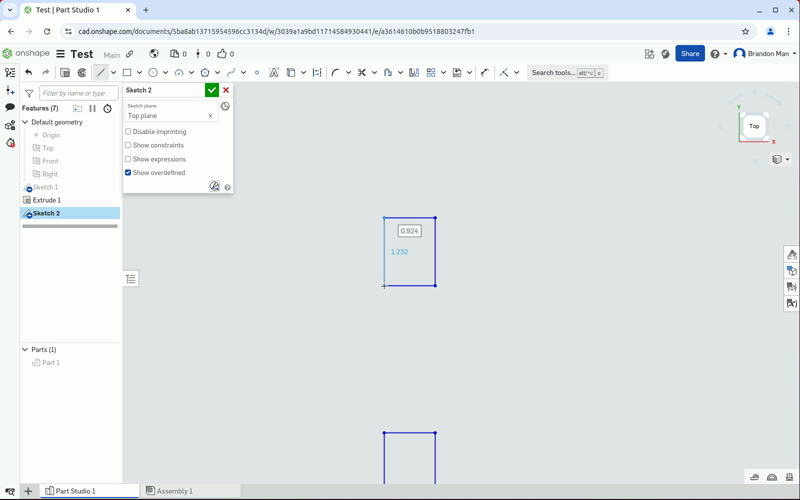
key_up(shift)
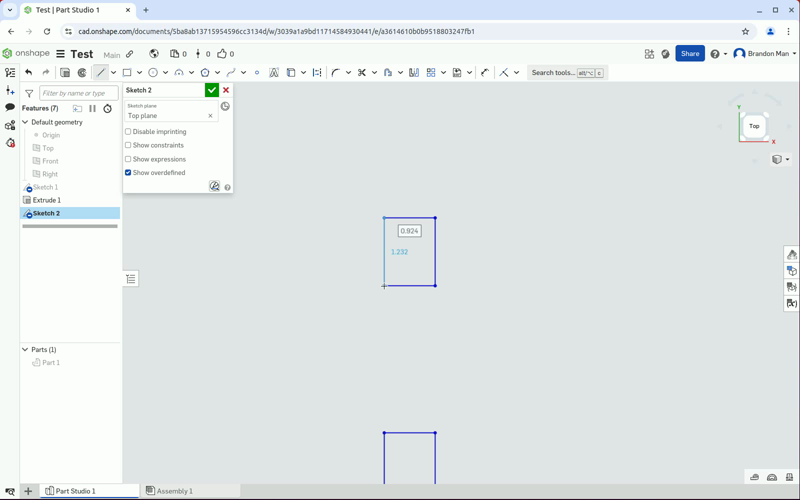
click(384, 285)
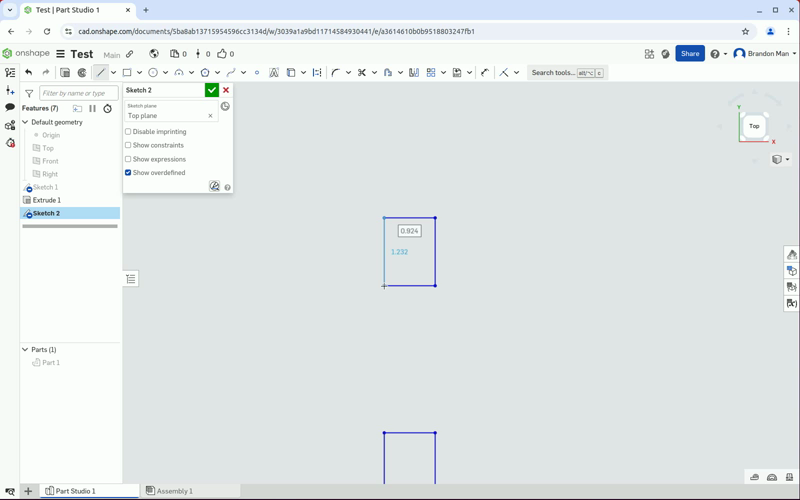
scroll(-6)
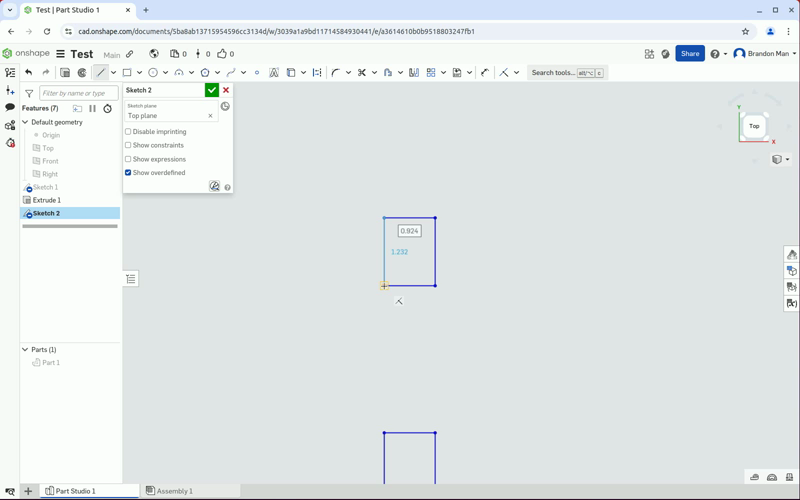
scroll(-6)
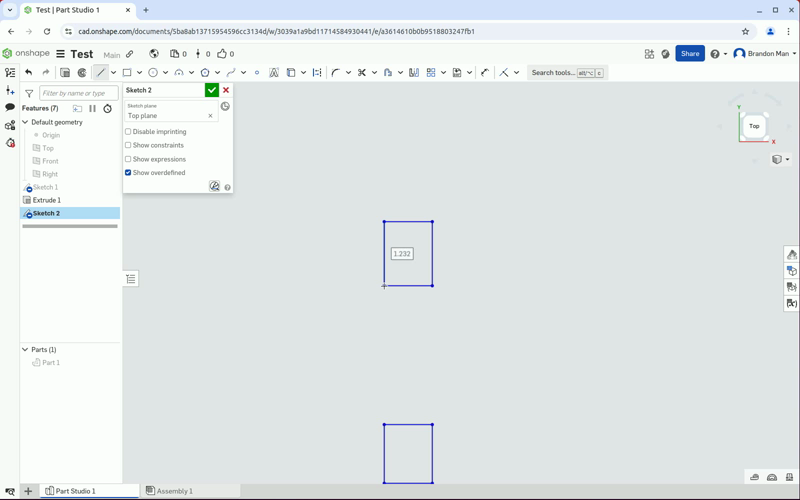
scroll(-6)
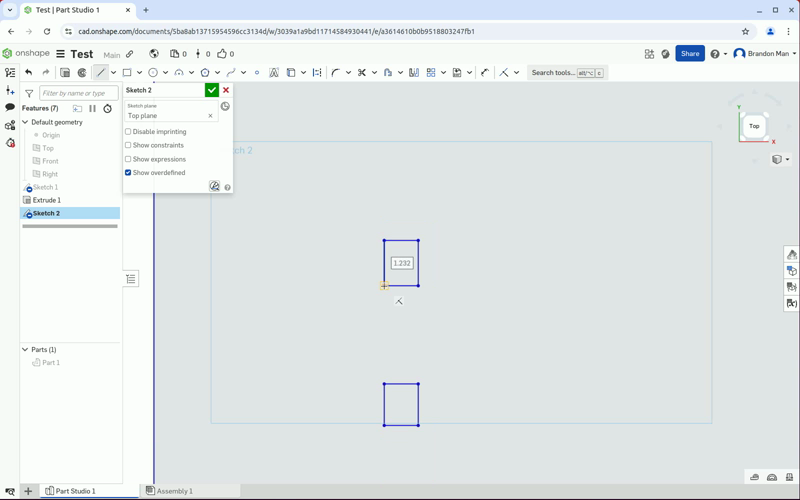
scroll(-6)
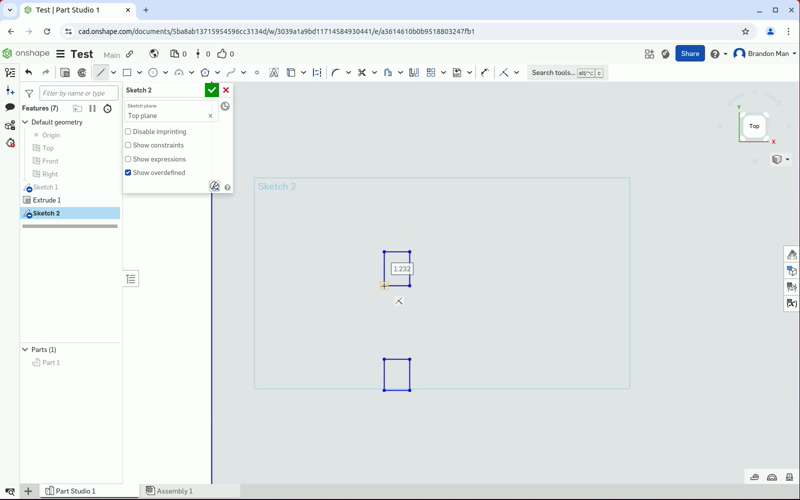
scroll(-6)
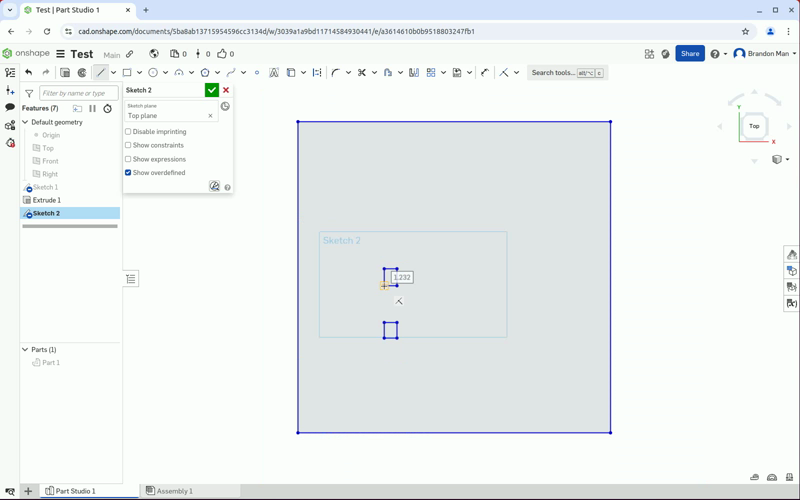
scroll(-6)
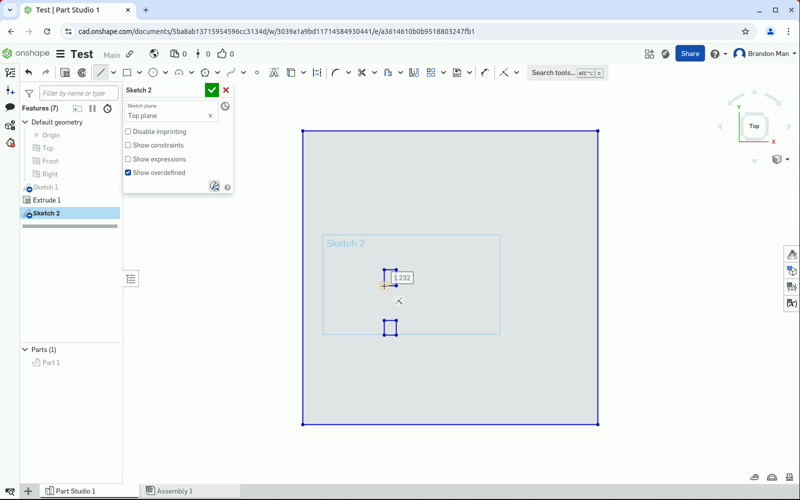
scroll(-6)
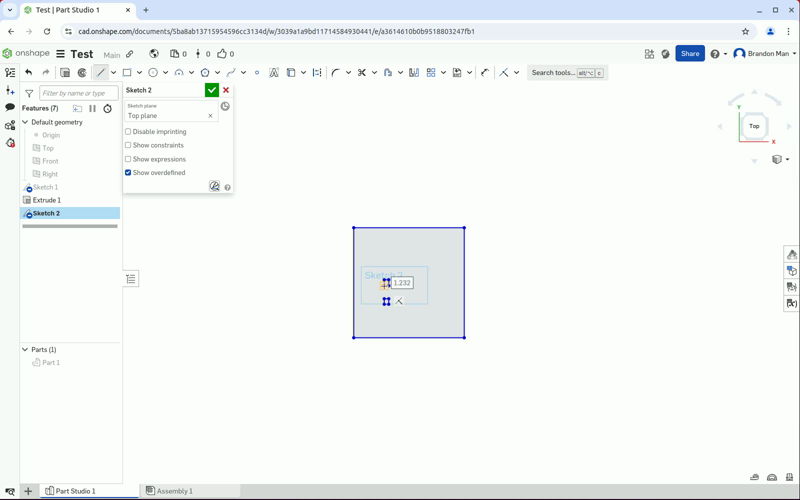
key(esc)
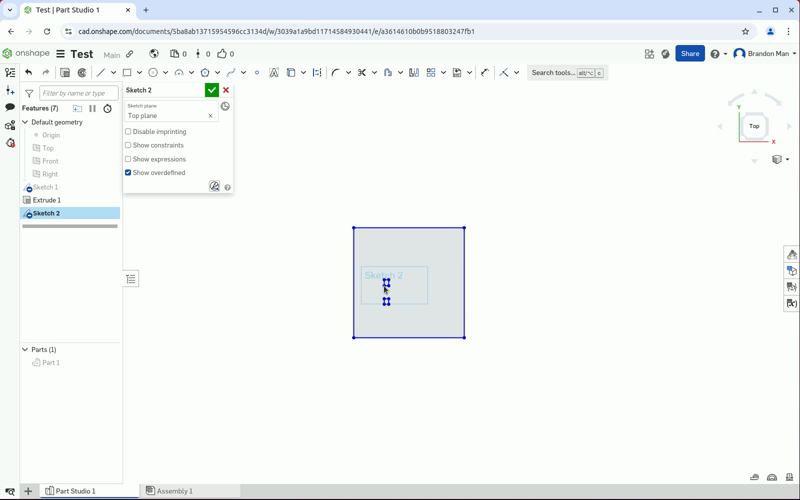
key(l)
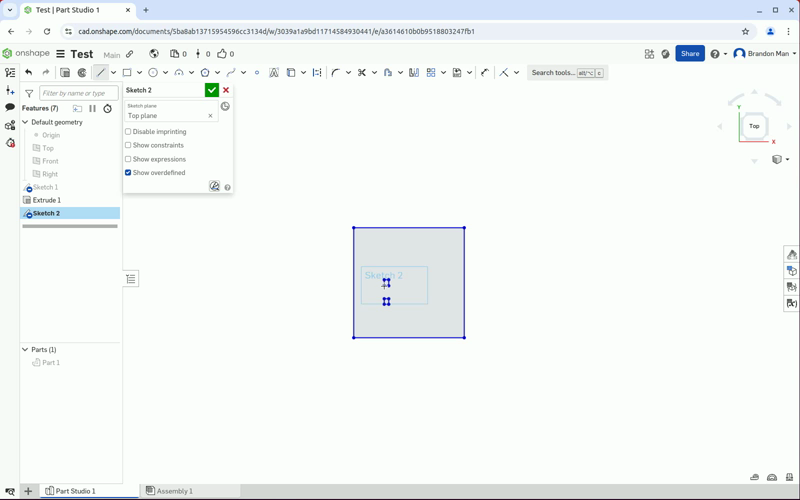
key_down(shift)
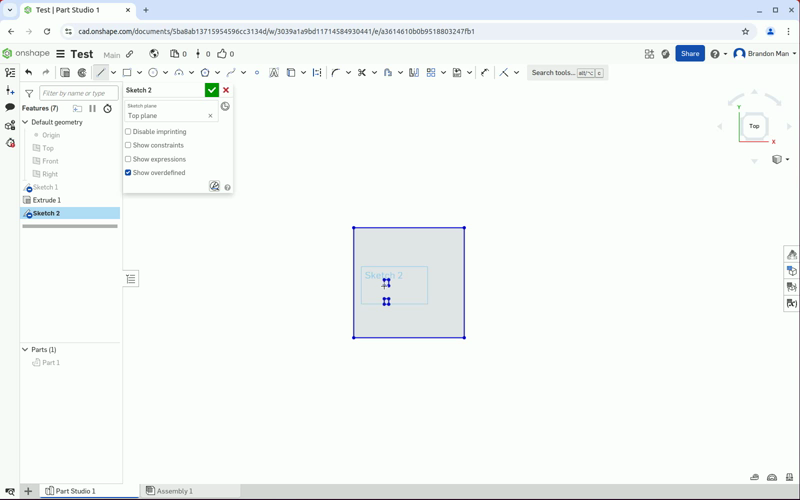
mouse_move(384, 267)
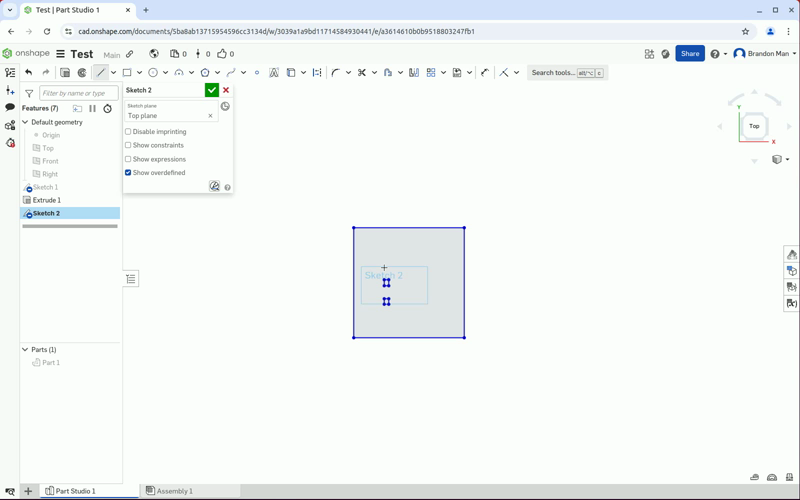
click(384, 267)
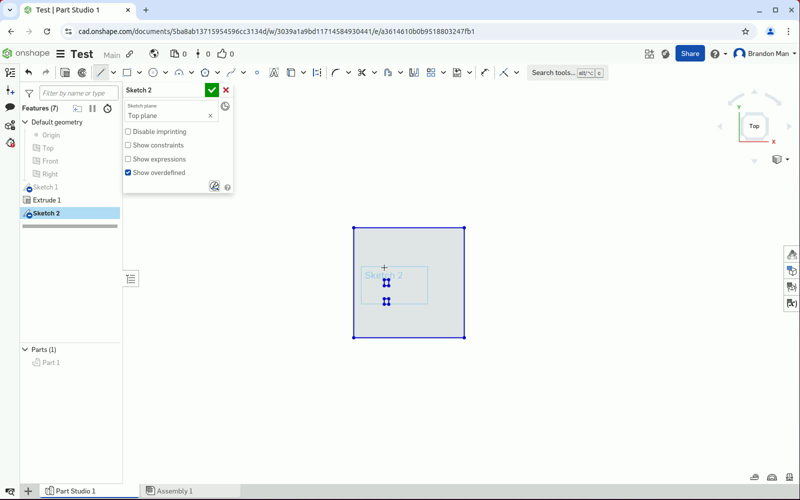
key_up(shift)
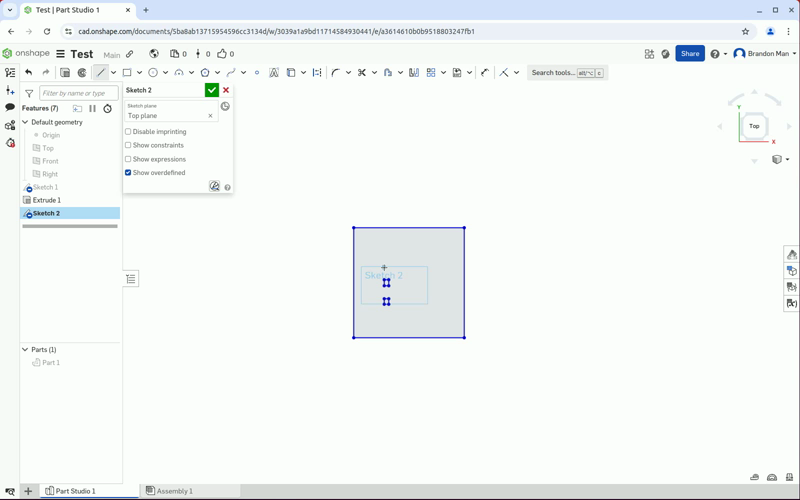
key_down(shift)
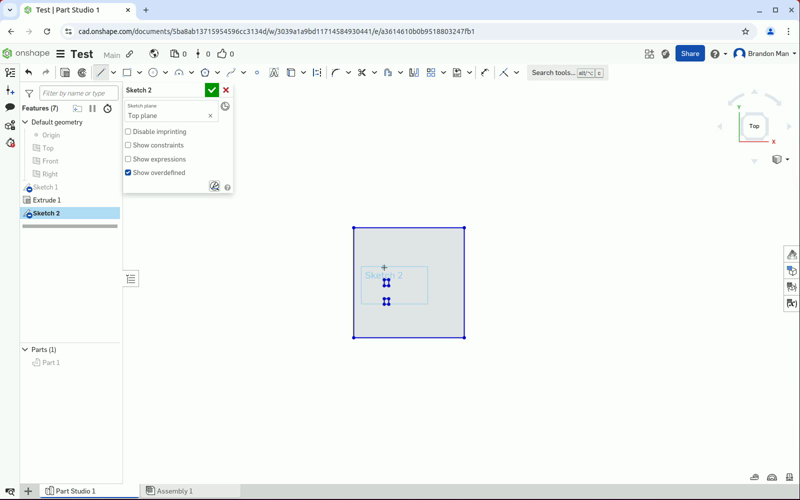
mouse_move(414, 267)
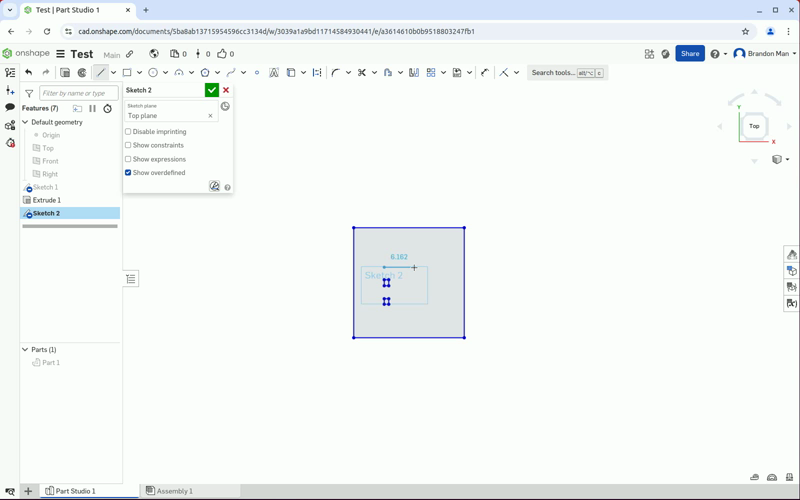
mouse_move(388, 267)
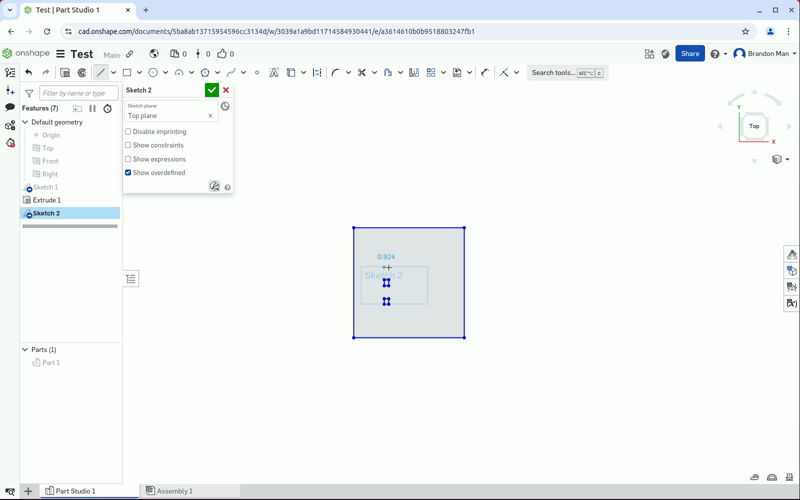
scroll(6)
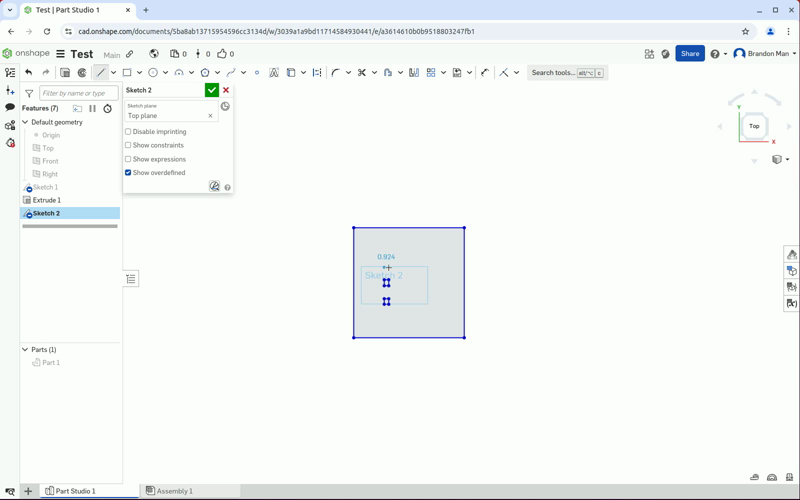
scroll(6)
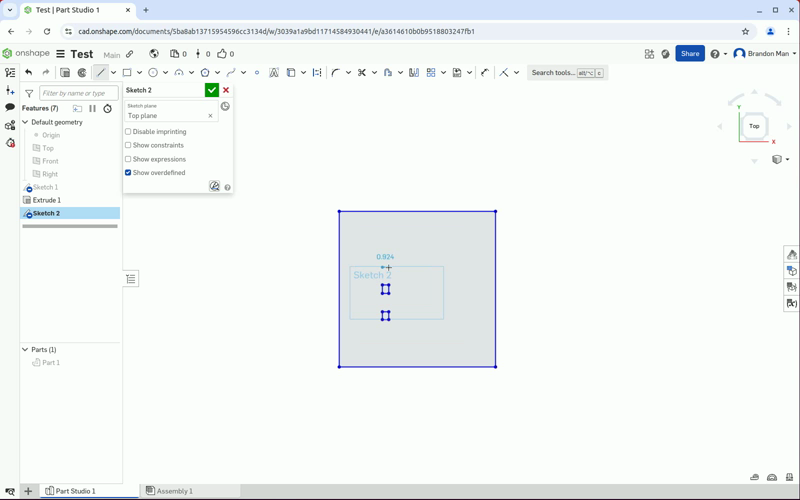
scroll(6)
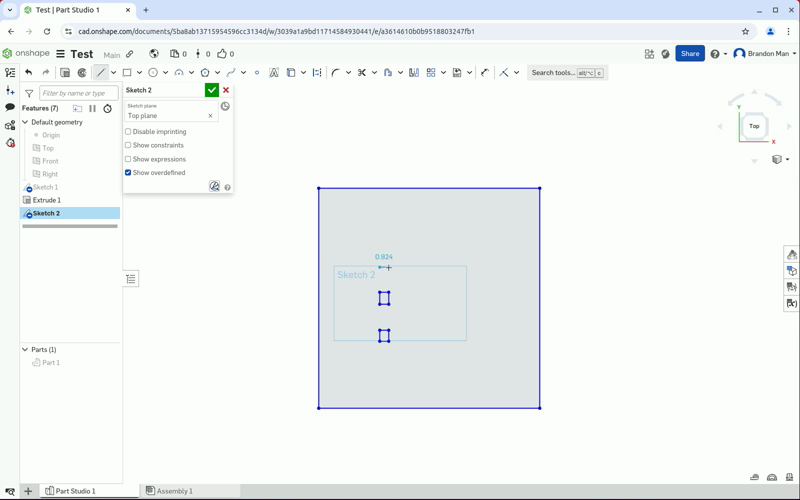
scroll(6)
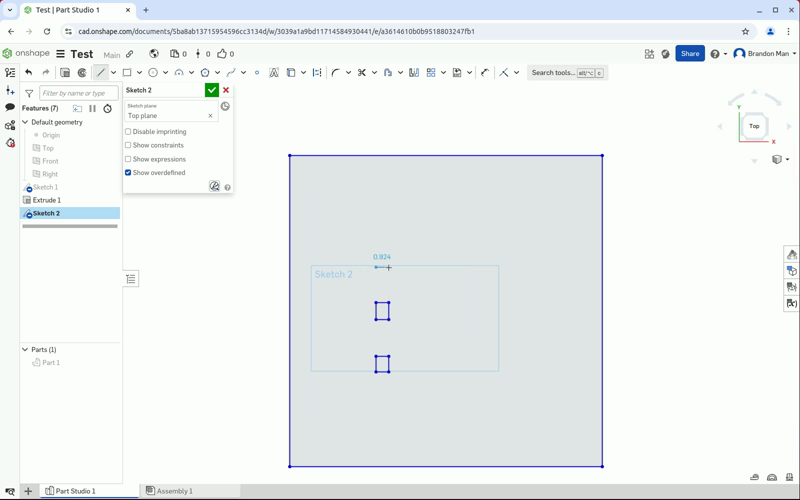
scroll(6)
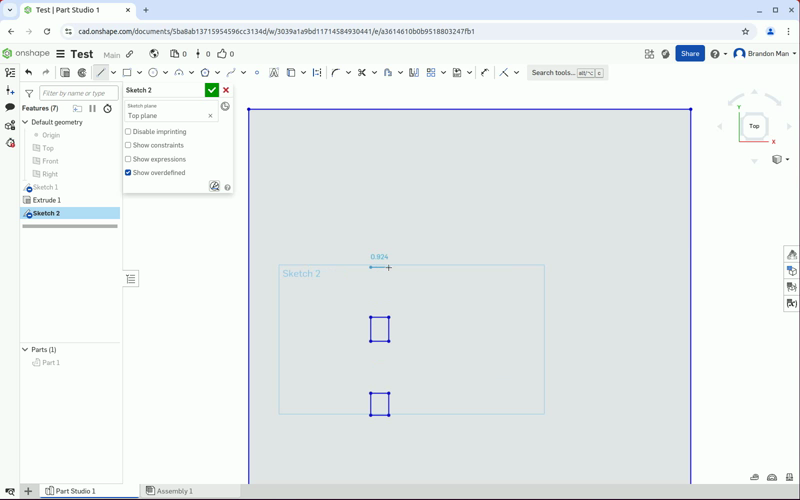
scroll(6)
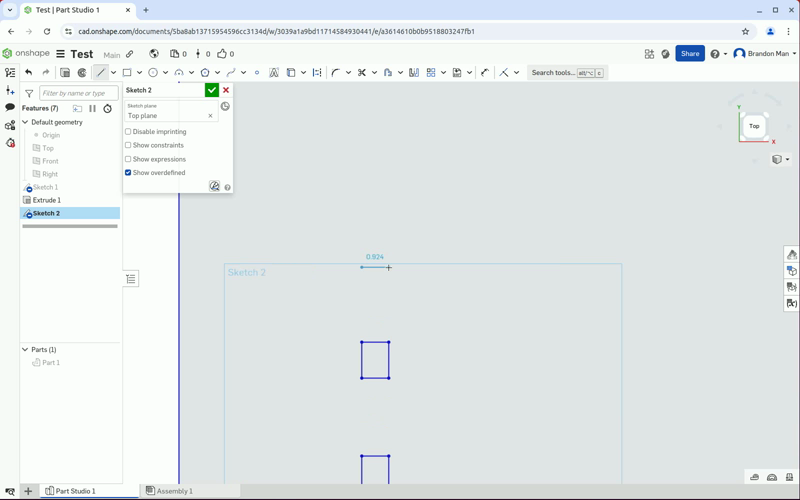
scroll(6)
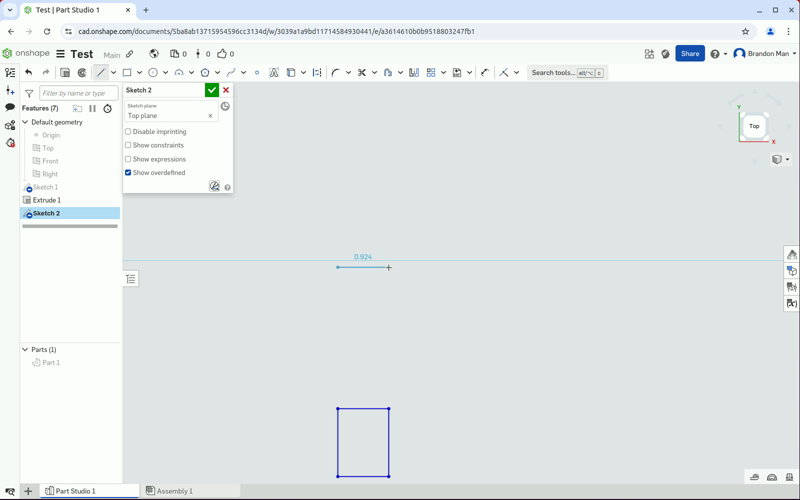
click(388, 267)
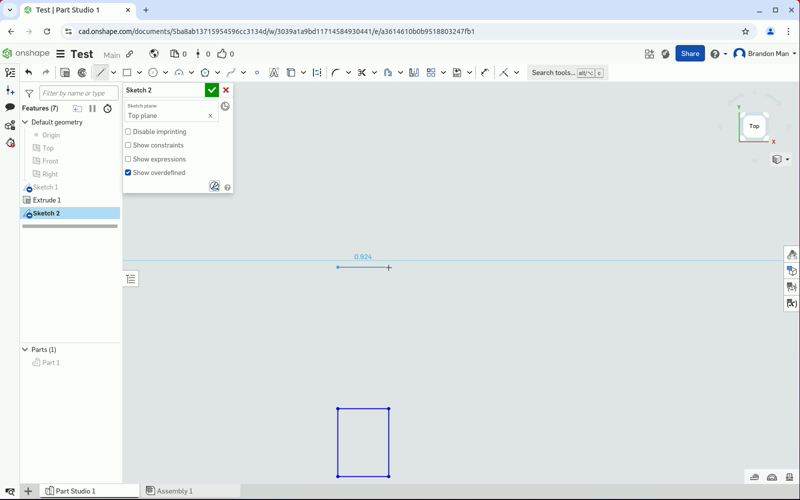
scroll(-6)
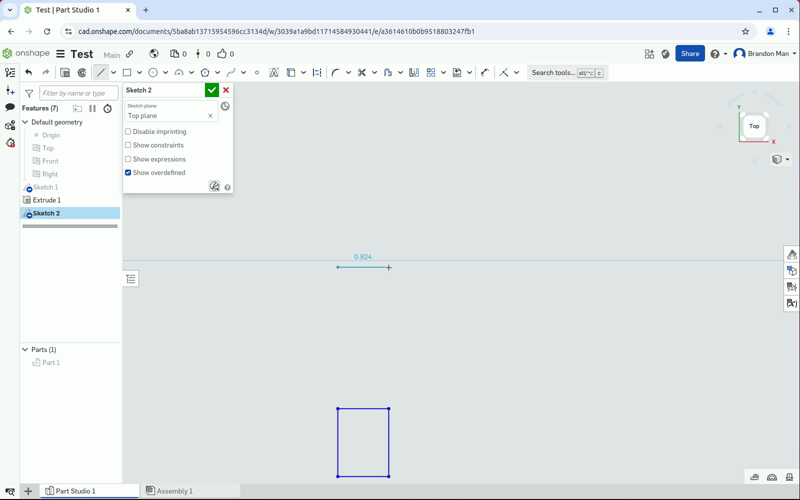
scroll(-6)
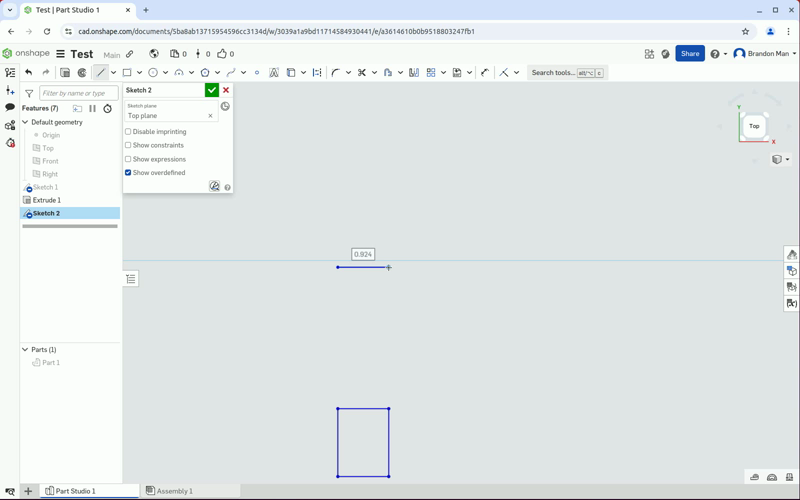
scroll(-6)
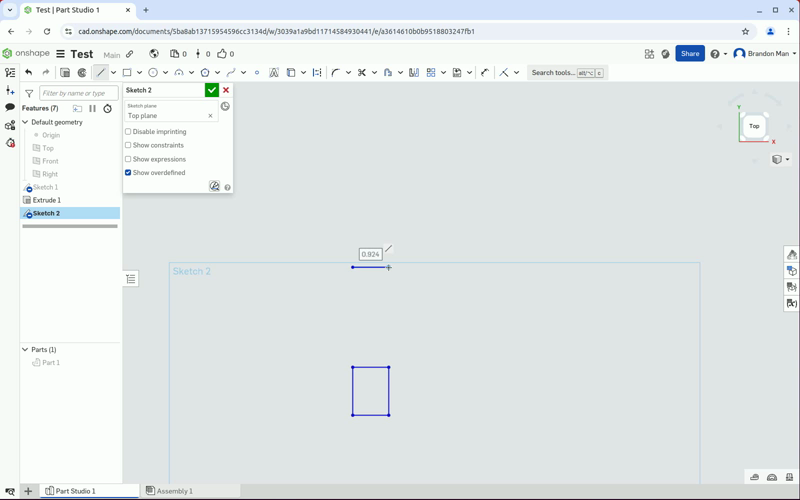
scroll(-6)
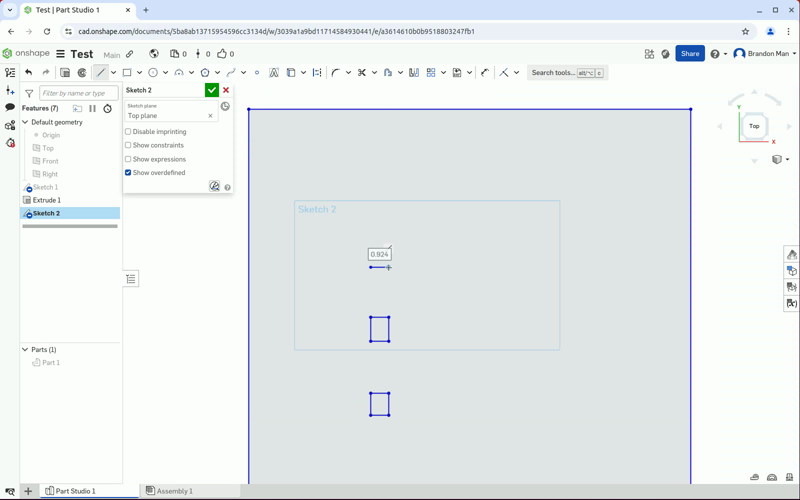
scroll(-6)
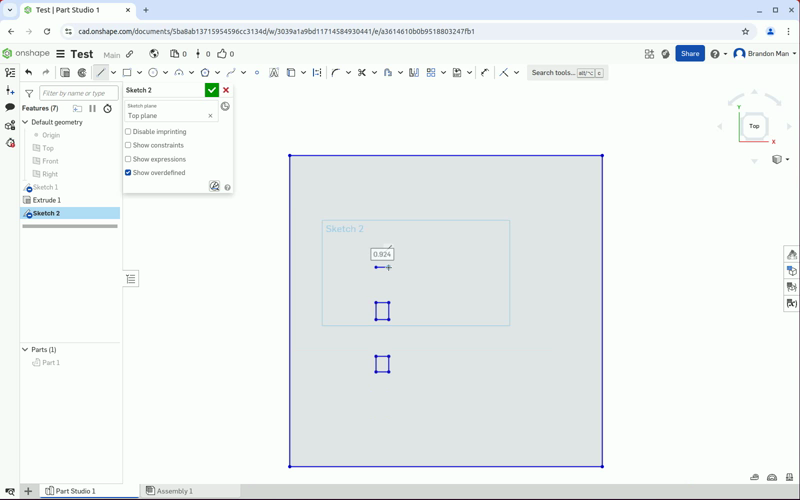
scroll(-6)
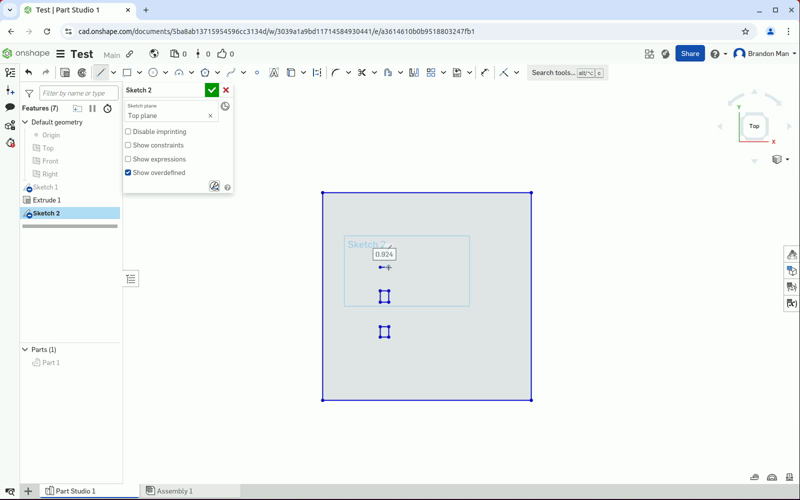
scroll(-6)
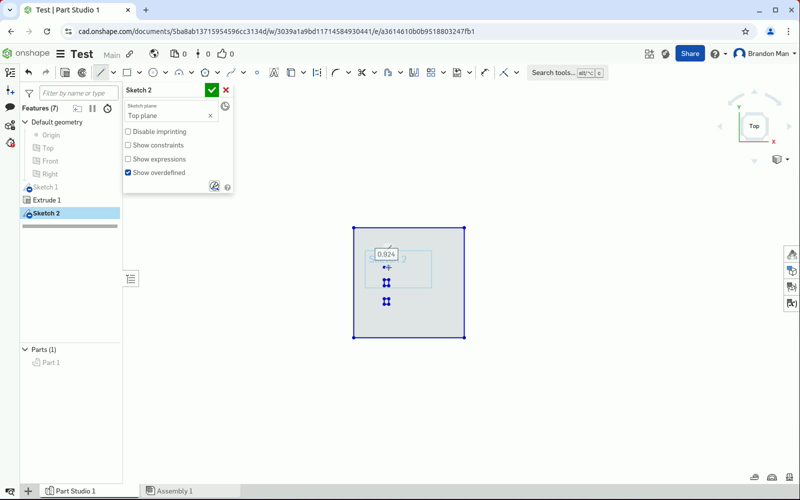
key_up(shift)
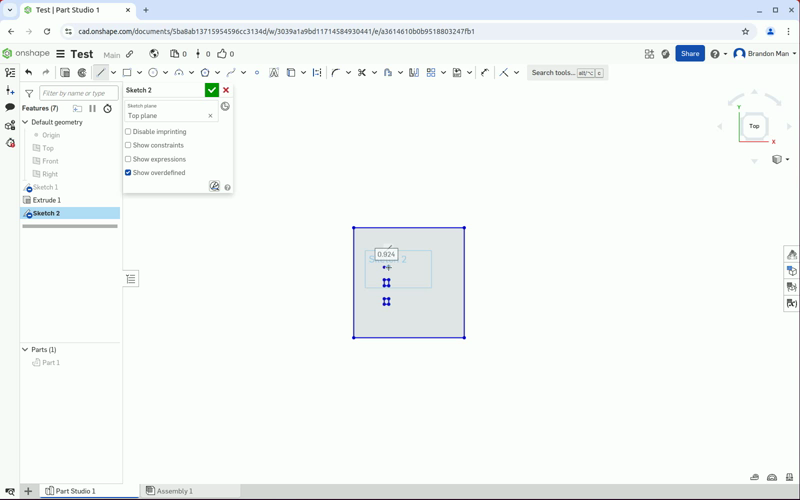
key_down(shift)
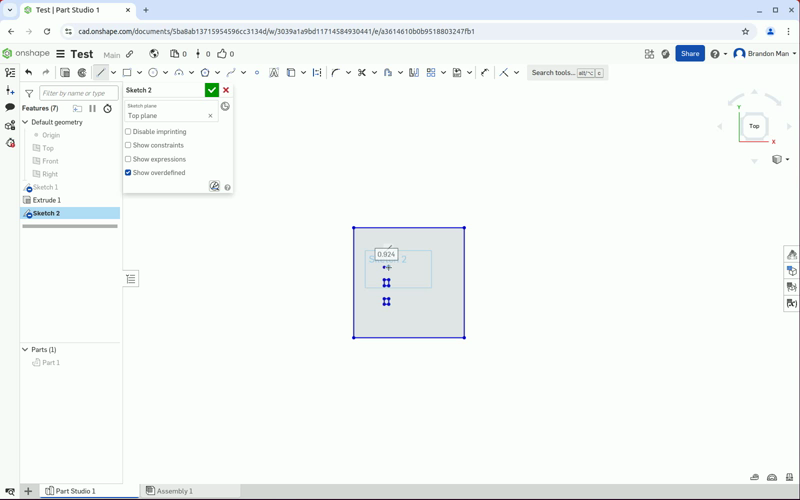
mouse_move(418, 267)
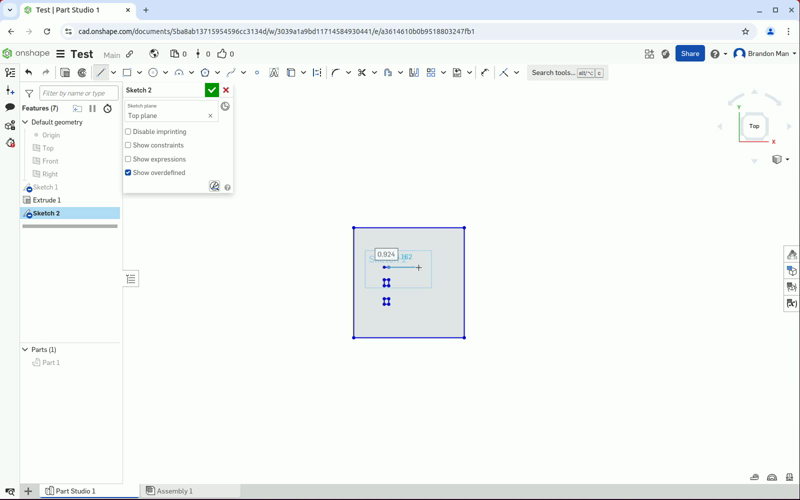
mouse_move(388, 261)
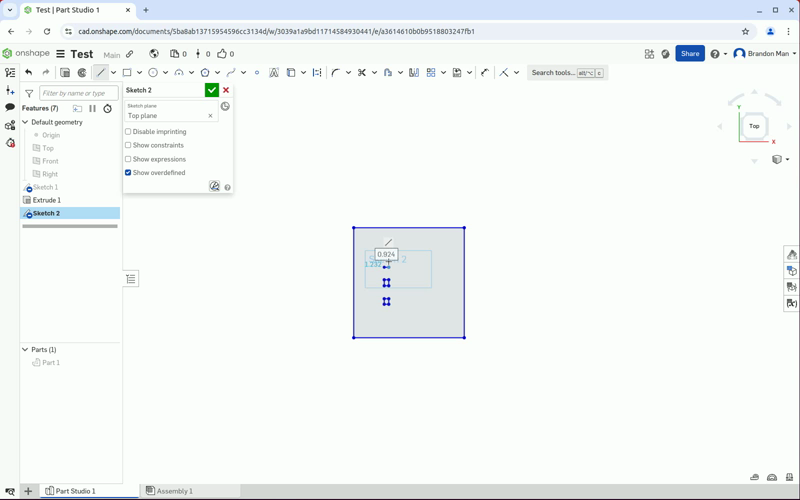
scroll(6)
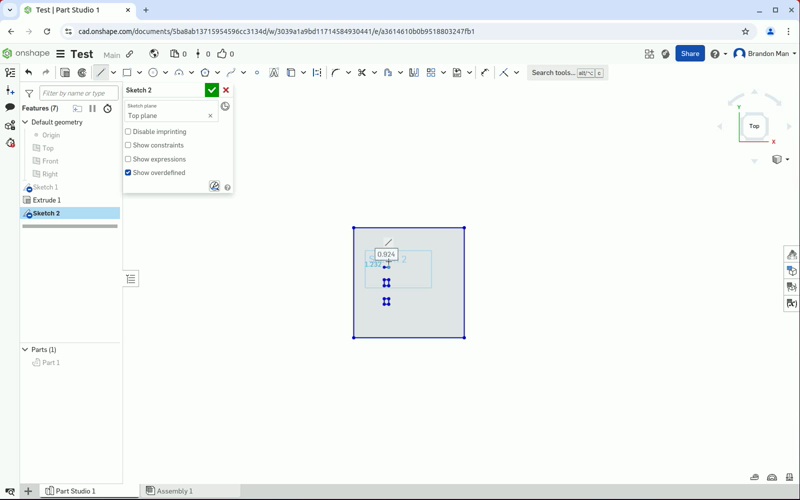
scroll(6)
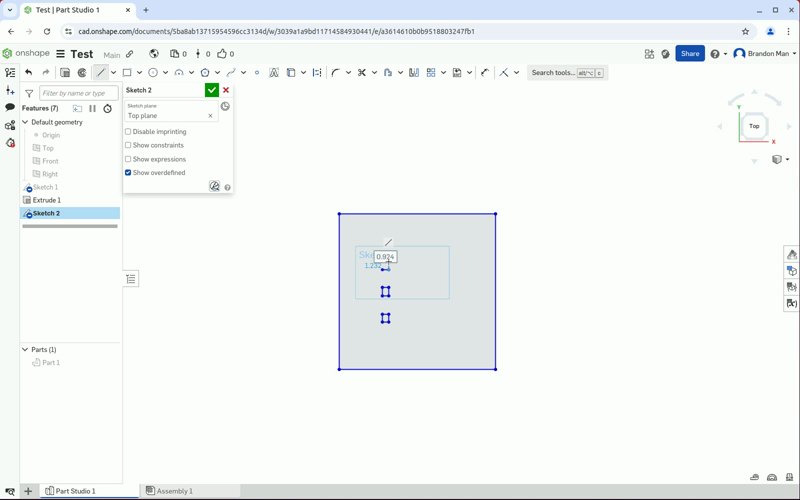
scroll(6)
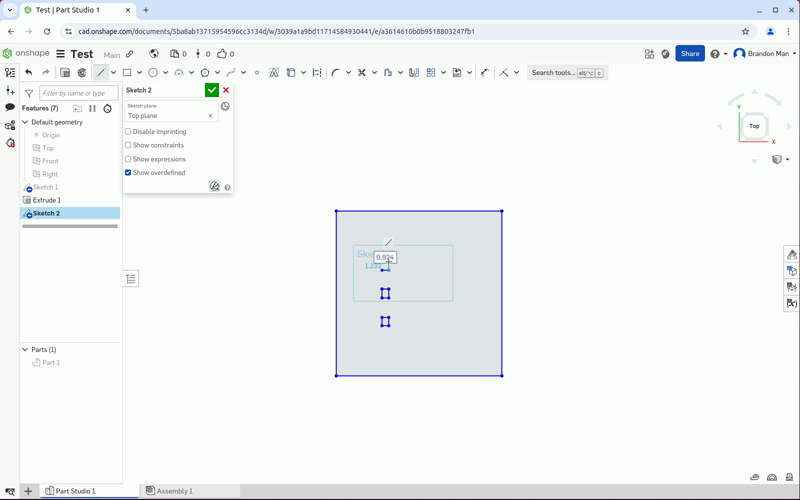
scroll(6)
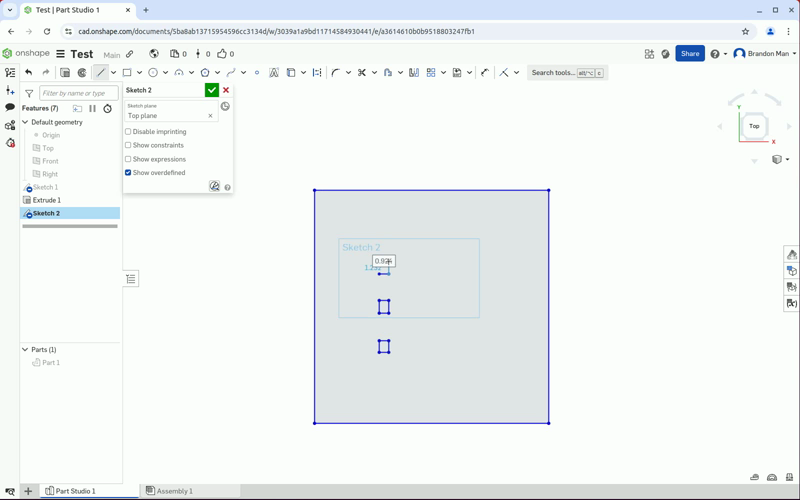
scroll(6)
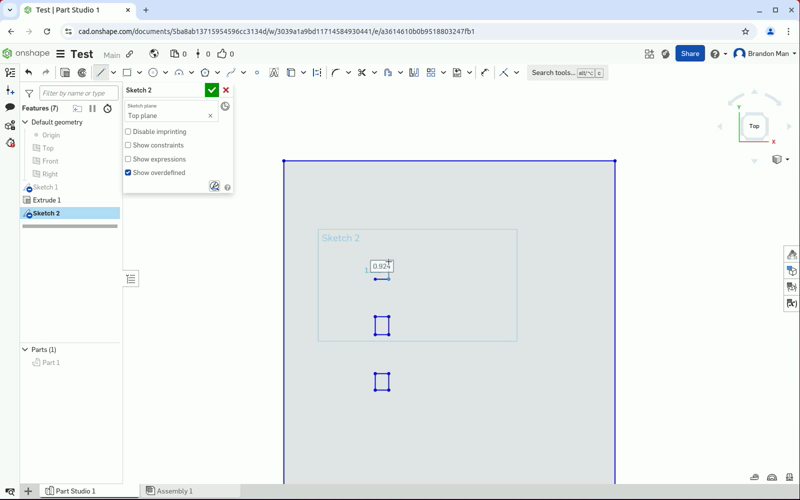
scroll(6)
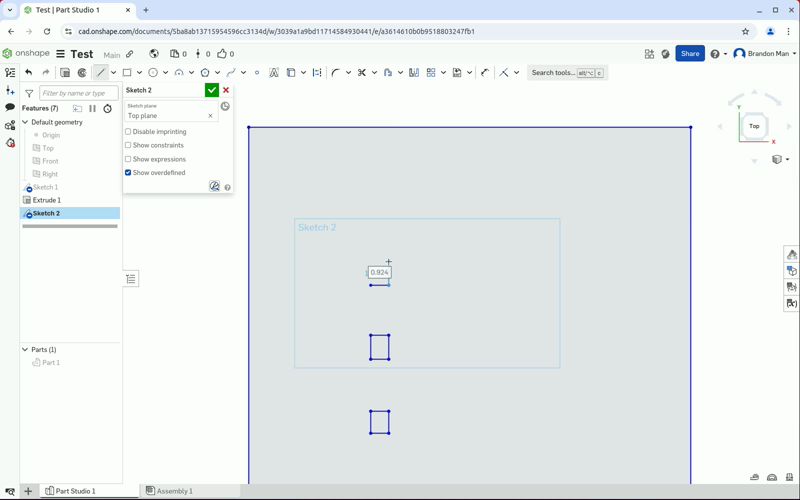
scroll(6)
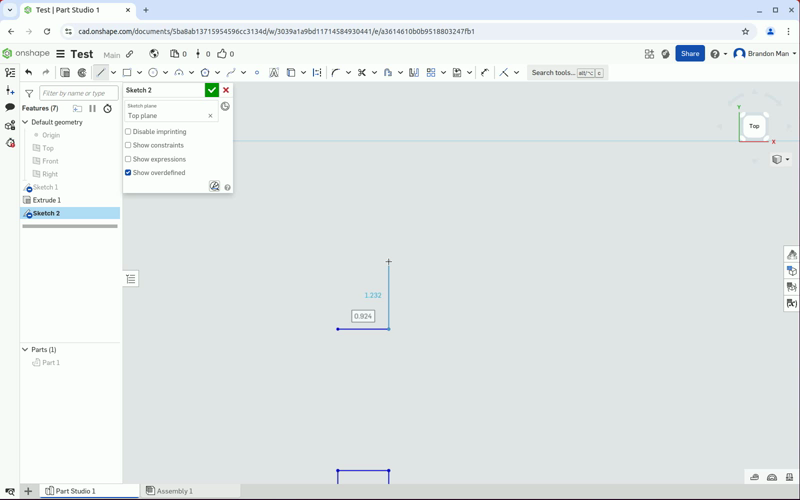
click(388, 261)
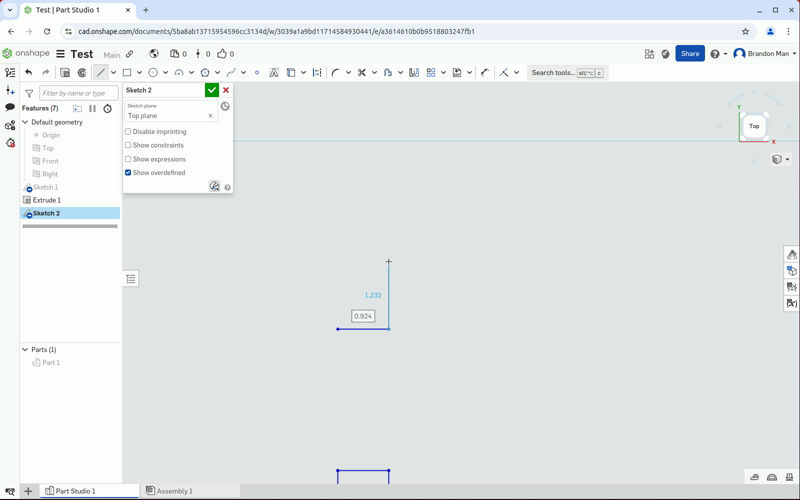
scroll(-6)
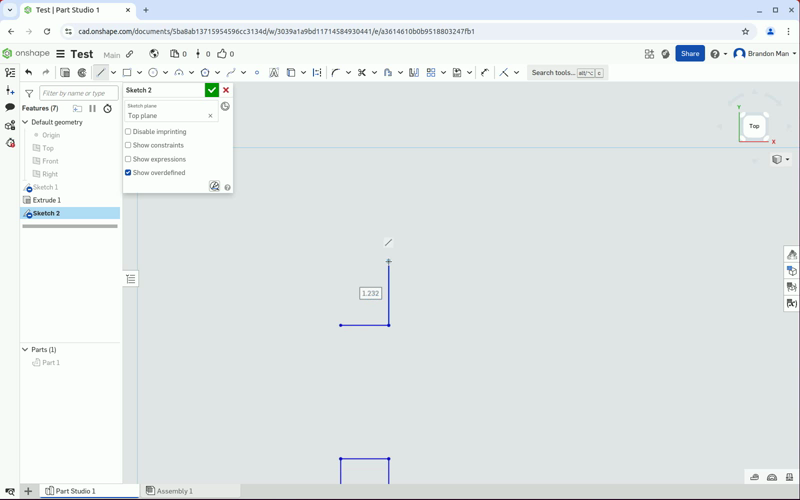
scroll(-6)
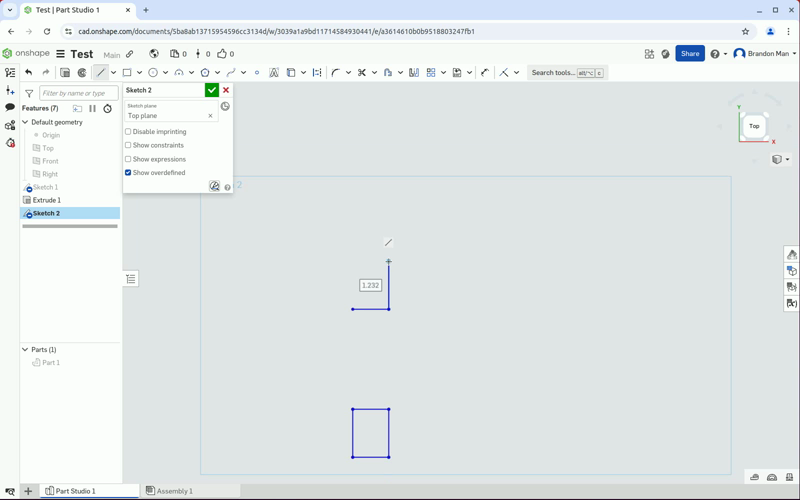
scroll(-6)
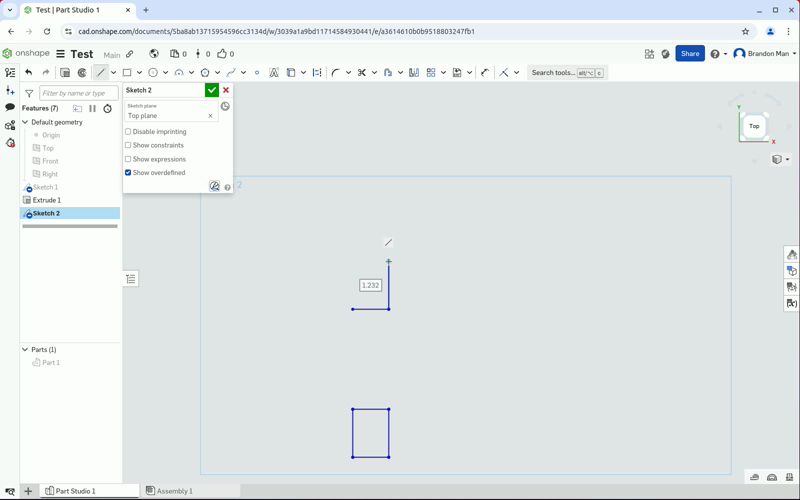
scroll(-6)
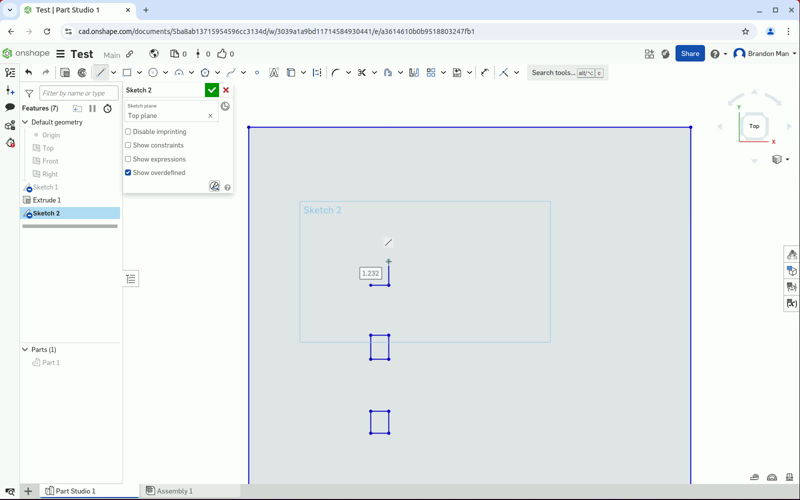
scroll(-6)
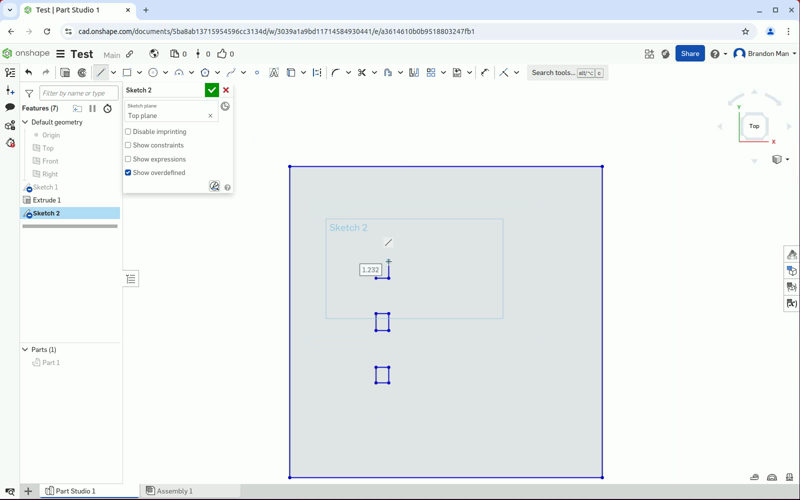
scroll(-6)
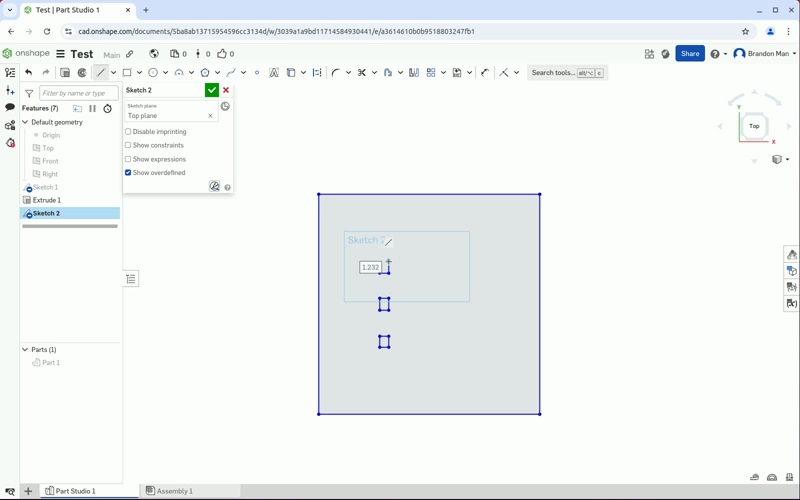
scroll(-6)
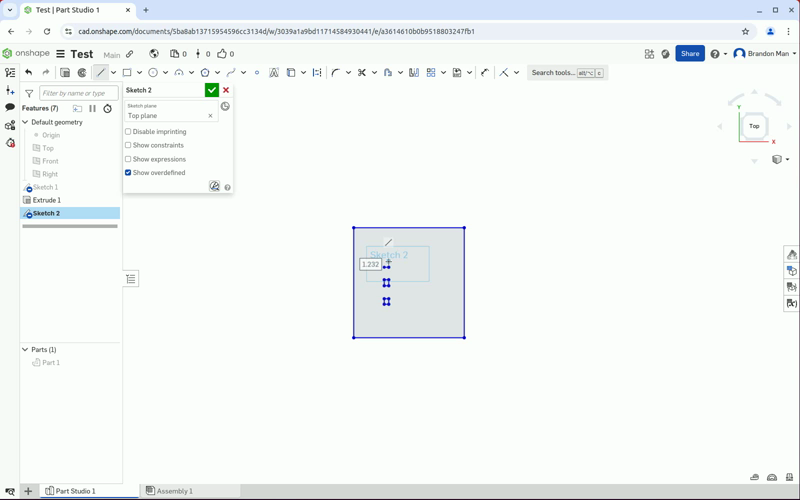
key_up(shift)
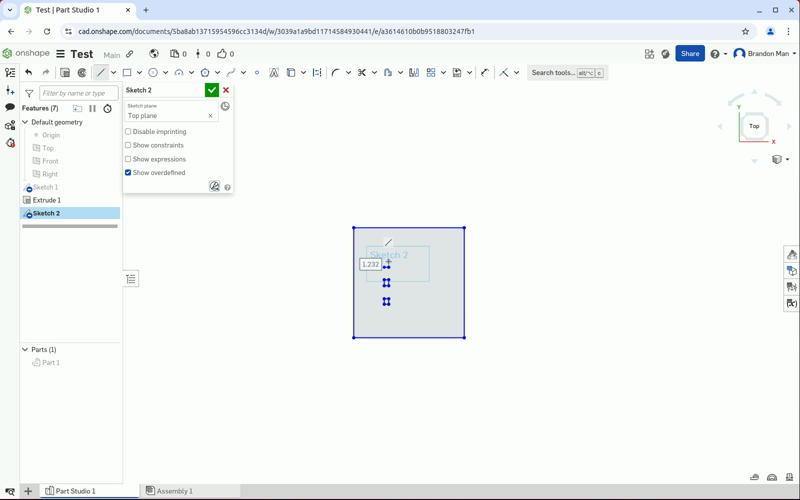
key_down(shift)
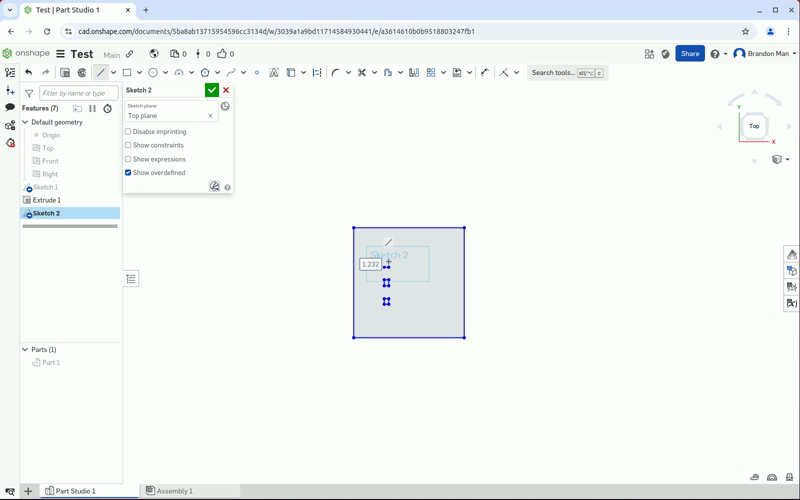
mouse_move(418, 261)
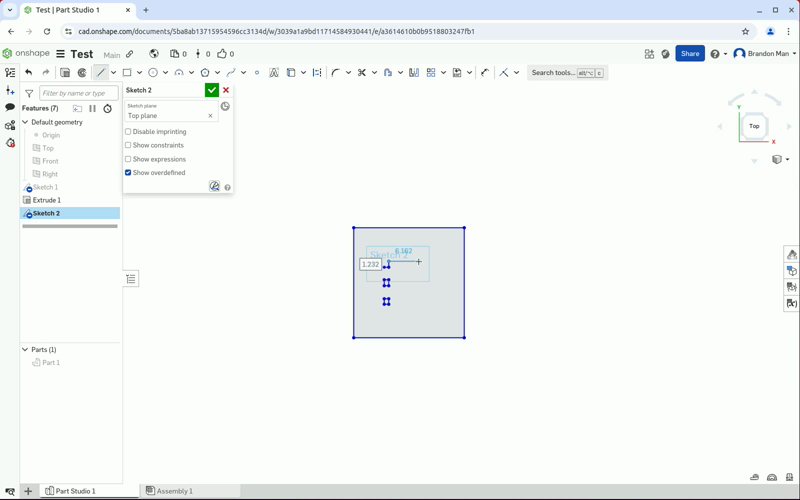
mouse_move(384, 261)
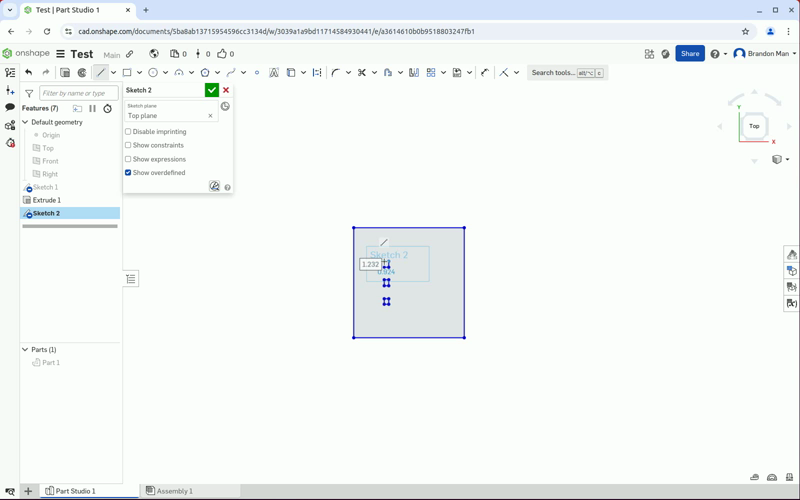
scroll(6)
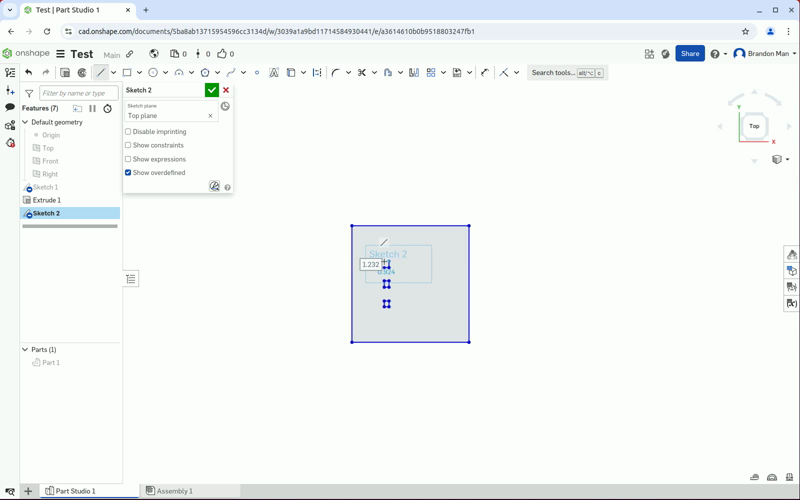
scroll(6)
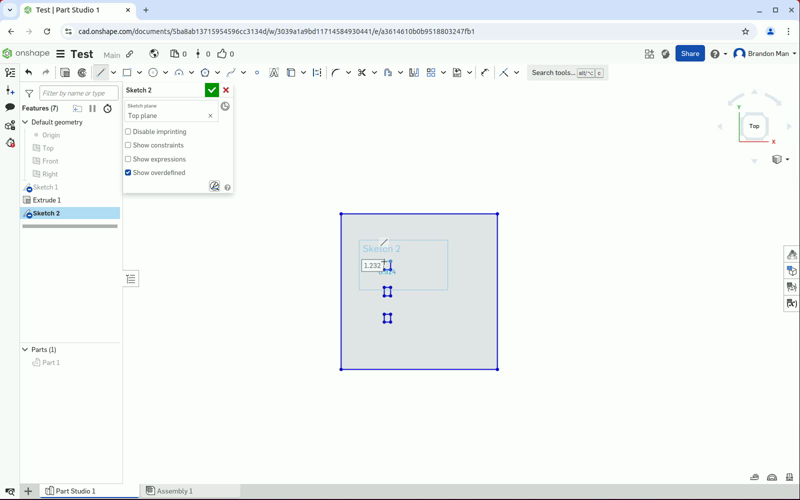
scroll(6)
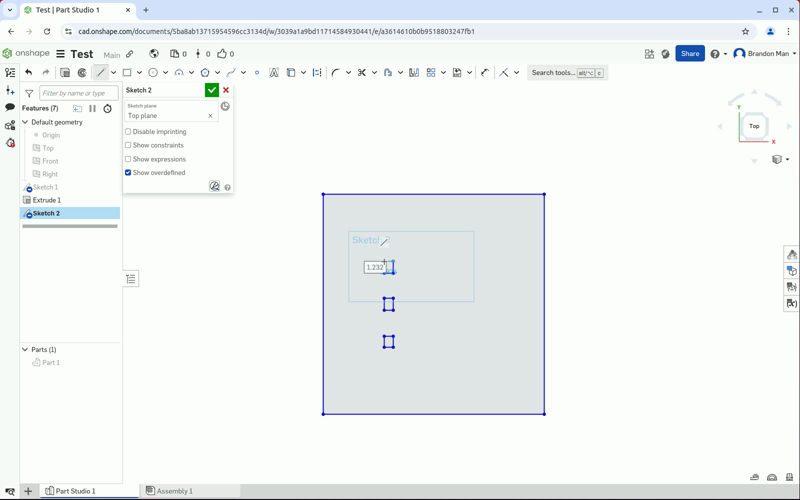
scroll(6)
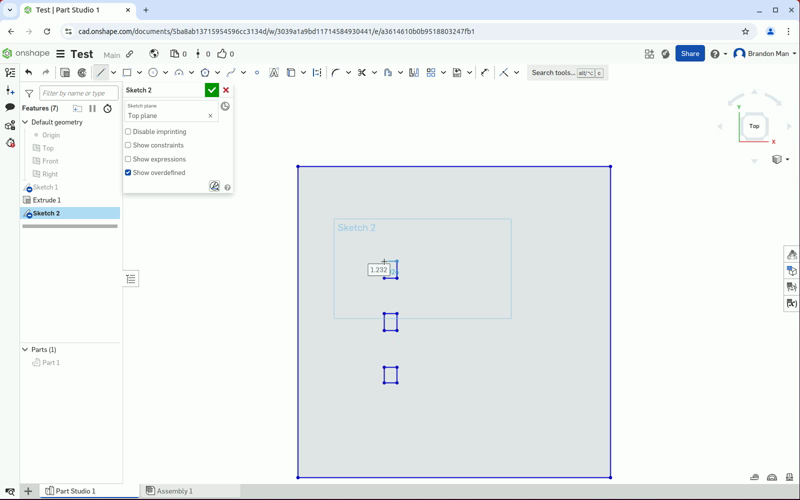
scroll(6)
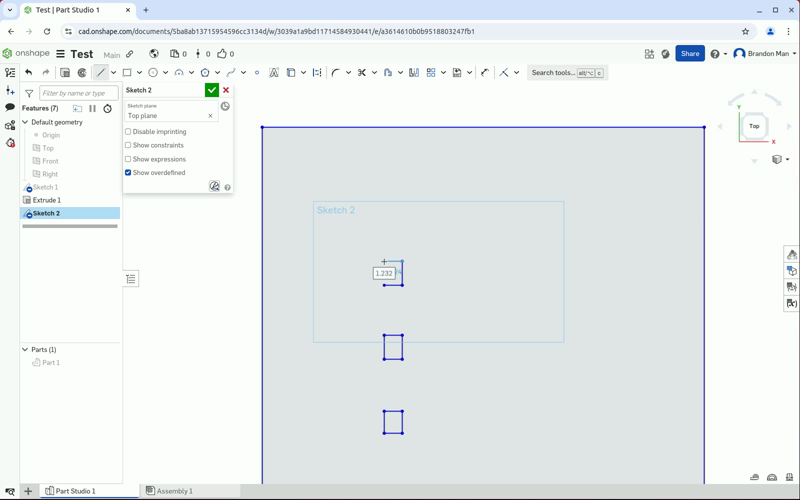
scroll(6)
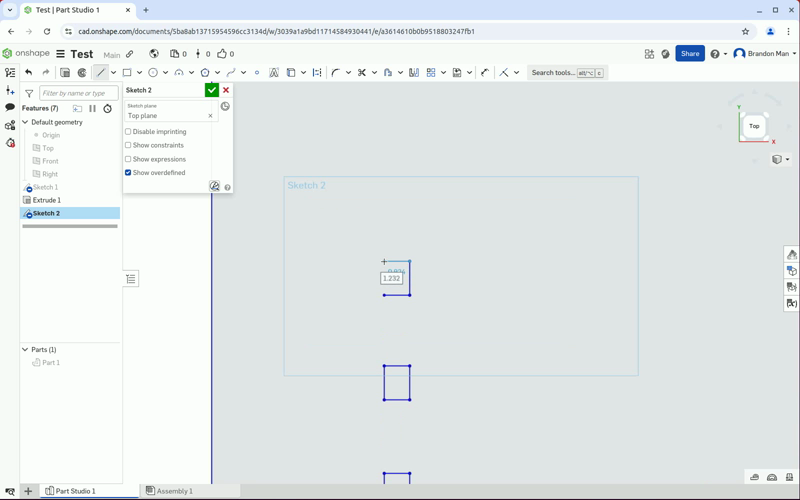
scroll(6)
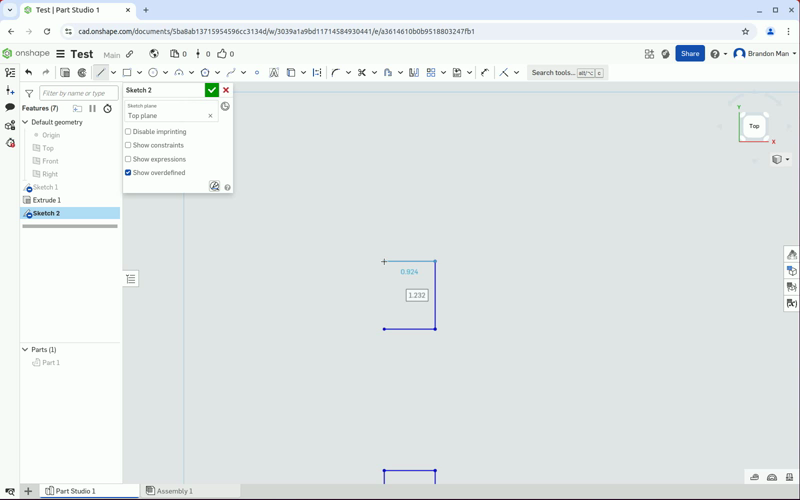
click(384, 261)
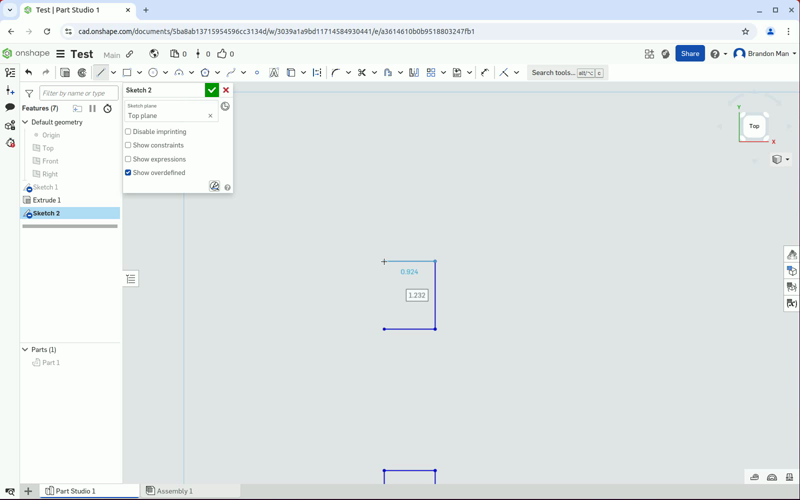
scroll(-6)
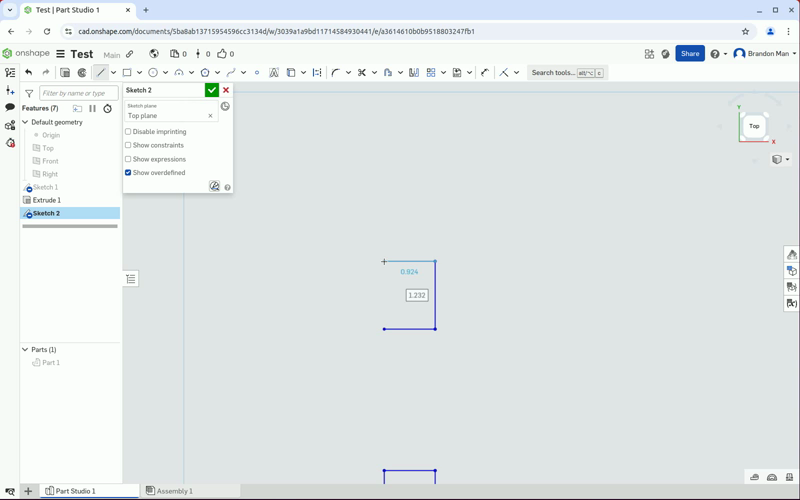
scroll(-6)
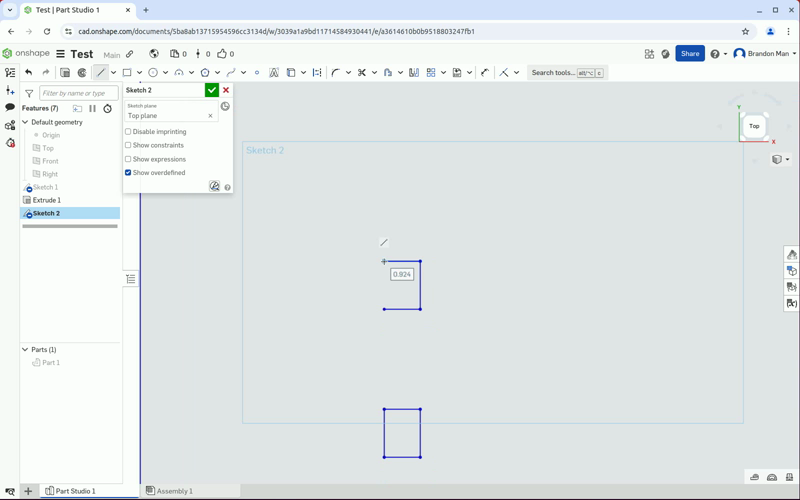
scroll(-6)
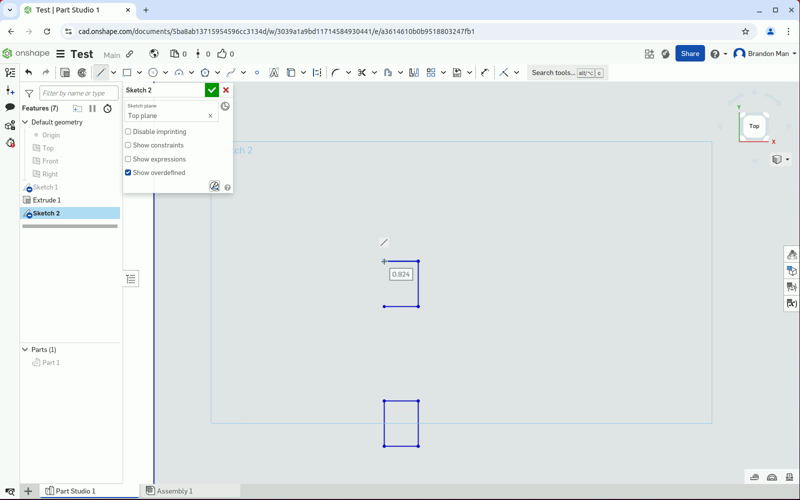
scroll(-6)
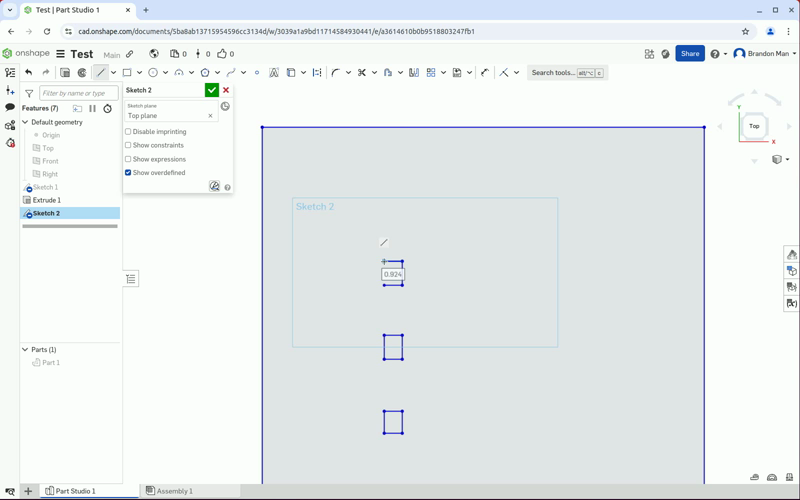
scroll(-6)
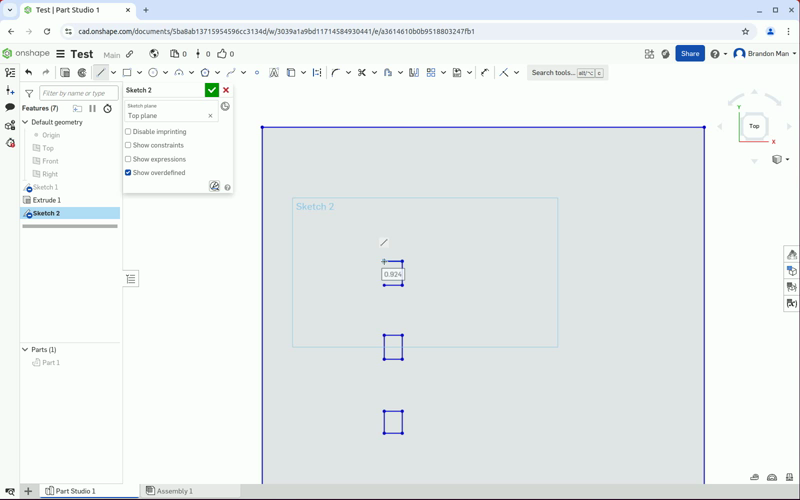
scroll(-6)
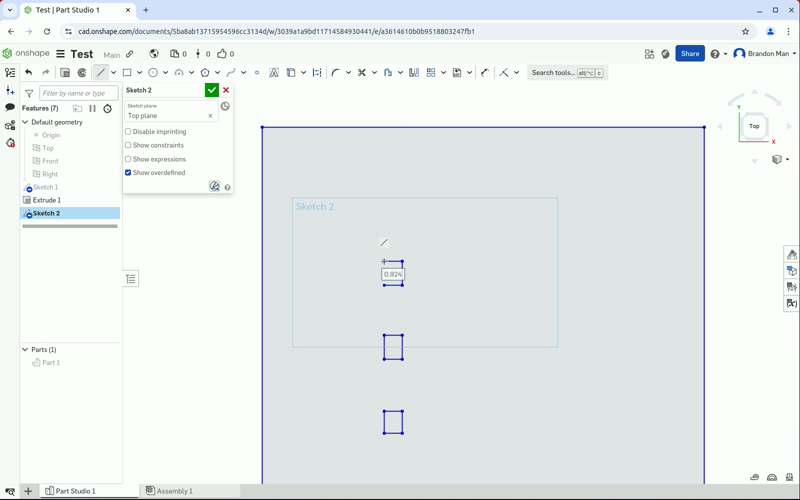
scroll(-6)
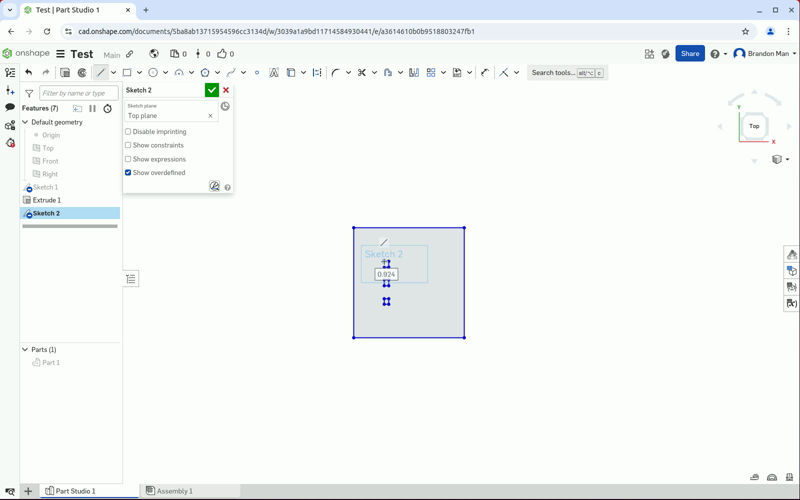
key_up(shift)
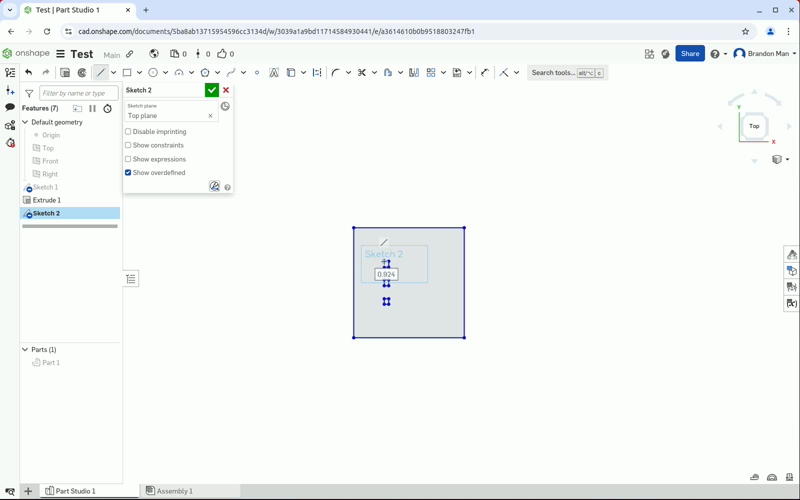
mouse_move(414, 261)
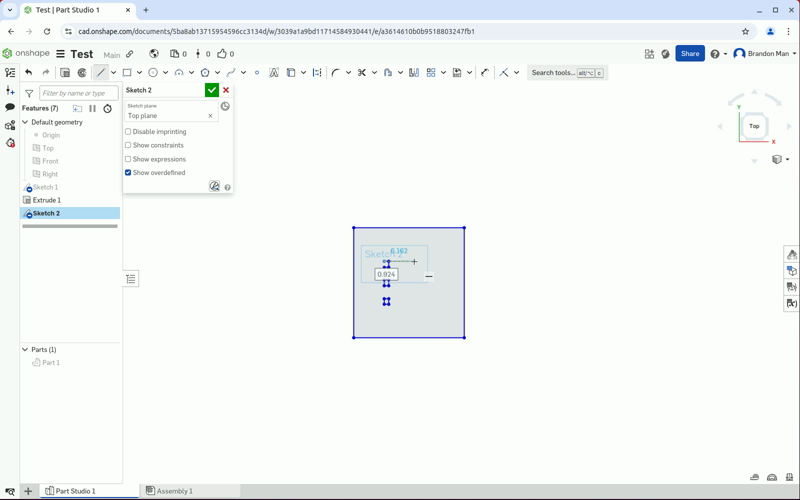
key_down(shift)
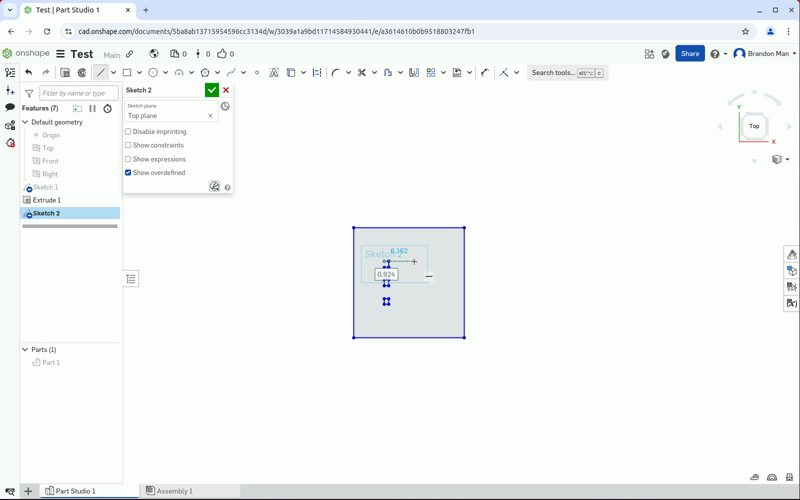
mouse_move(384, 267)
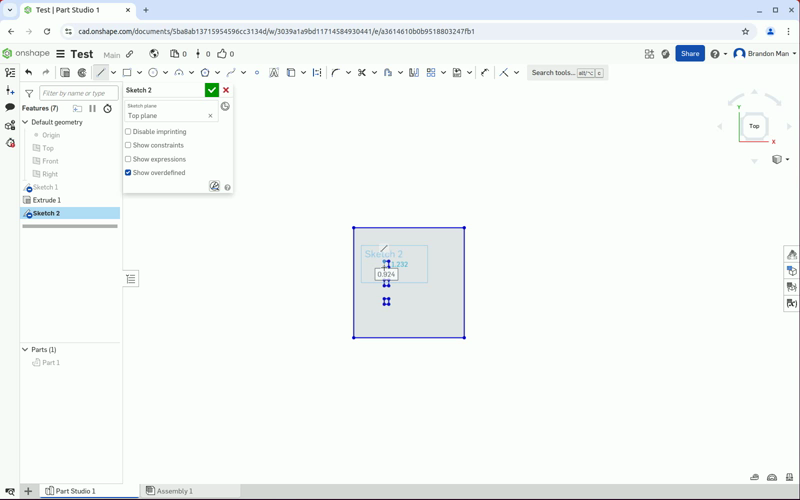
scroll(6)
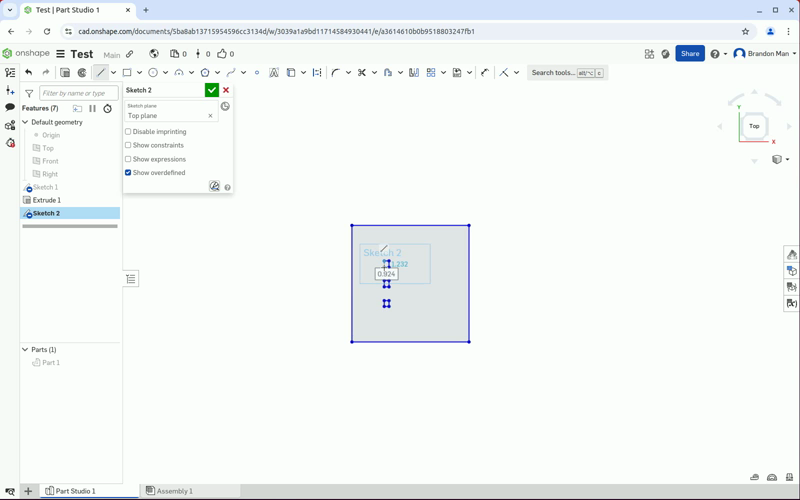
scroll(6)
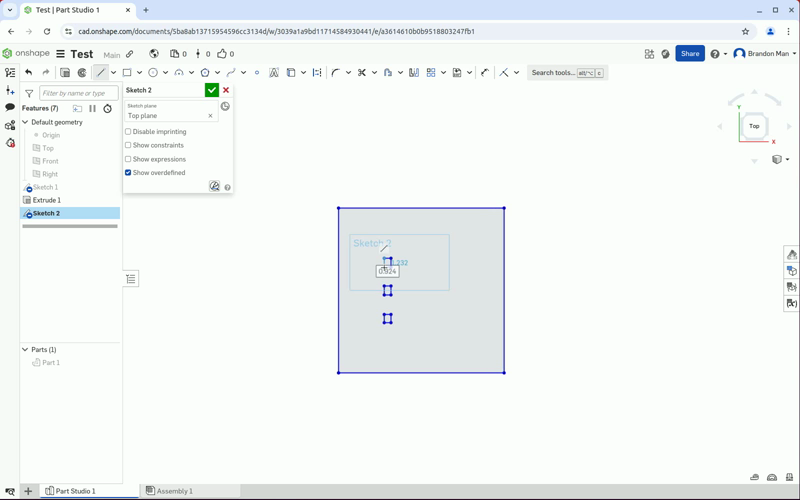
scroll(6)
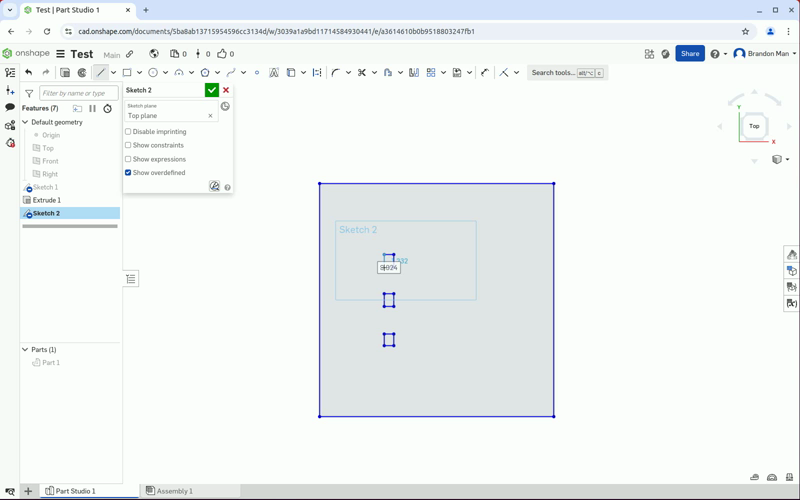
scroll(6)
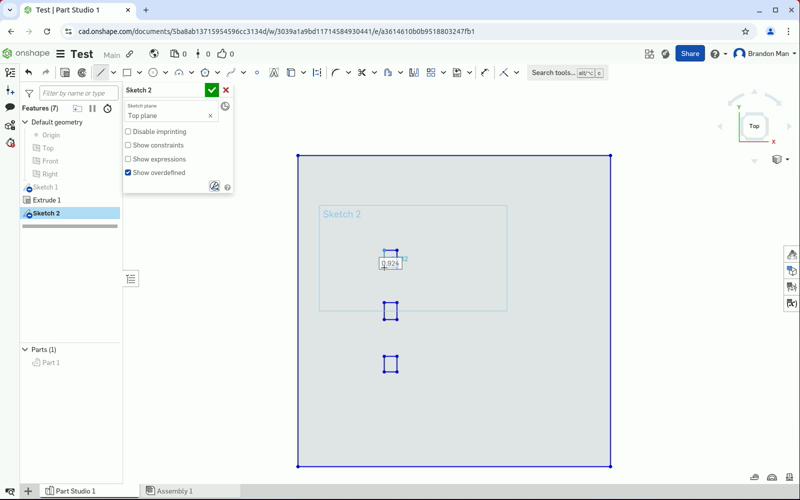
scroll(6)
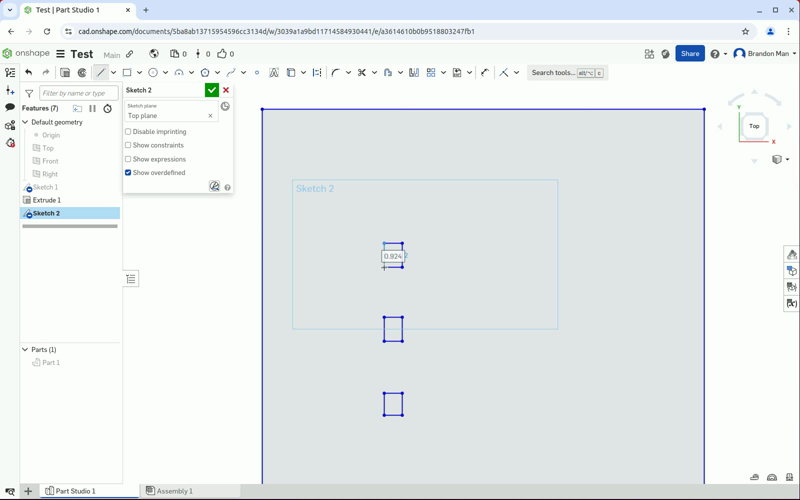
scroll(6)
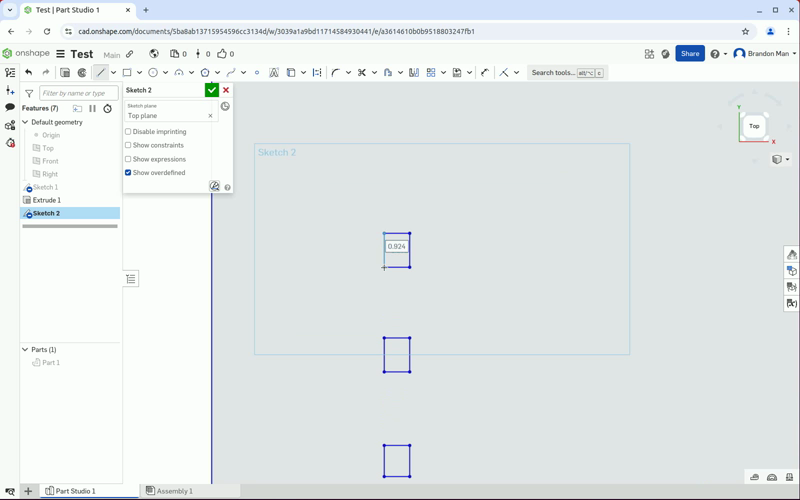
scroll(6)
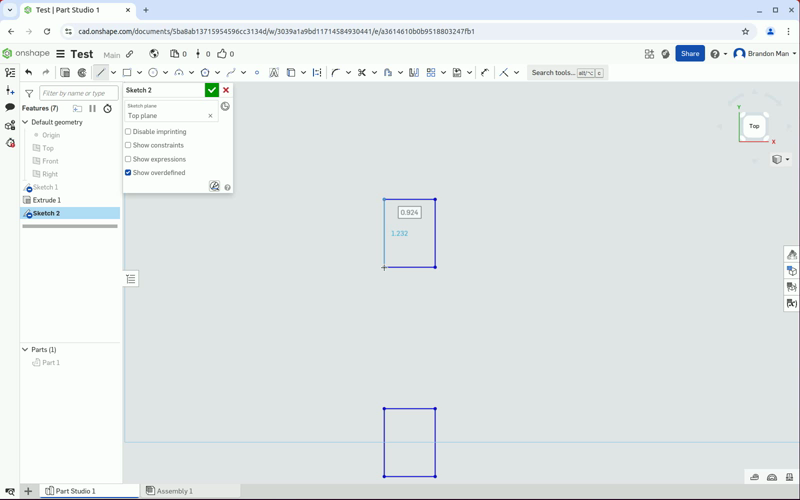
key_up(shift)
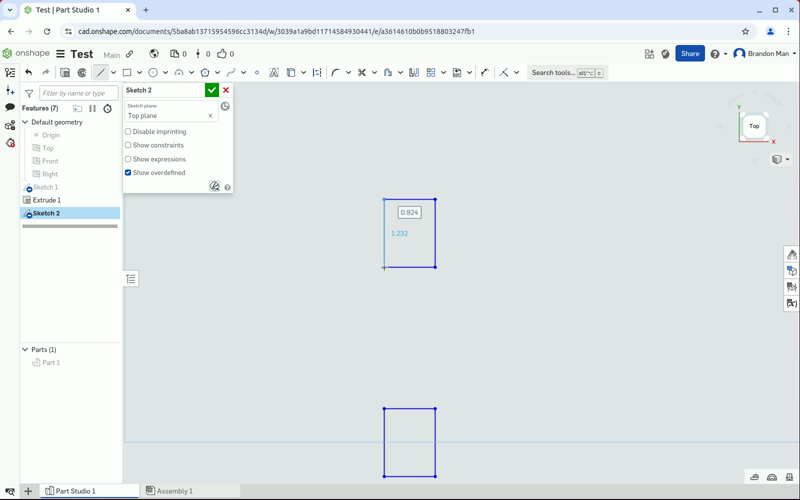
click(384, 267)
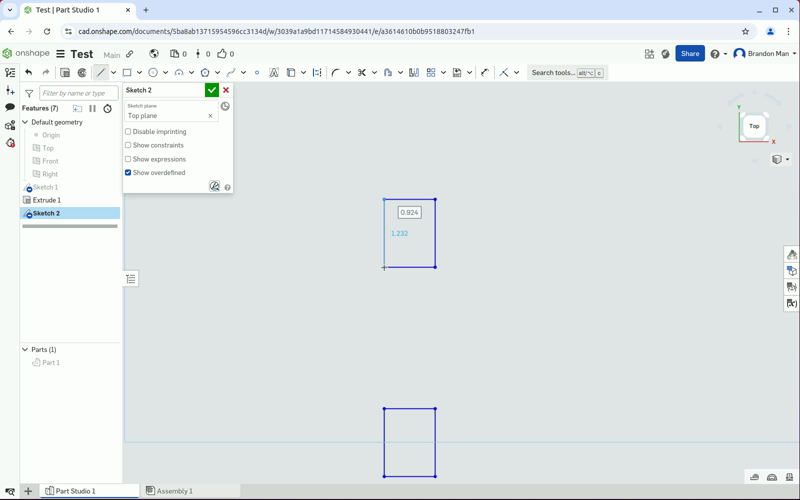
scroll(-6)
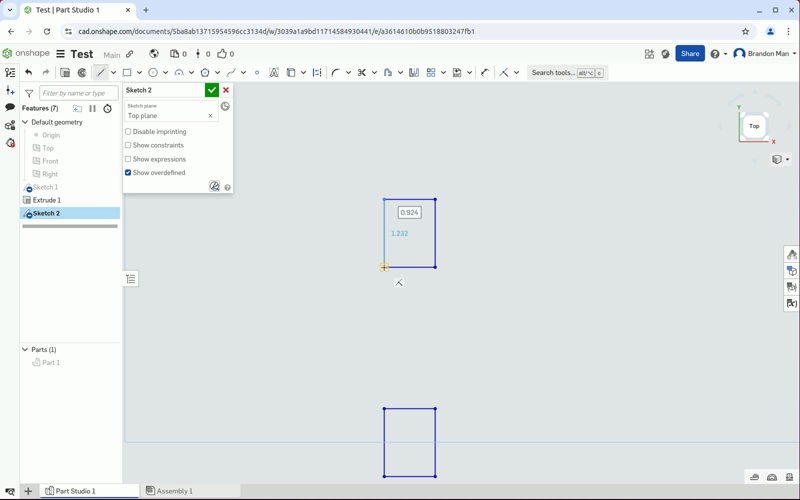
scroll(-6)
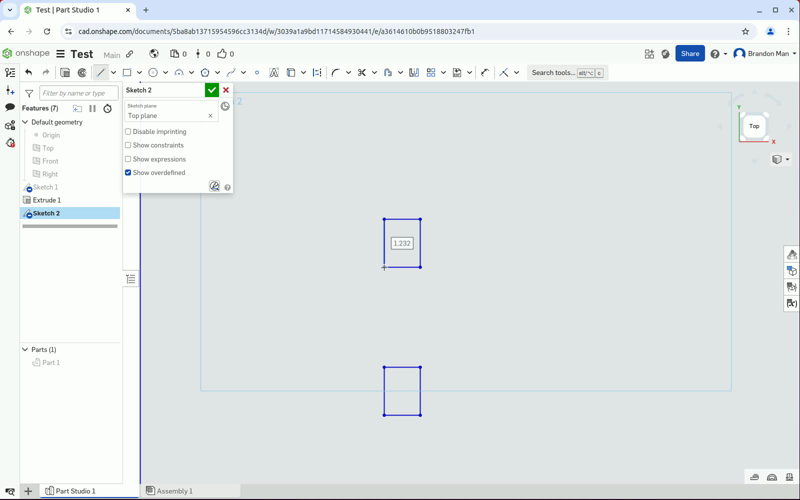
scroll(-6)
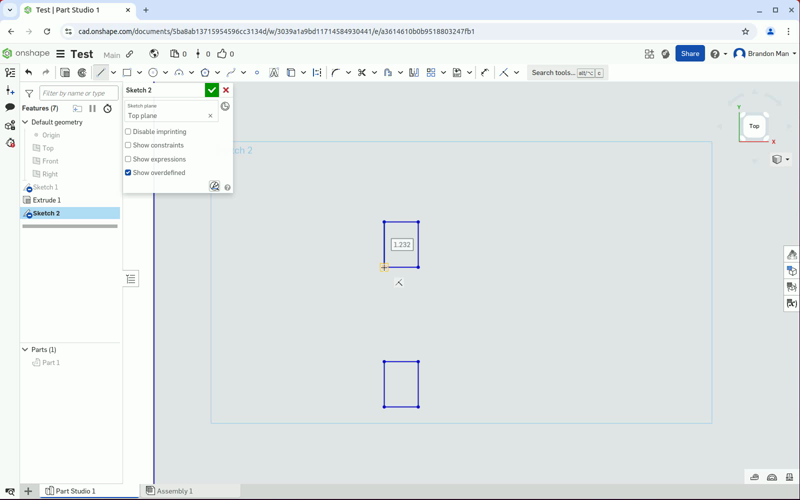
scroll(-6)
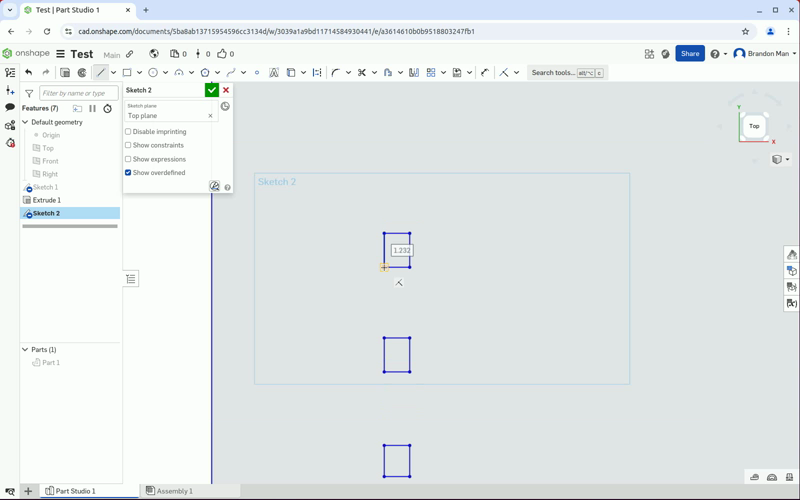
scroll(-6)
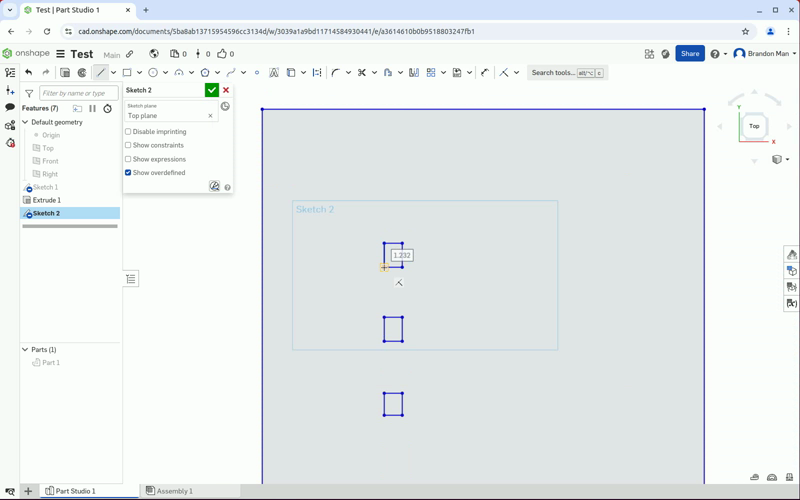
scroll(-6)
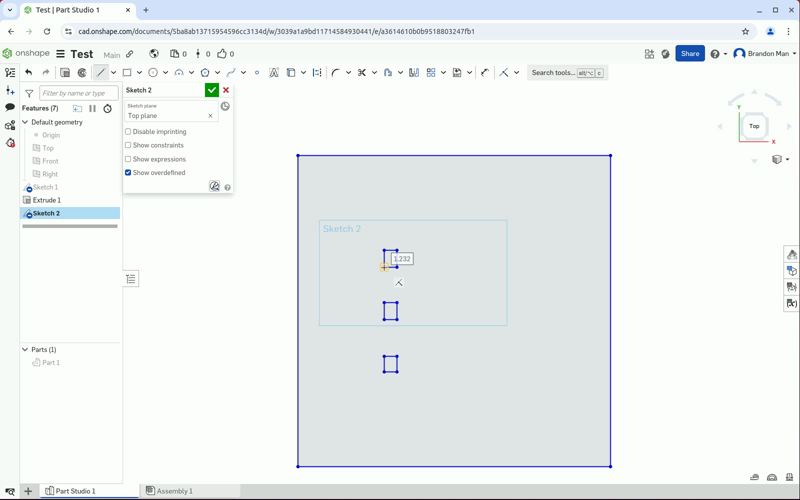
scroll(-6)
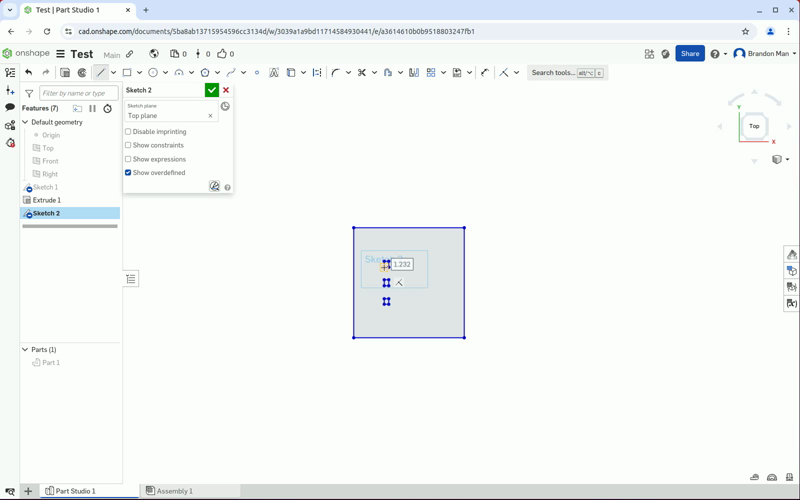
key(esc)
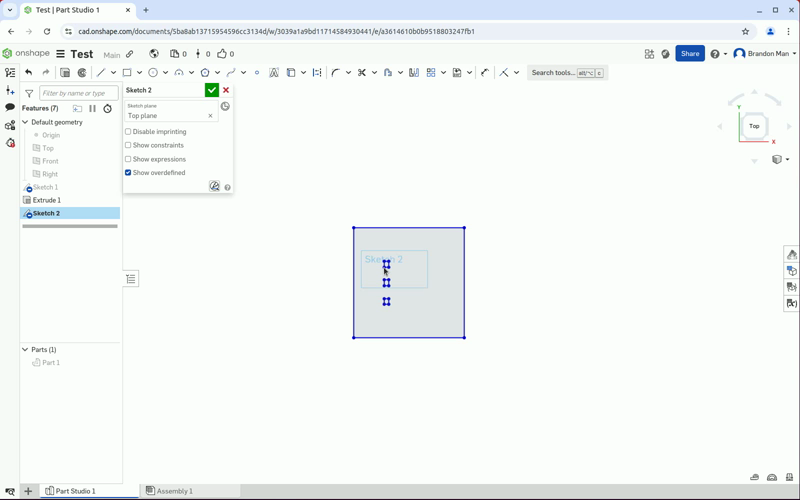
mouse_move(436, 308)
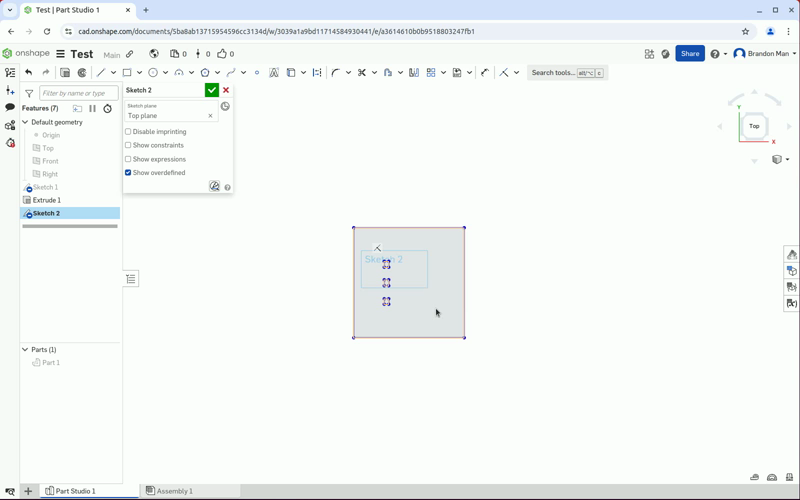
click(436, 308)
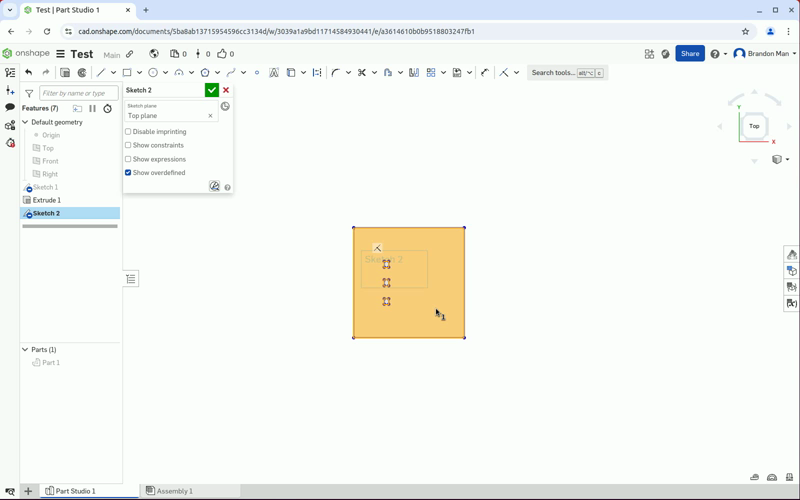
mouse_move(73, 352)
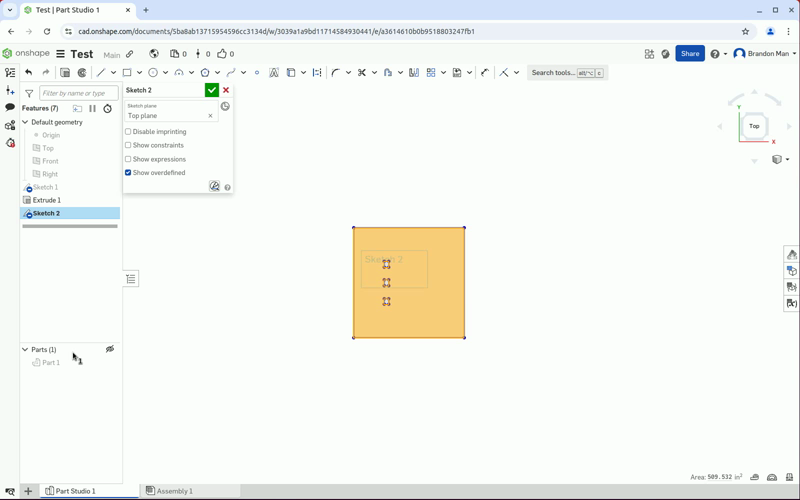
key(shift+y)
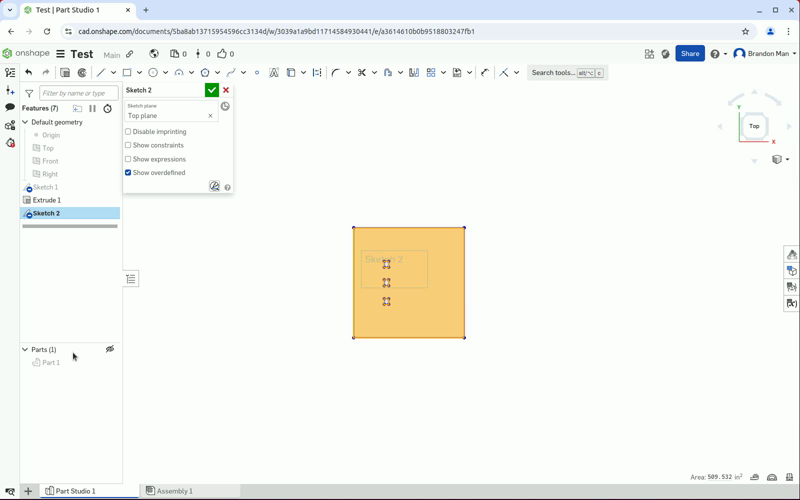
key(shift+e)
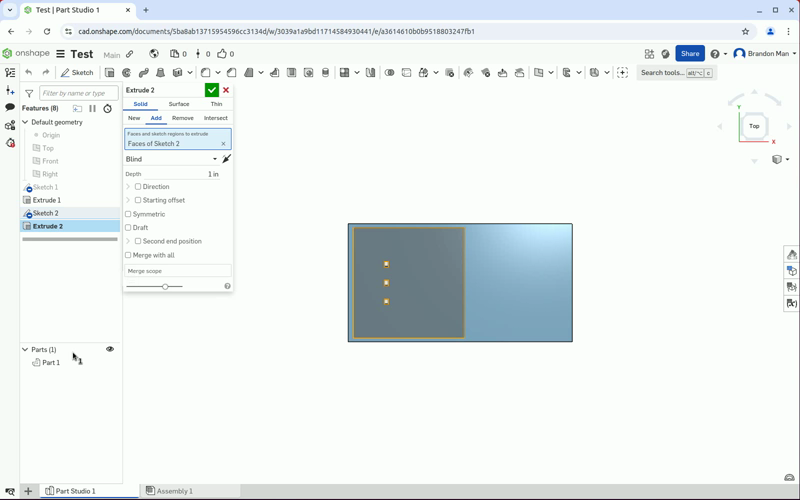
mouse_move(143, 106)
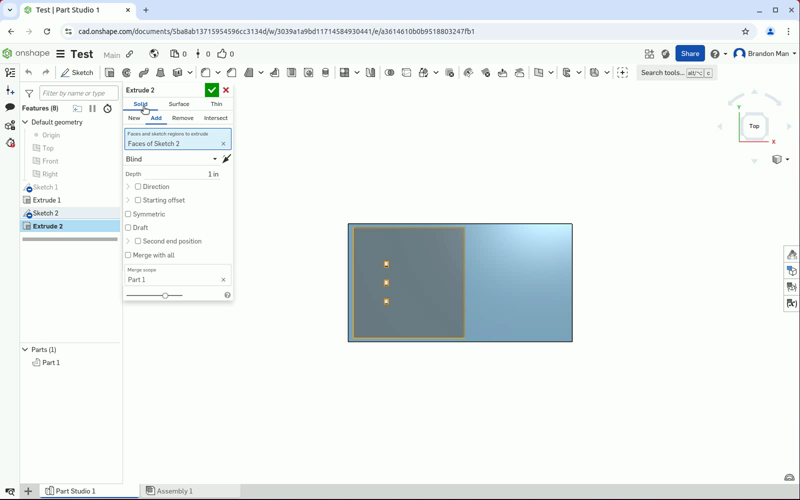
click(143, 106)
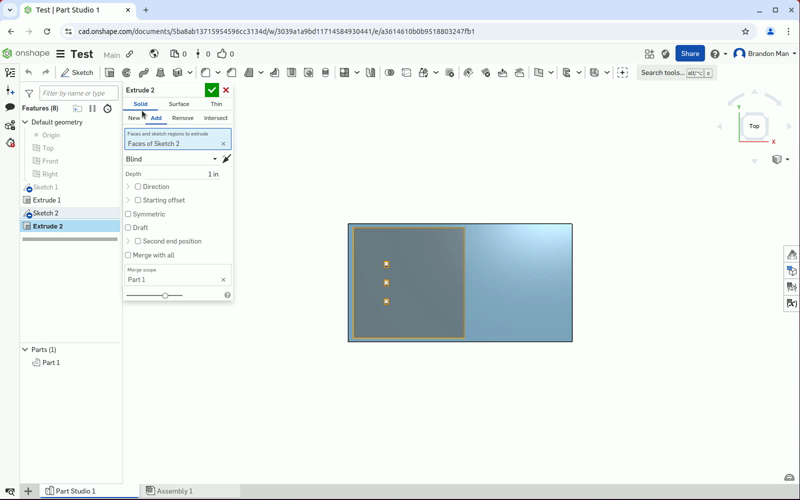
mouse_move(137, 120)
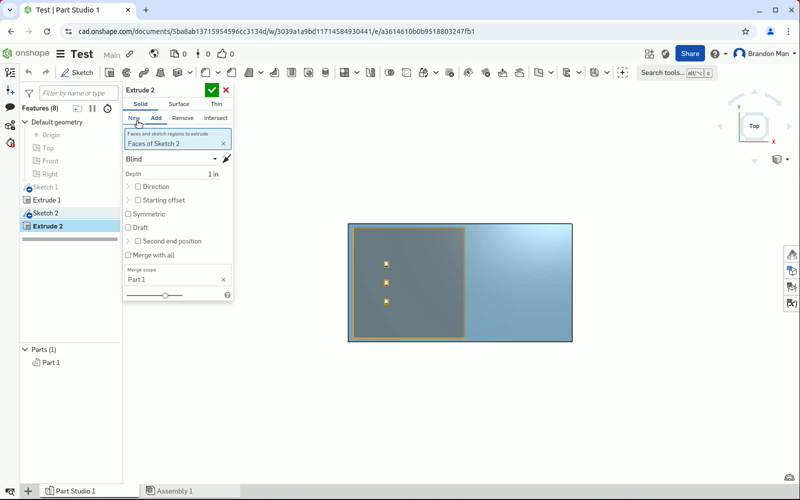
click(137, 120)
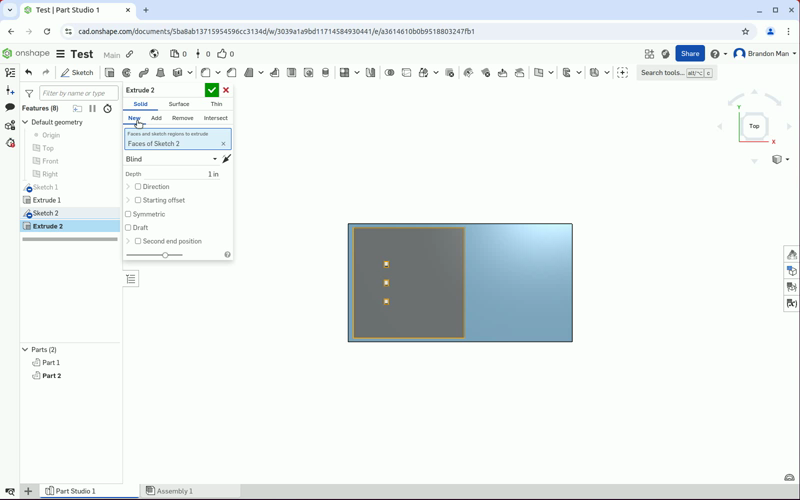
key(tab, 4)
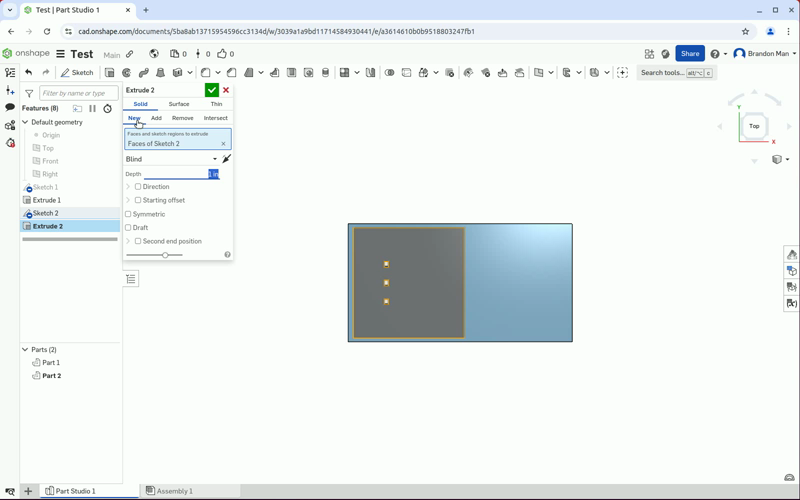
text(1.204)
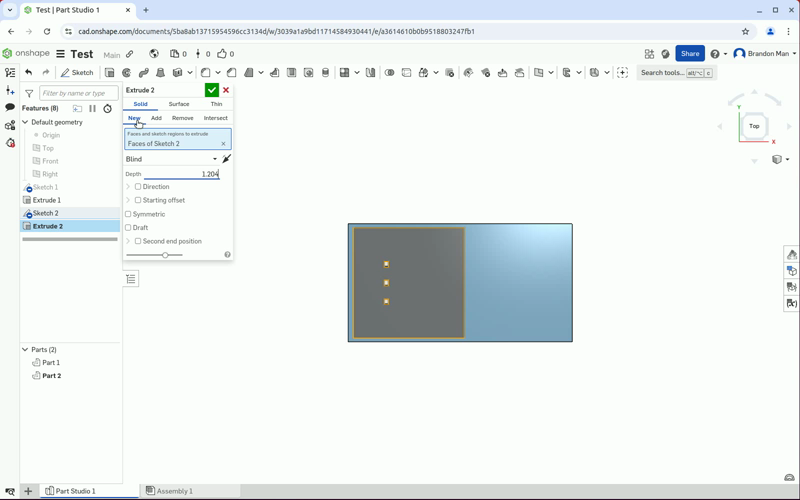
key(enter)
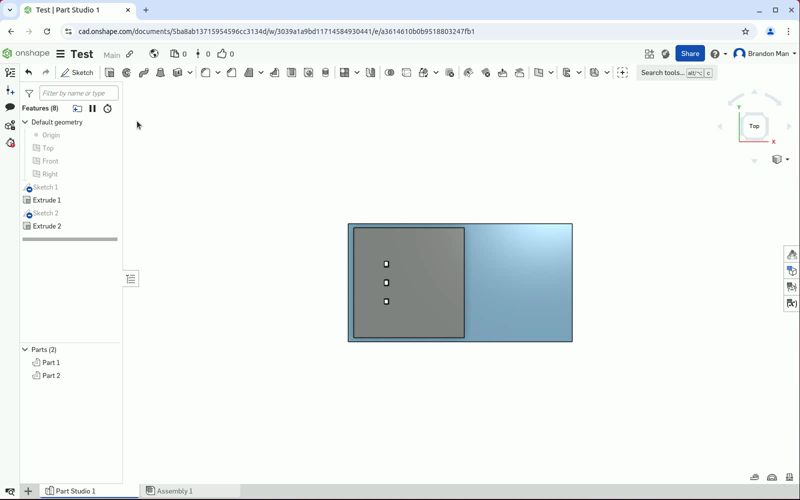
key(shift+h)
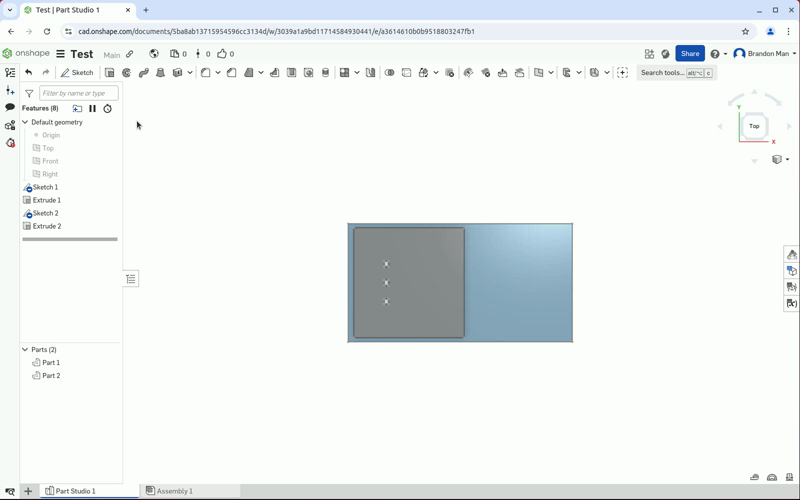
key(shift+h)
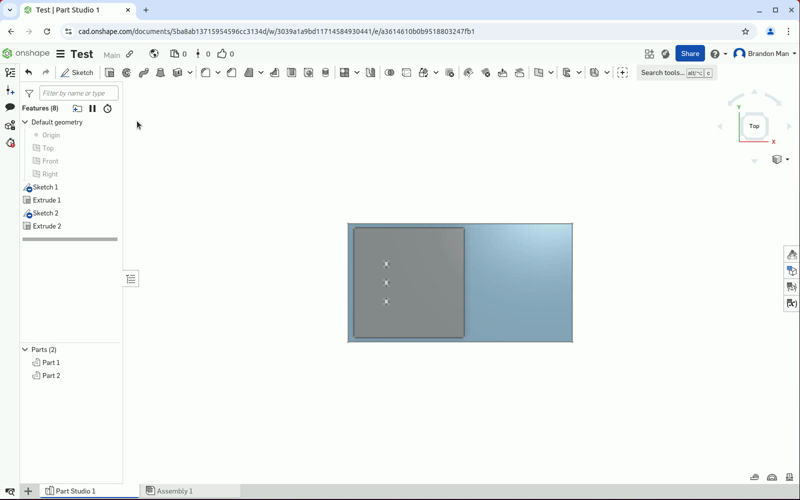
key(shift+7)
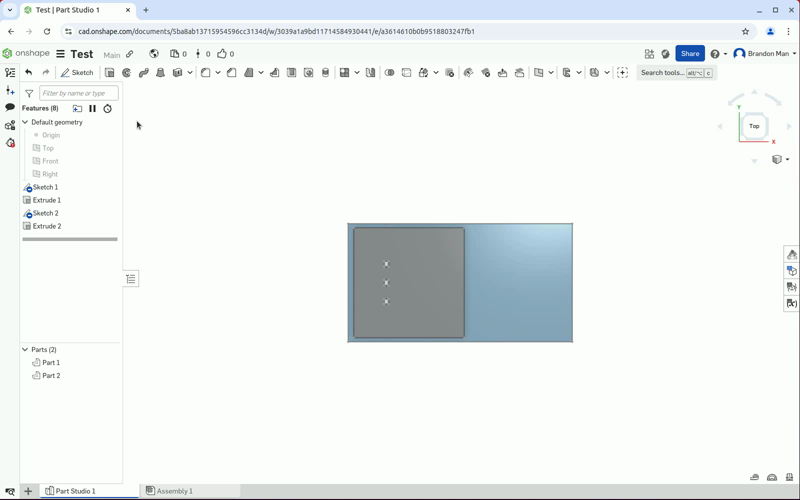
key(up, 3)
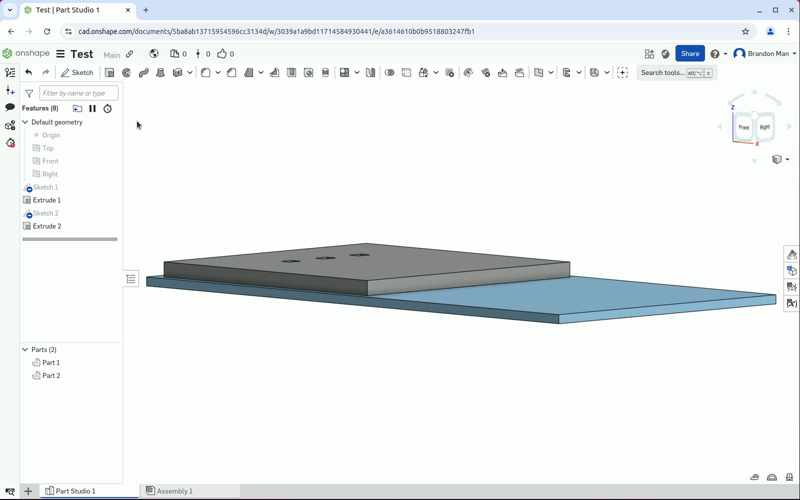
key(left, 3)
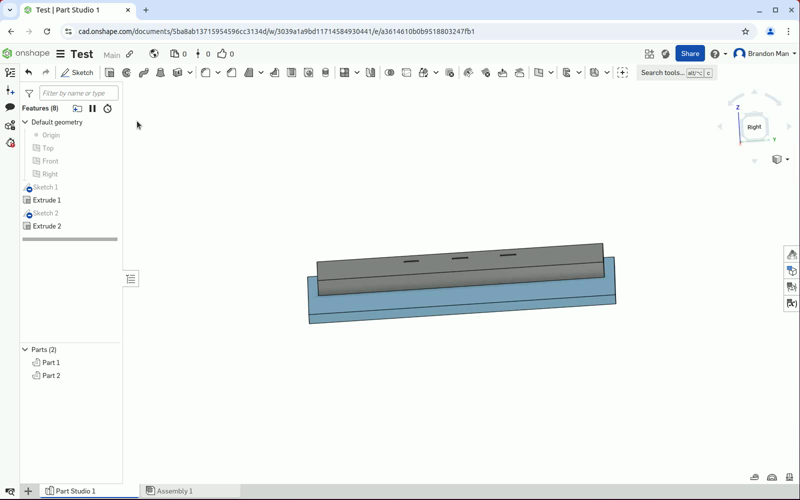
key(right, 3)
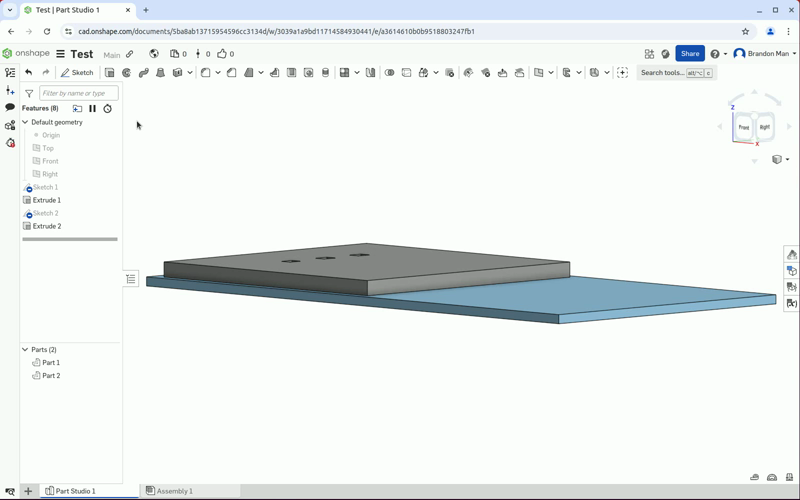
key(down, 3)
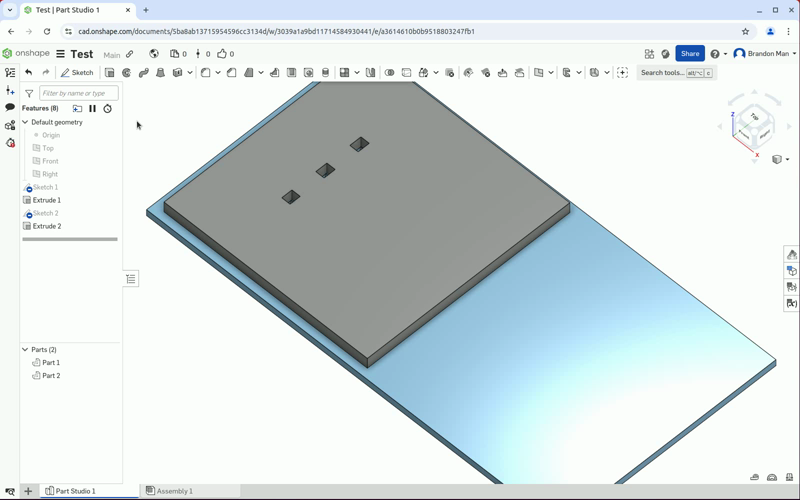
mouse_move(73, 189)
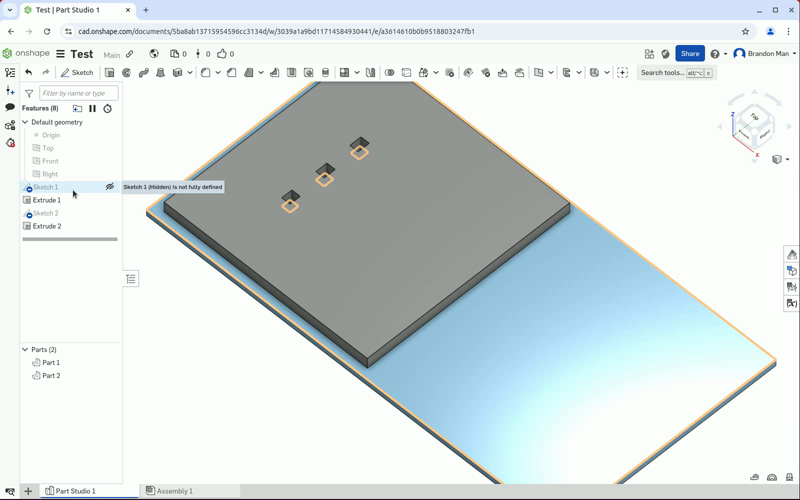
click(73, 189)